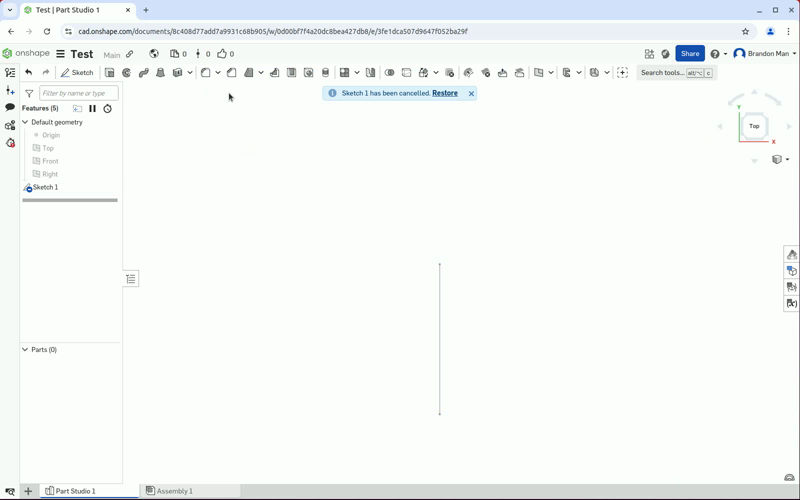
key(shift+h)
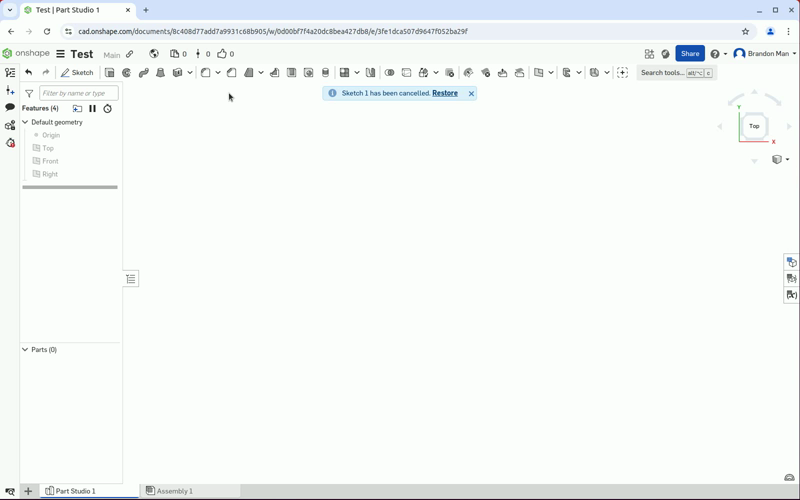
mouse_move(73, 352)
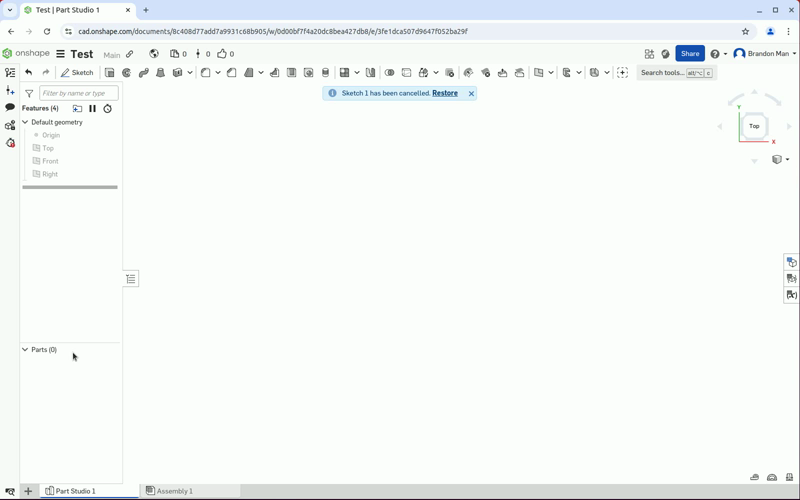
key(y)
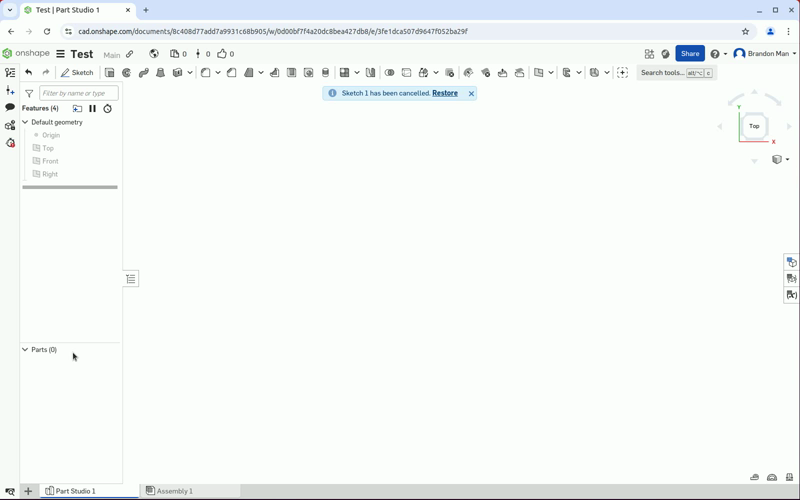
key(shift+p)
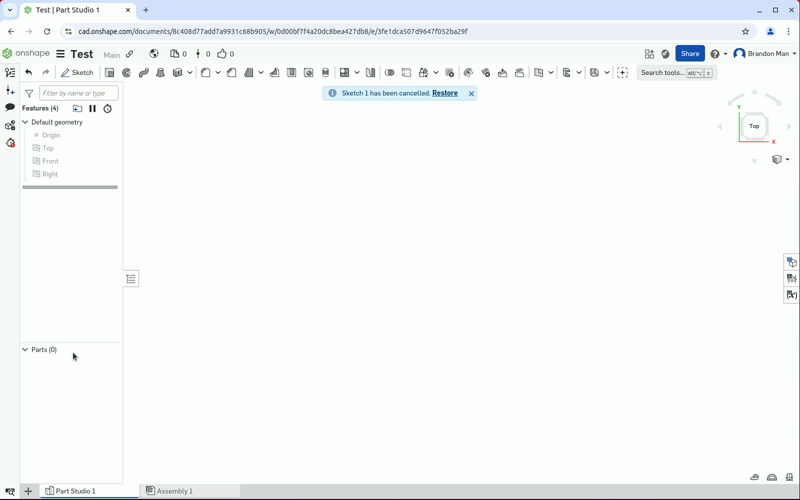
key(space)
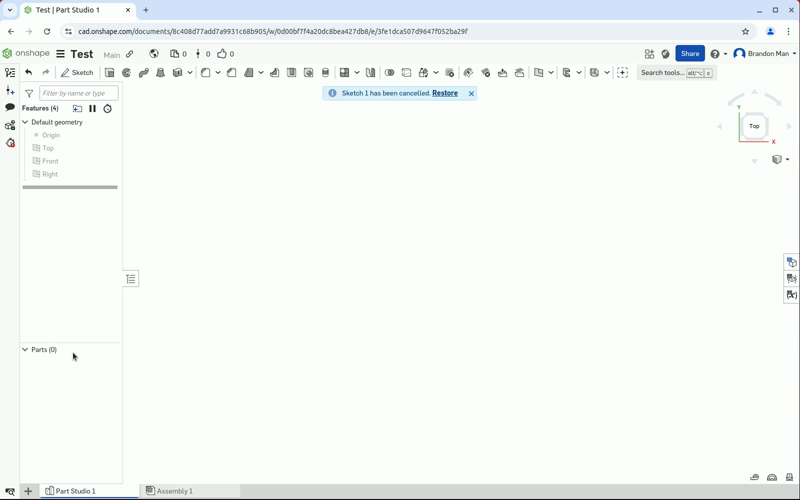
key_down(shift)
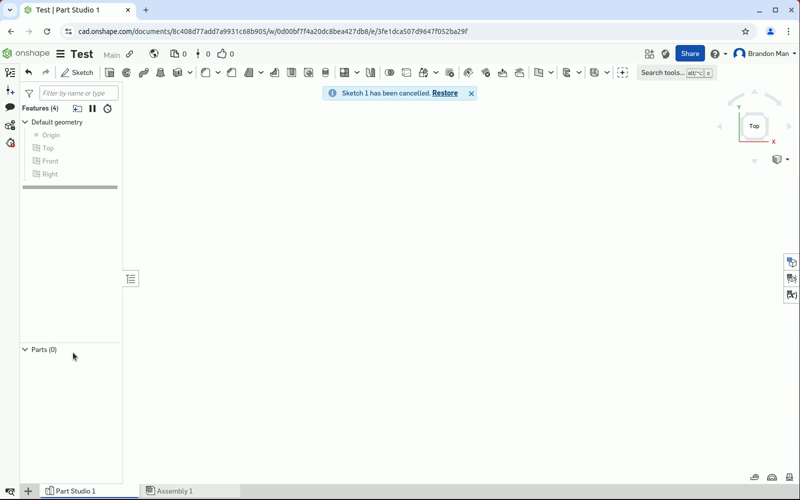
key(up)
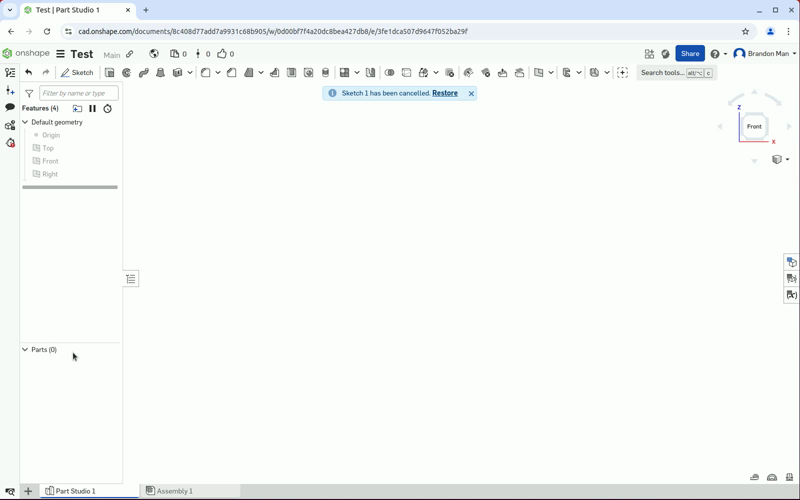
key_up(shift)
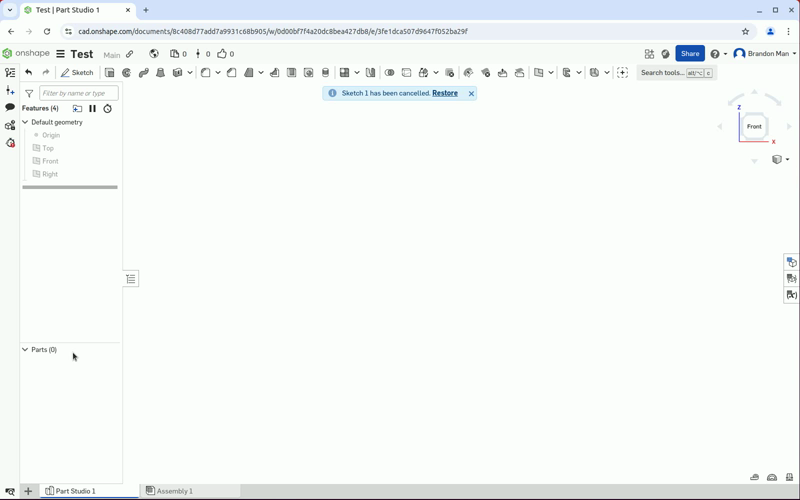
mouse_move(73, 352)
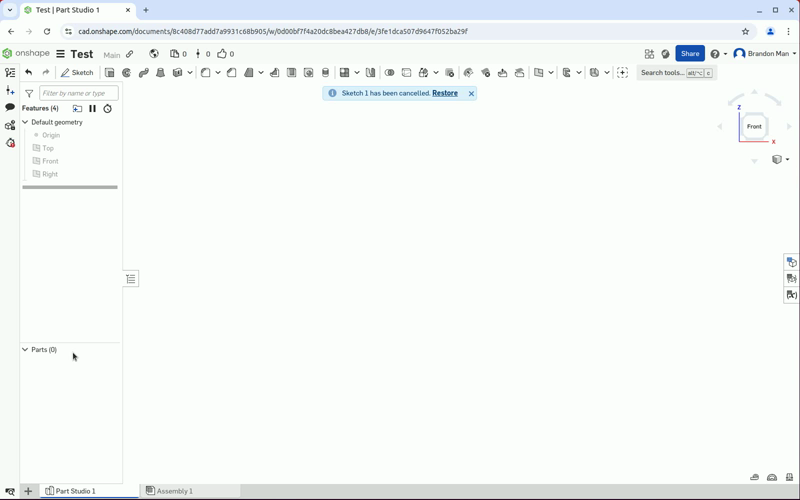
key(shift+y)
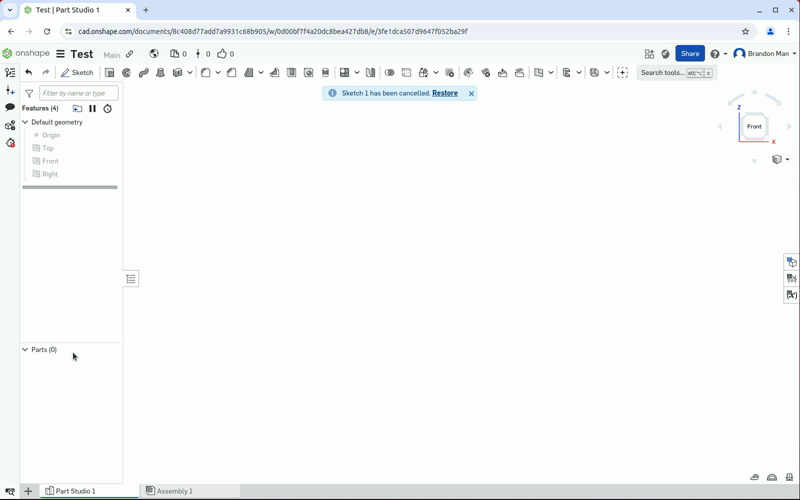
key(shift+s)
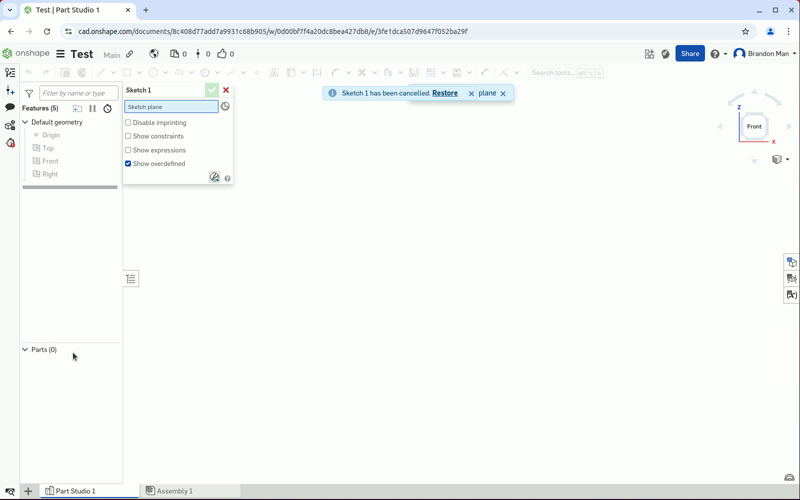
mouse_move(73, 163)
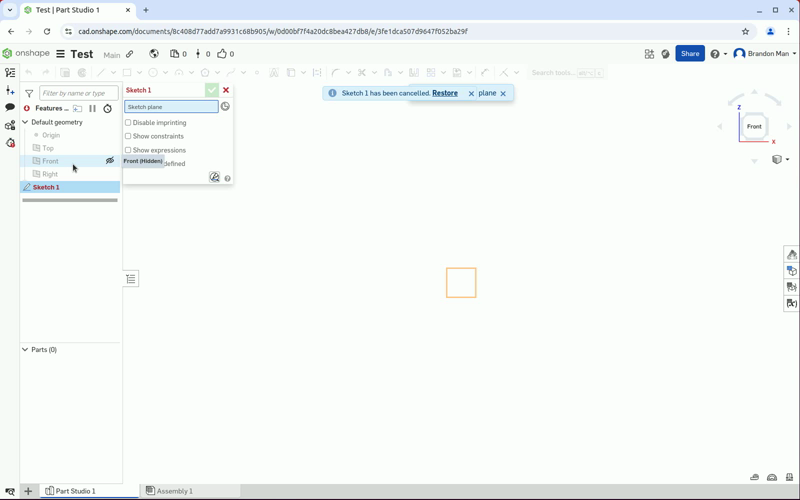
click(73, 163)
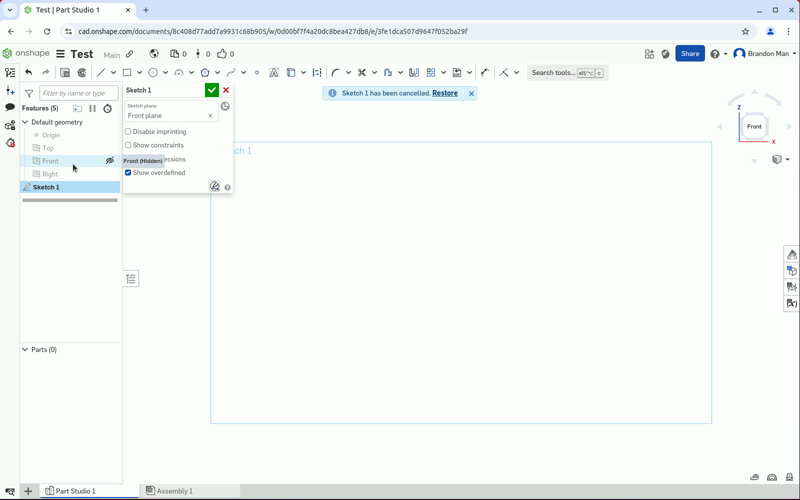
mouse_move(73, 352)
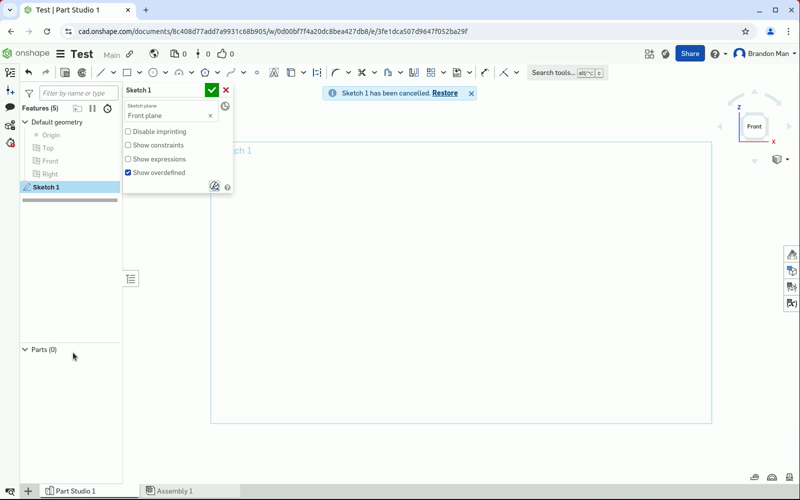
key(y)
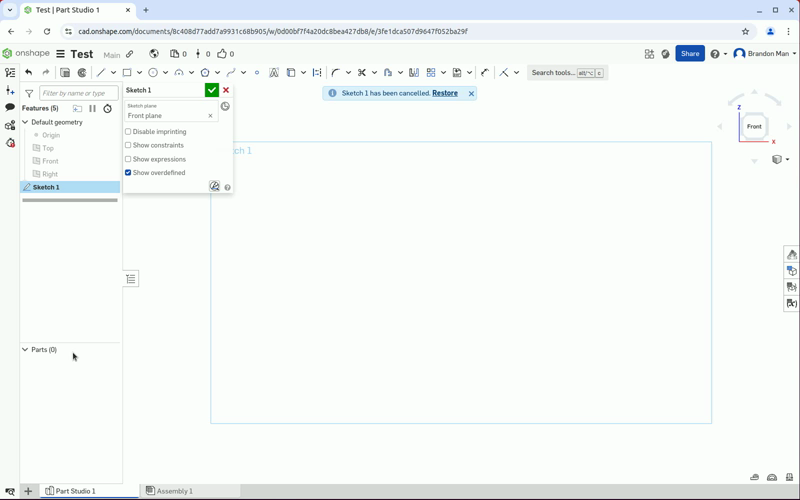
key(a)
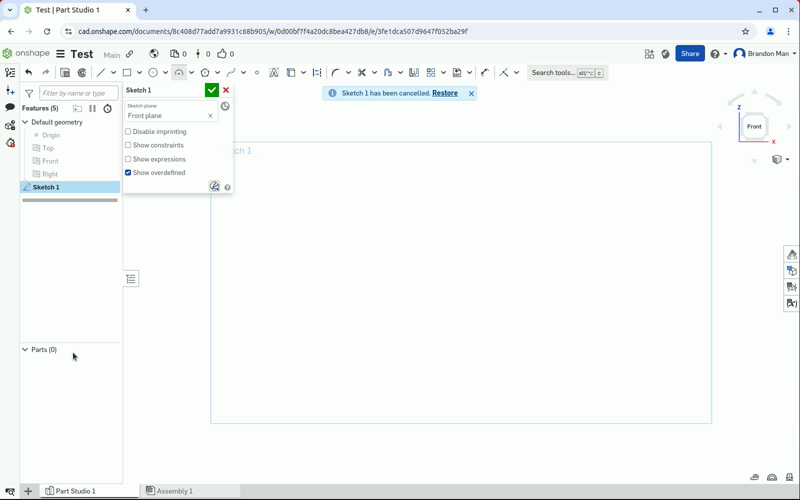
key_down(shift)
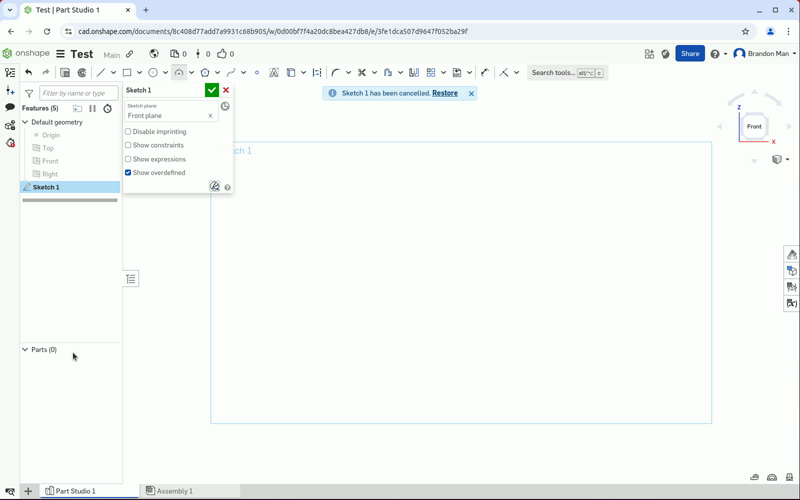
mouse_move(446, 223)
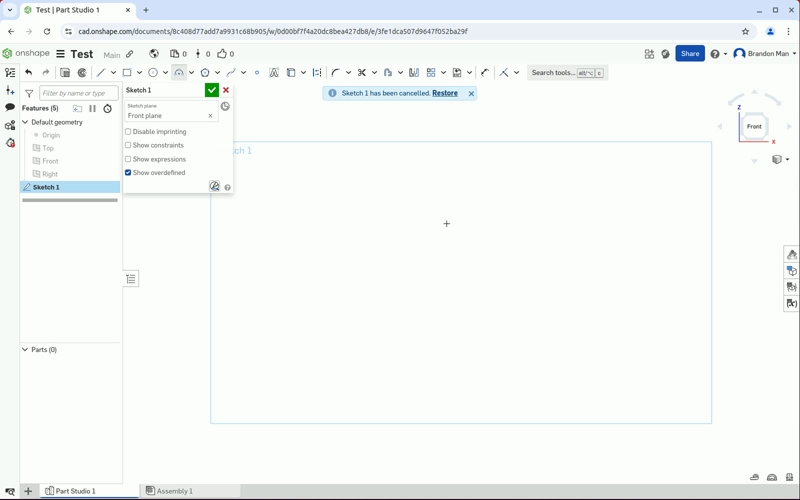
click(446, 223)
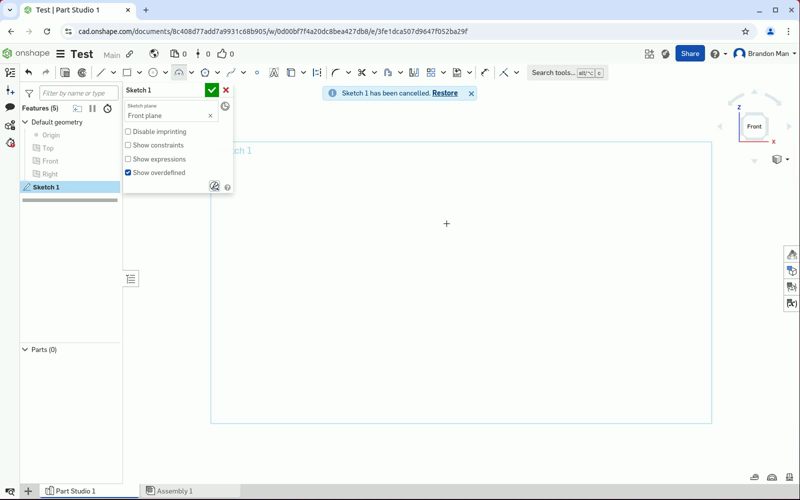
key_up(shift)
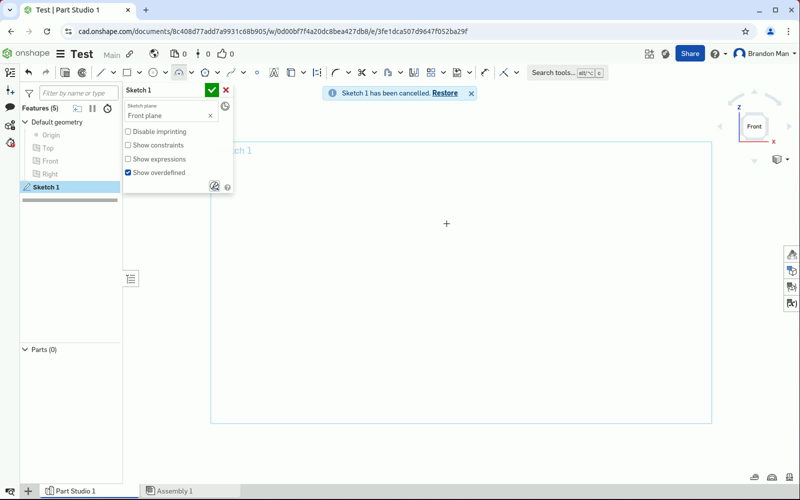
key_down(shift)
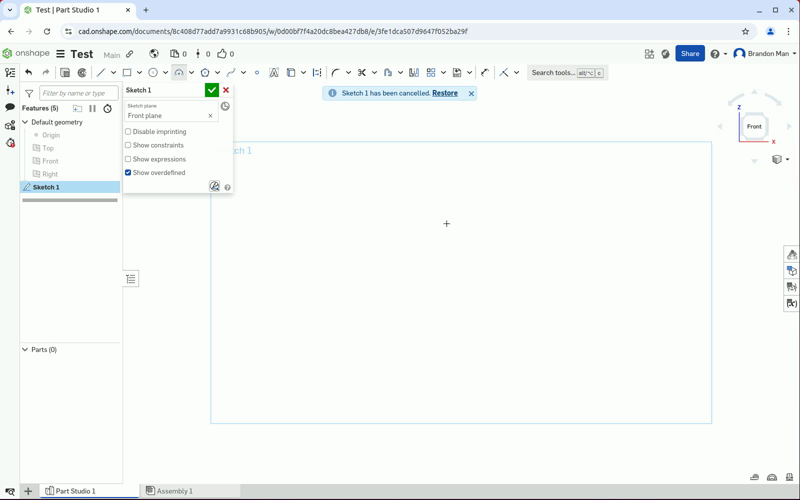
mouse_move(475, 222)
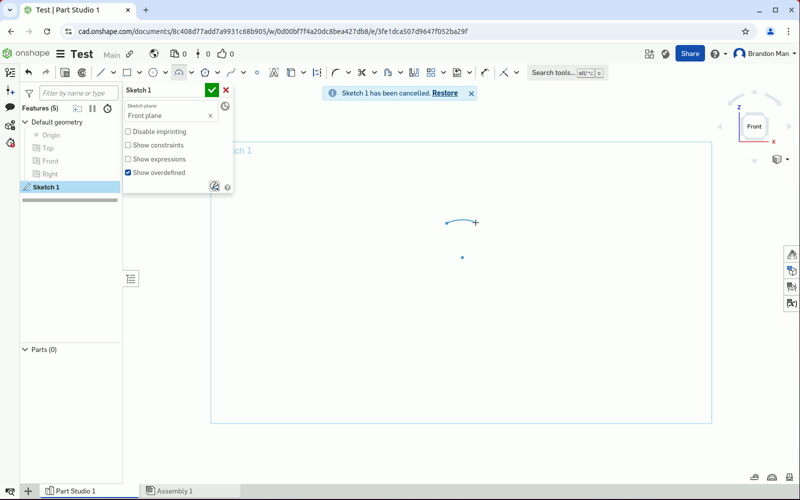
click(475, 222)
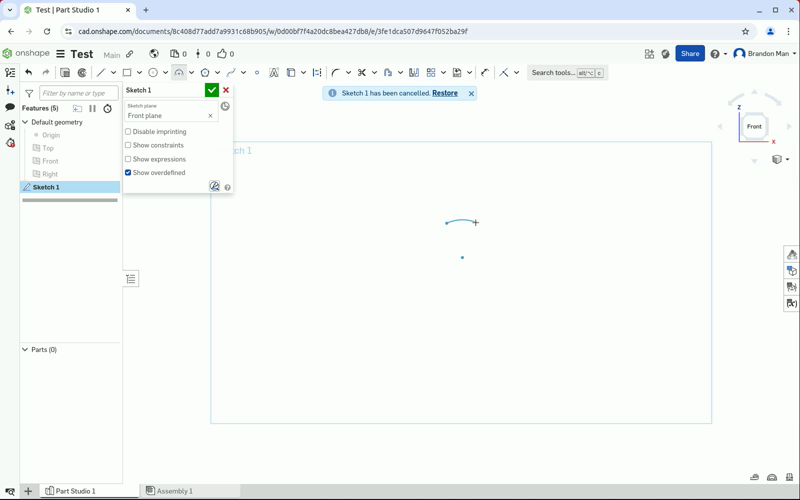
mouse_move(460, 210)
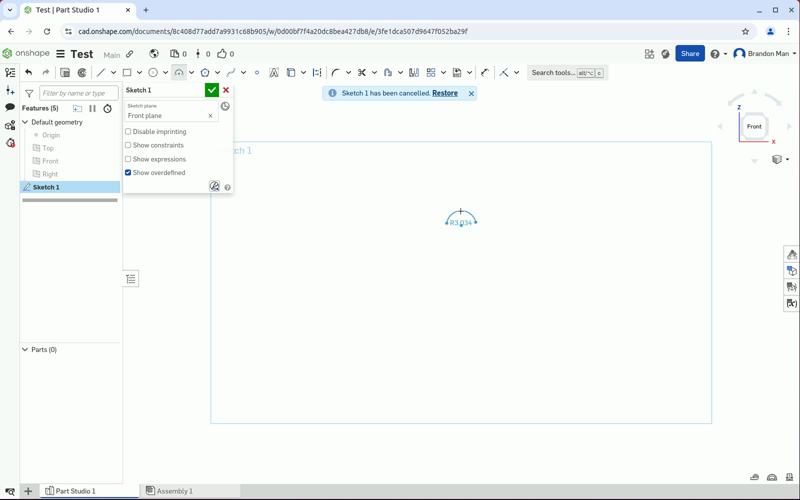
click(460, 210)
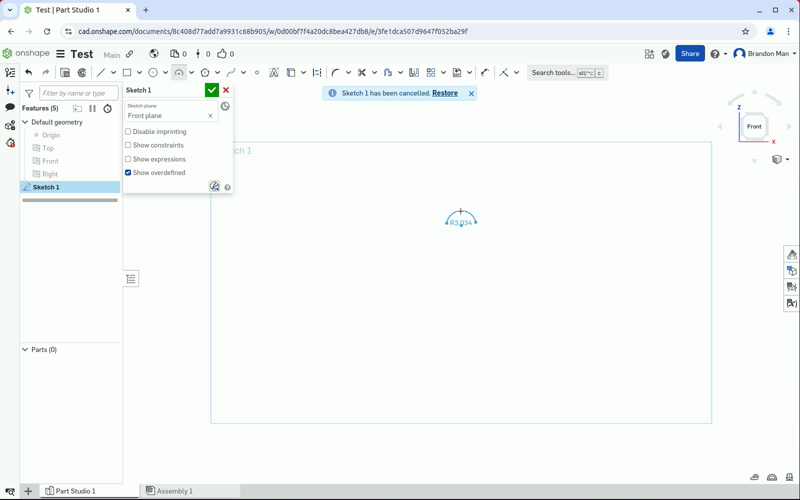
key_up(shift)
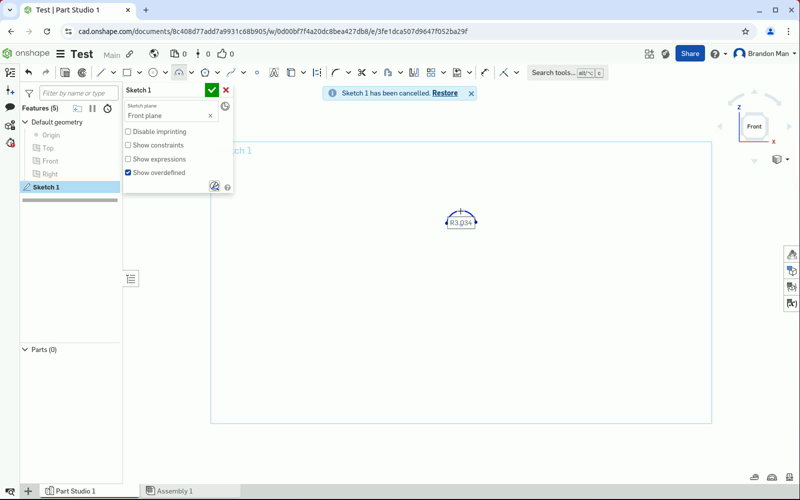
key(esc)
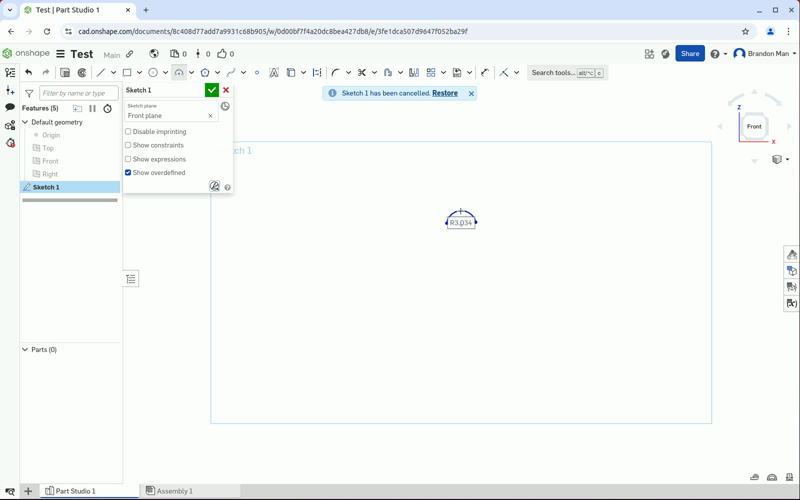
key(l)
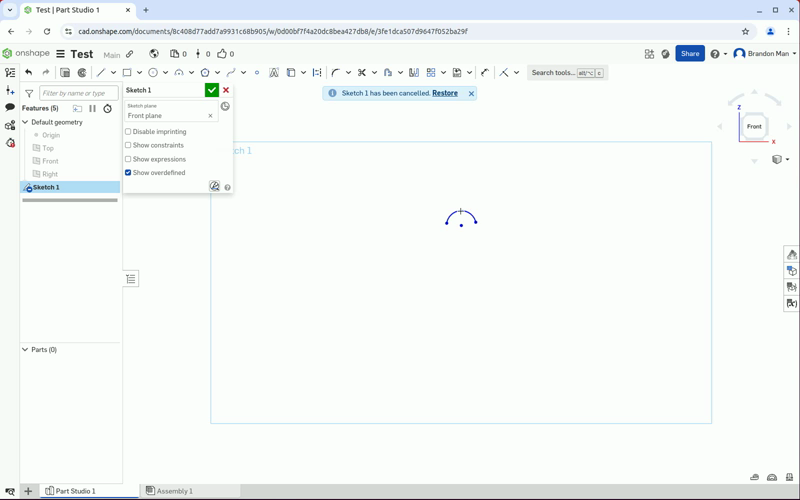
mouse_move(475, 222)
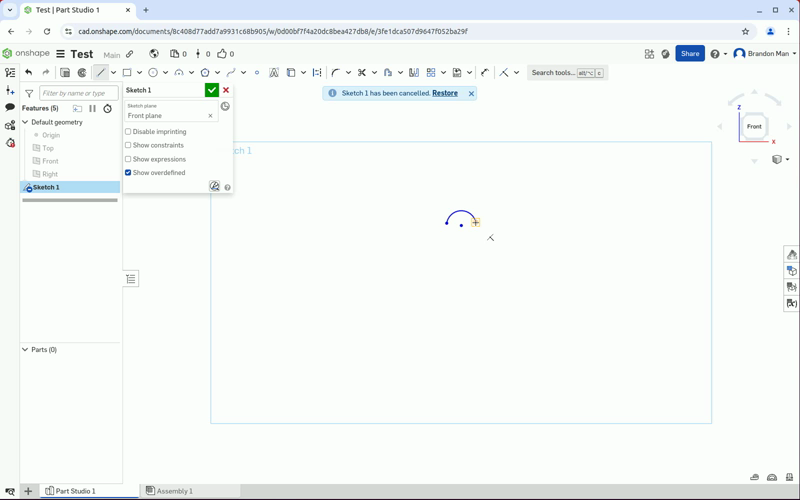
click(475, 222)
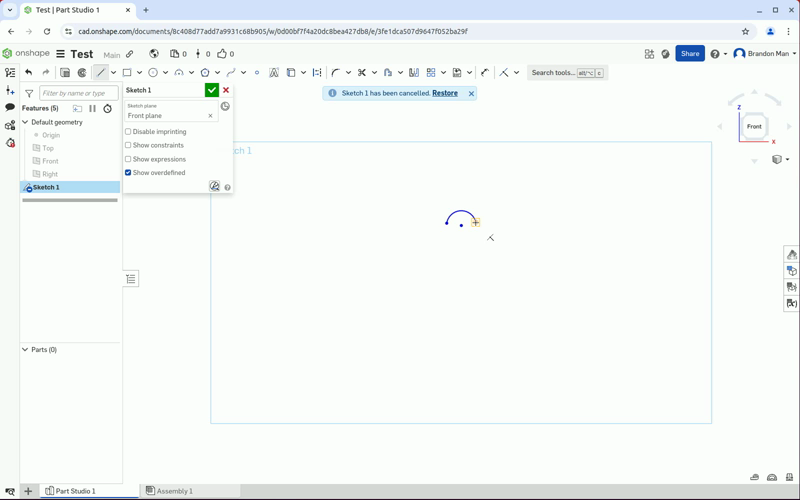
key_down(shift)
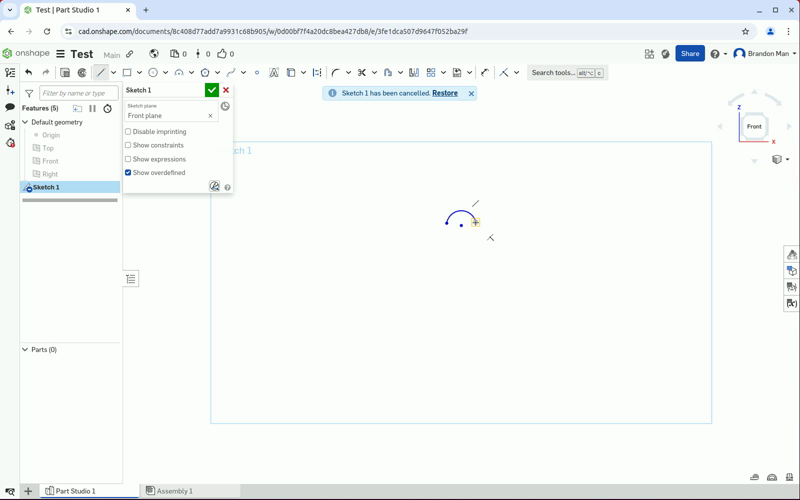
mouse_move(505, 222)
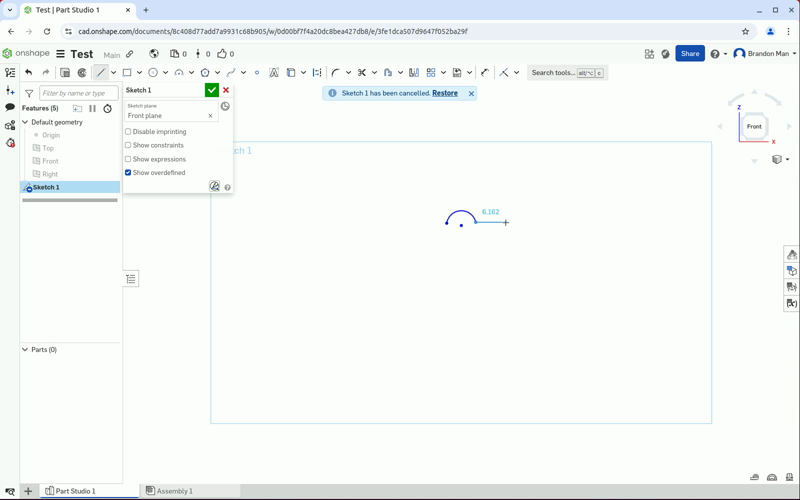
mouse_move(470, 177)
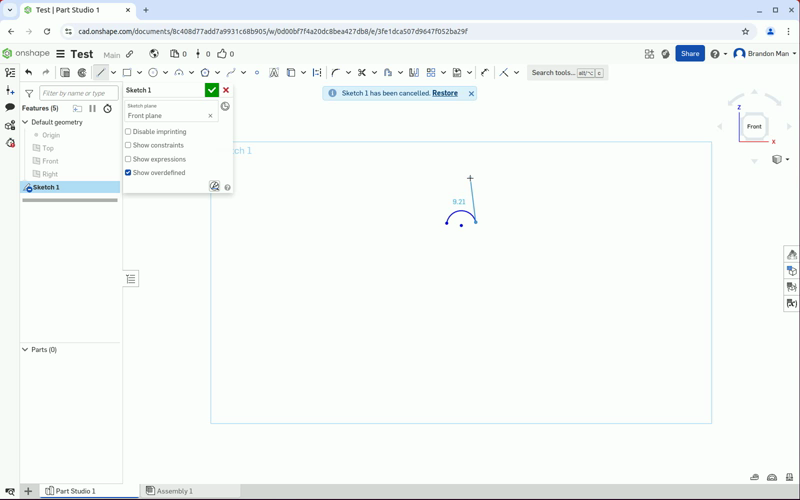
click(470, 177)
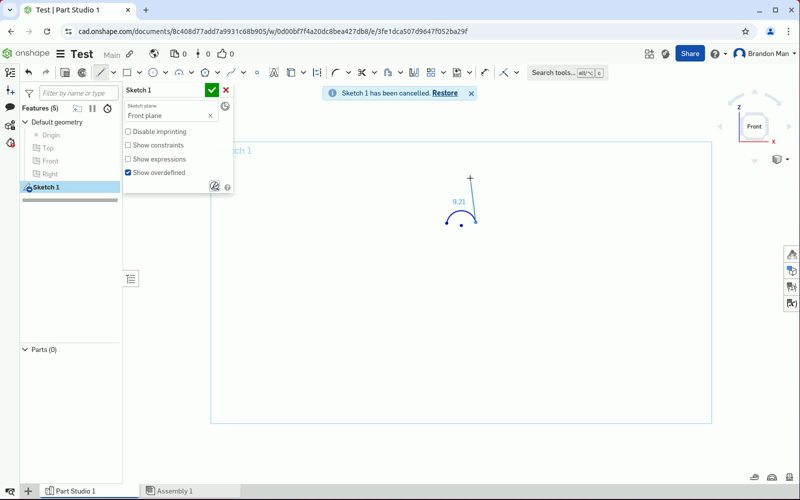
key_up(shift)
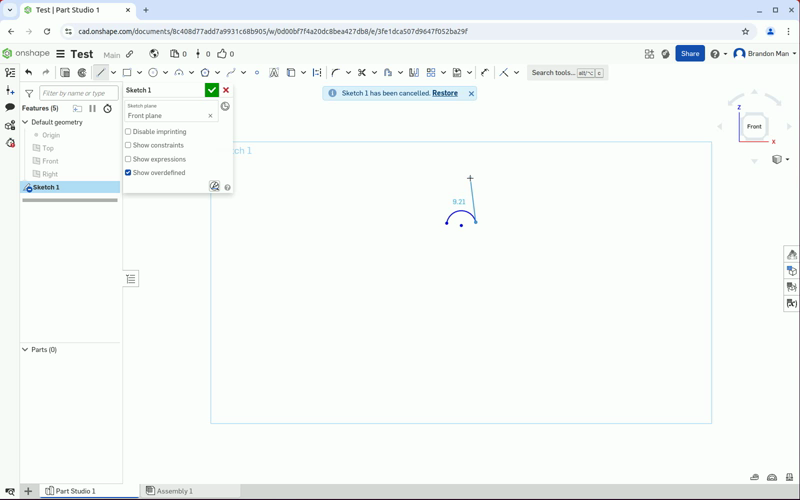
key(esc)
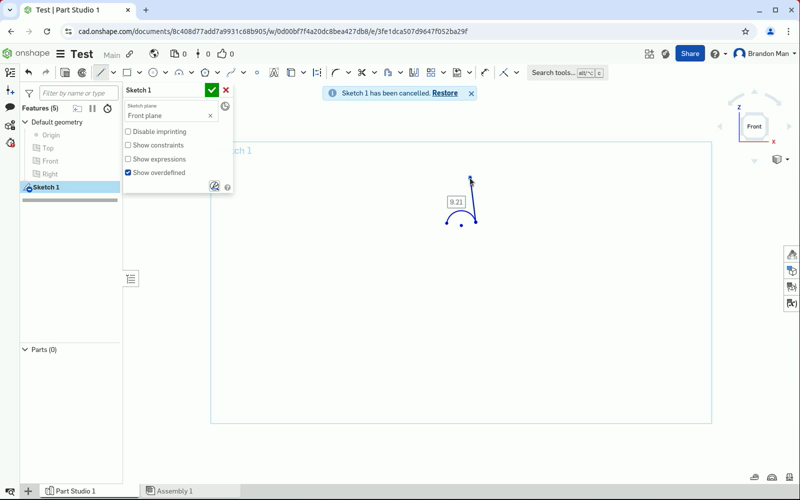
key(a)
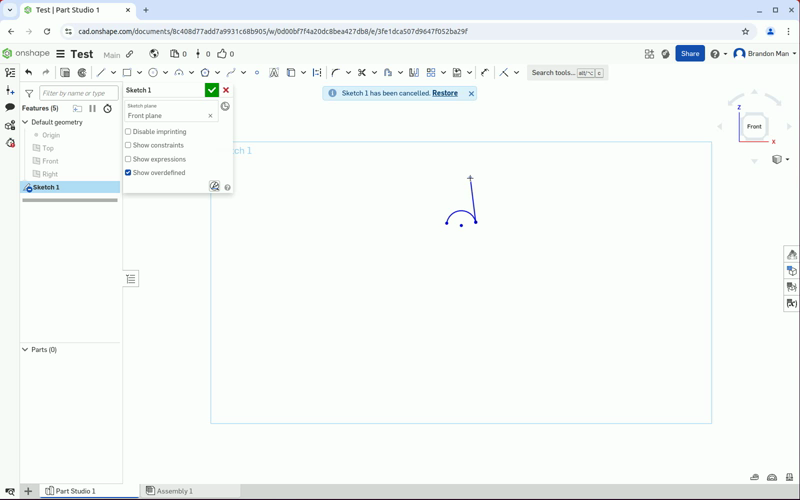
mouse_move(470, 177)
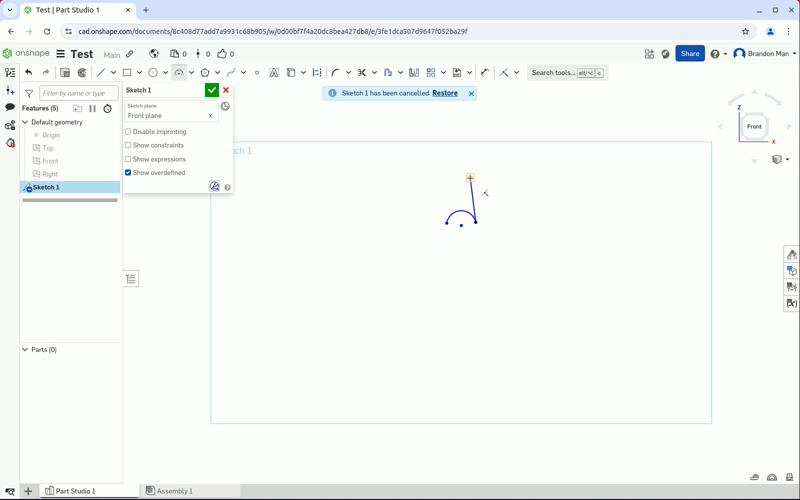
click(470, 177)
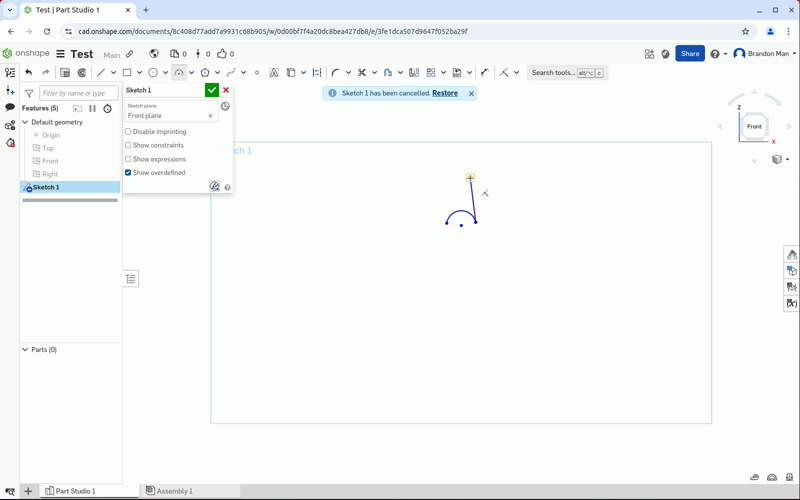
key_down(shift)
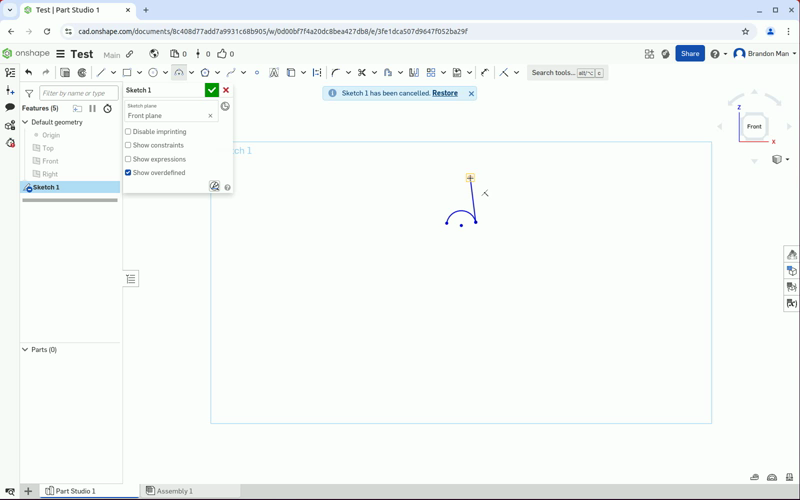
mouse_move(452, 177)
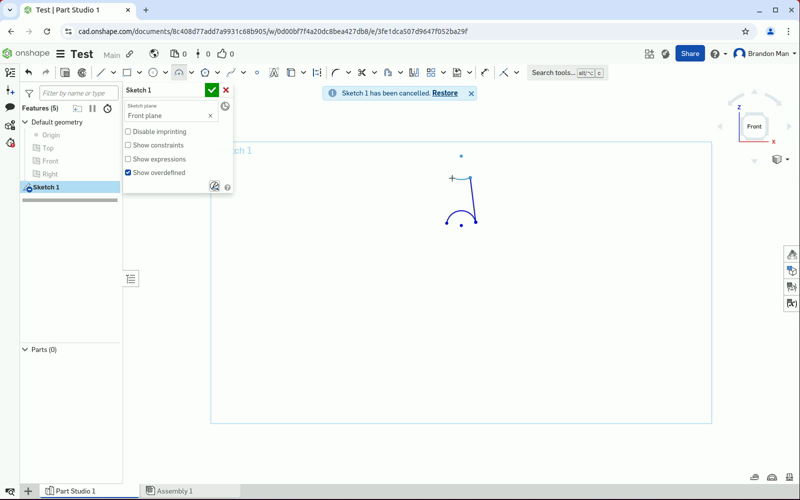
click(452, 177)
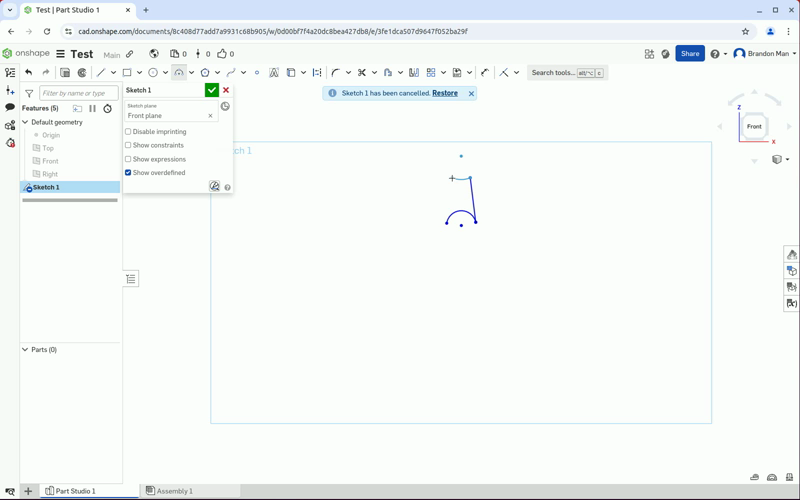
mouse_move(461, 186)
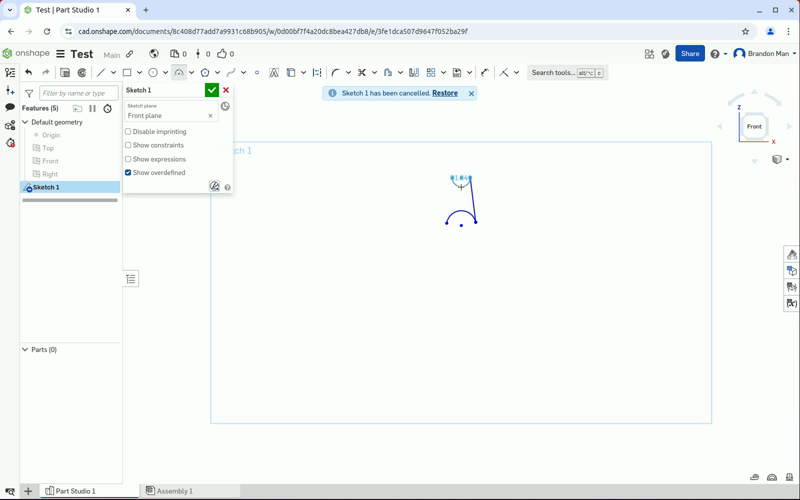
click(461, 186)
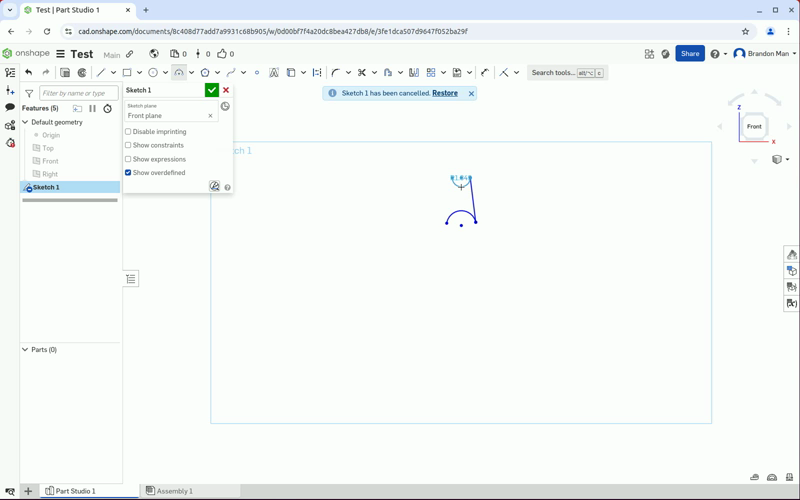
key_up(shift)
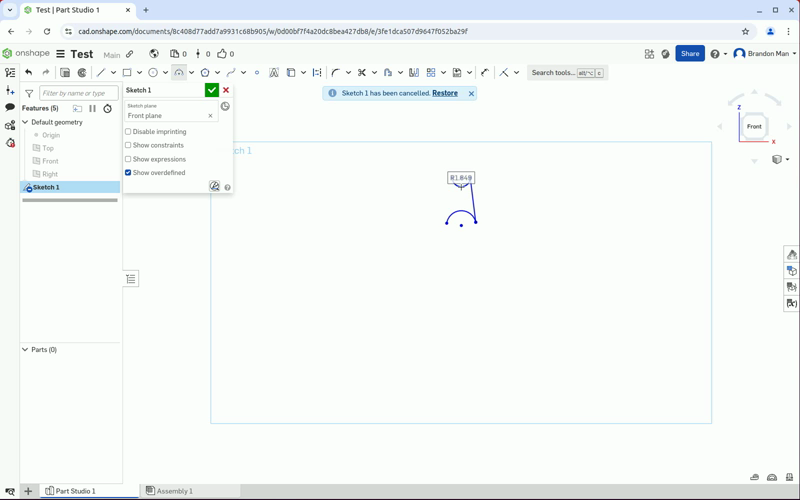
key(esc)
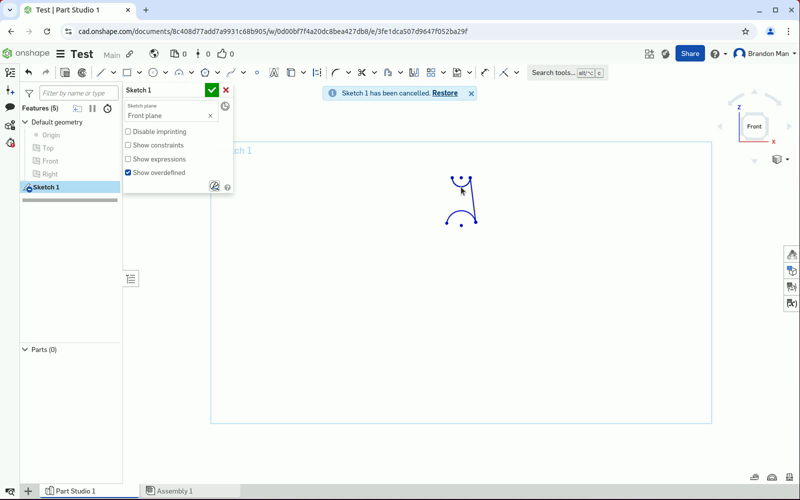
key(l)
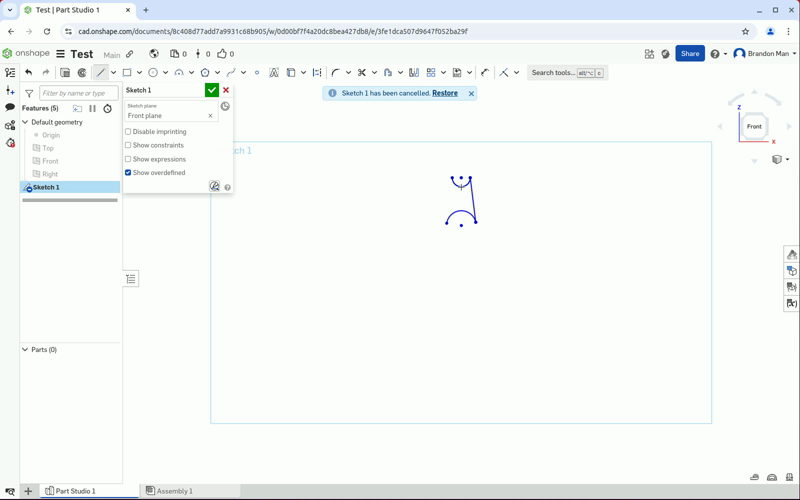
mouse_move(452, 177)
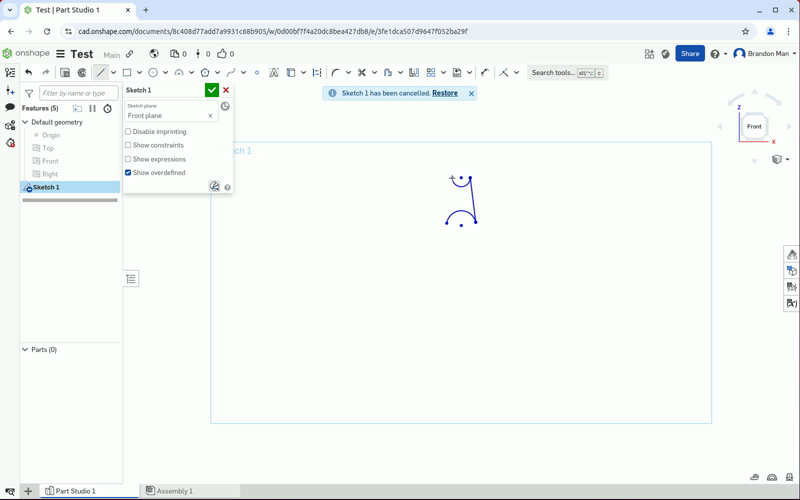
click(452, 177)
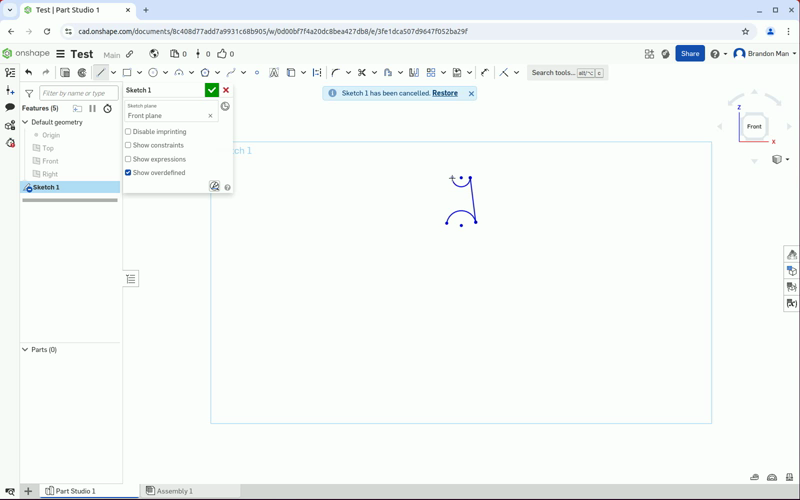
mouse_move(482, 177)
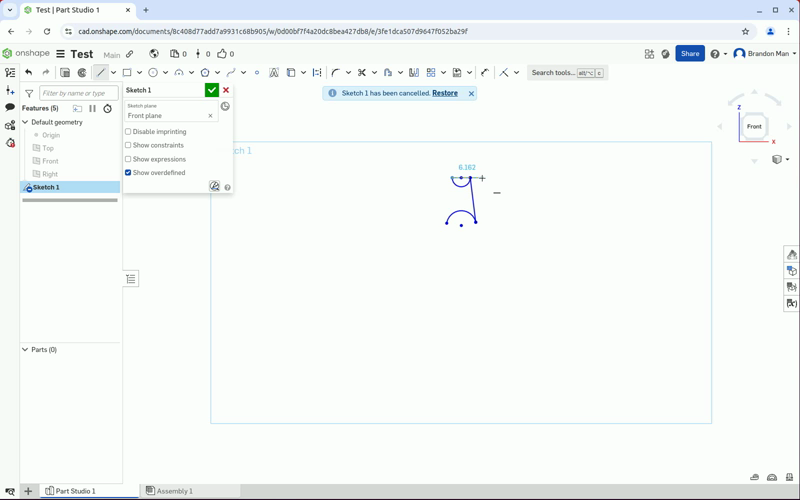
key_down(shift)
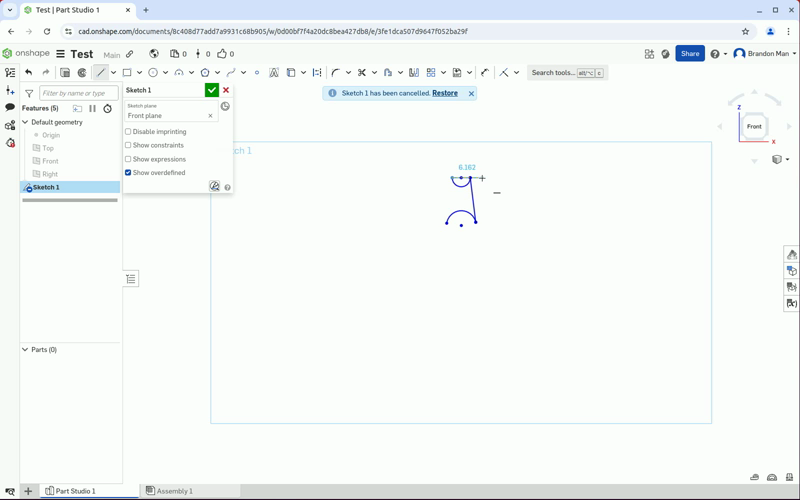
mouse_move(446, 223)
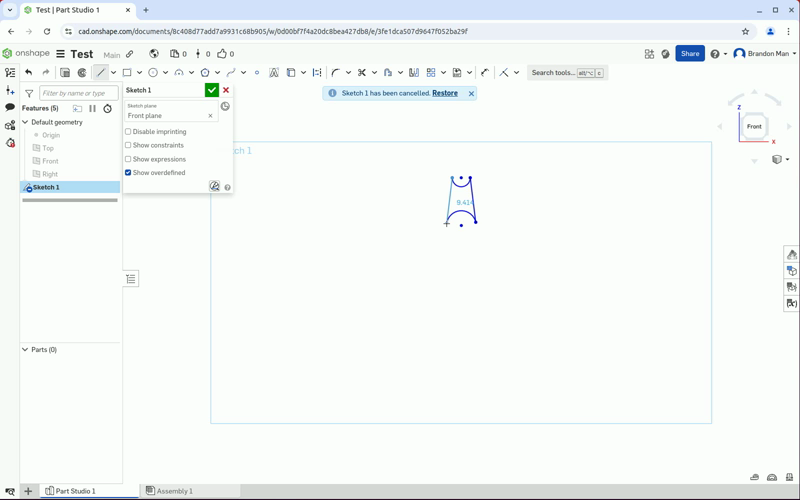
key_up(shift)
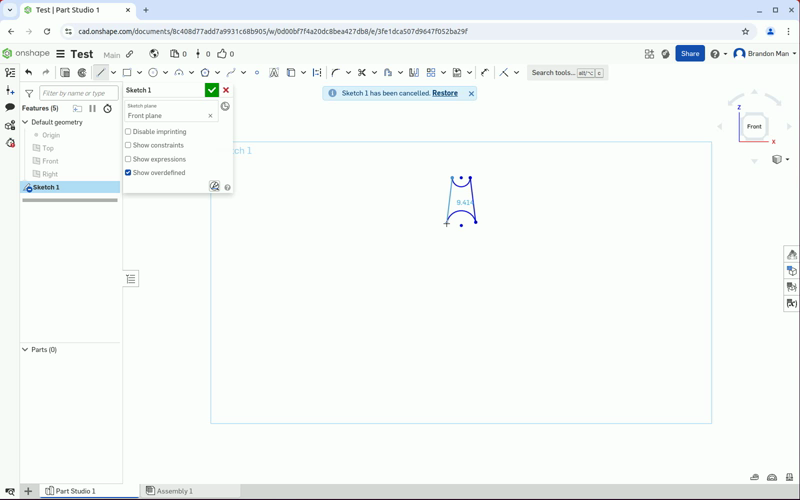
click(446, 223)
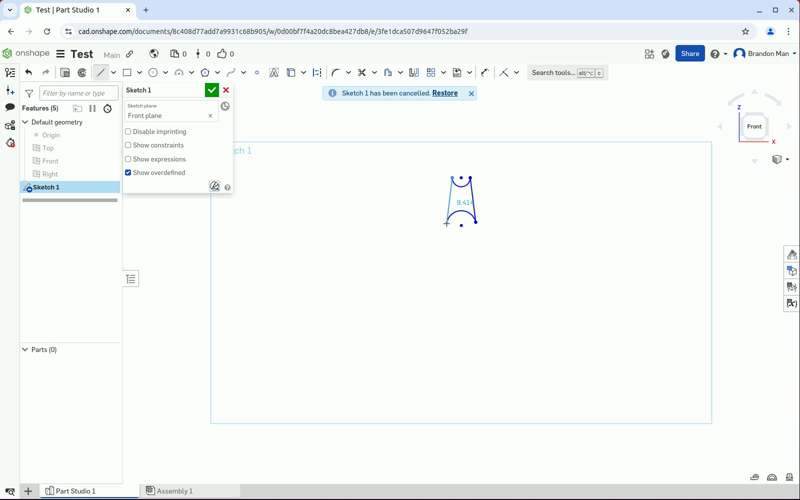
key(esc)
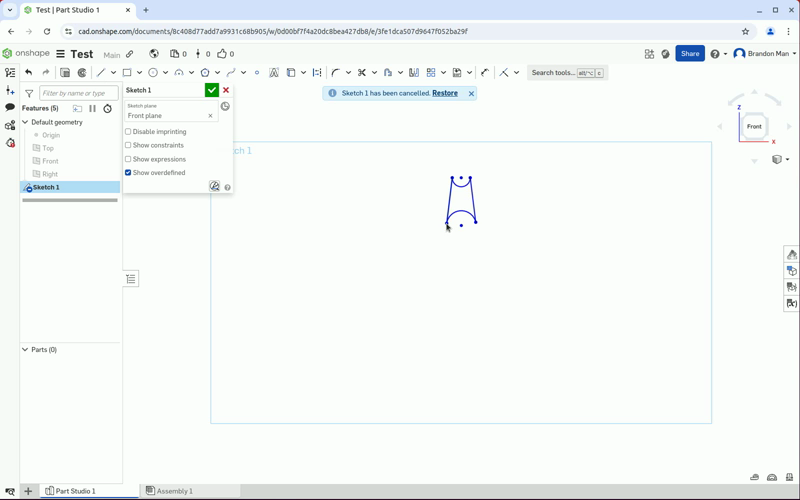
key(c)
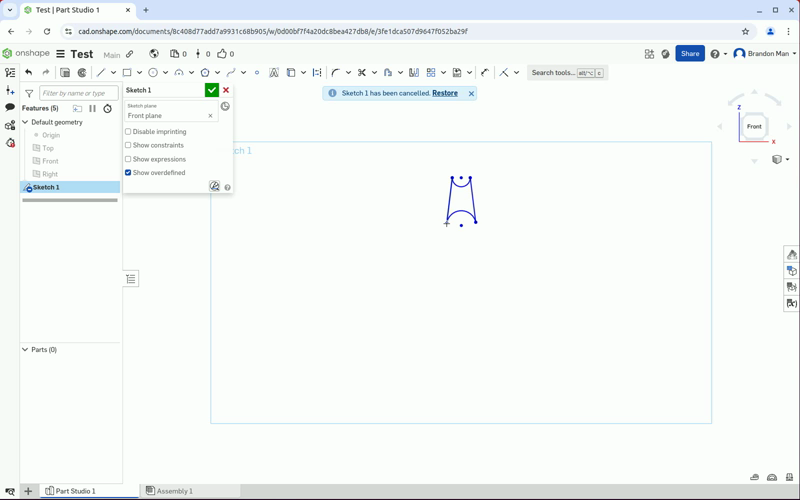
key_down(shift)
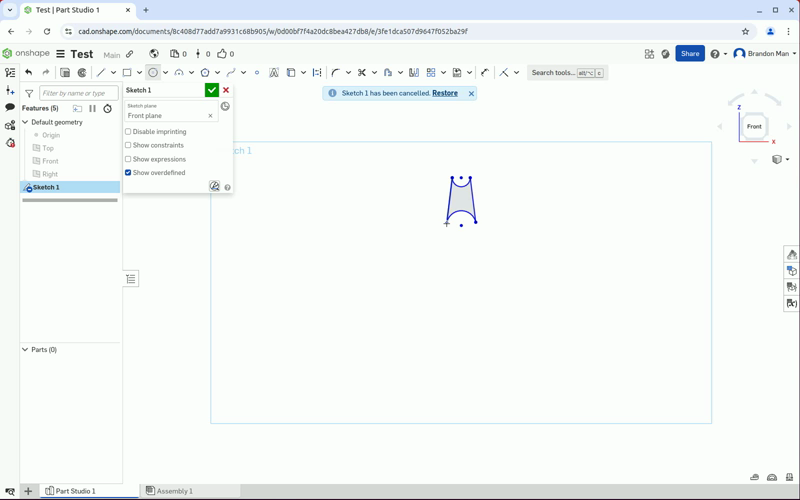
mouse_move(458, 191)
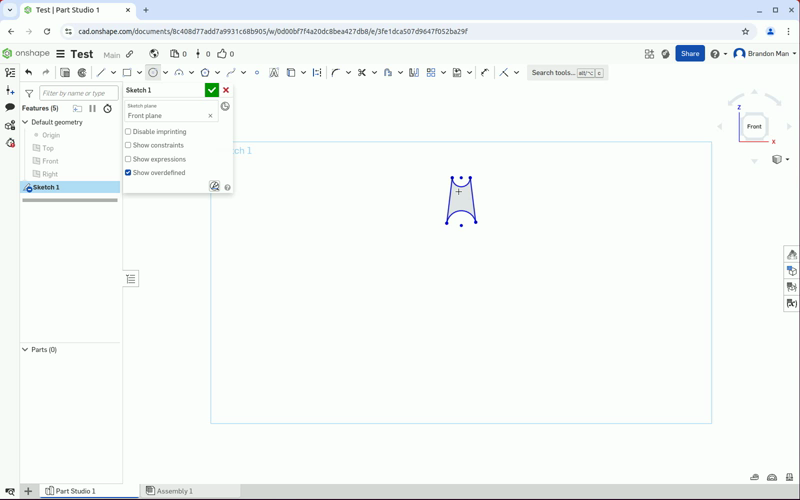
click(458, 191)
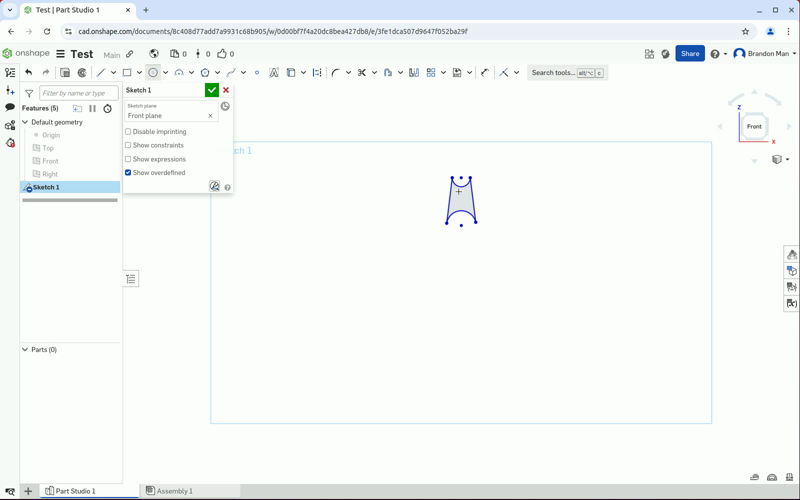
key_up(shift)
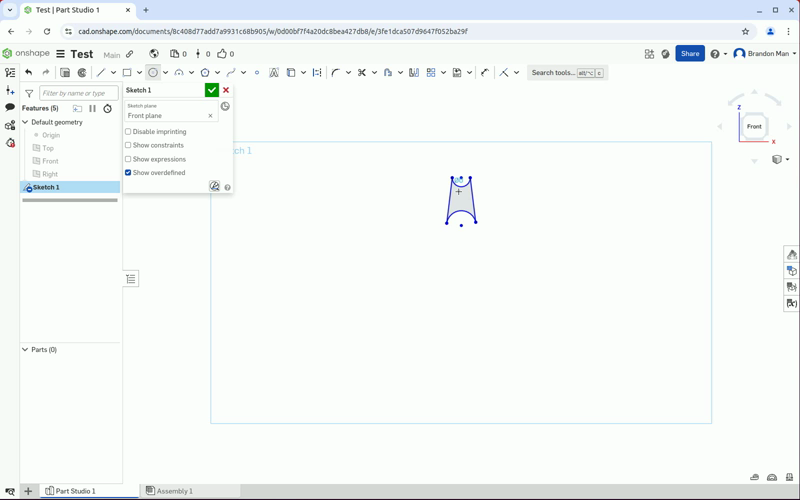
mouse_move(461, 191)
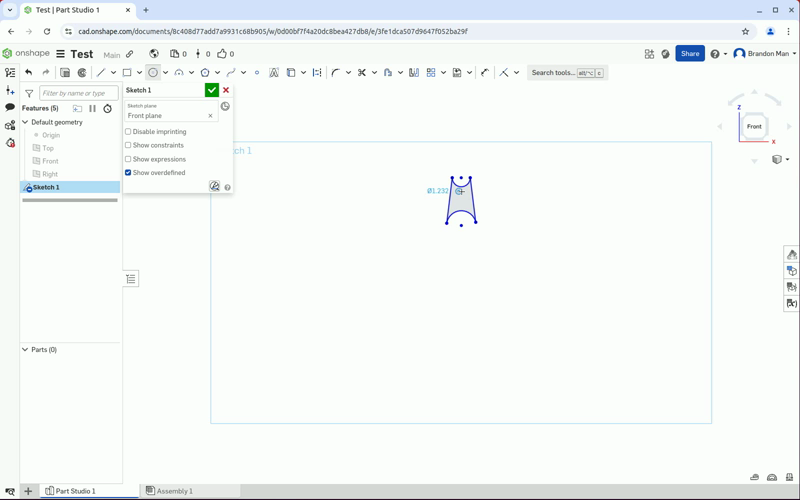
click(461, 191)
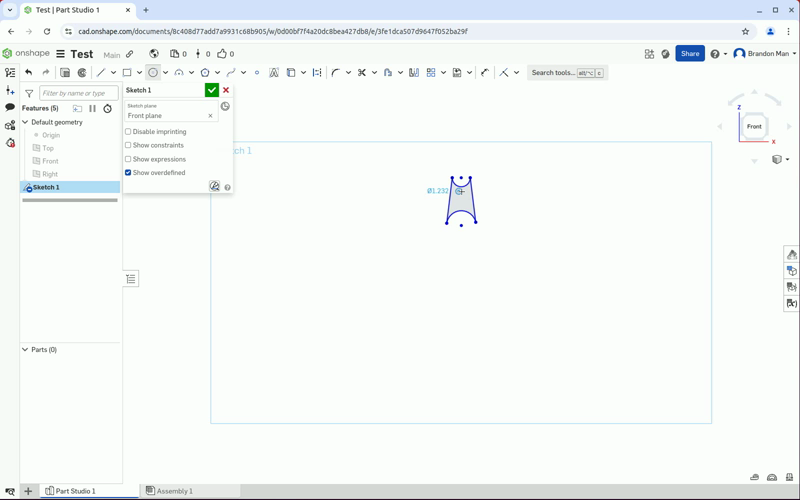
key(esc)
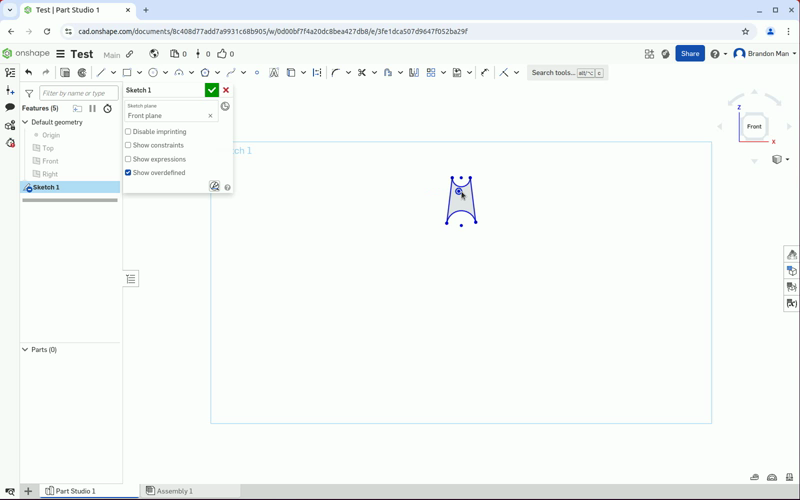
mouse_move(455, 179)
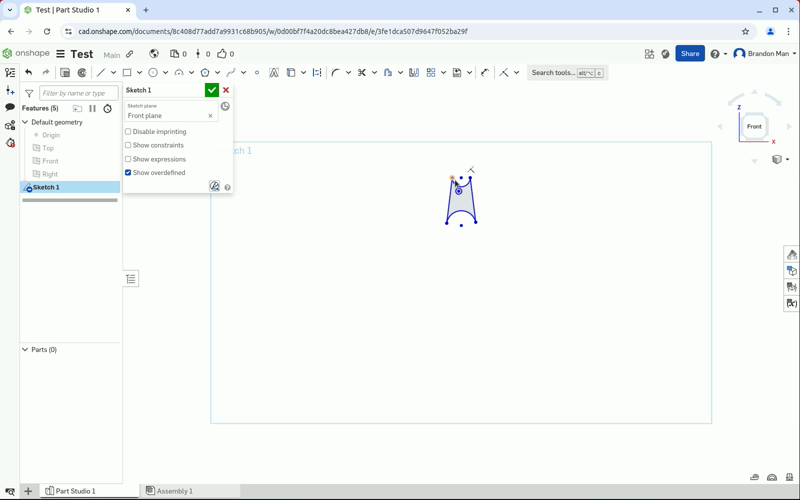
scroll(6)
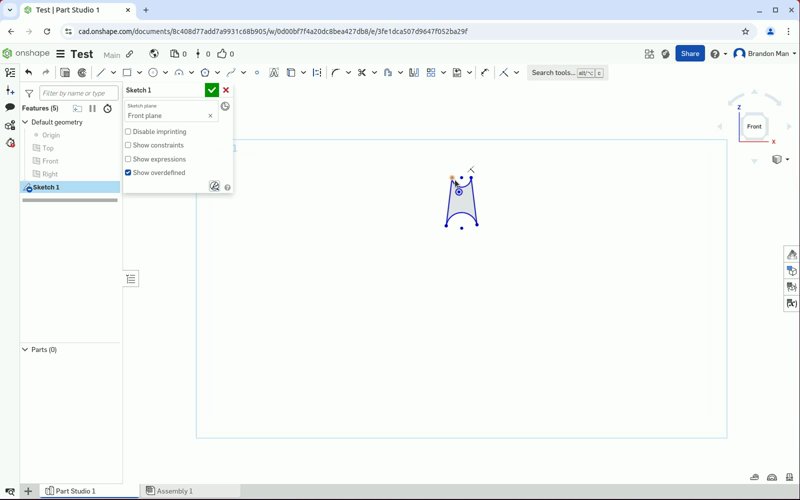
scroll(6)
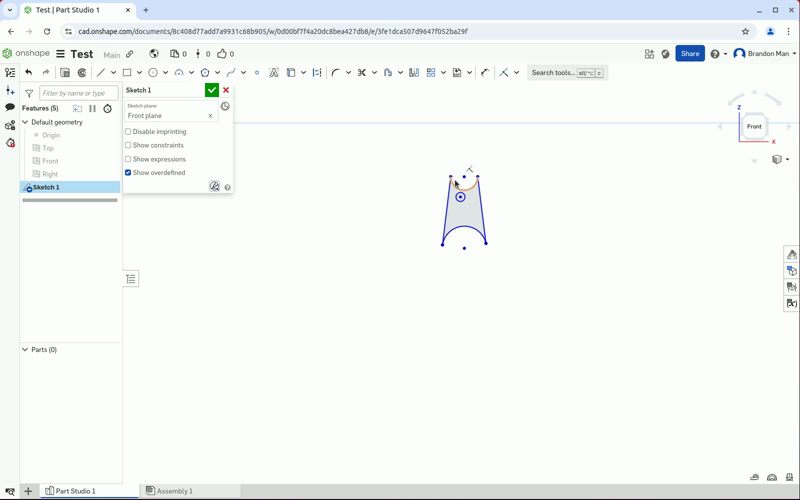
scroll(6)
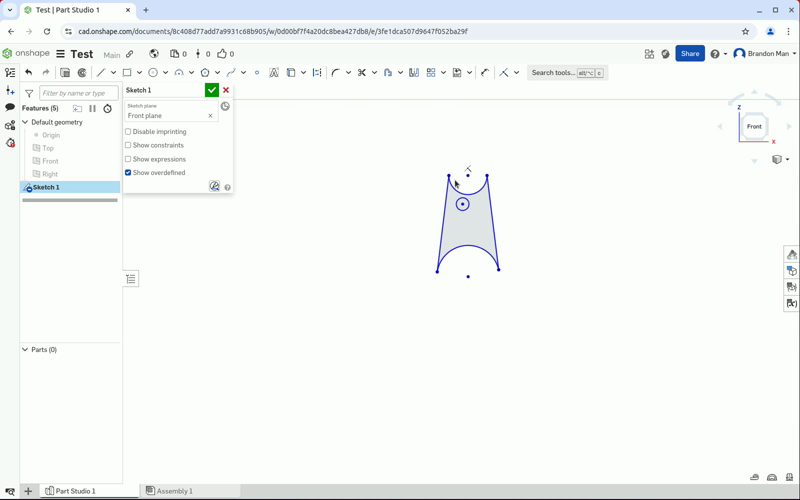
scroll(6)
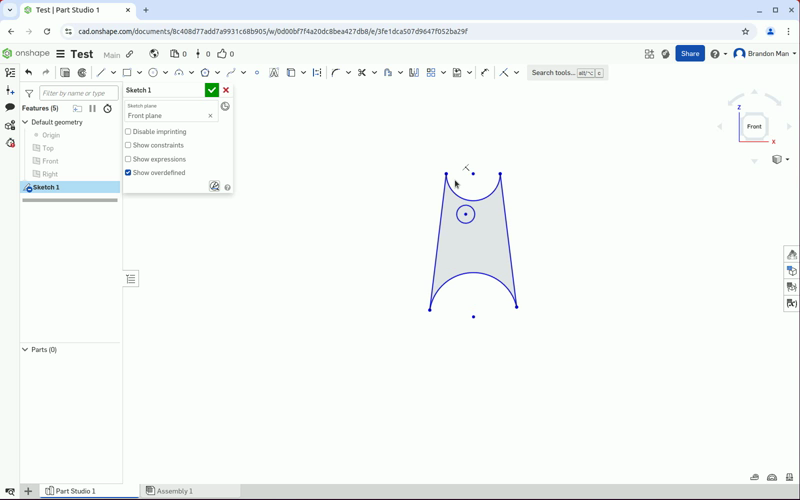
scroll(6)
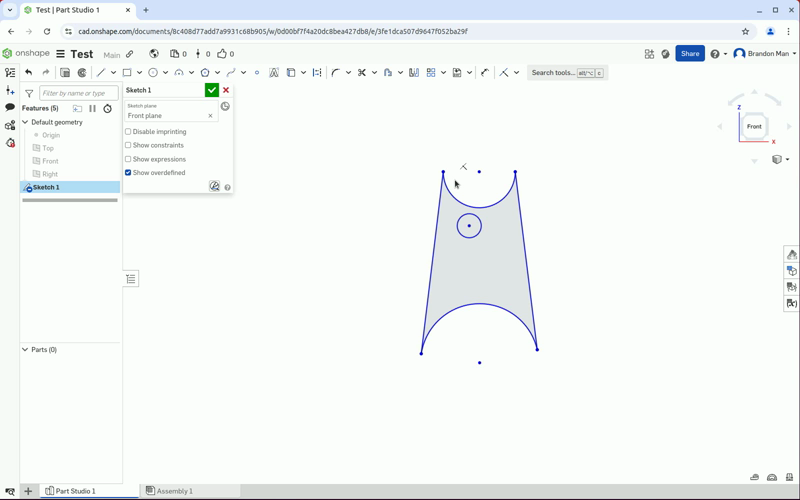
scroll(6)
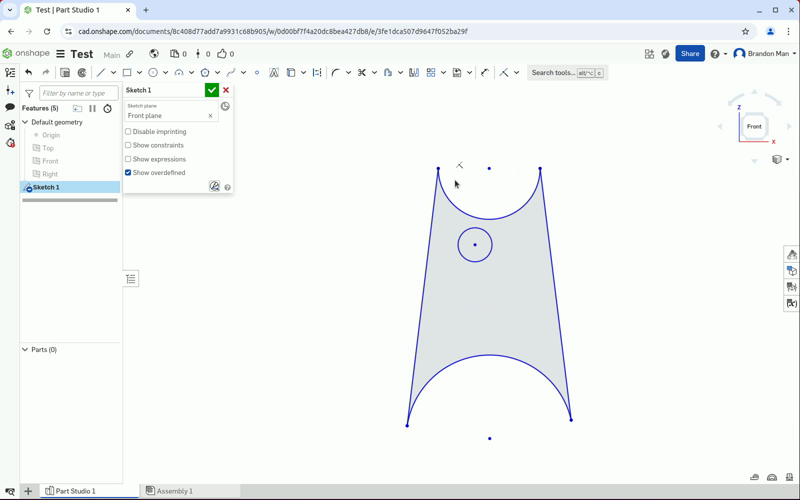
scroll(6)
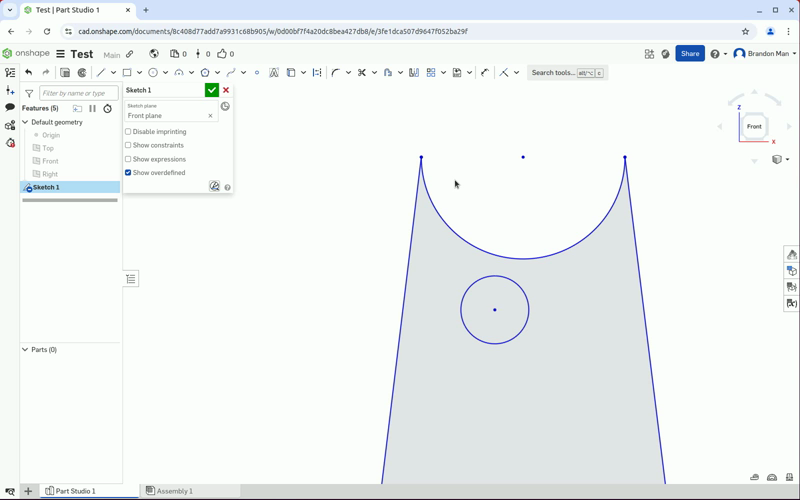
click(455, 179)
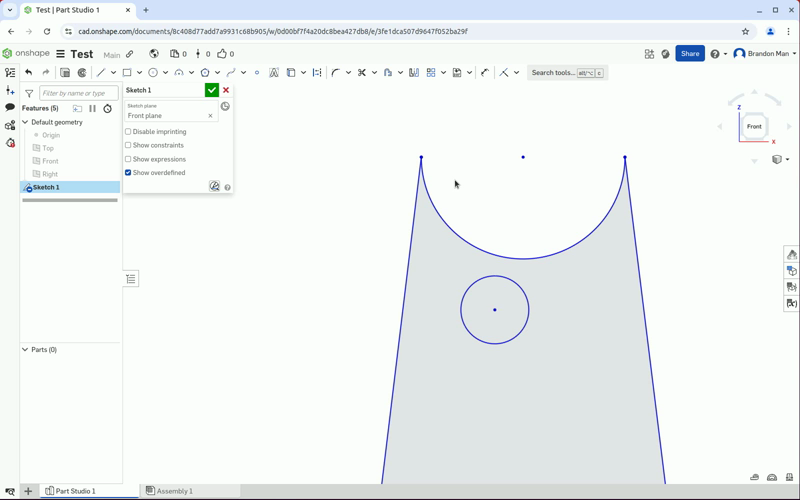
scroll(-6)
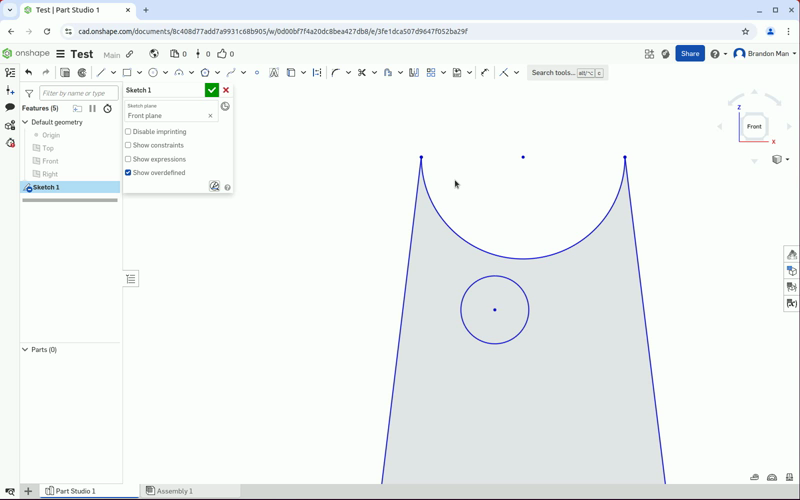
scroll(-6)
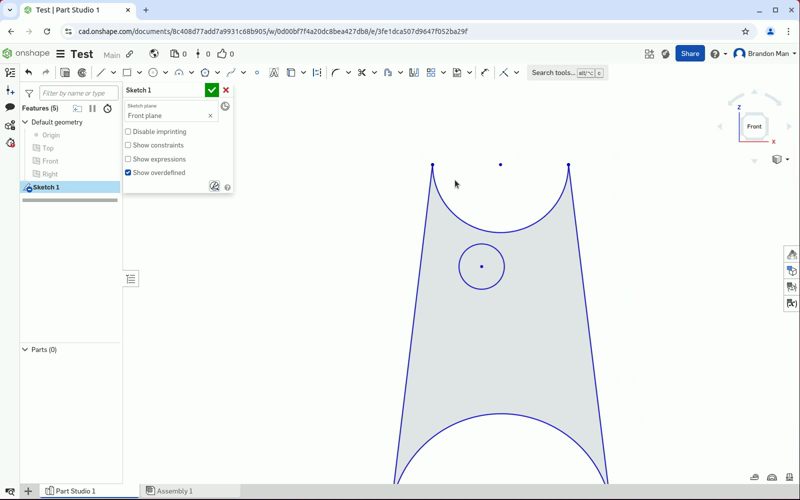
scroll(-6)
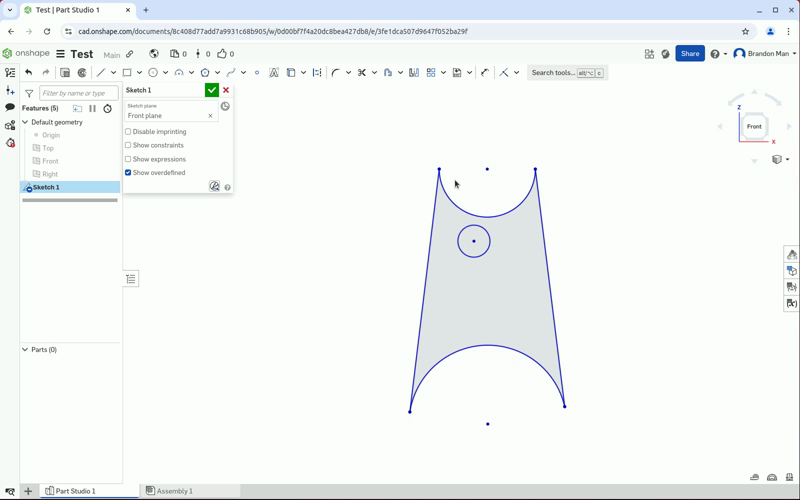
scroll(-6)
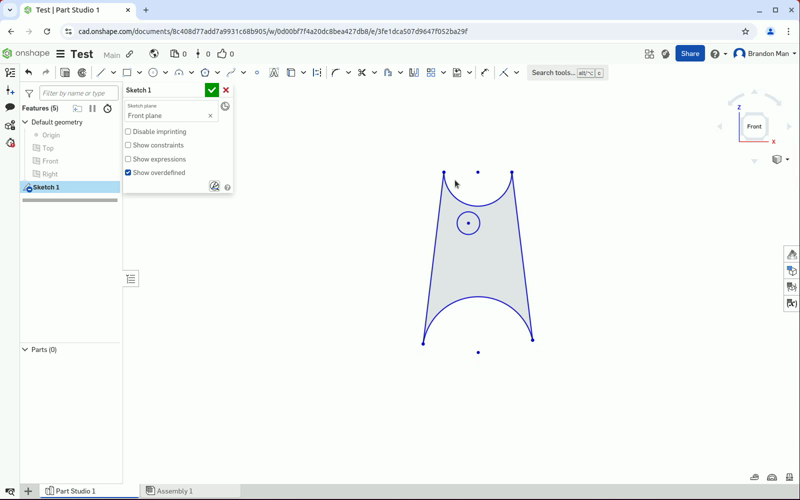
scroll(-6)
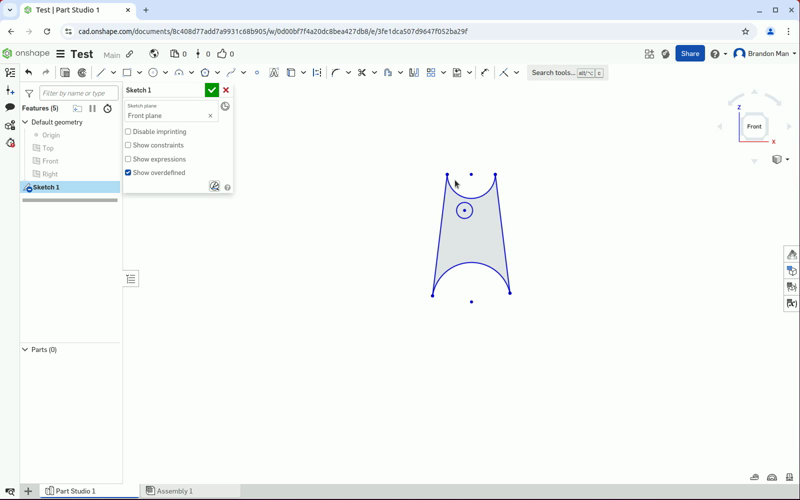
scroll(-6)
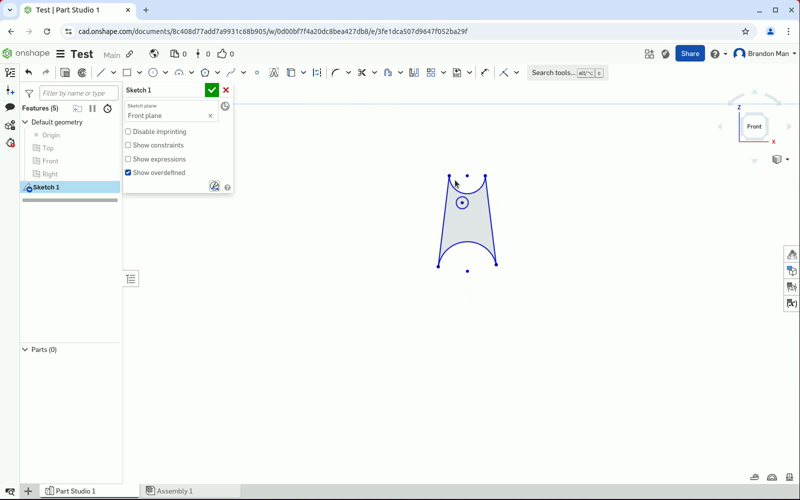
scroll(-6)
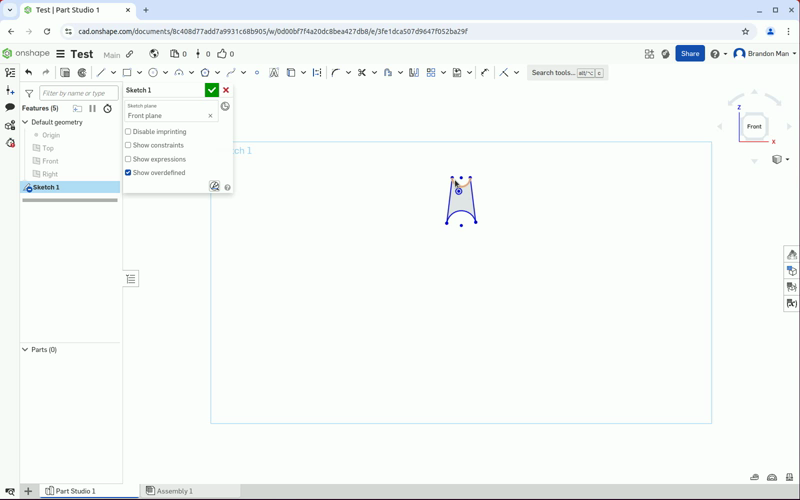
mouse_move(73, 352)
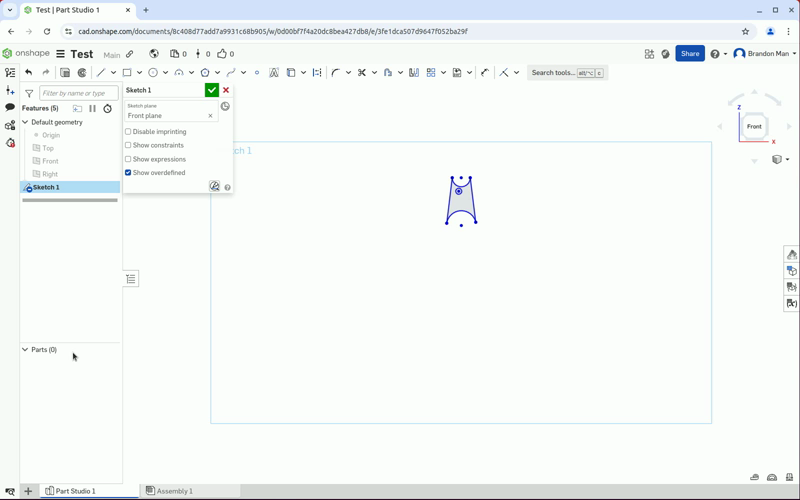
key(shift+y)
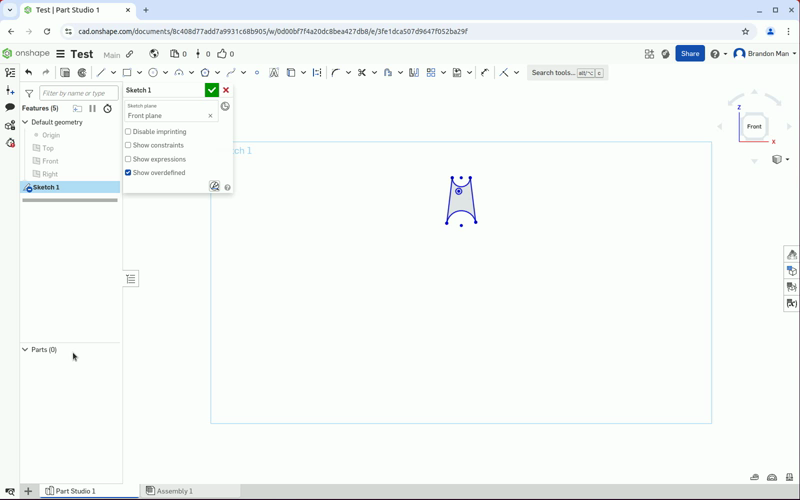
key(shift+e)
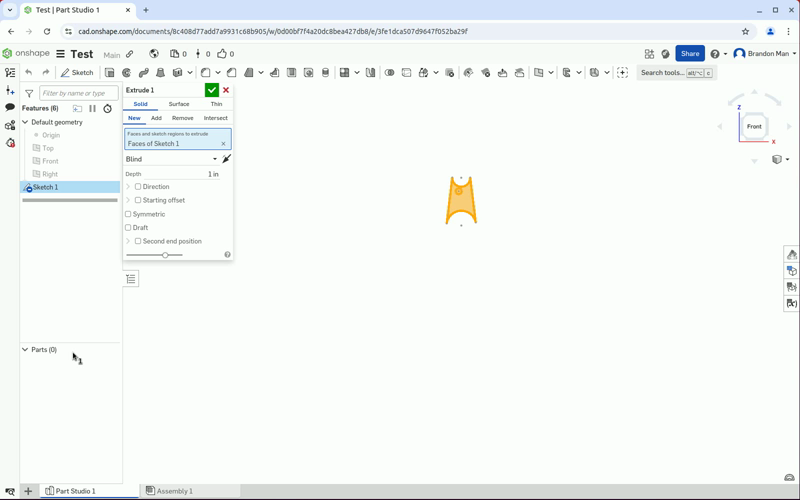
mouse_move(143, 106)
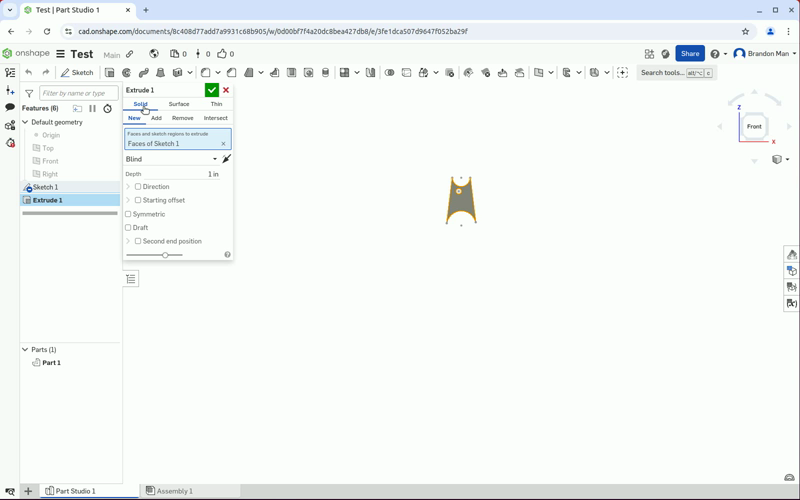
click(143, 106)
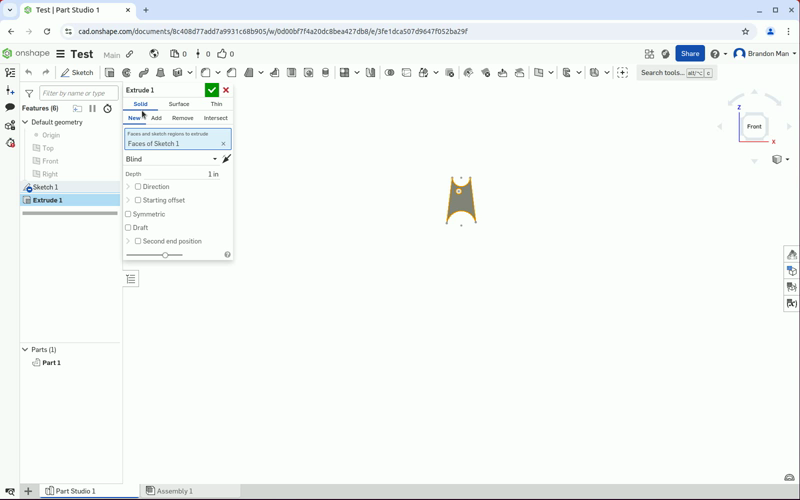
mouse_move(137, 120)
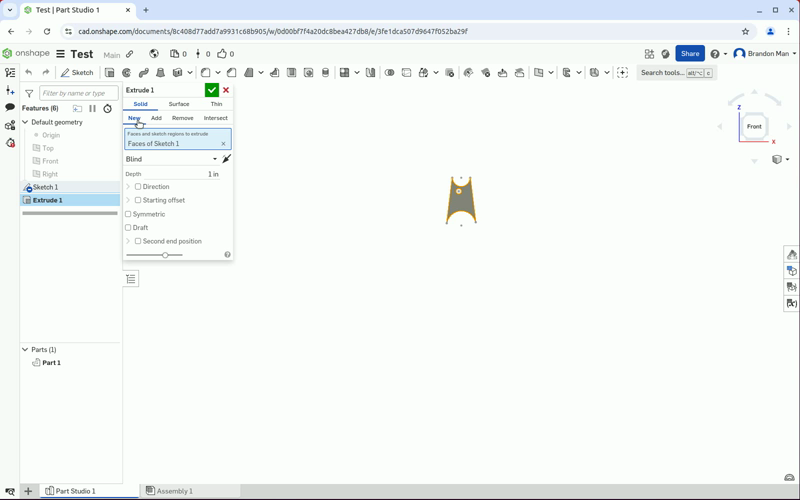
click(137, 120)
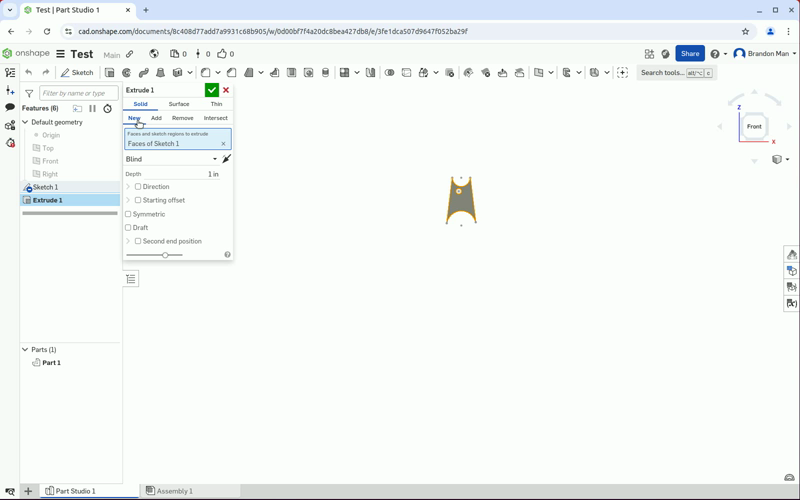
key(tab, 4)
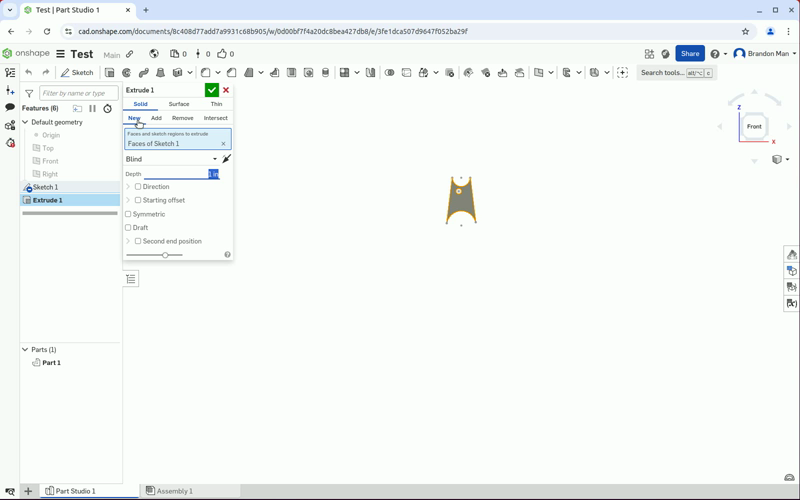
text(0.481)
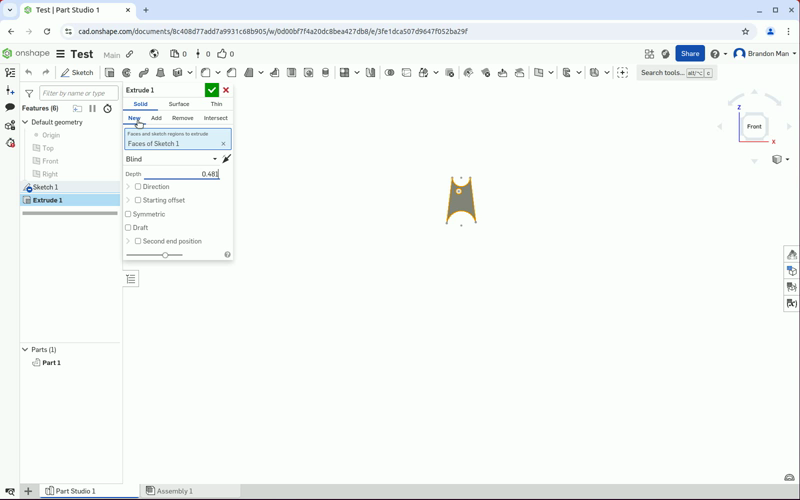
key(enter)
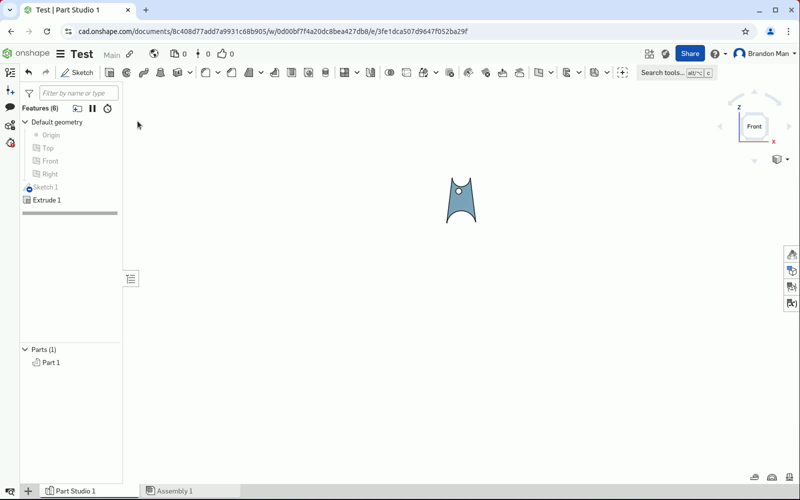
key(shift+h)
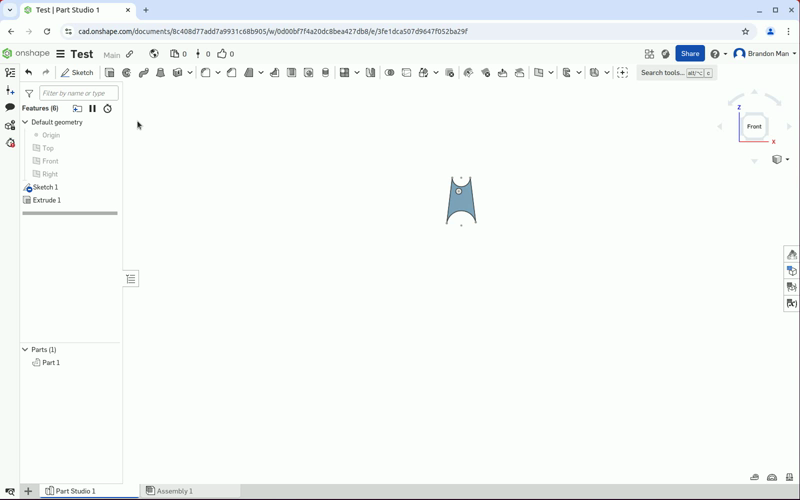
key(shift+h)
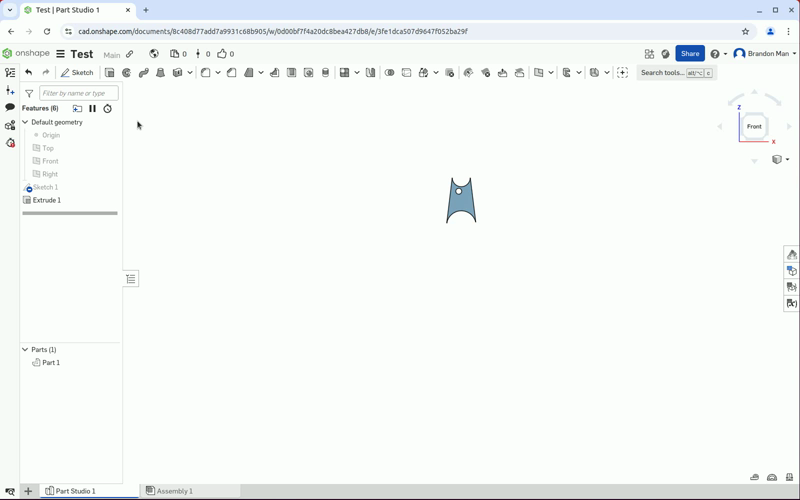
mouse_move(73, 189)
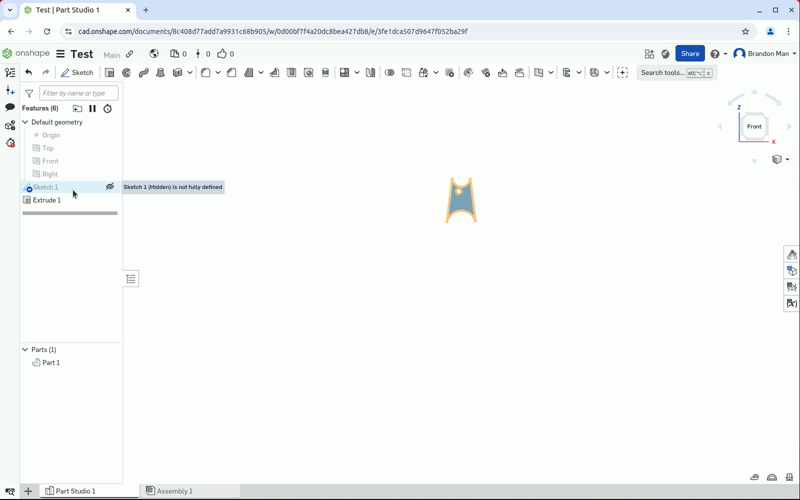
click(73, 189)
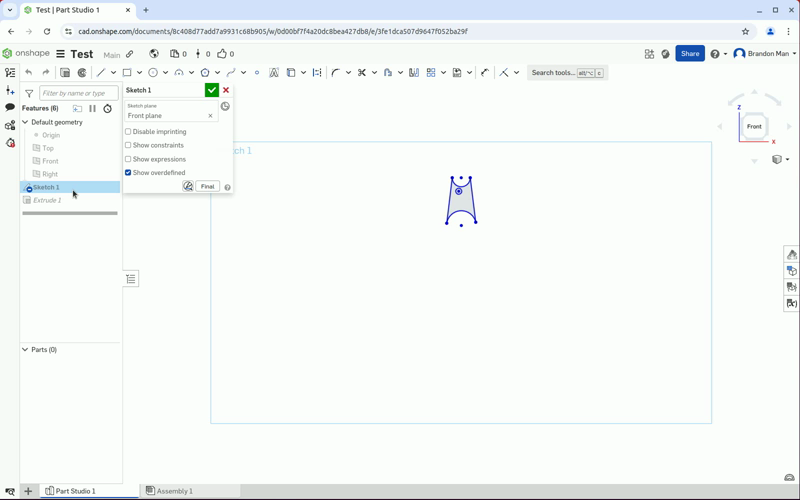
mouse_move(229, 92)
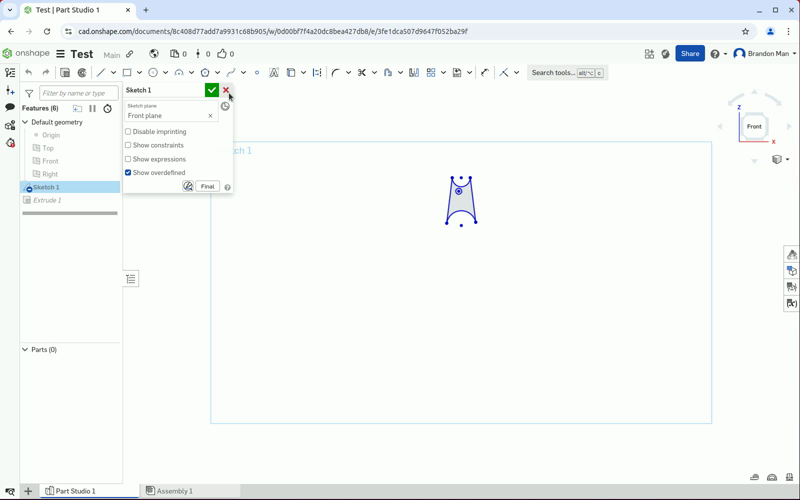
click(229, 92)
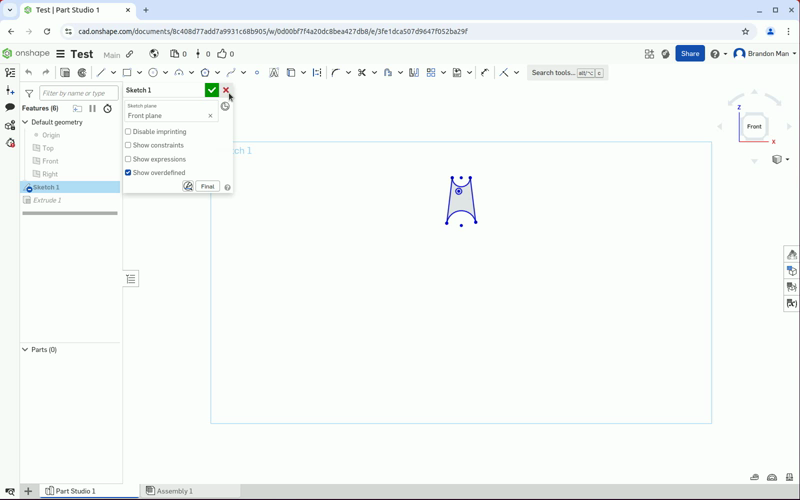
key(shift+s)
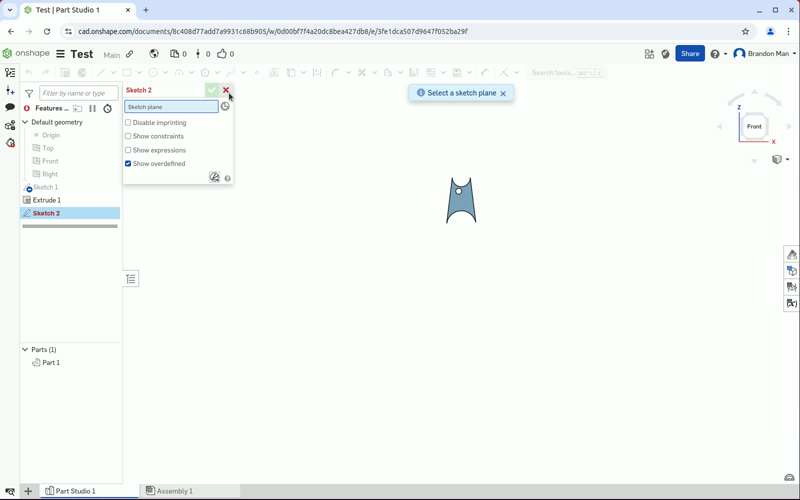
mouse_move(73, 163)
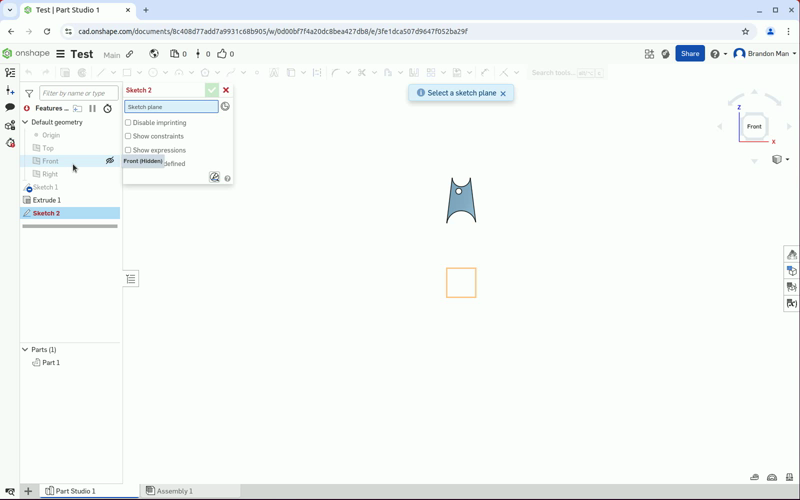
click(73, 163)
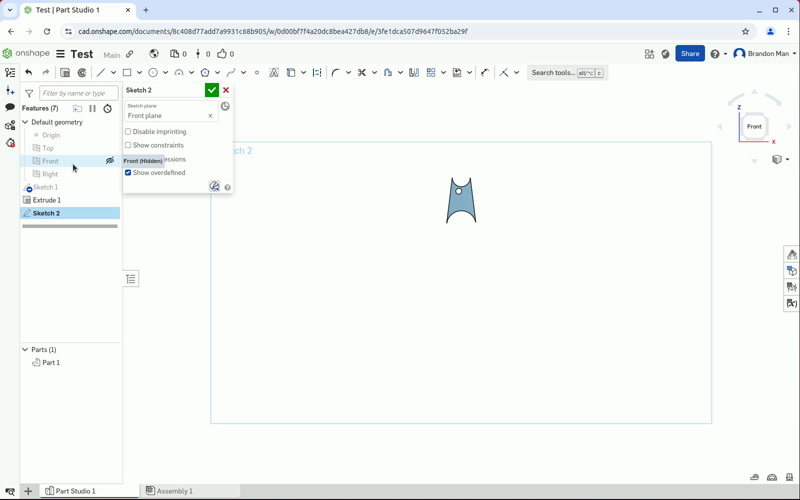
mouse_move(73, 352)
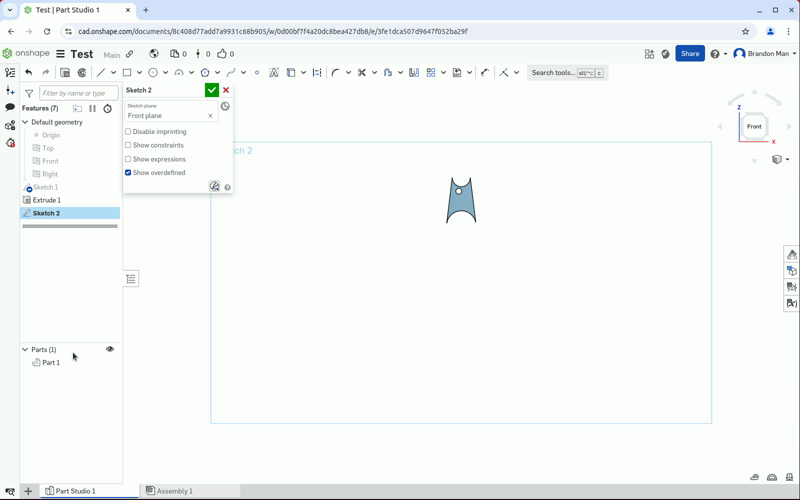
key(y)
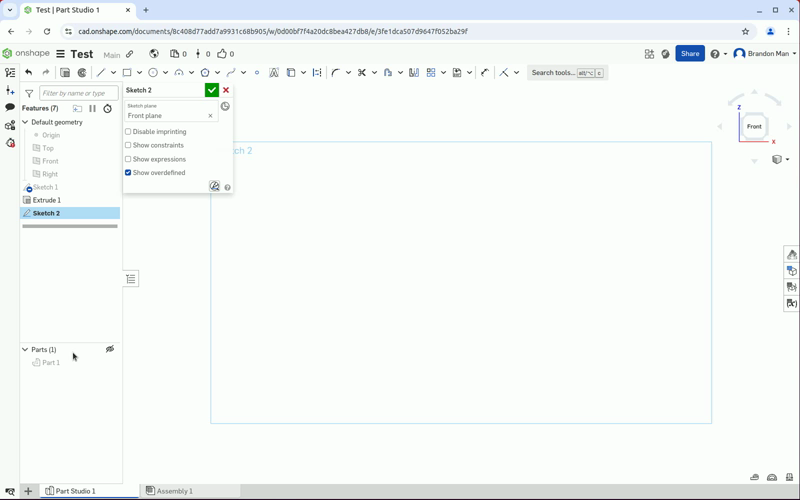
key(l)
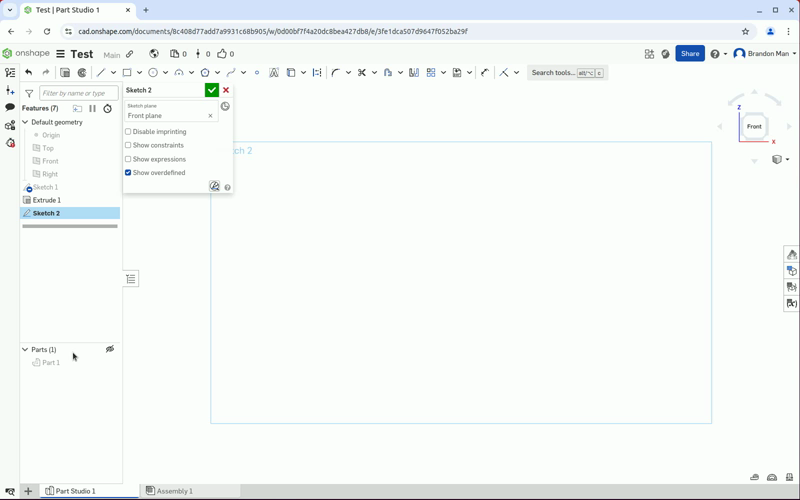
key_down(shift)
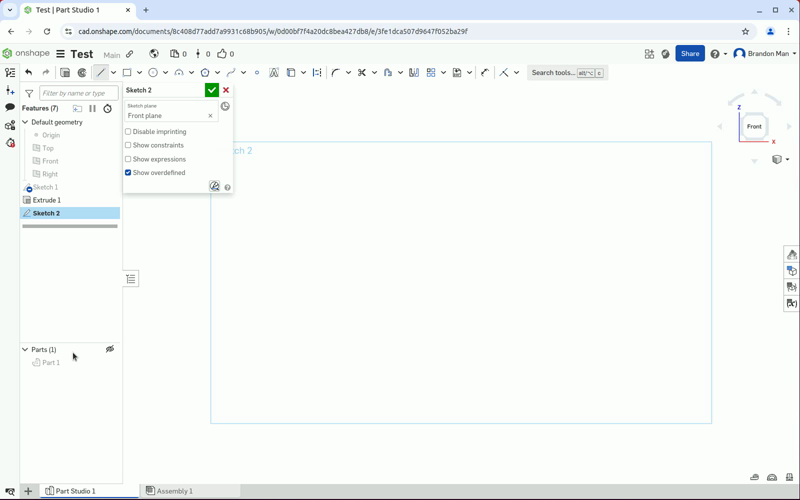
mouse_move(446, 226)
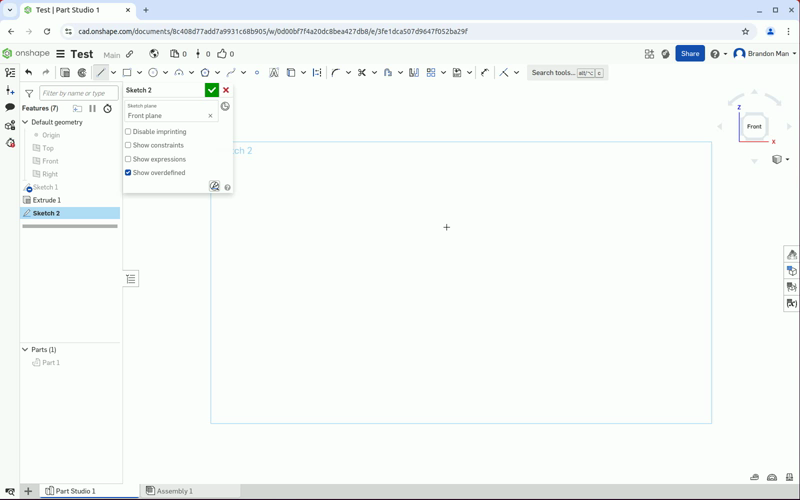
click(446, 226)
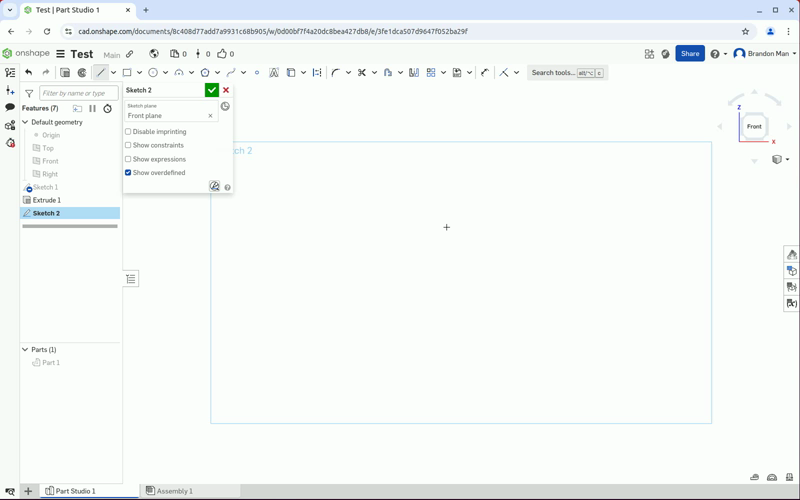
key_up(shift)
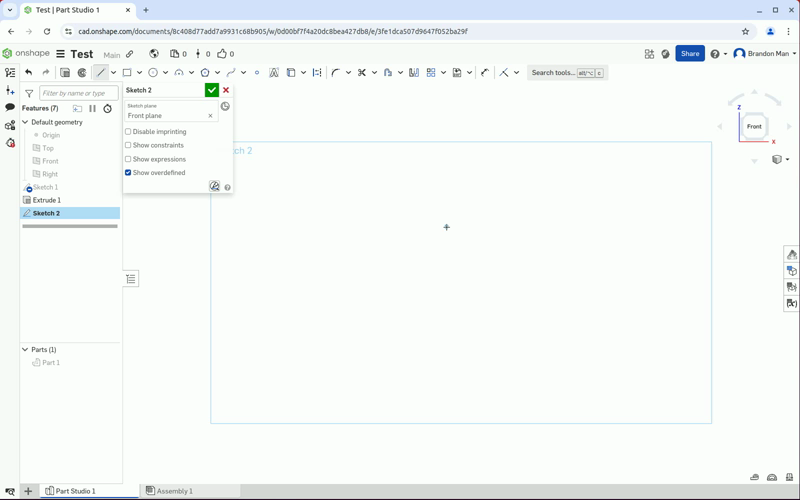
key_down(shift)
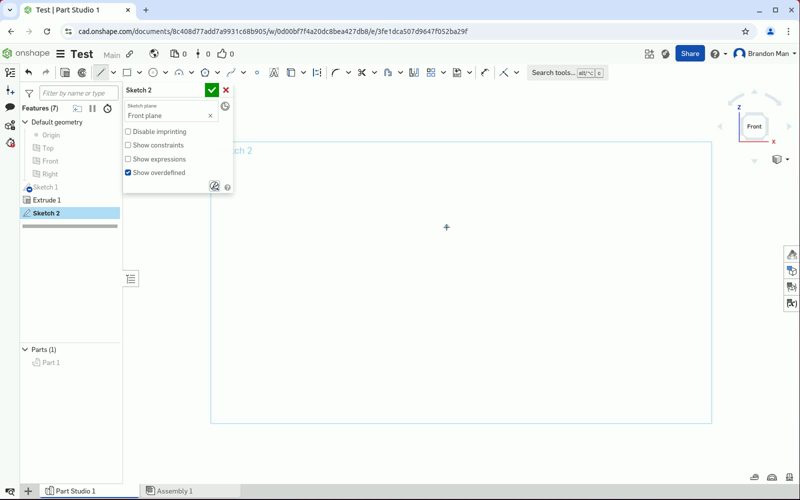
mouse_move(476, 226)
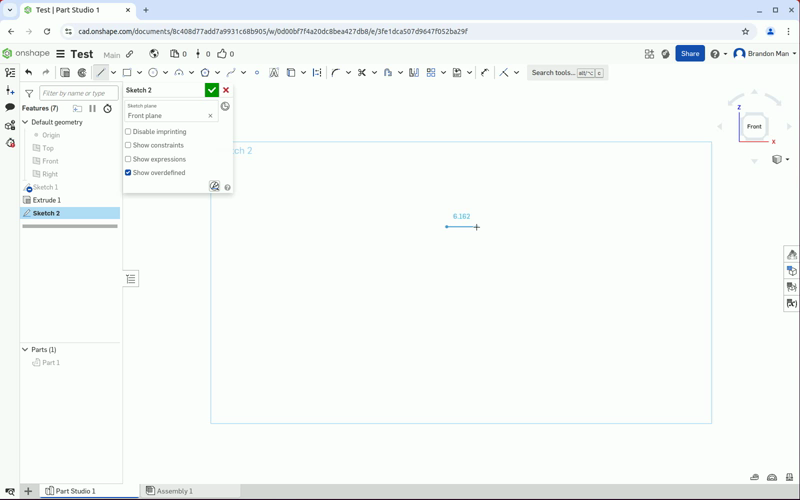
mouse_move(452, 282)
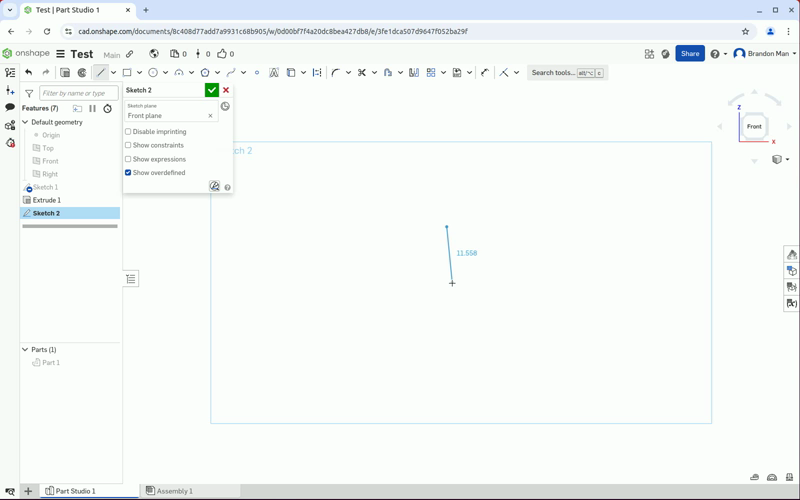
click(452, 282)
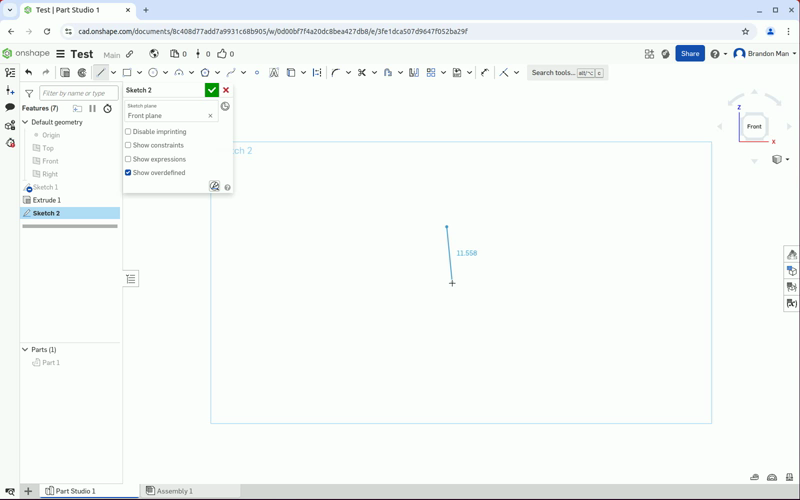
key_up(shift)
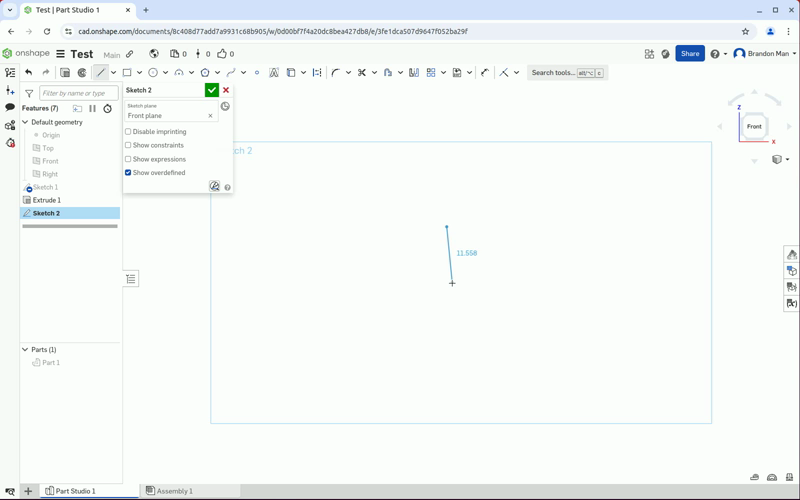
key(esc)
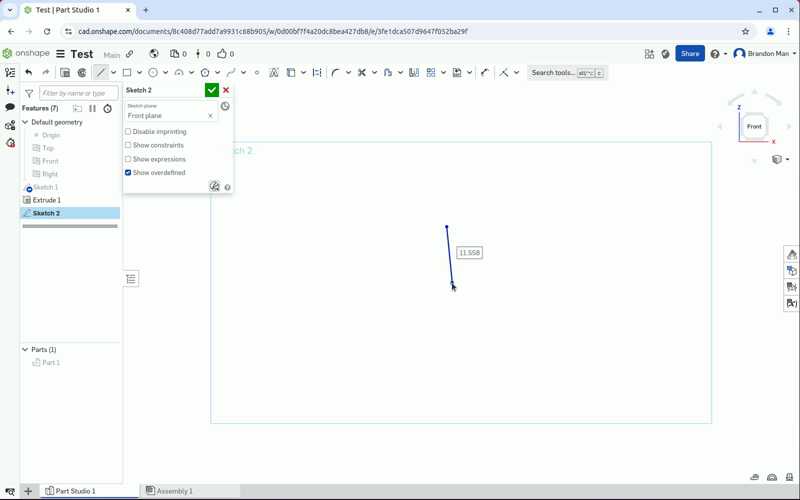
key(a)
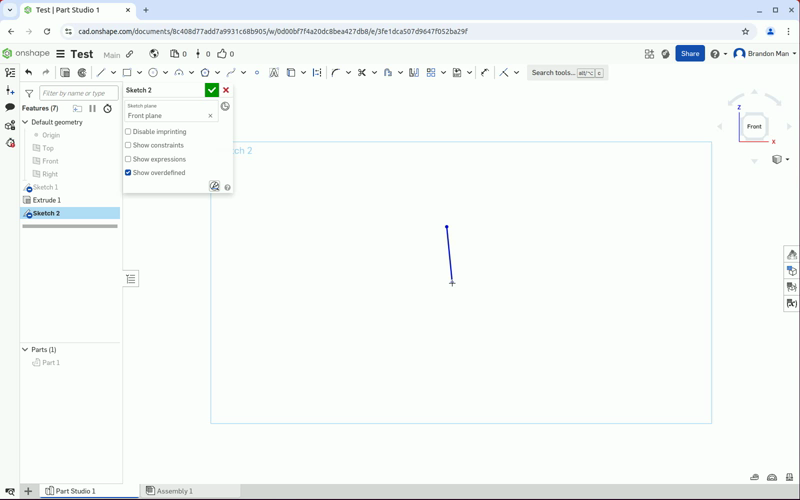
mouse_move(452, 282)
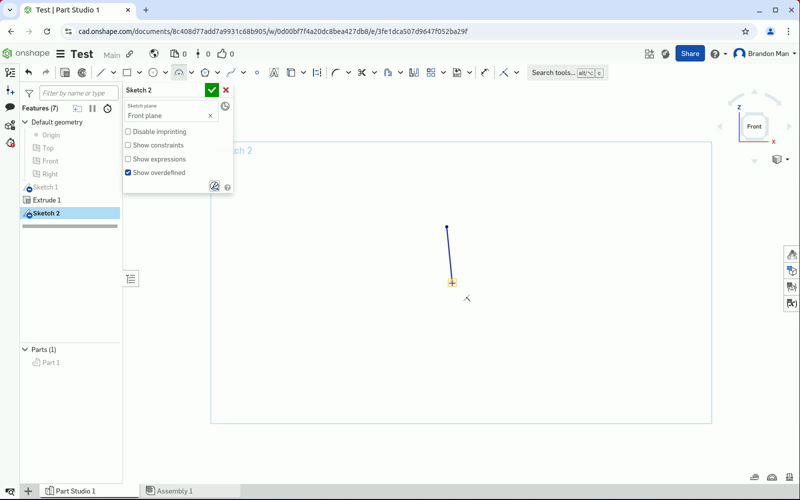
click(452, 282)
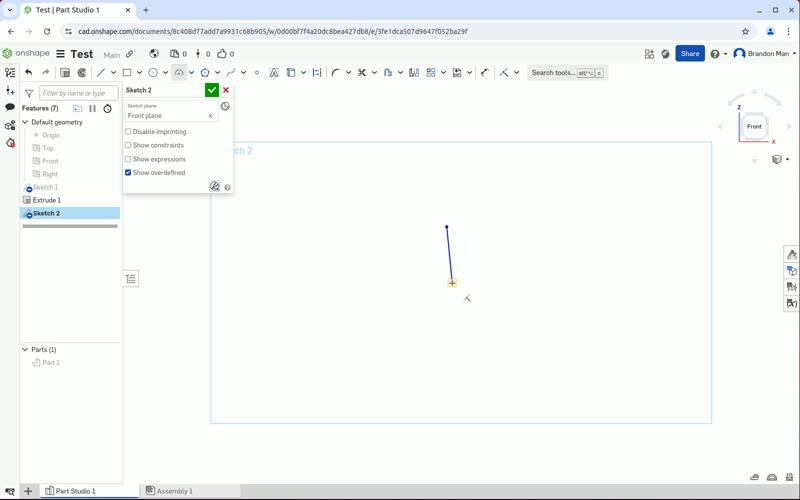
key_down(shift)
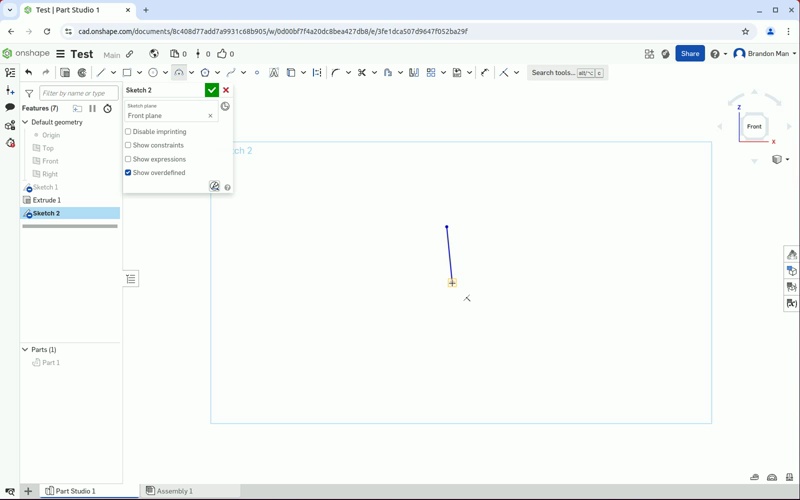
mouse_move(461, 291)
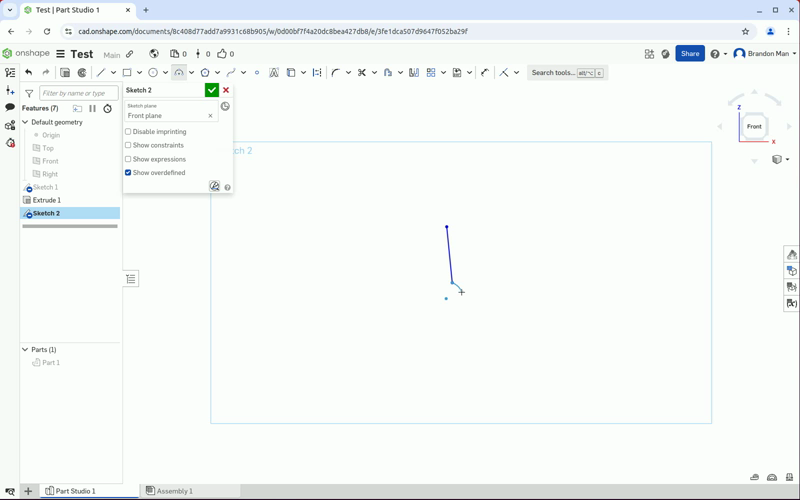
click(461, 291)
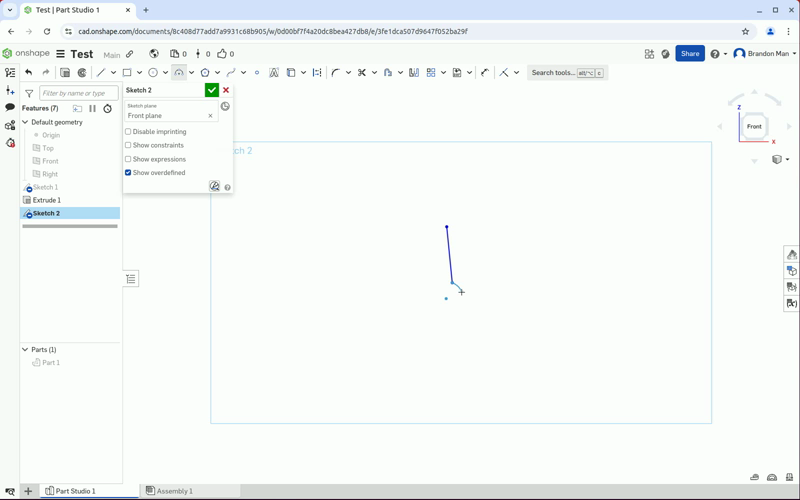
mouse_move(467, 276)
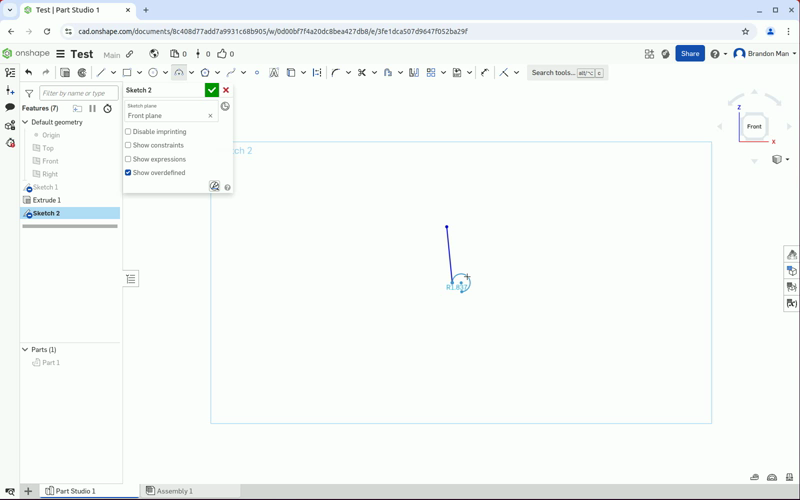
click(467, 276)
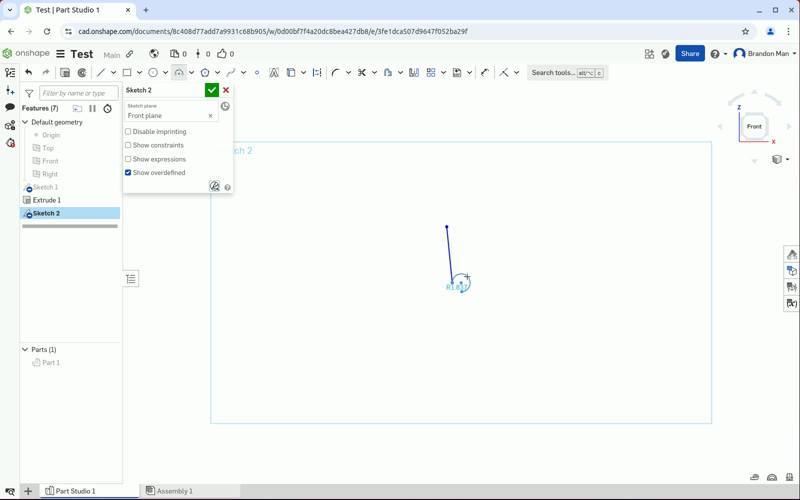
key_up(shift)
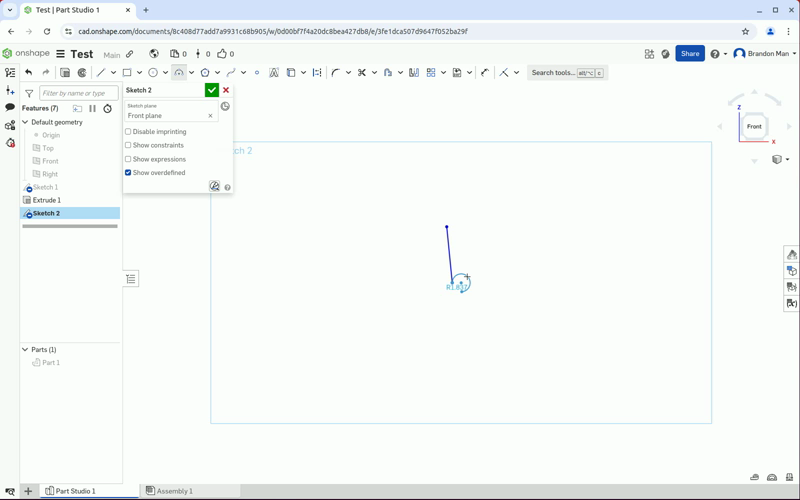
key(esc)
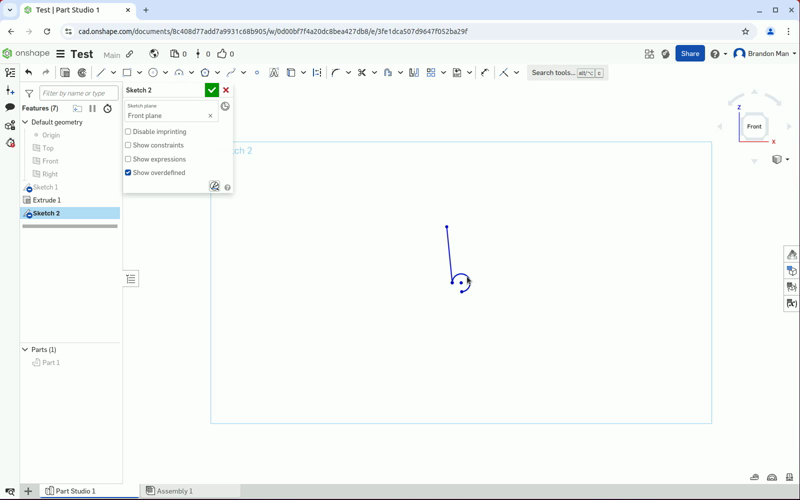
key(l)
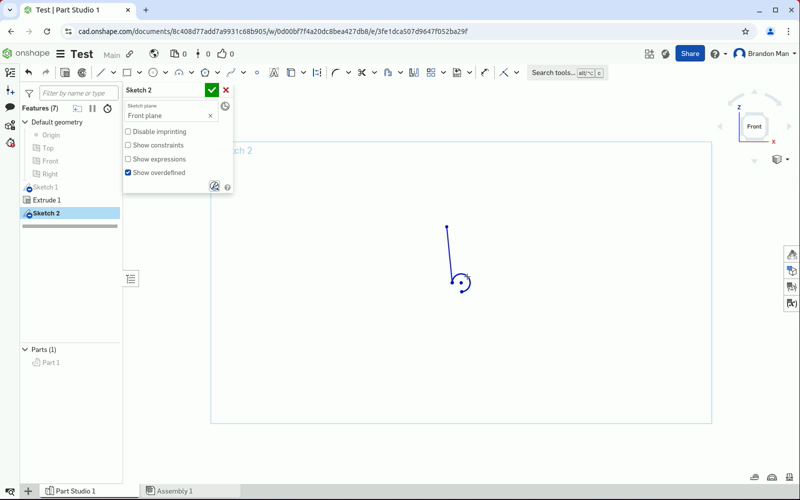
mouse_move(461, 291)
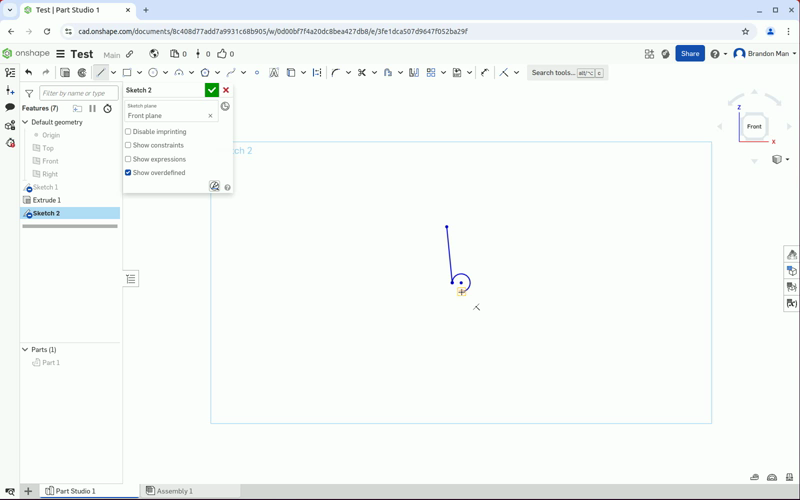
click(461, 291)
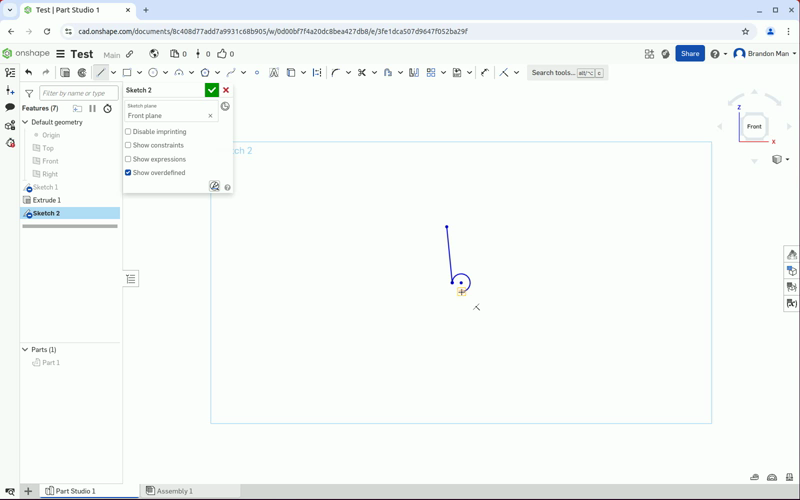
key_down(shift)
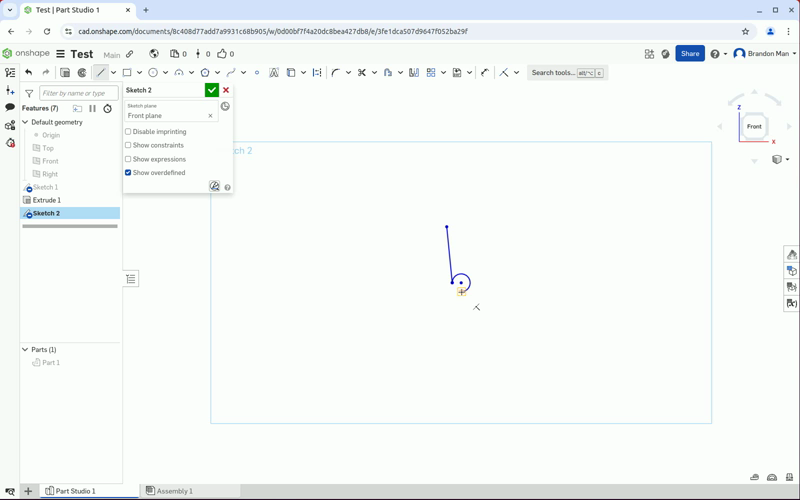
mouse_move(491, 291)
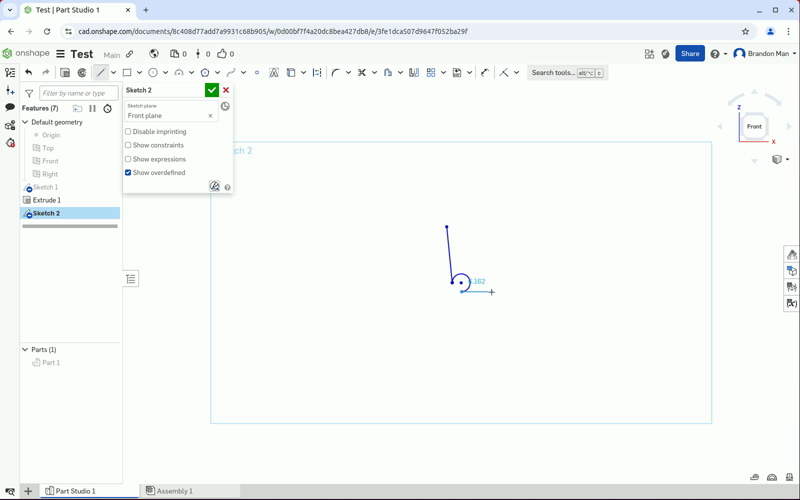
mouse_move(502, 290)
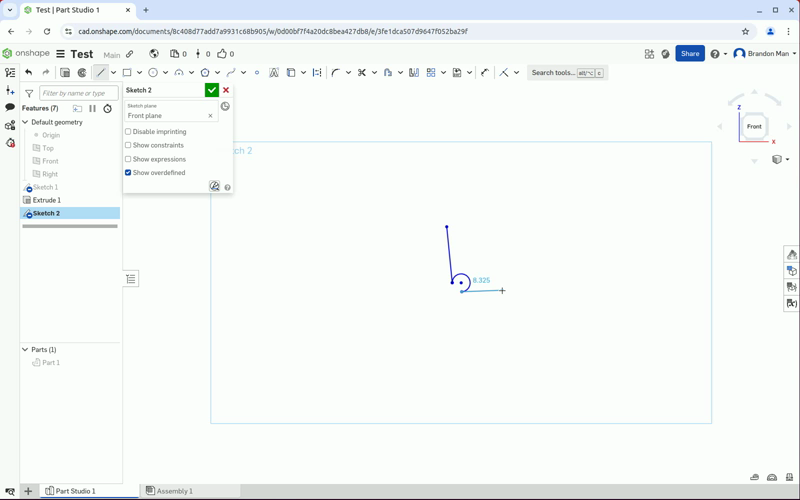
click(502, 290)
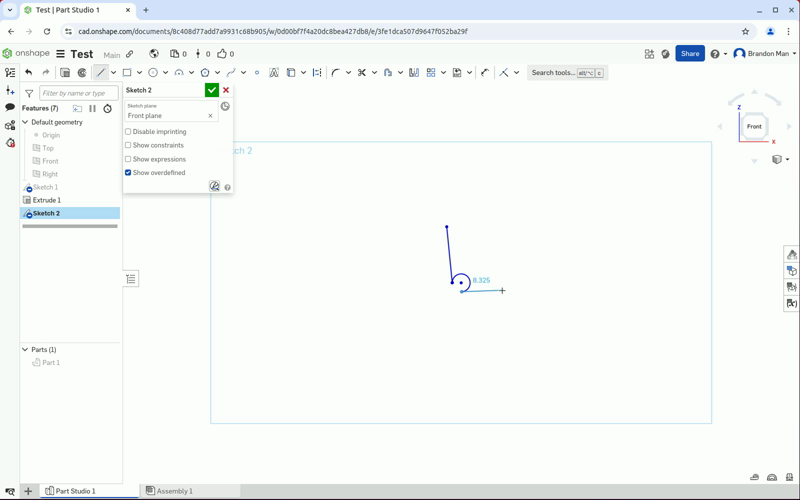
key_up(shift)
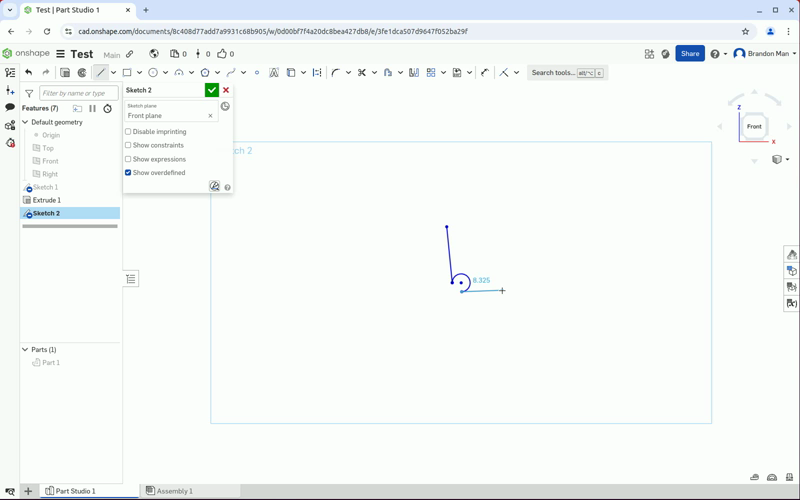
key(esc)
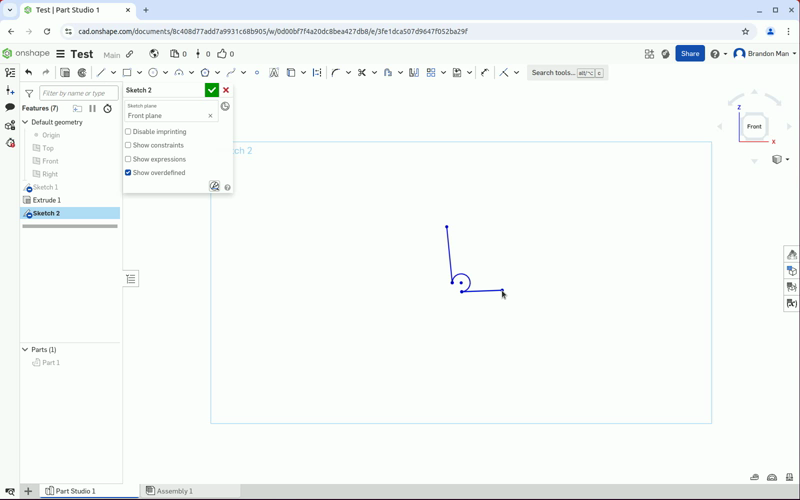
key(a)
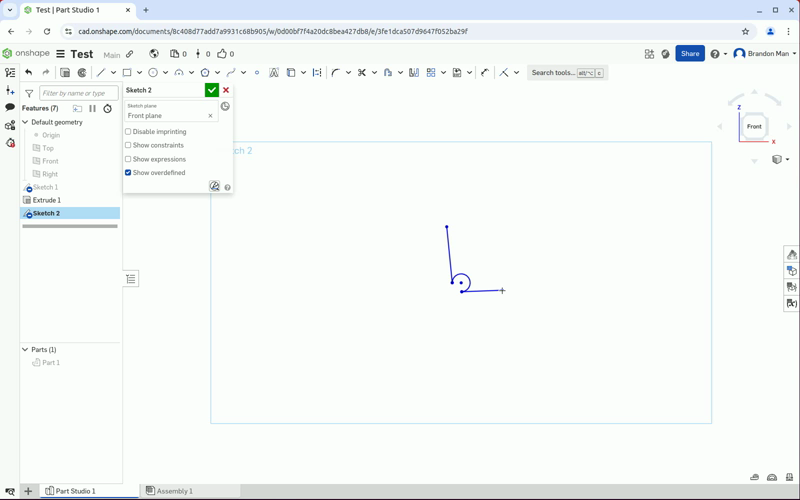
mouse_move(502, 290)
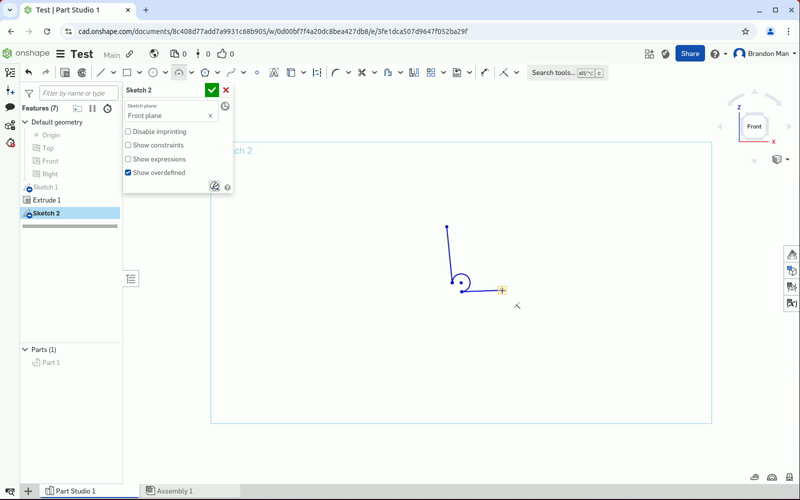
click(502, 290)
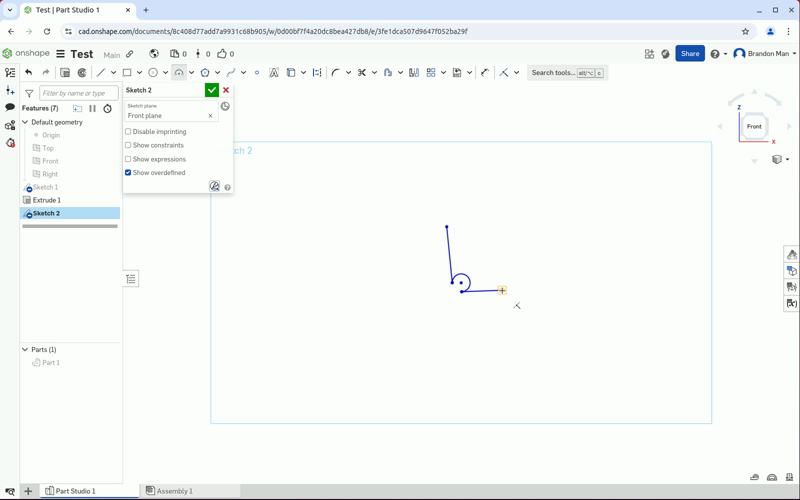
key_down(shift)
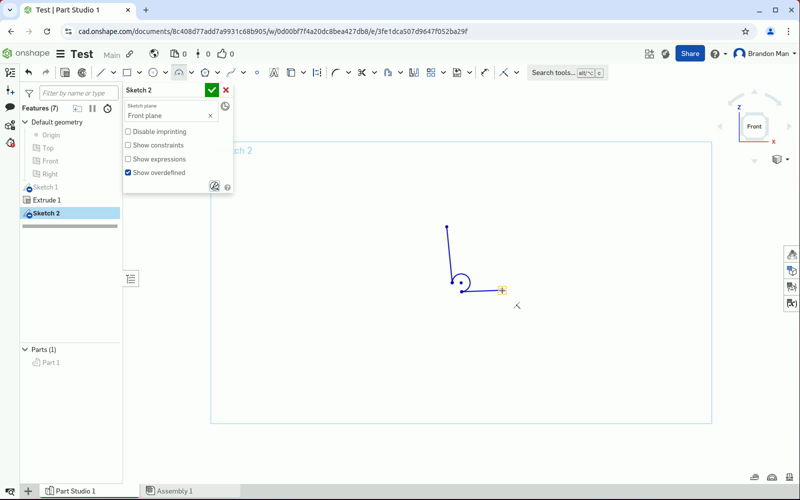
mouse_move(501, 275)
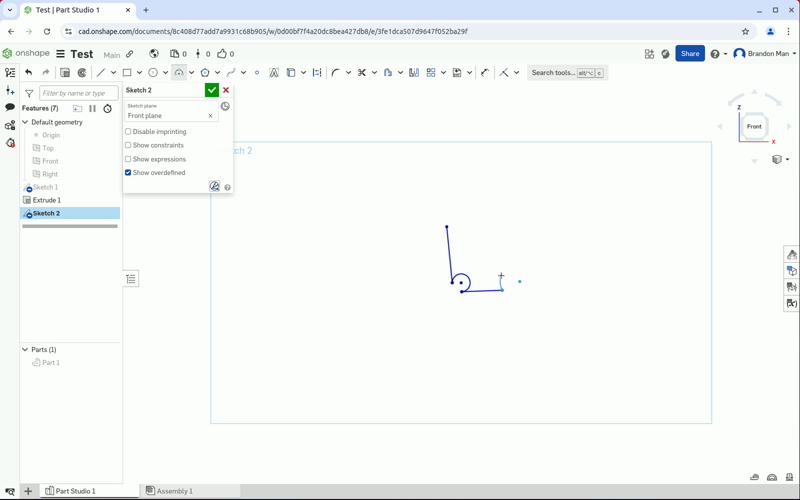
click(501, 275)
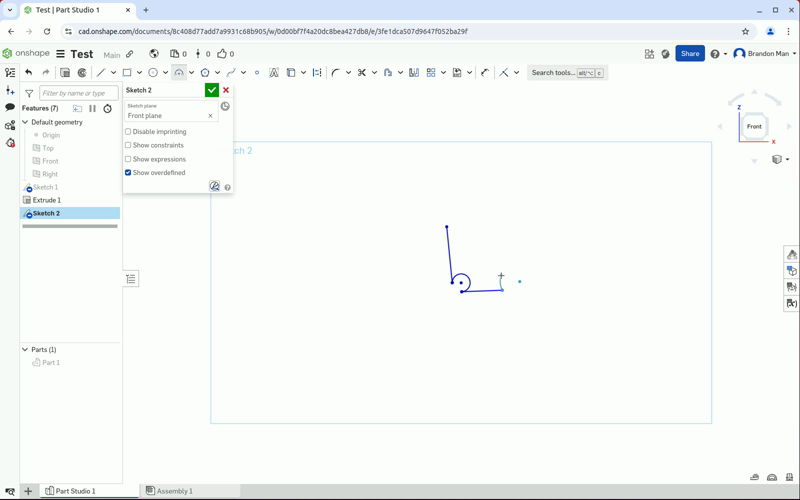
mouse_move(494, 283)
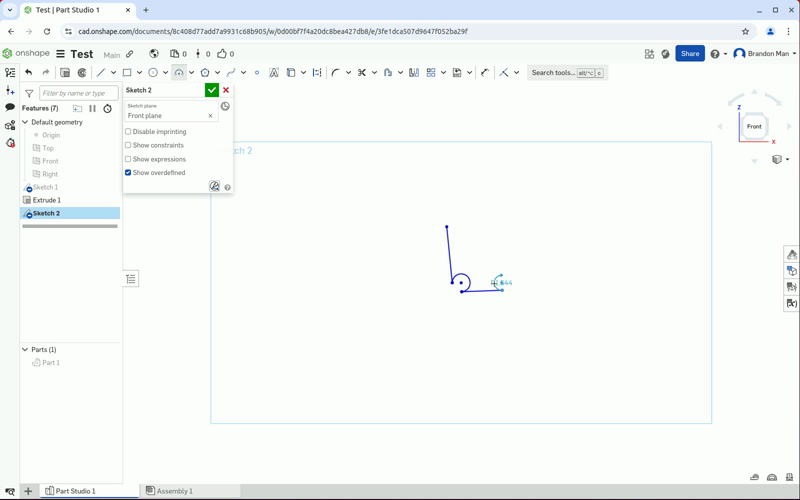
click(494, 283)
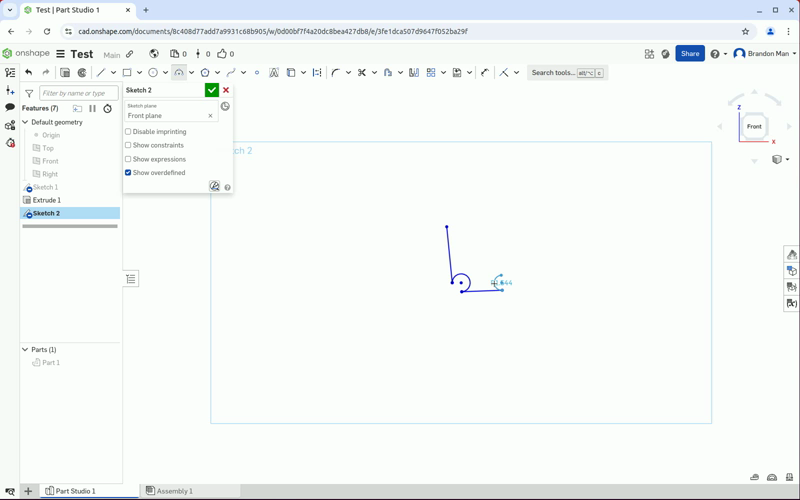
key_up(shift)
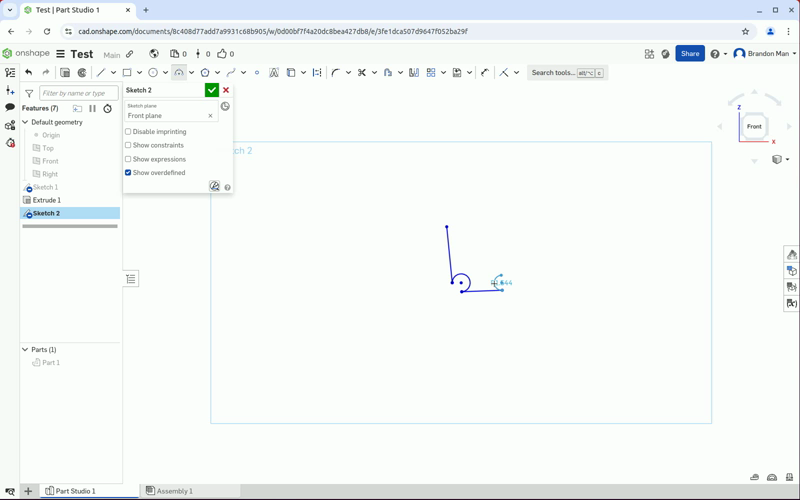
key(esc)
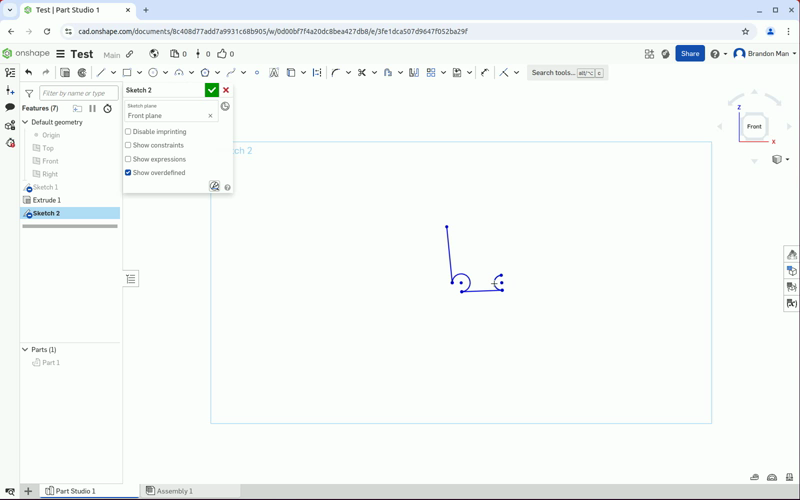
key(l)
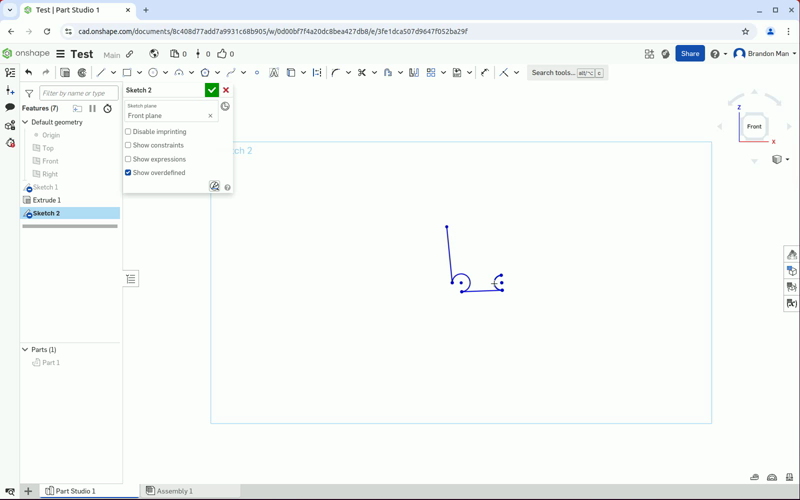
mouse_move(501, 275)
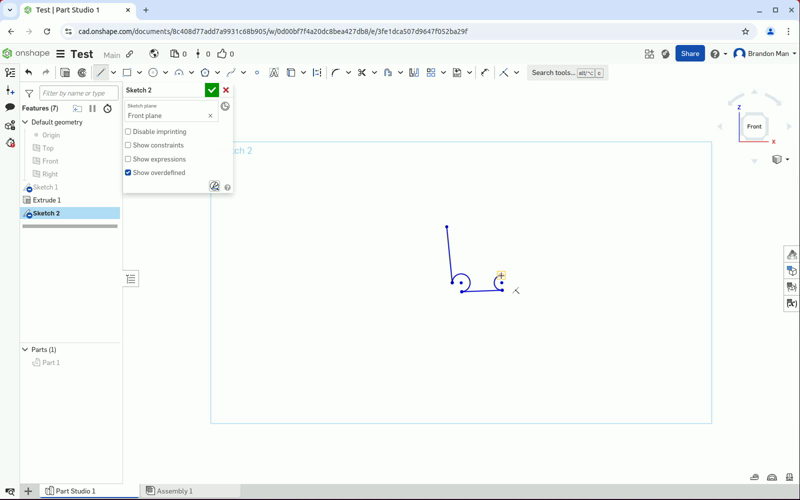
click(501, 275)
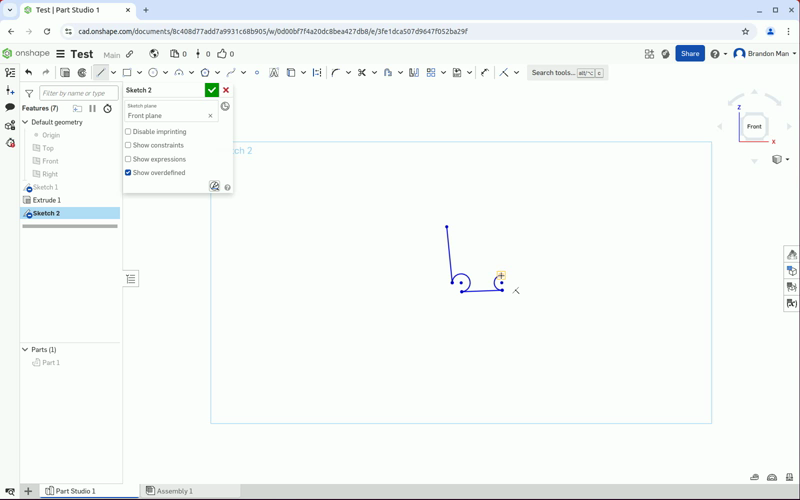
key_down(shift)
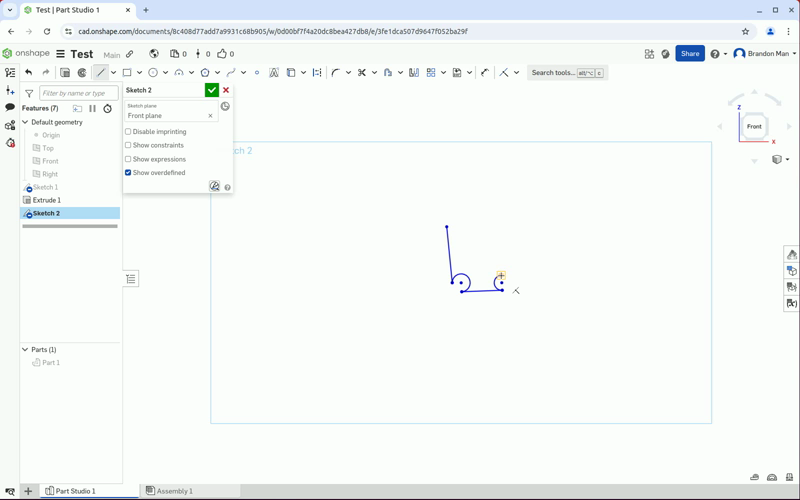
mouse_move(531, 275)
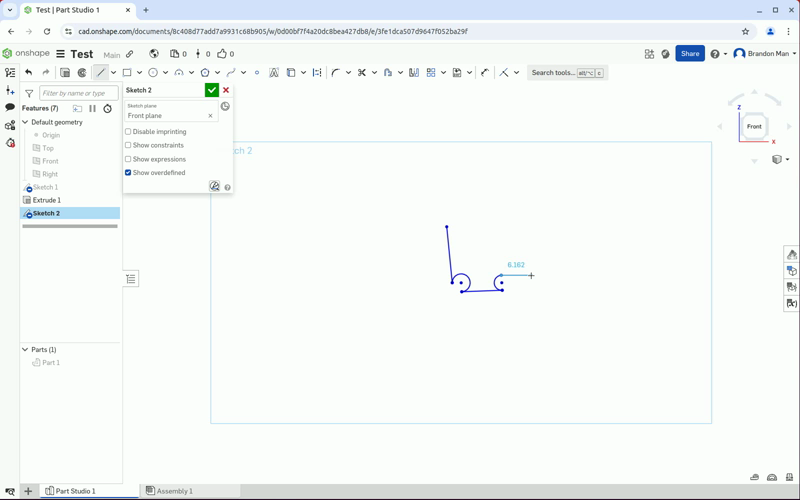
mouse_move(478, 274)
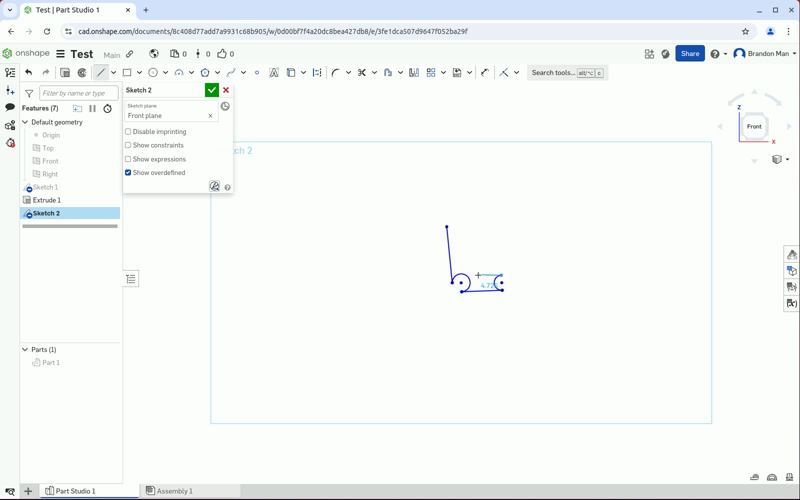
click(478, 274)
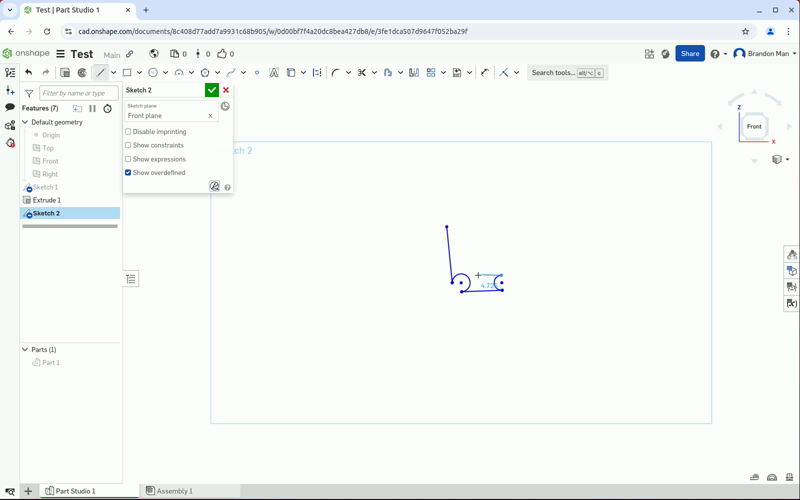
key_up(shift)
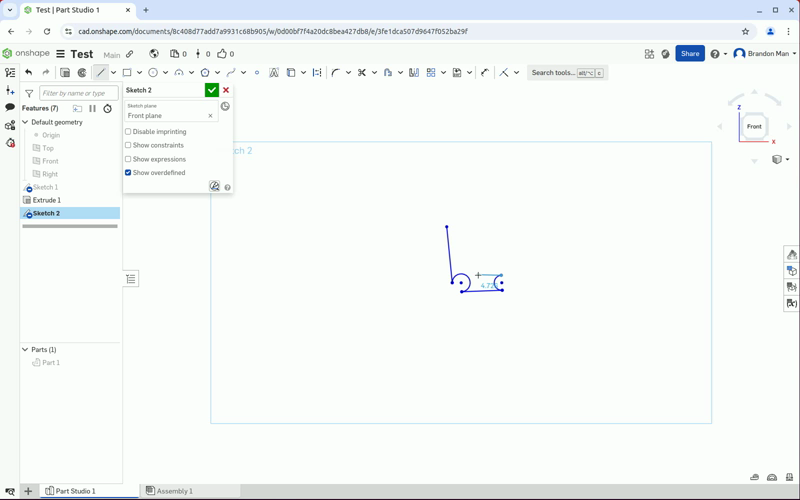
key(esc)
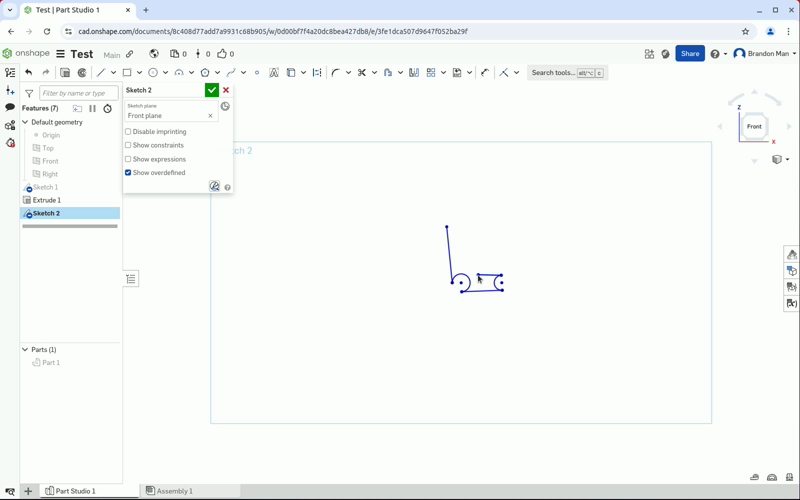
key(a)
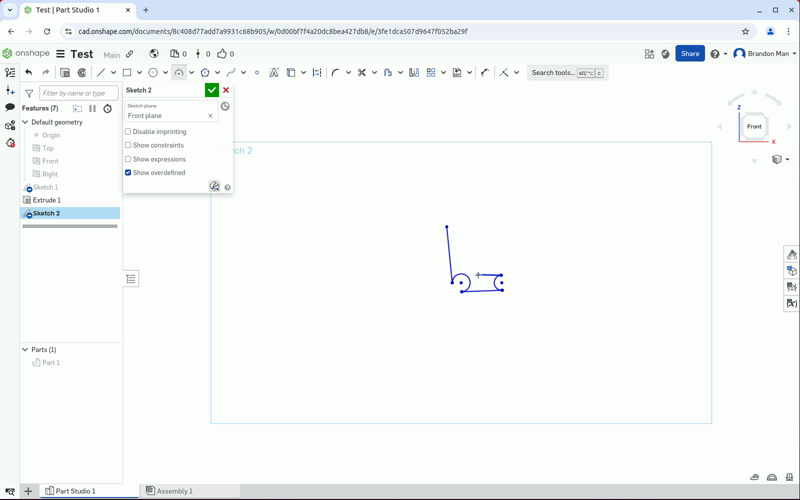
mouse_move(478, 274)
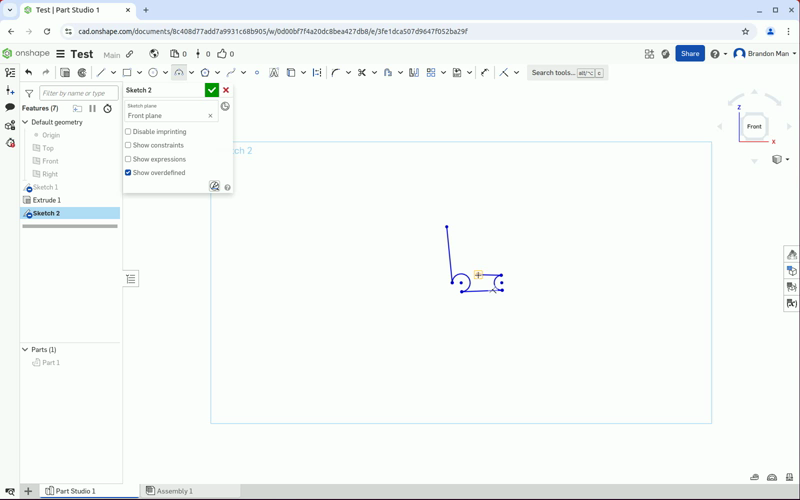
click(478, 274)
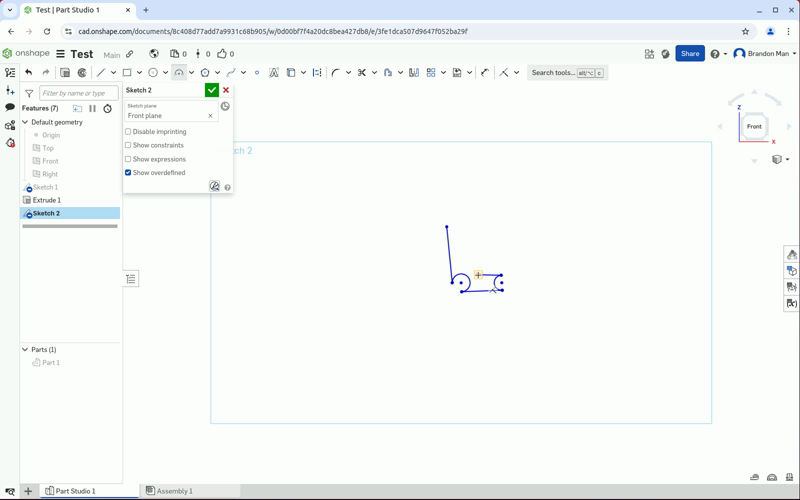
key_down(shift)
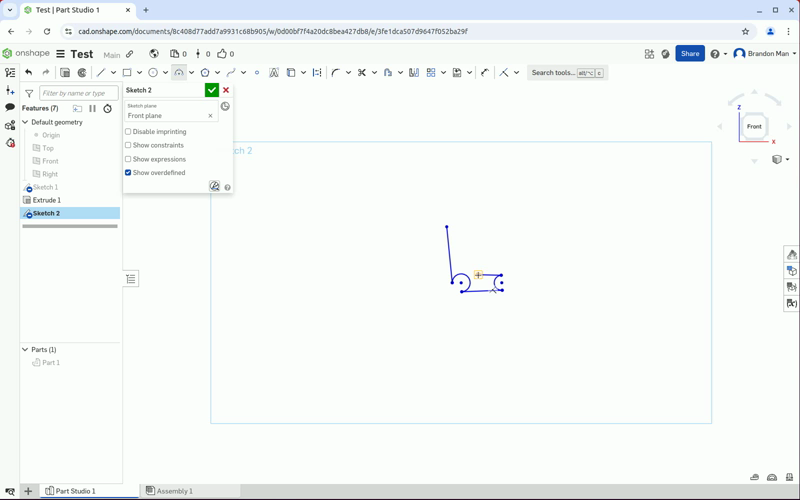
mouse_move(471, 267)
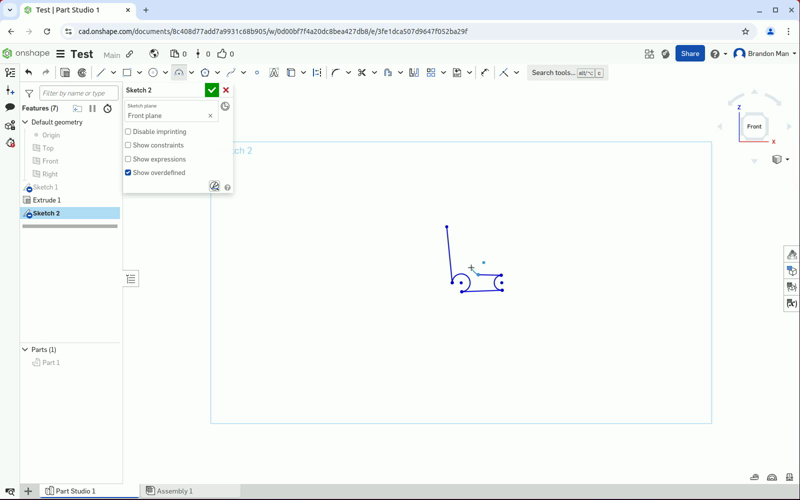
click(471, 267)
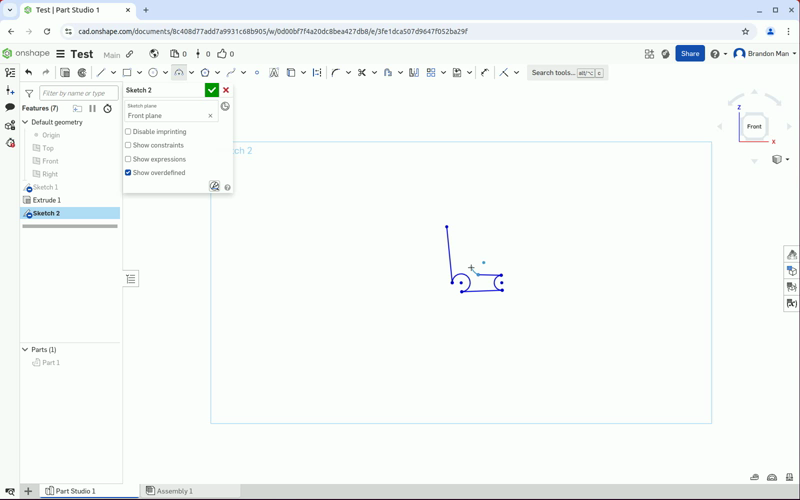
mouse_move(473, 272)
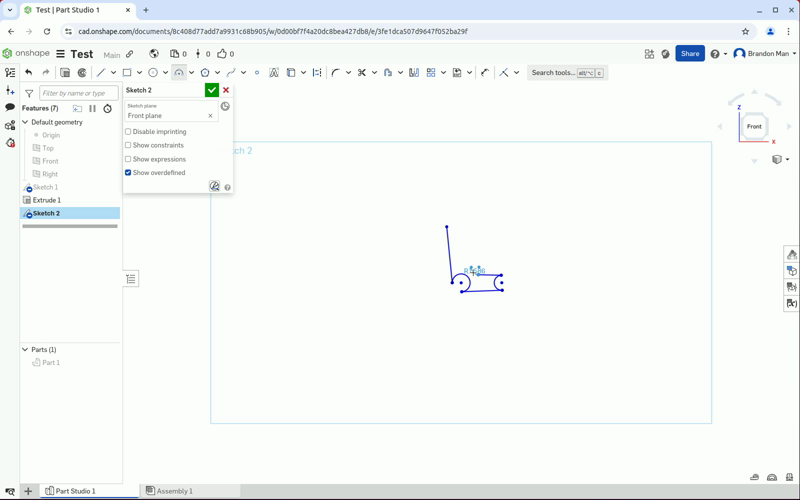
click(473, 272)
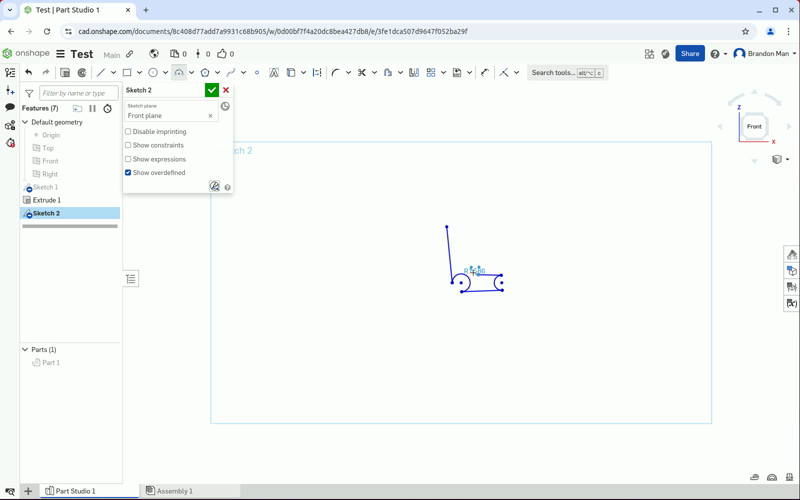
key_up(shift)
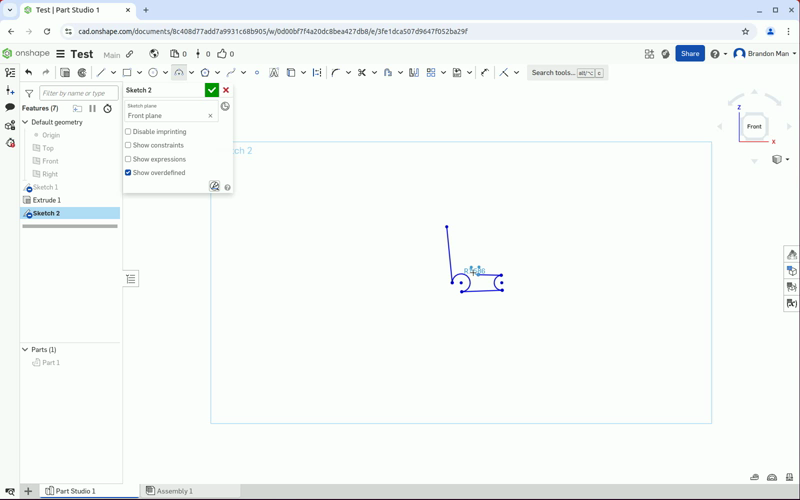
key(esc)
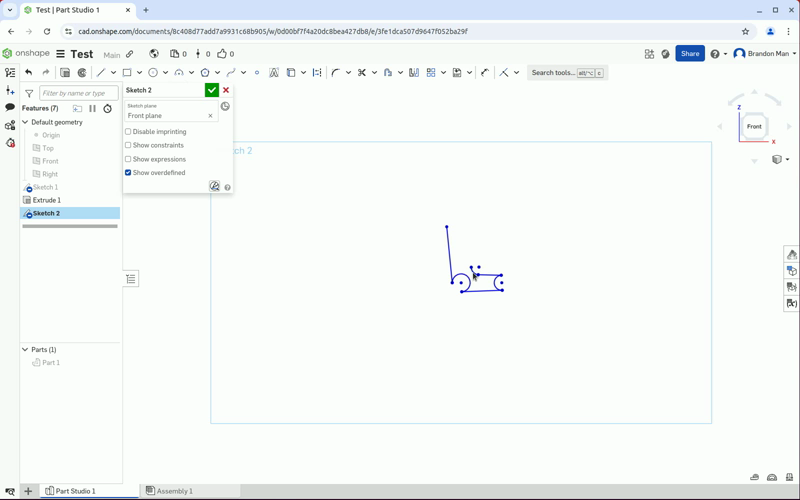
key(l)
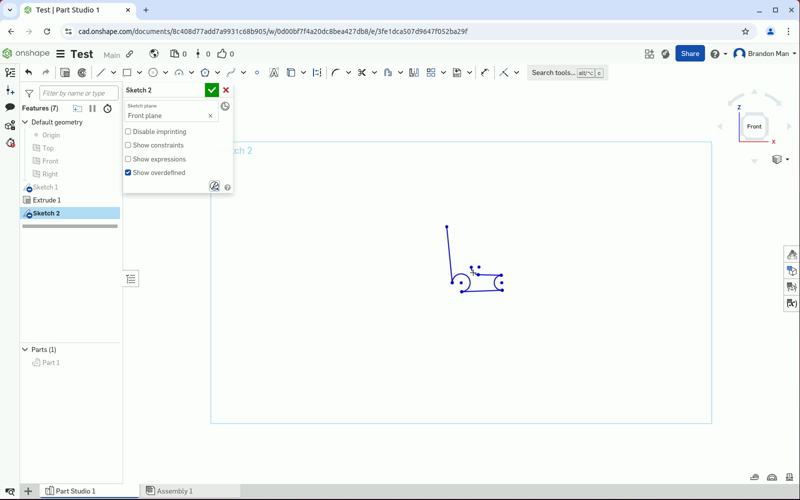
mouse_move(471, 267)
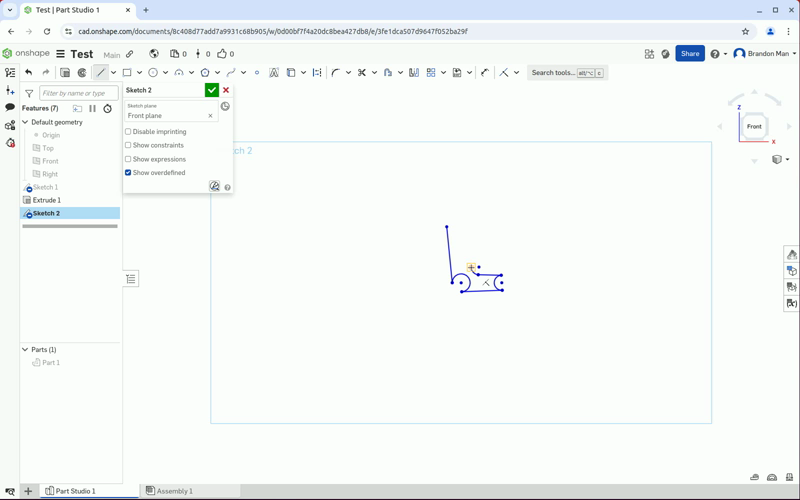
click(471, 267)
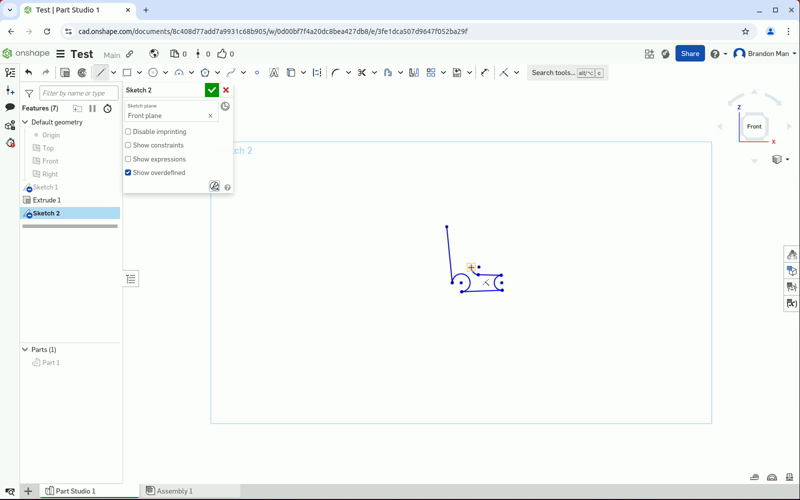
key_down(shift)
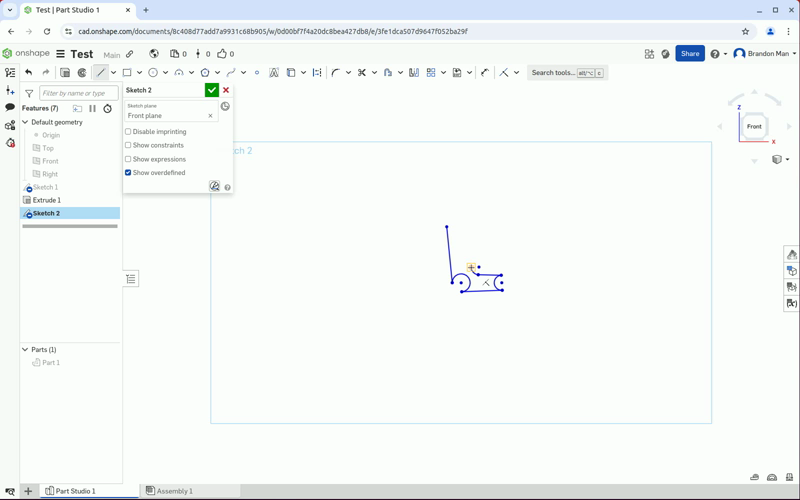
mouse_move(501, 267)
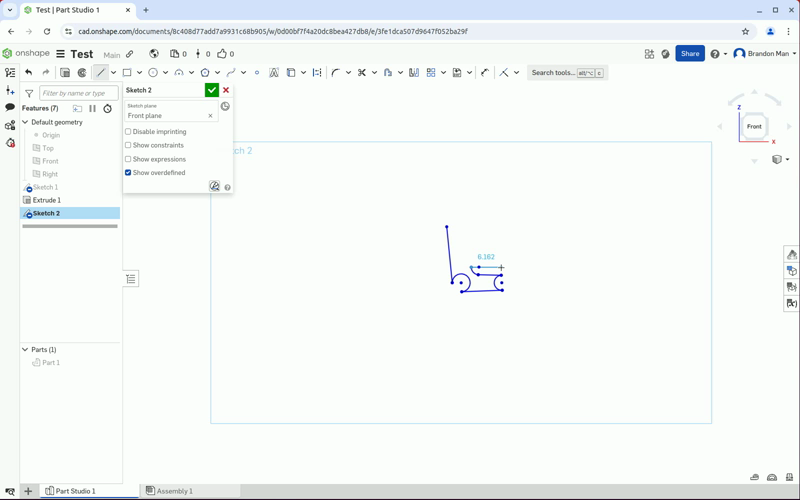
mouse_move(475, 226)
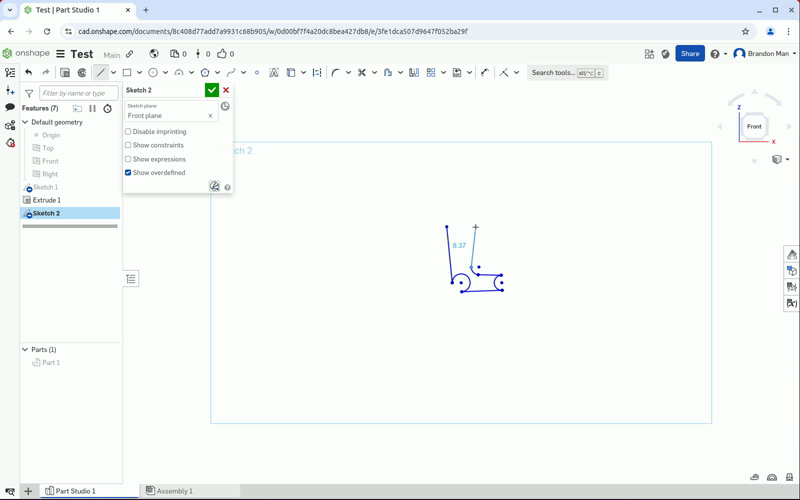
click(475, 226)
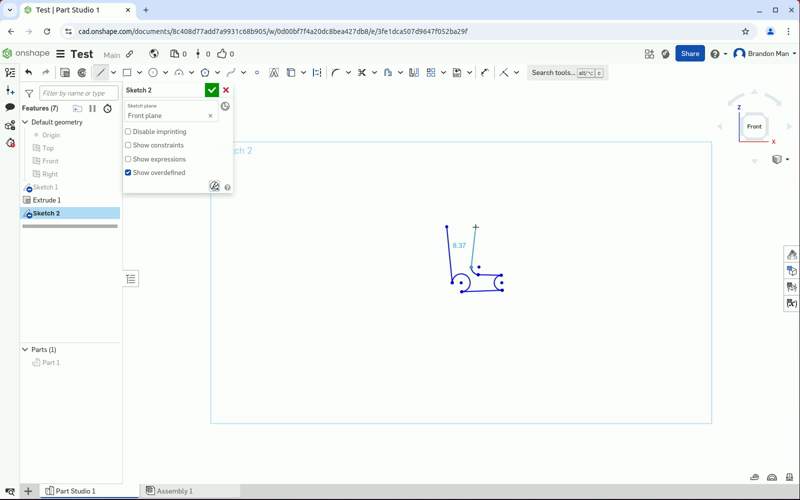
key_up(shift)
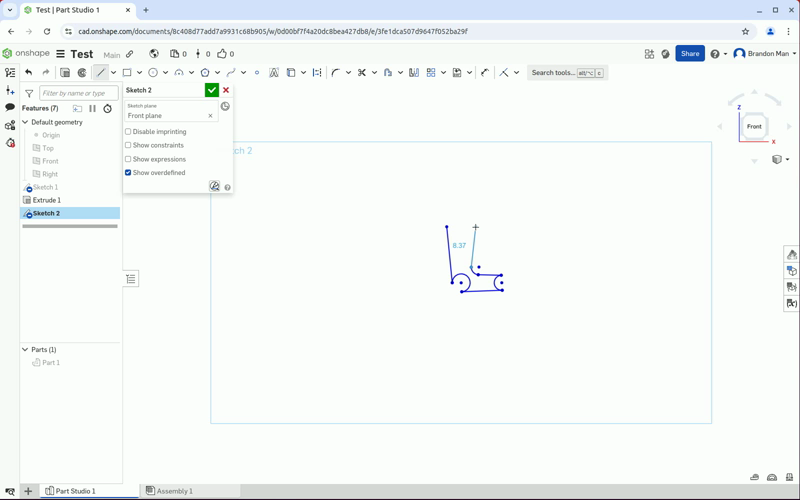
key(esc)
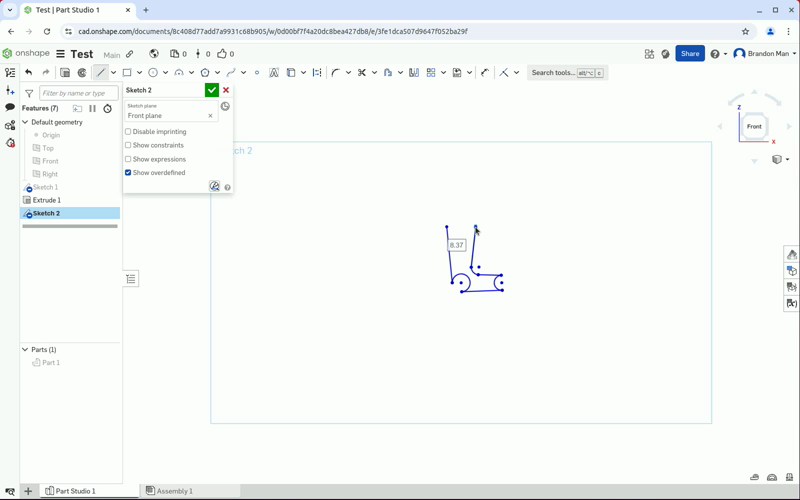
key(a)
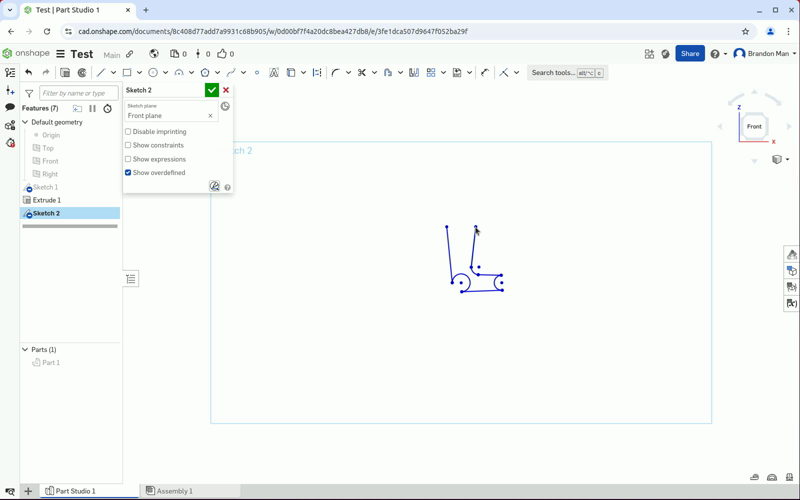
mouse_move(475, 226)
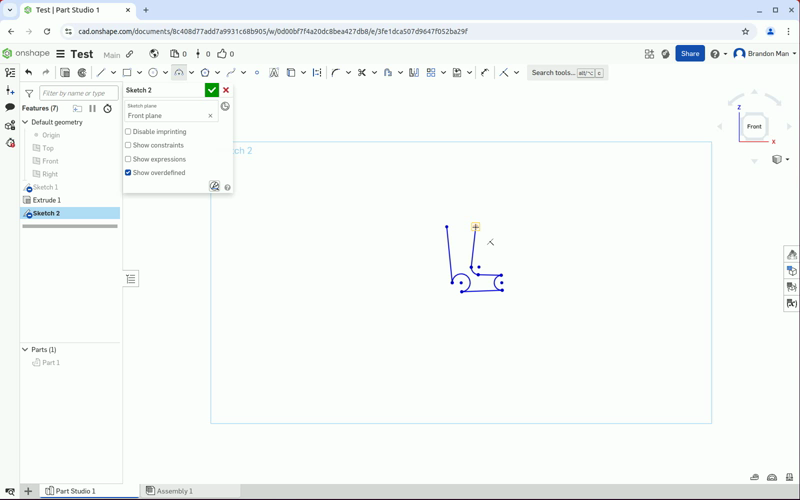
click(475, 226)
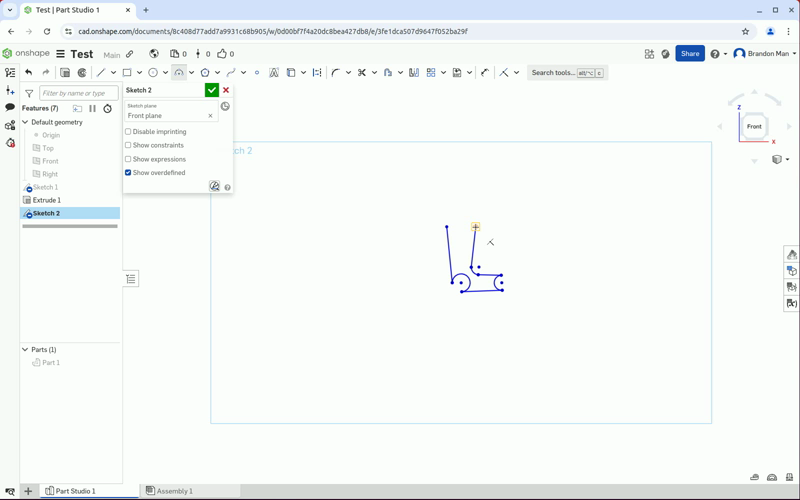
mouse_move(446, 226)
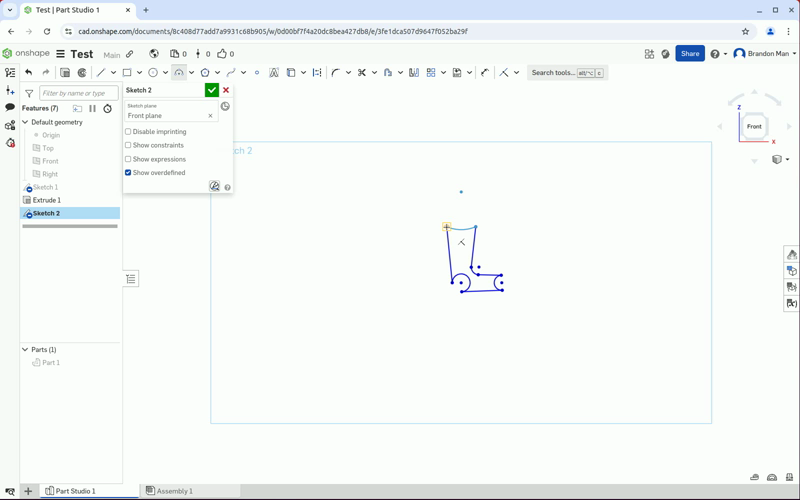
click(446, 226)
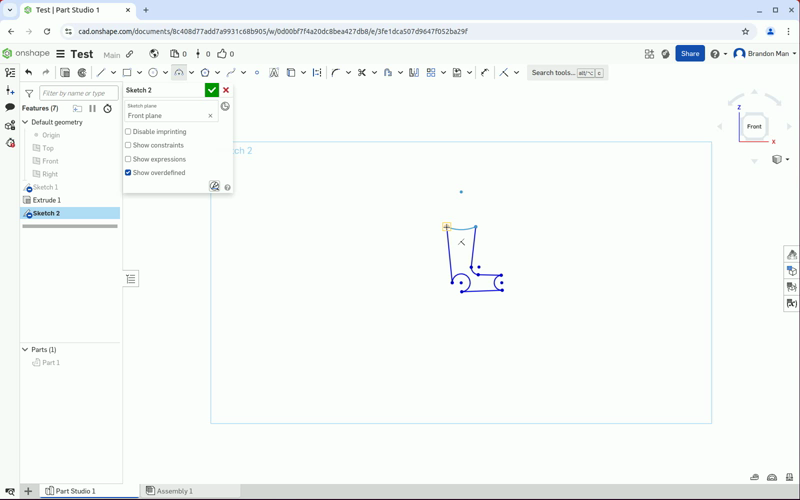
key_down(shift)
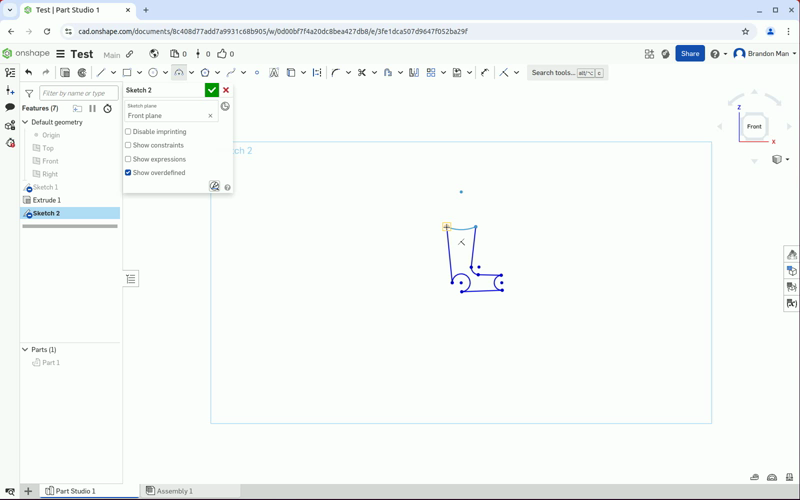
mouse_move(461, 239)
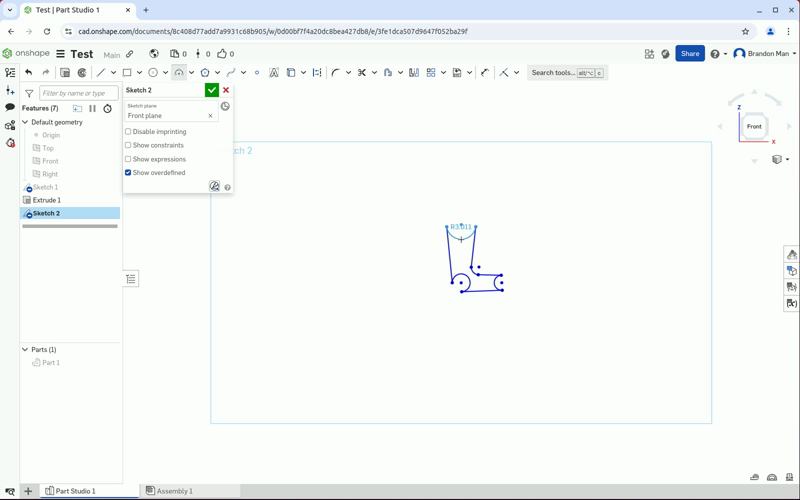
click(461, 239)
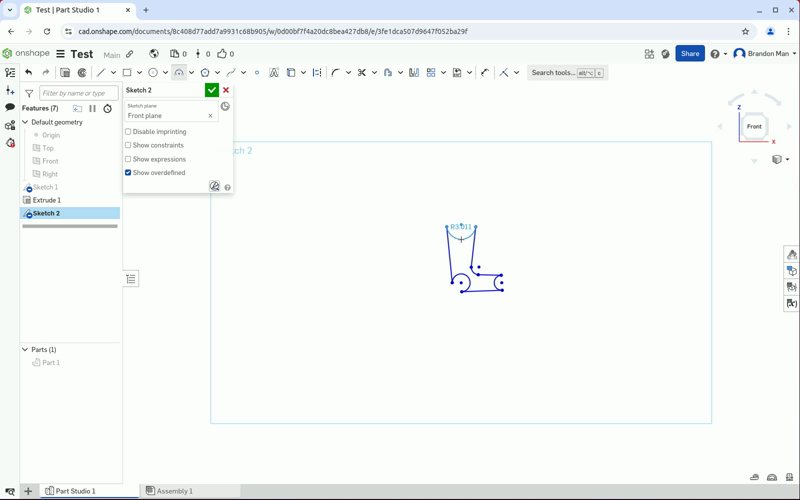
key_up(shift)
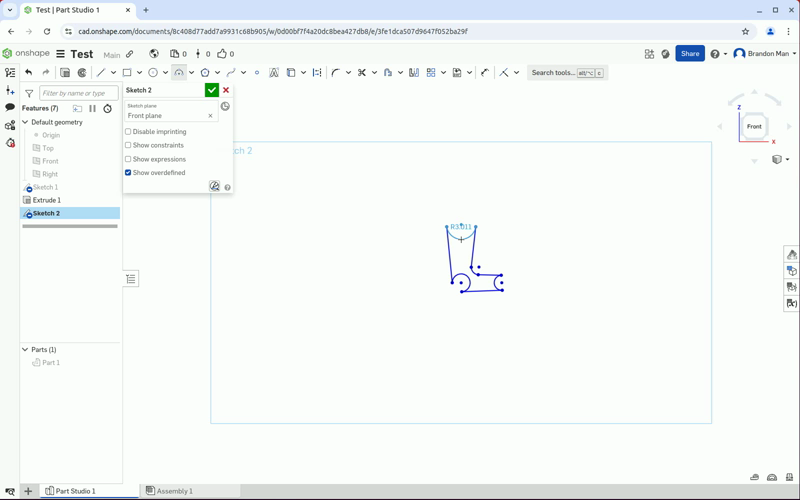
key(esc)
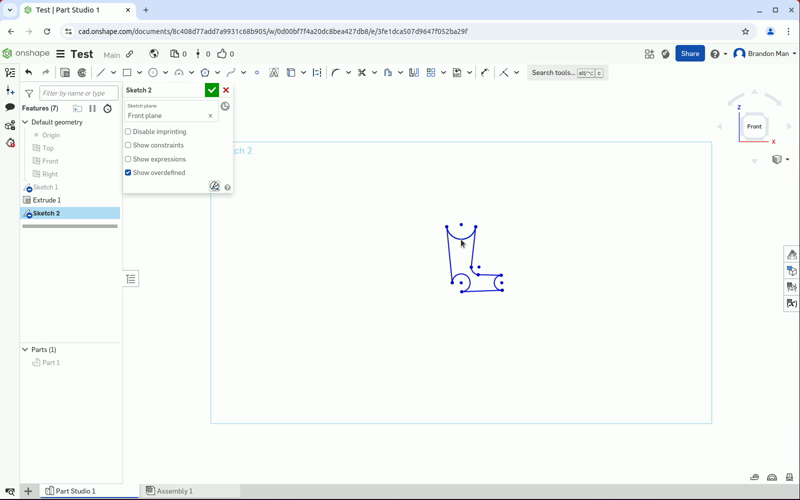
mouse_move(469, 254)
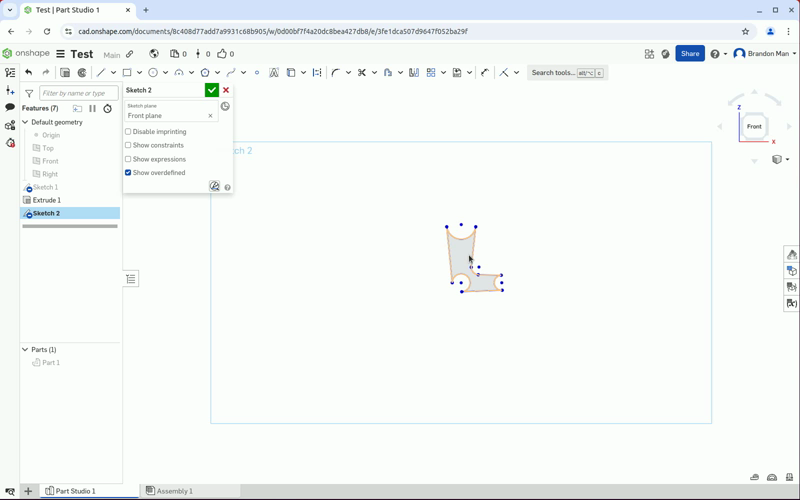
scroll(6)
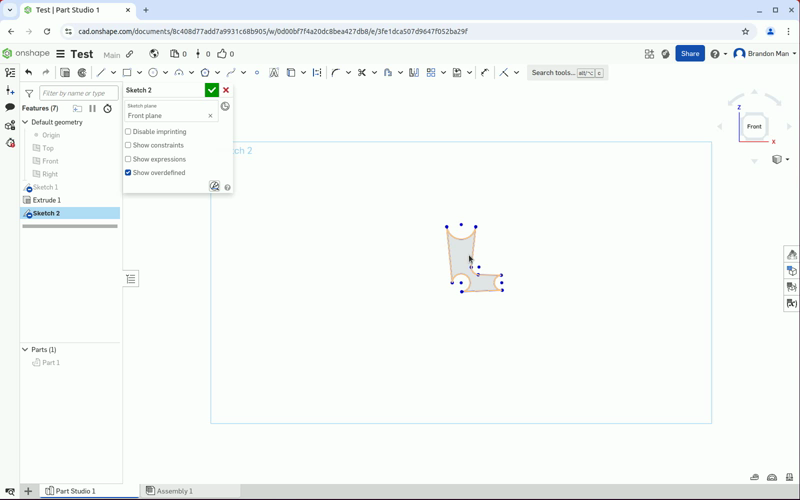
scroll(6)
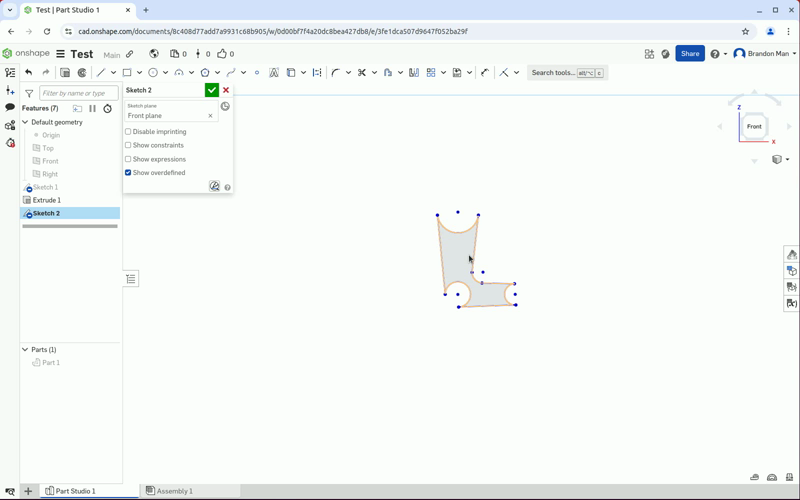
scroll(6)
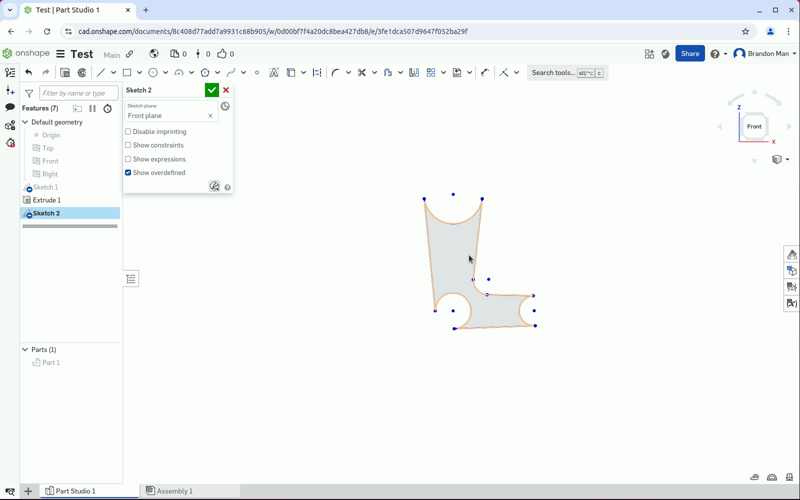
scroll(6)
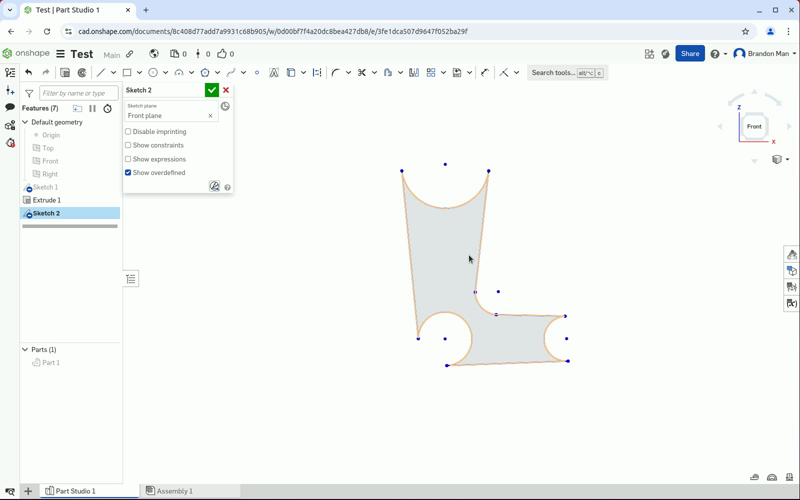
scroll(6)
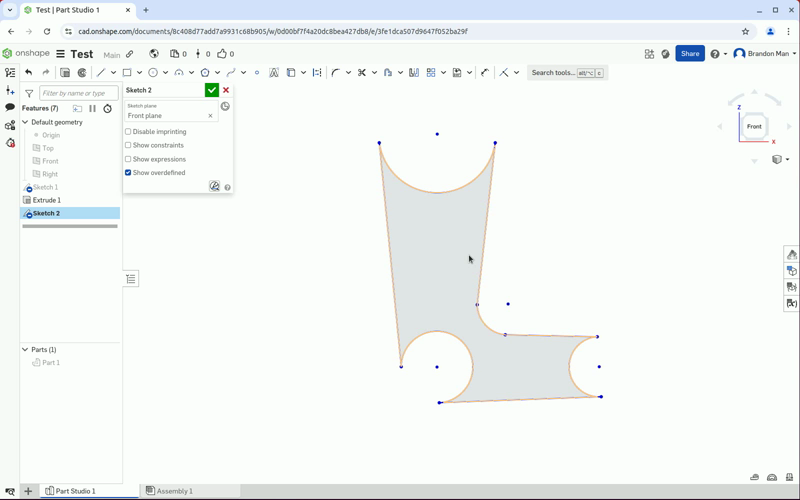
scroll(6)
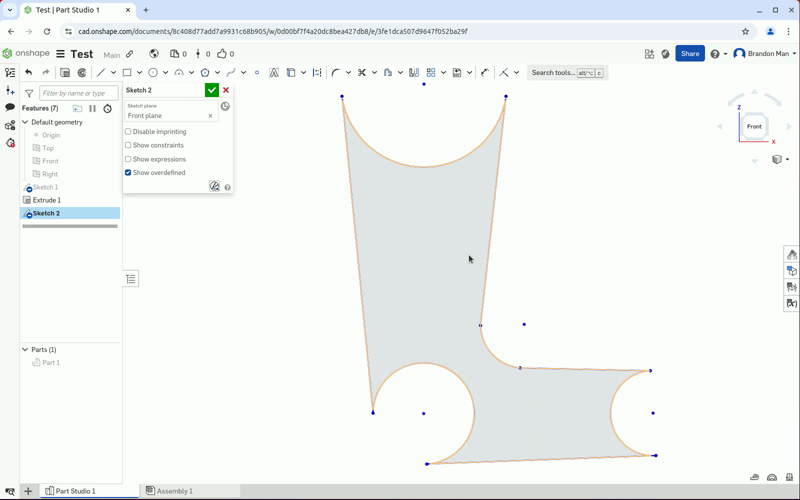
scroll(6)
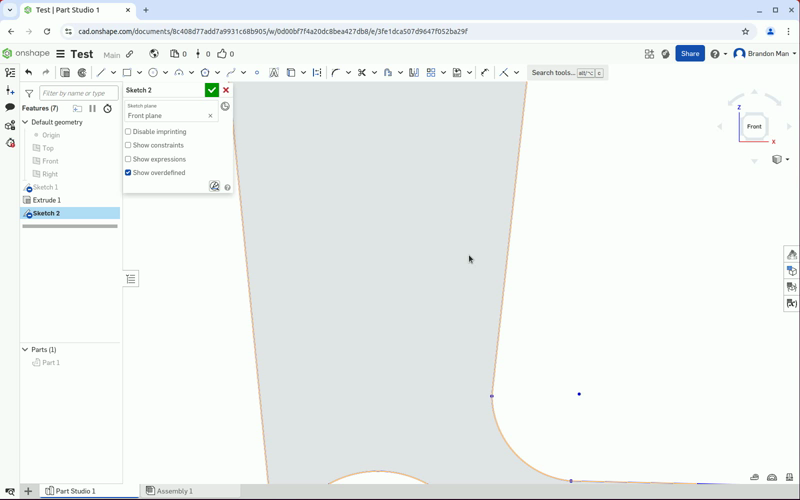
click(469, 254)
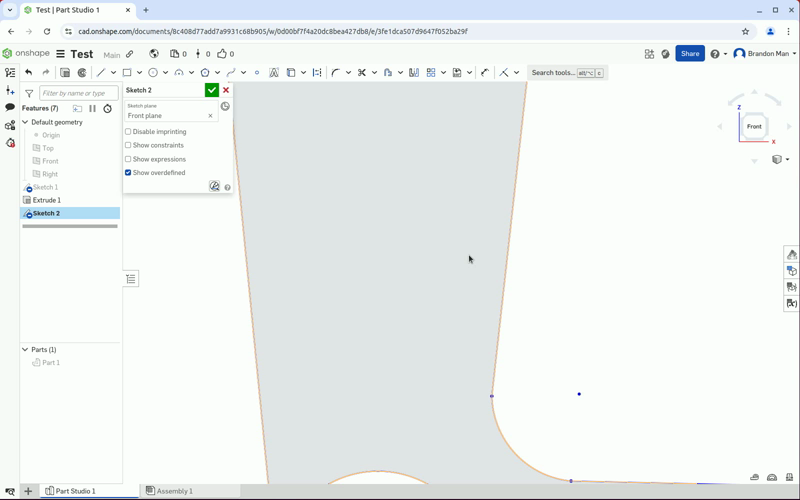
scroll(-6)
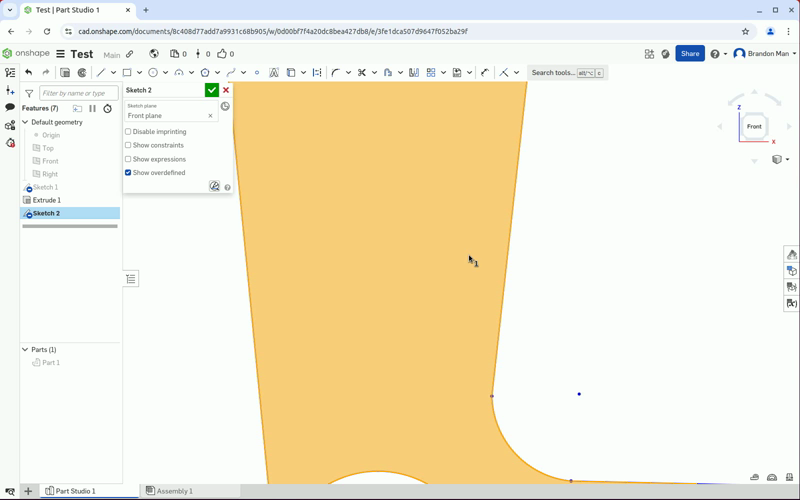
scroll(-6)
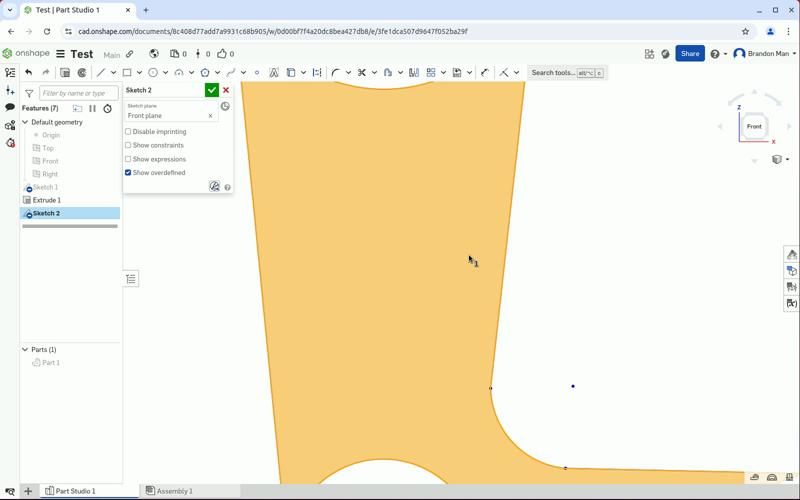
scroll(-6)
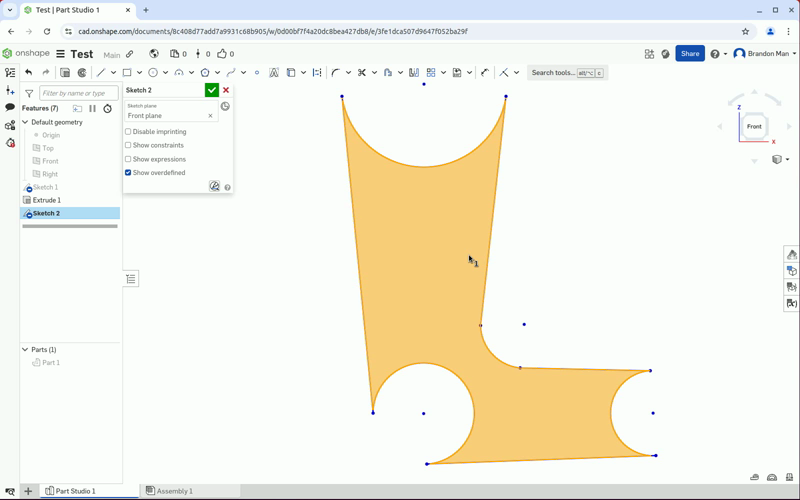
scroll(-6)
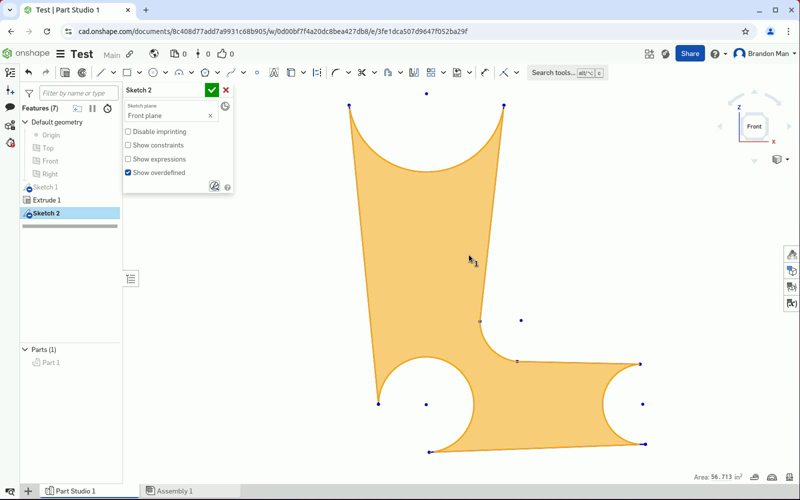
scroll(-6)
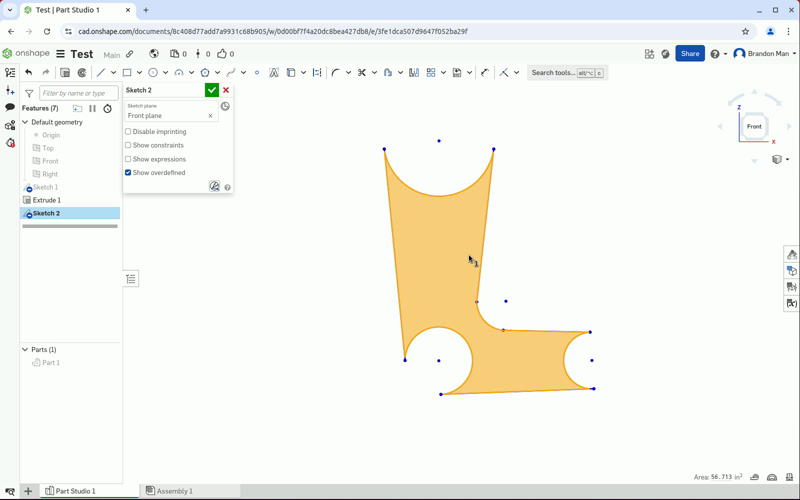
scroll(-6)
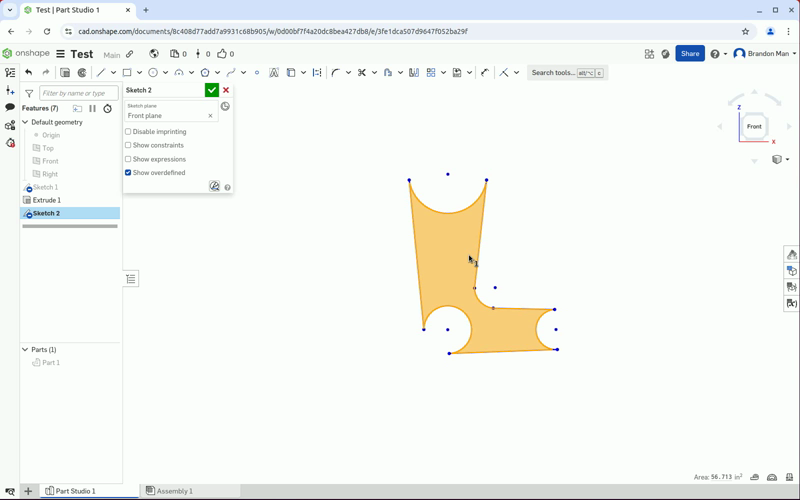
scroll(-6)
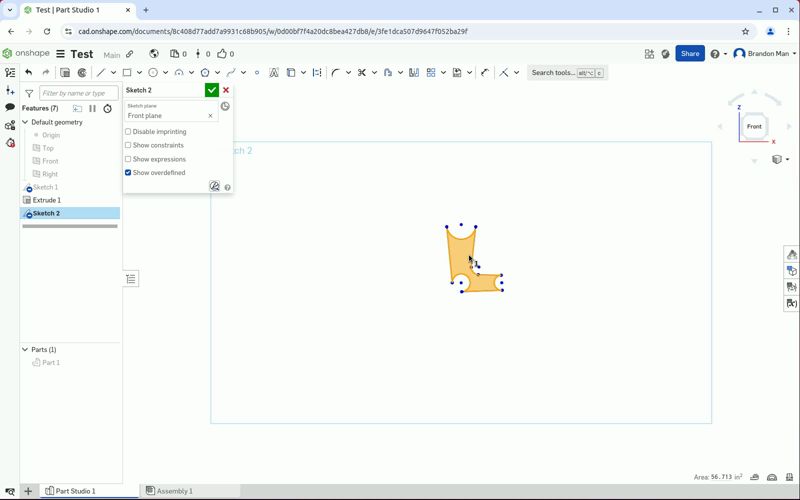
mouse_move(73, 352)
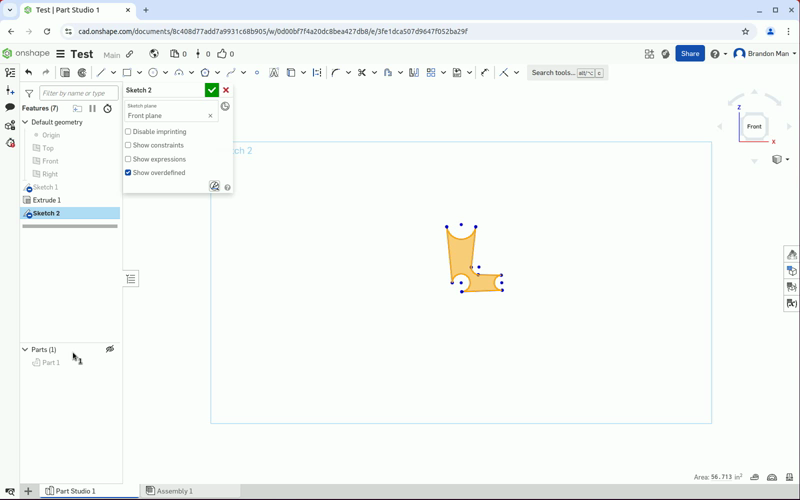
key(shift+y)
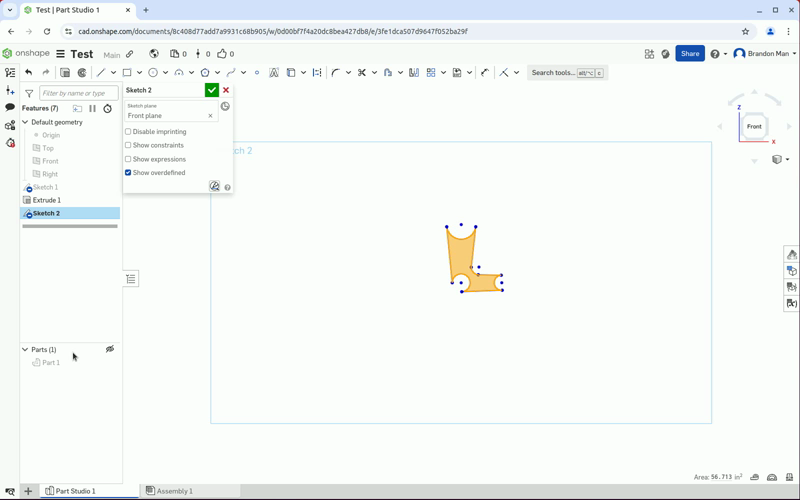
key(shift+e)
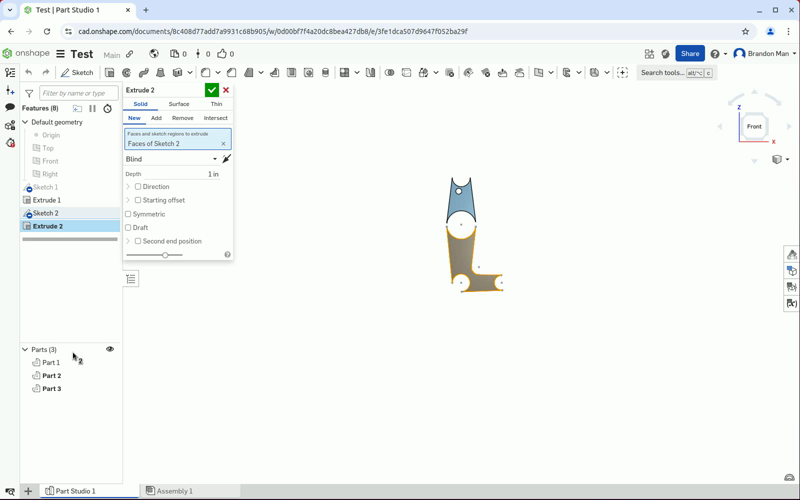
mouse_move(143, 106)
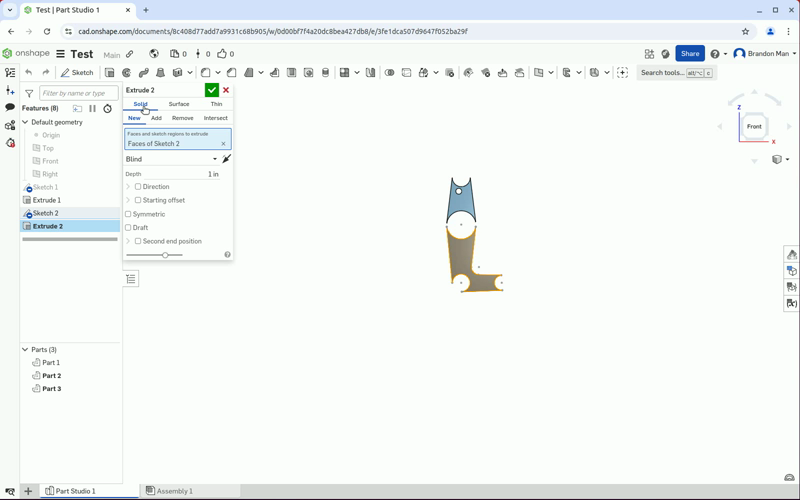
click(143, 106)
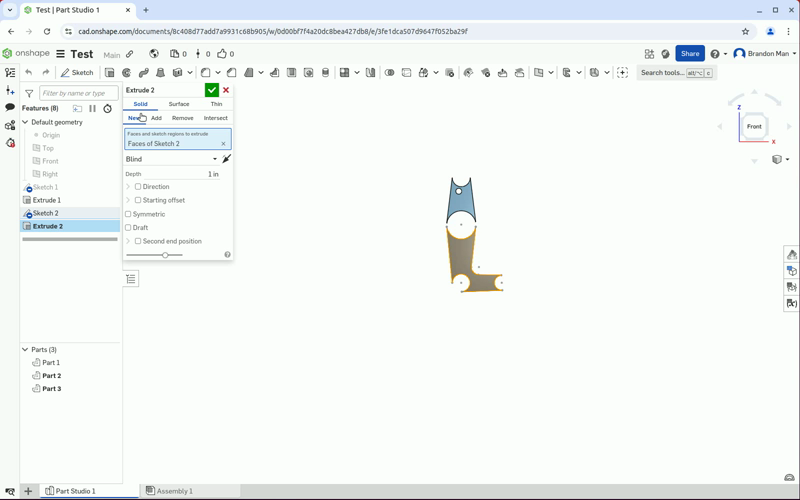
mouse_move(137, 120)
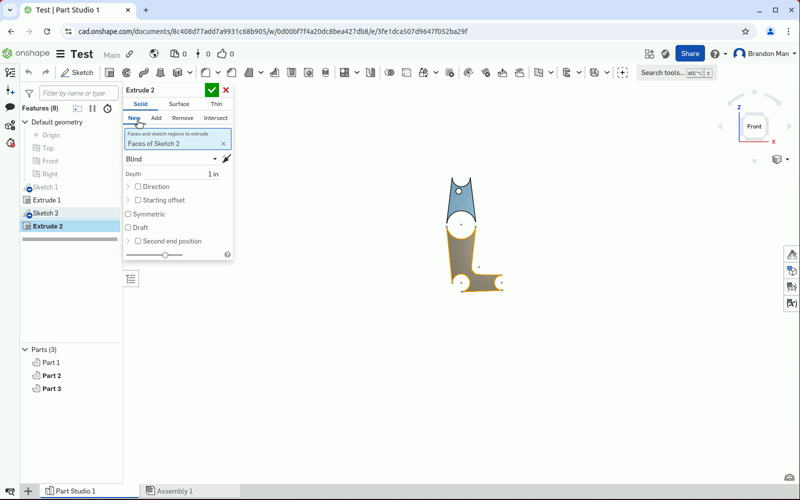
click(137, 120)
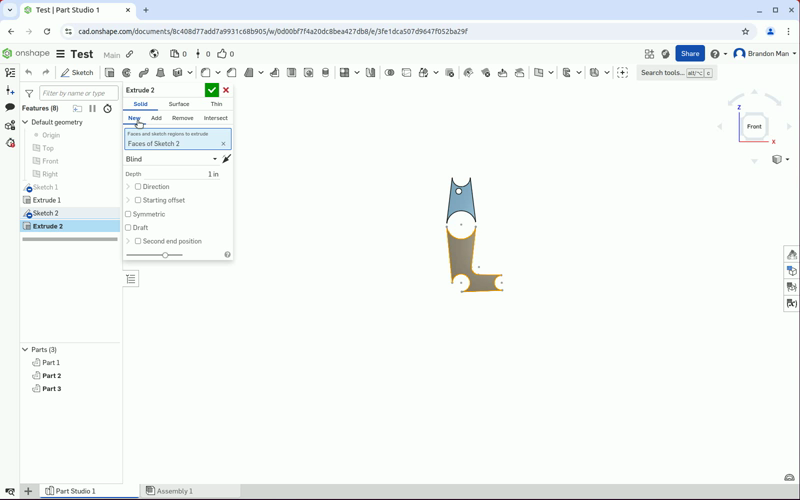
key(tab, 4)
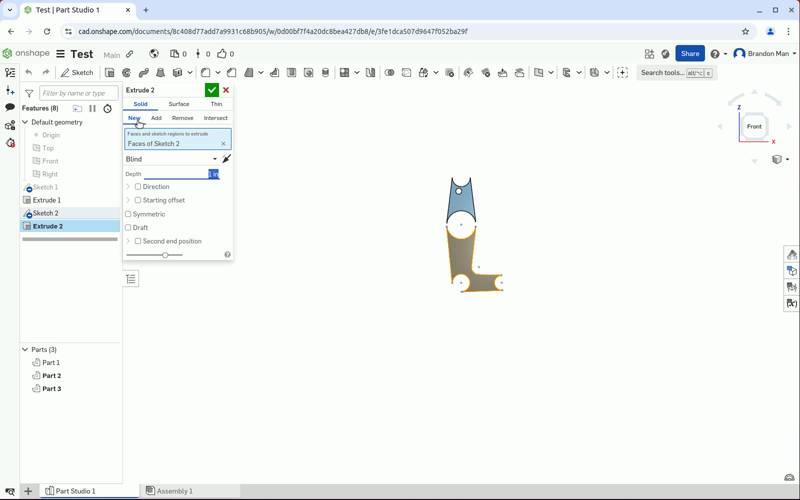
text(0.481)
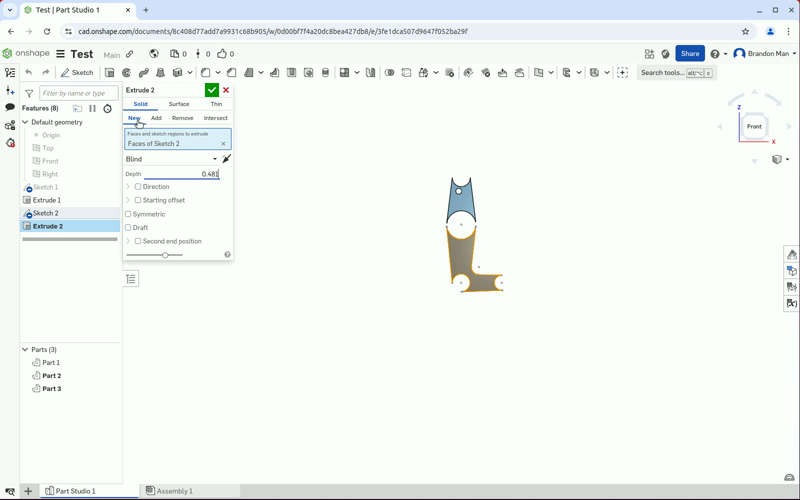
key(enter)
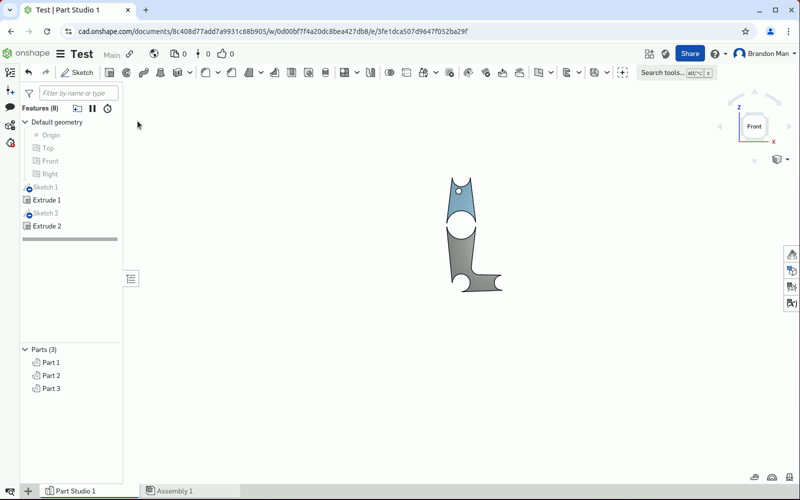
key(shift+h)
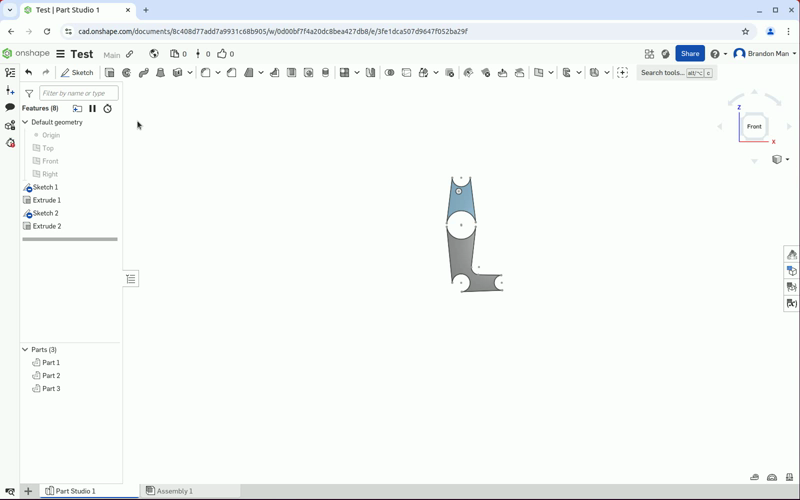
key(shift+h)
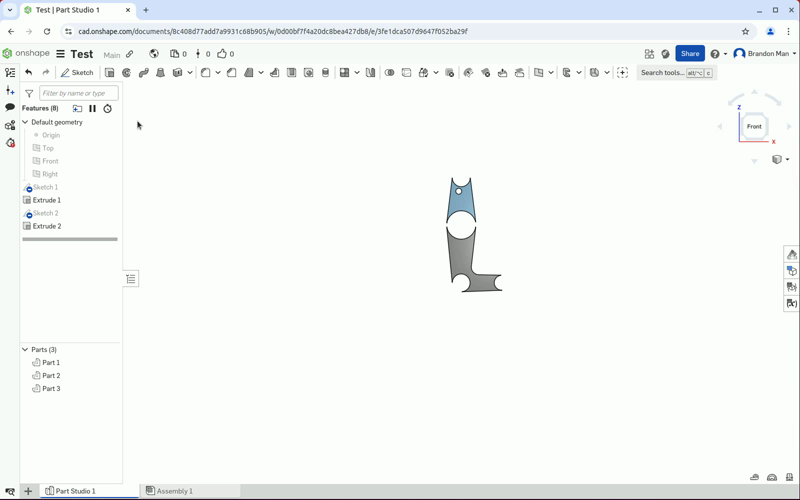
mouse_move(73, 189)
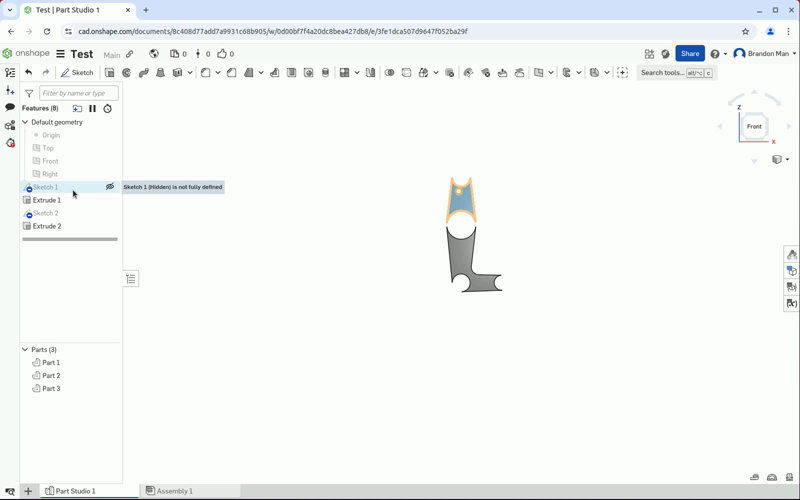
click(73, 189)
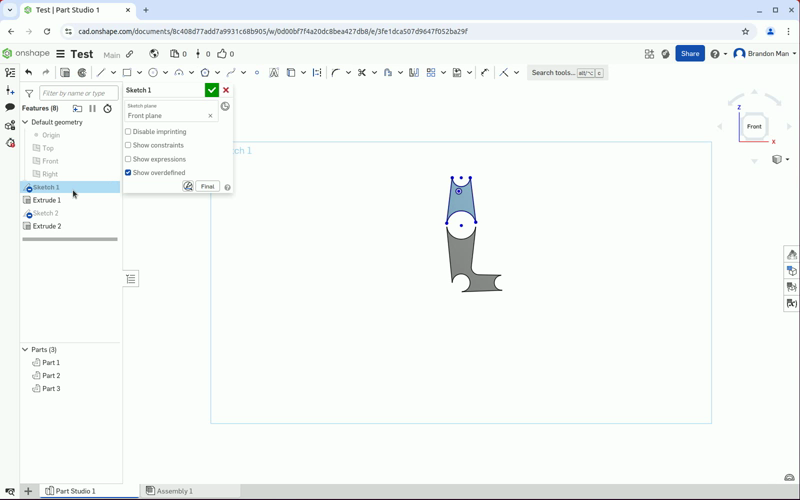
mouse_move(229, 92)
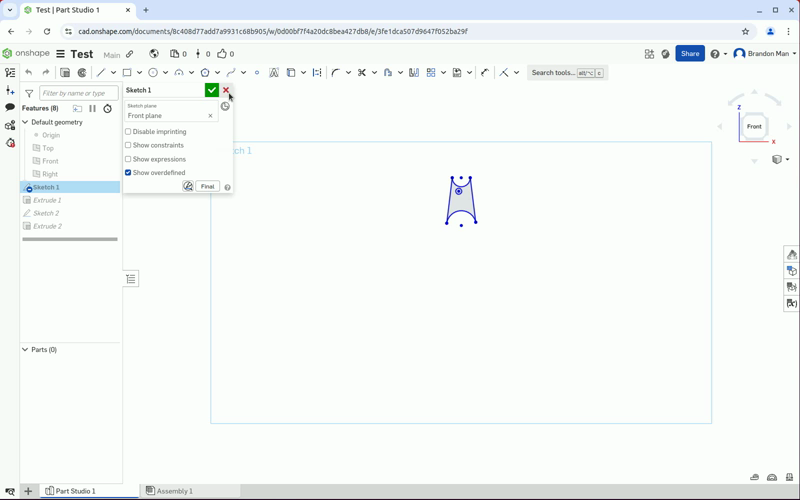
click(229, 92)
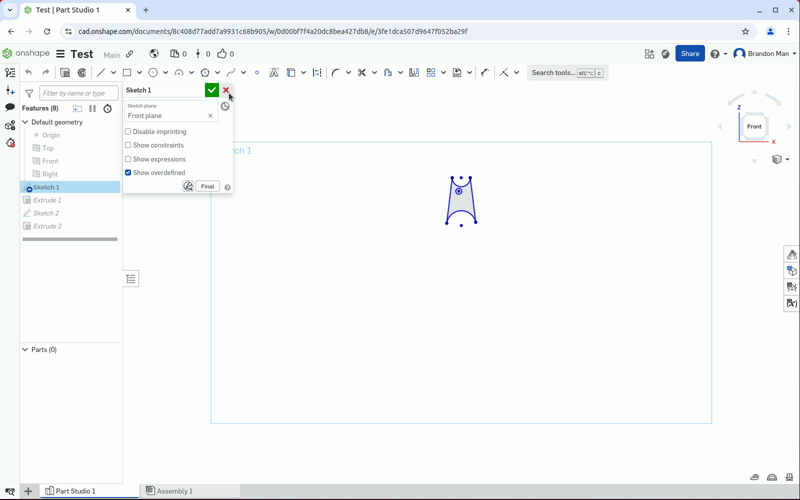
key(shift+s)
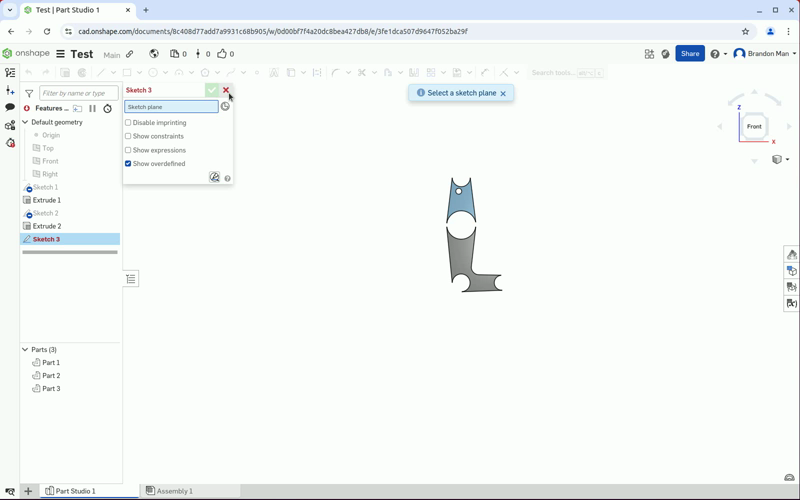
mouse_move(73, 163)
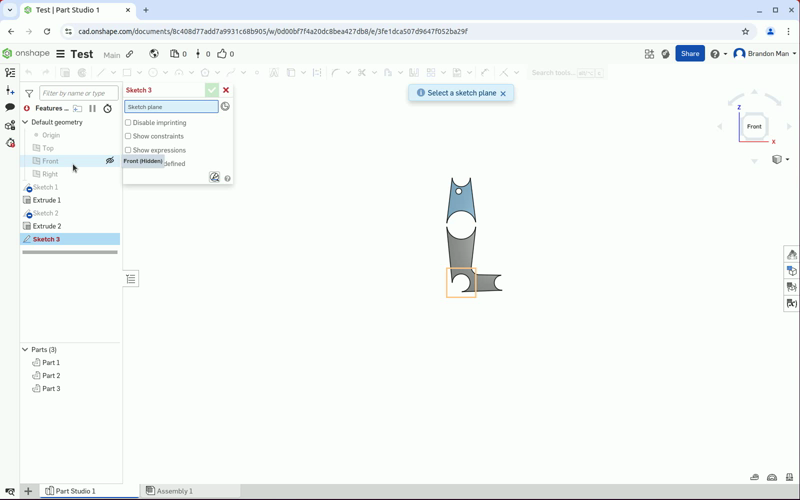
click(73, 163)
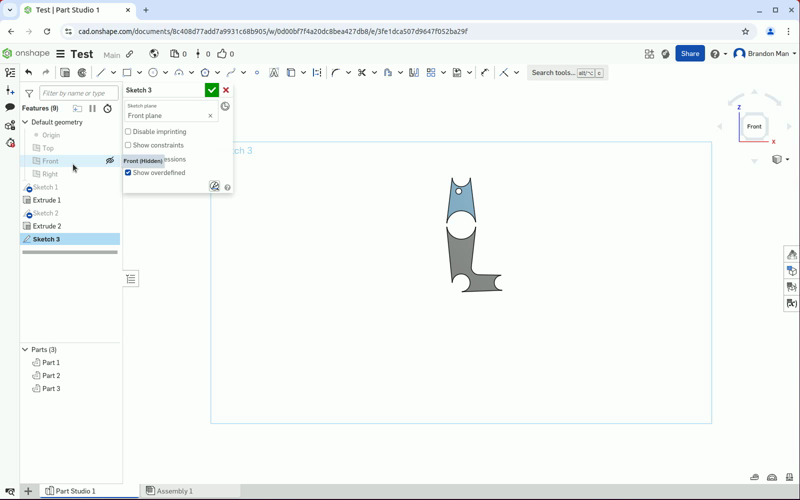
mouse_move(73, 352)
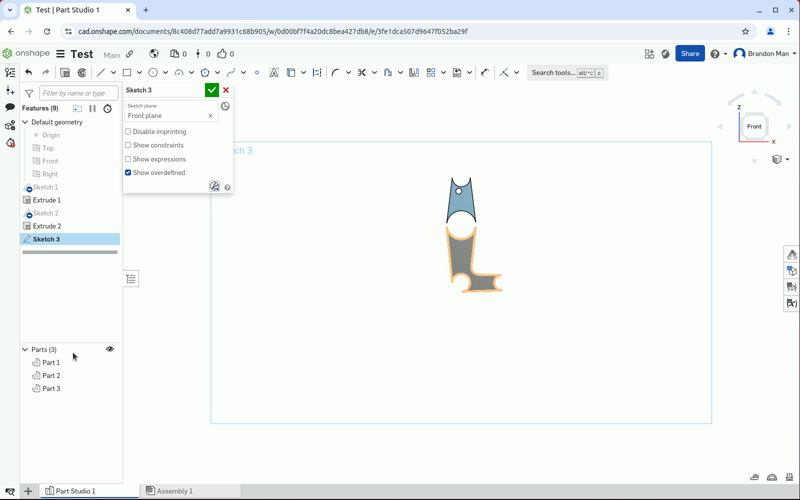
key(y)
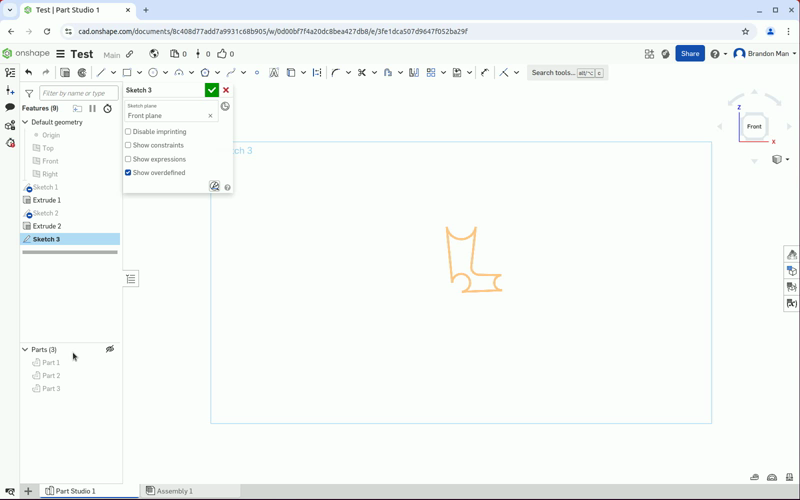
key(a)
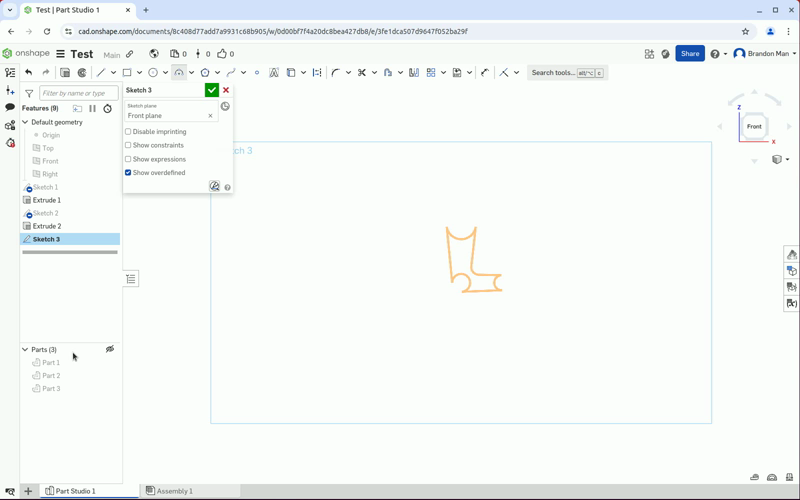
key_down(shift)
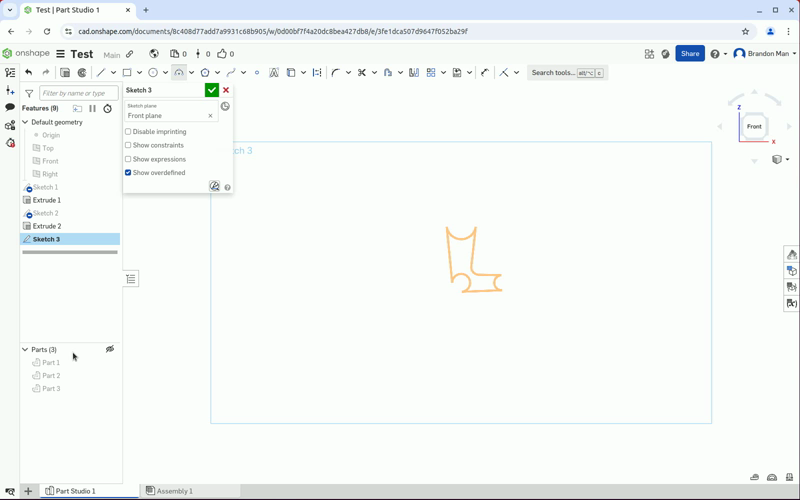
mouse_move(446, 227)
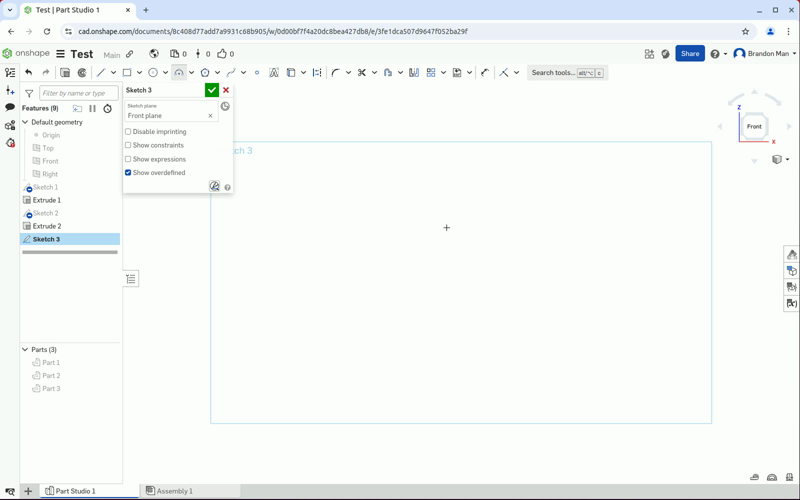
click(446, 227)
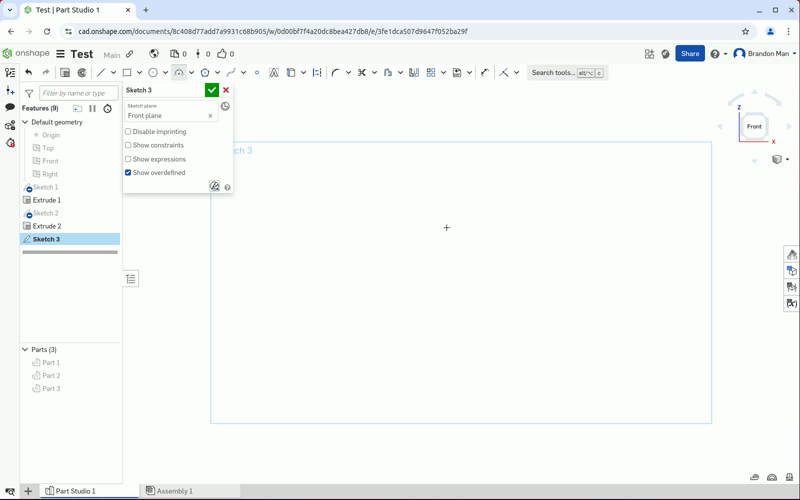
key_up(shift)
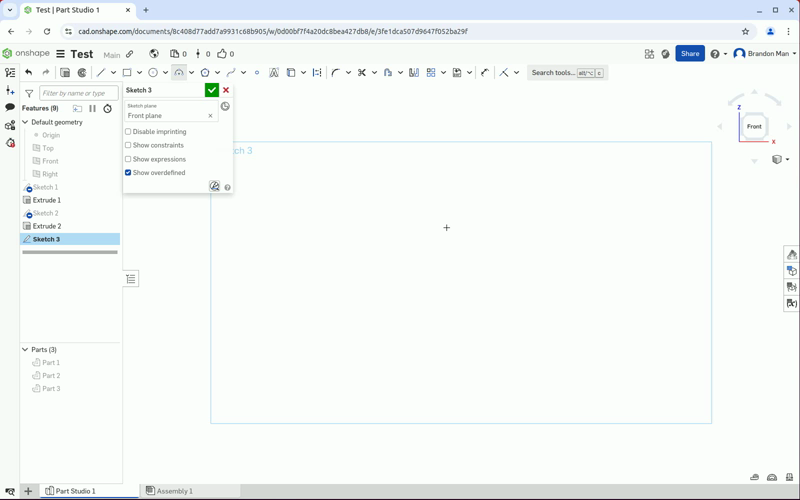
key_down(shift)
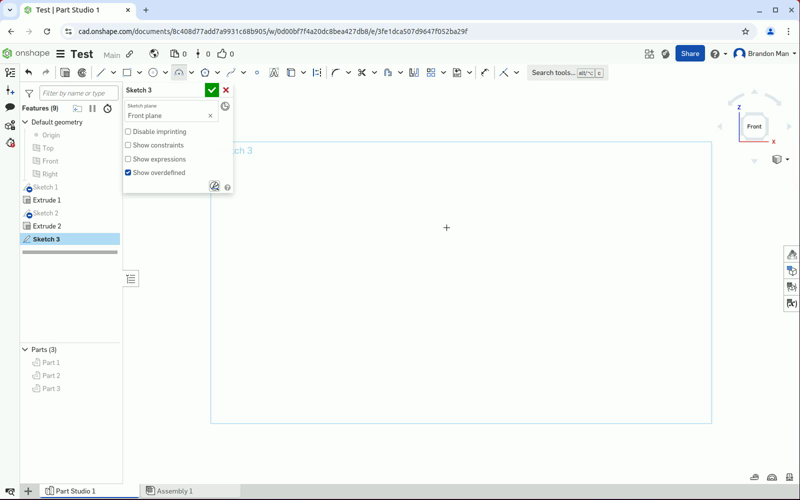
mouse_move(446, 226)
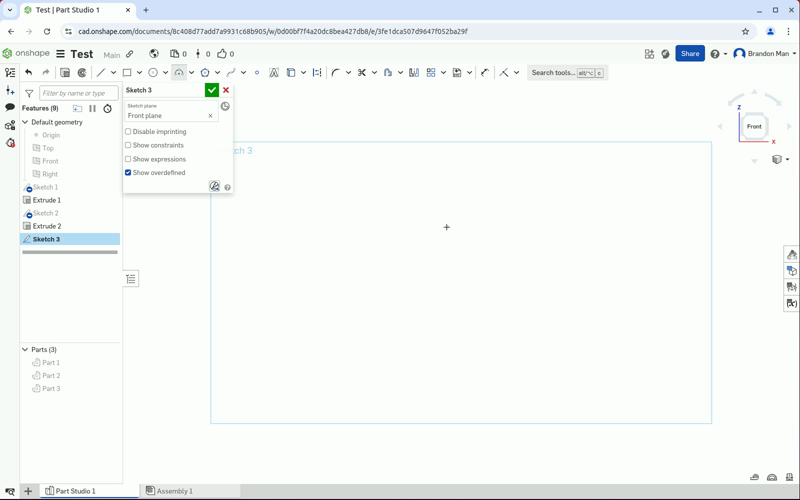
scroll(6)
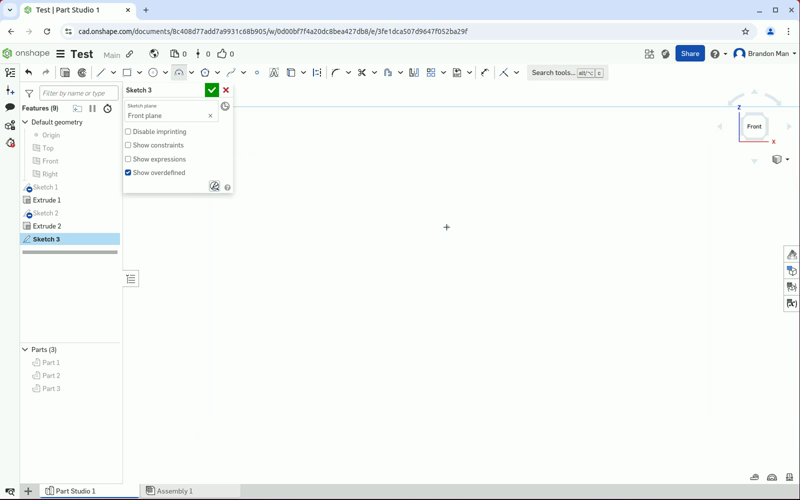
scroll(6)
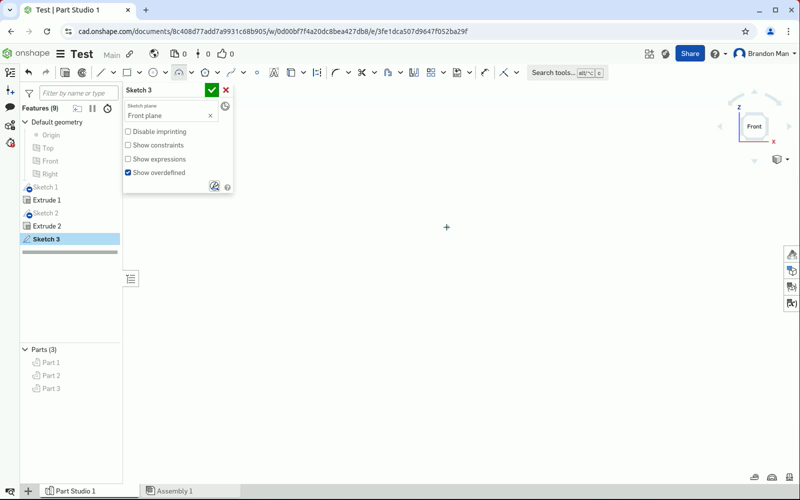
scroll(6)
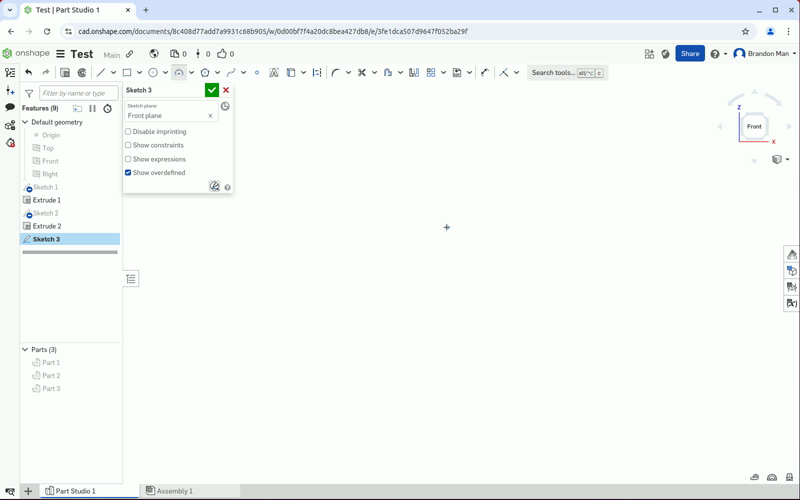
scroll(6)
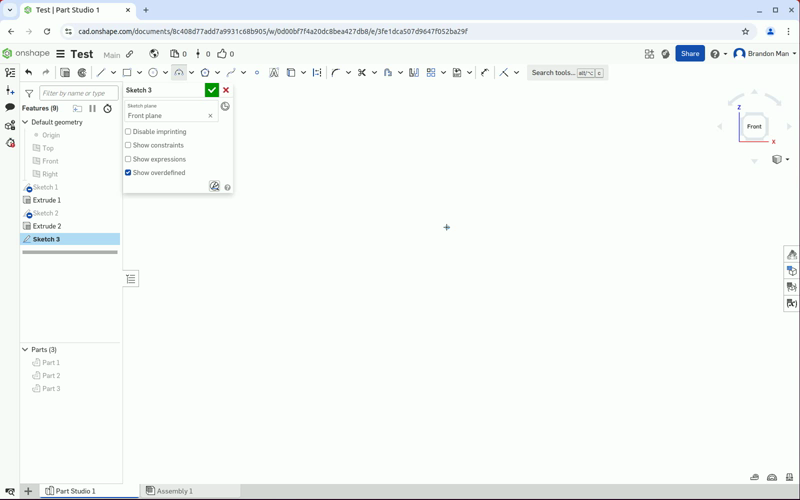
scroll(6)
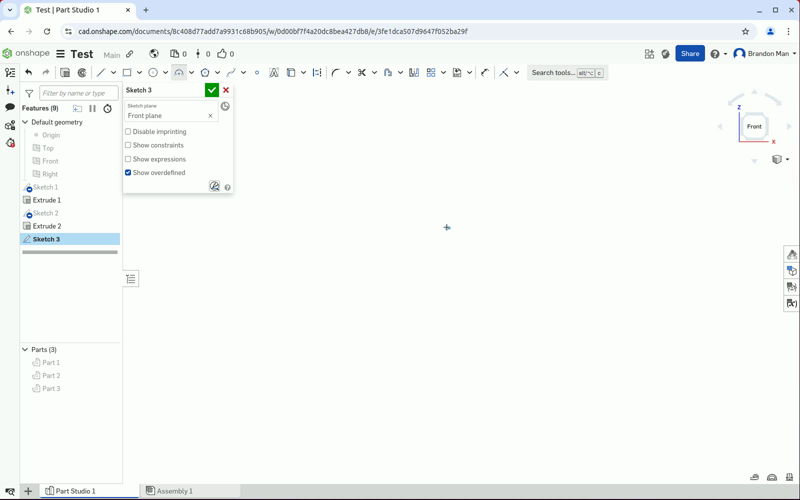
scroll(6)
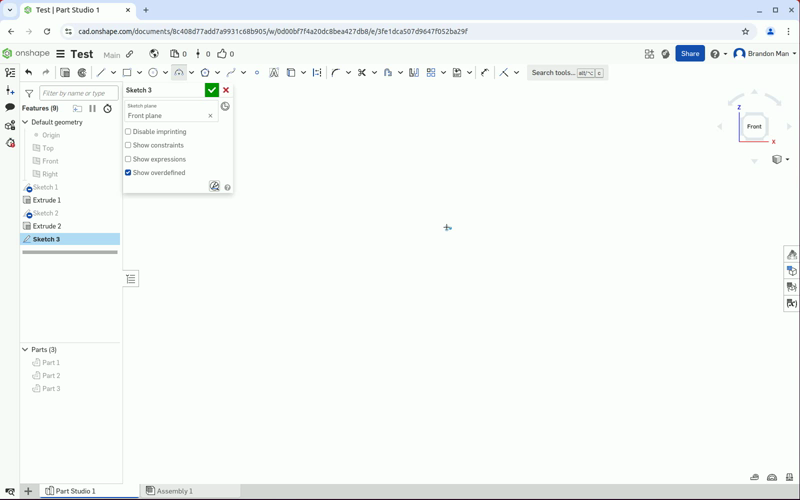
scroll(6)
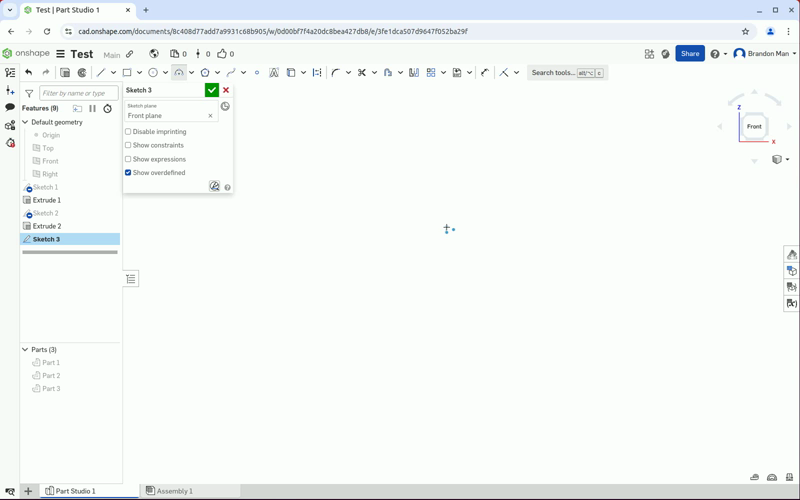
click(446, 226)
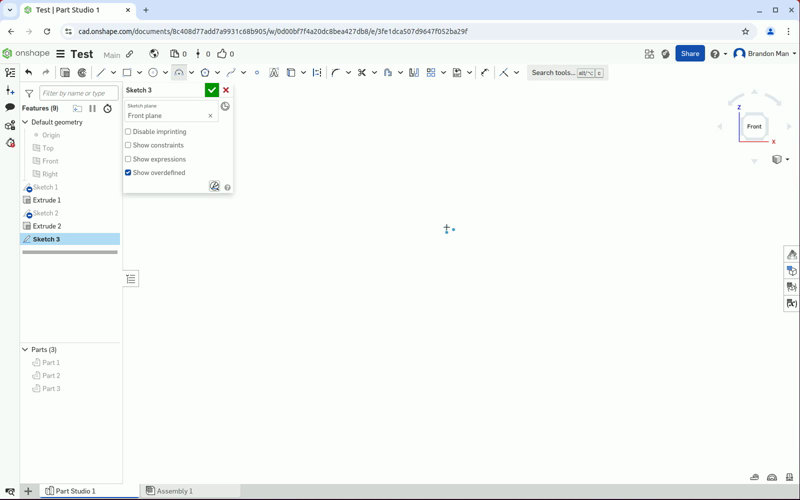
scroll(-6)
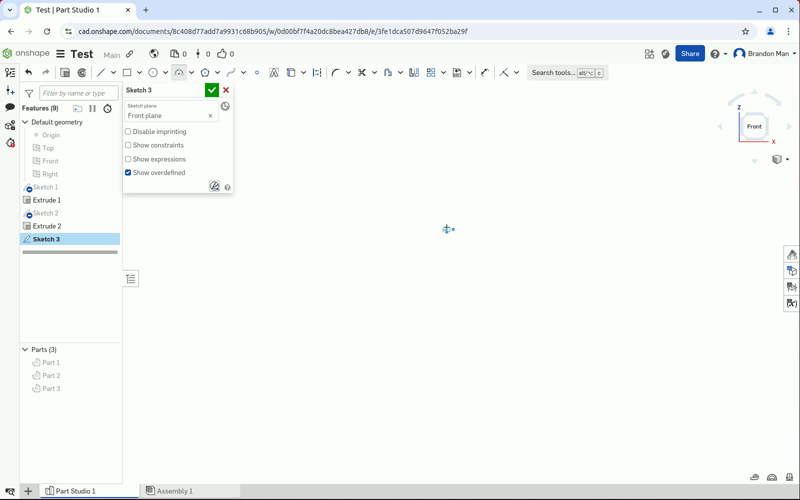
scroll(-6)
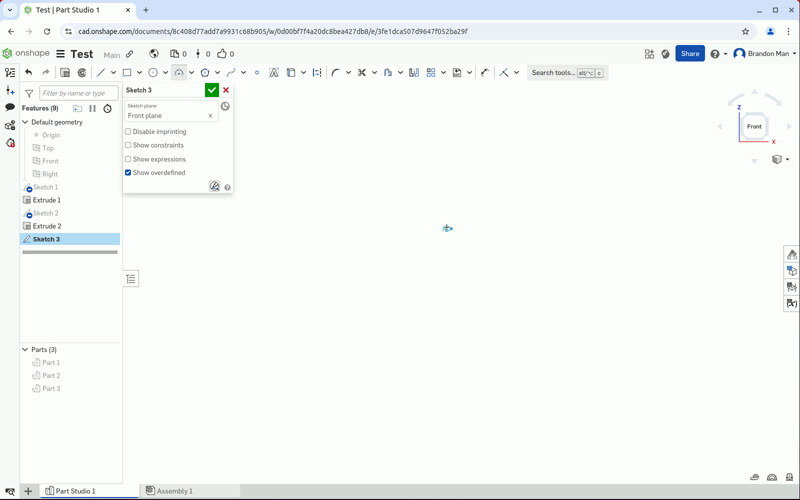
scroll(-6)
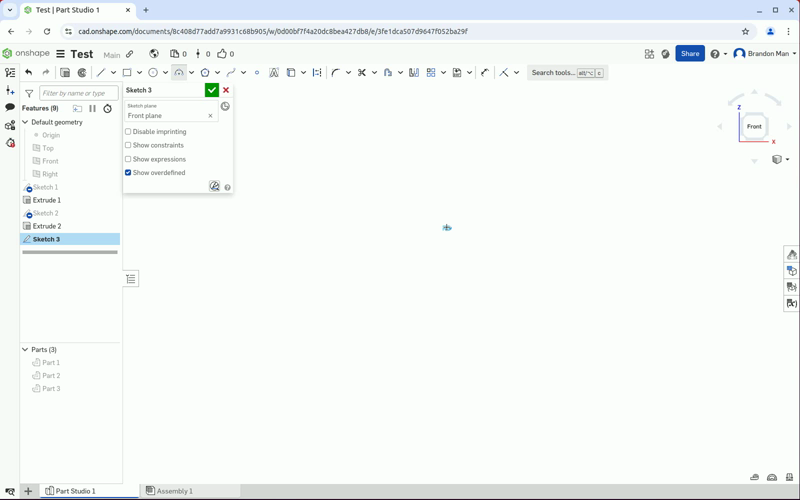
scroll(-6)
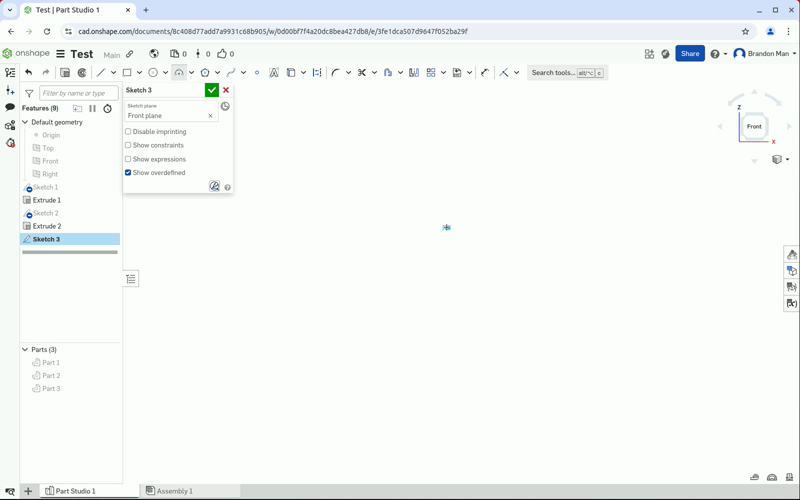
scroll(-6)
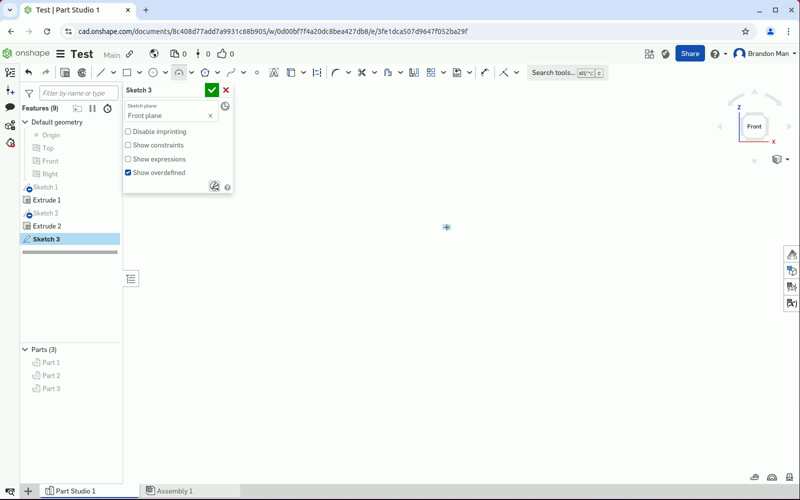
scroll(-6)
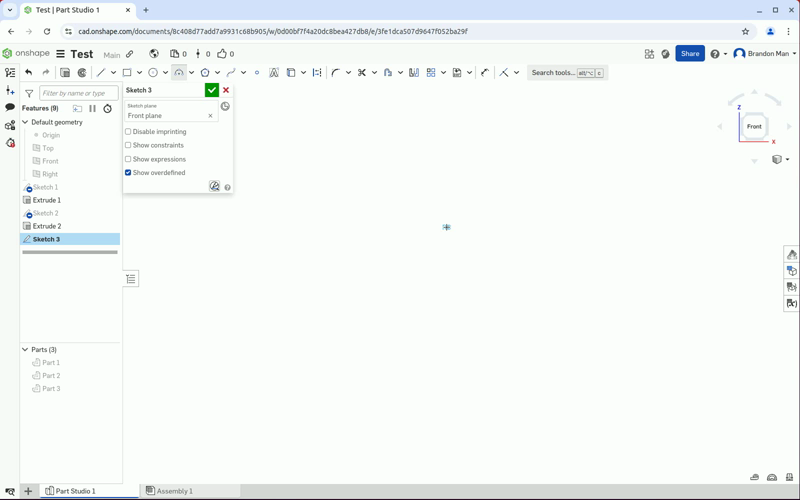
scroll(-6)
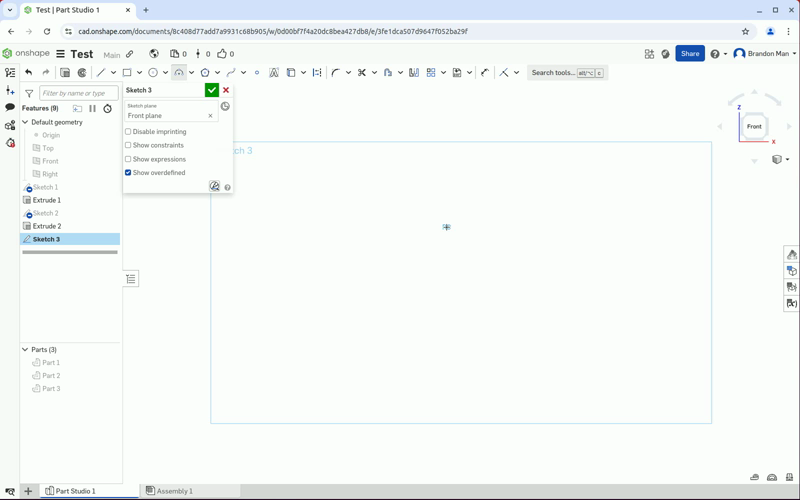
mouse_move(472, 226)
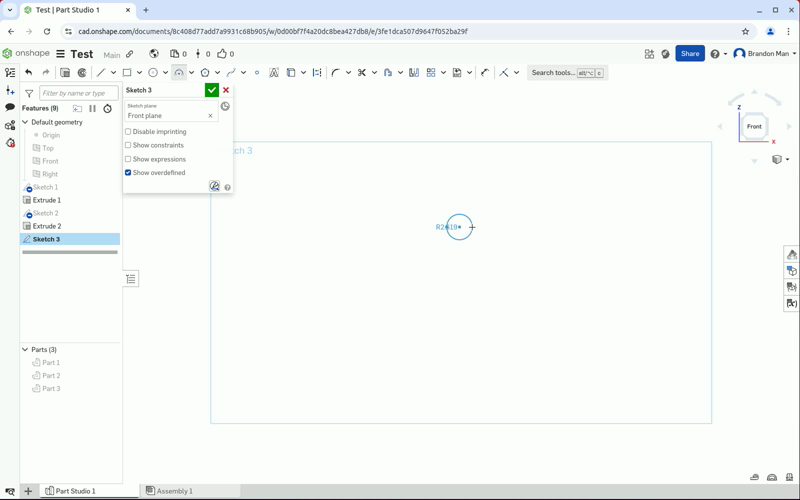
scroll(6)
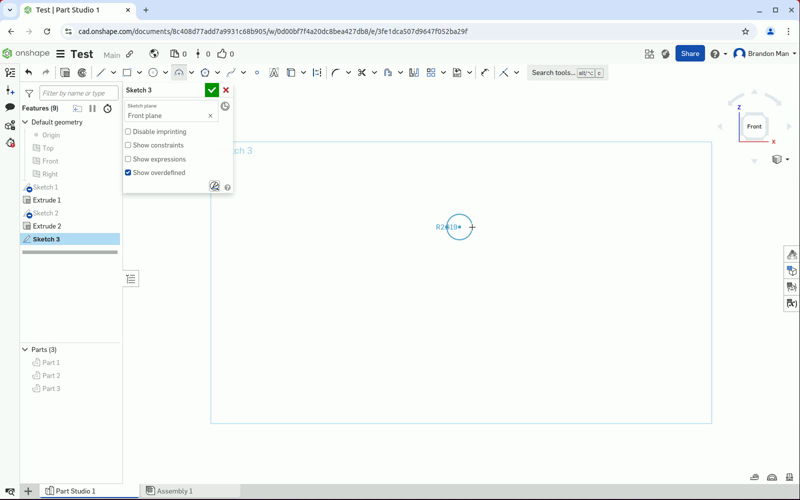
scroll(6)
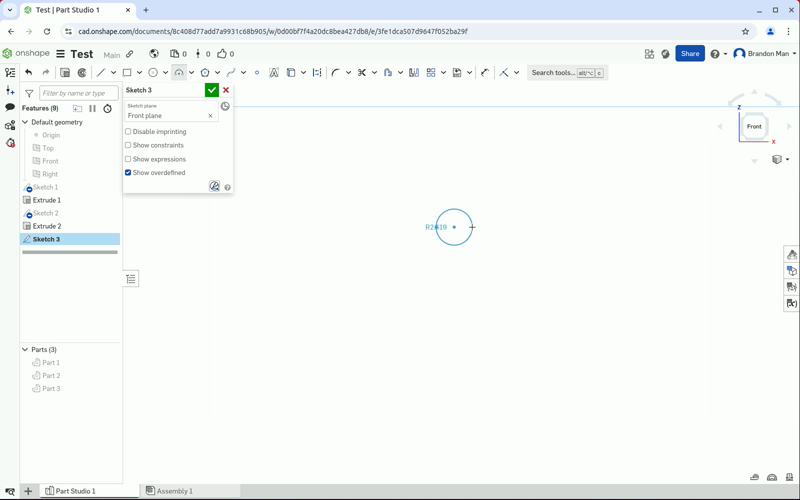
scroll(6)
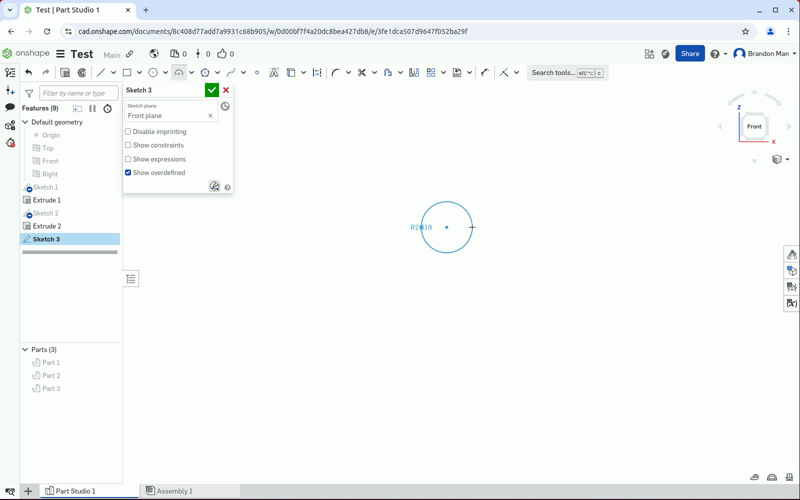
scroll(6)
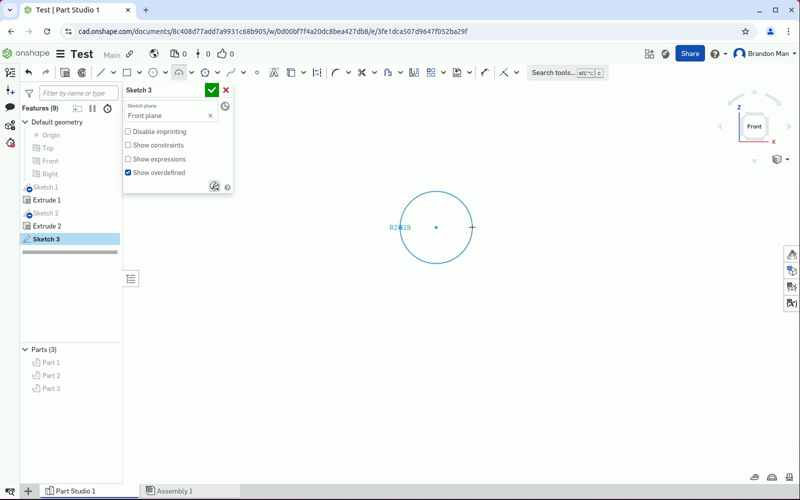
scroll(6)
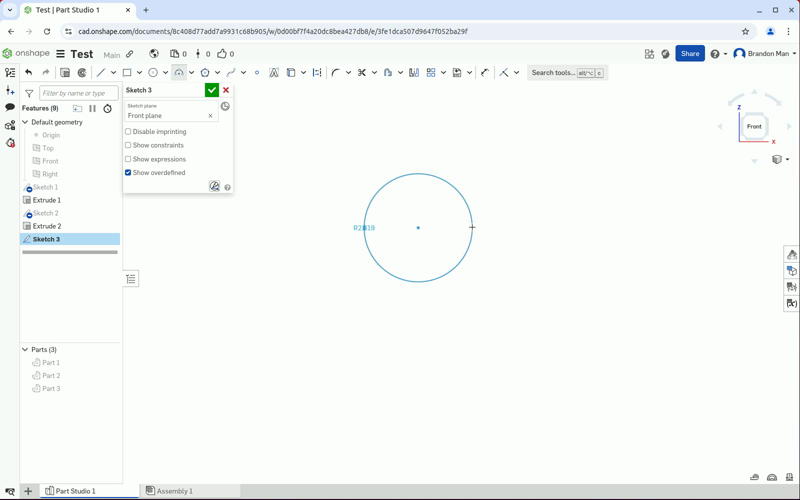
scroll(6)
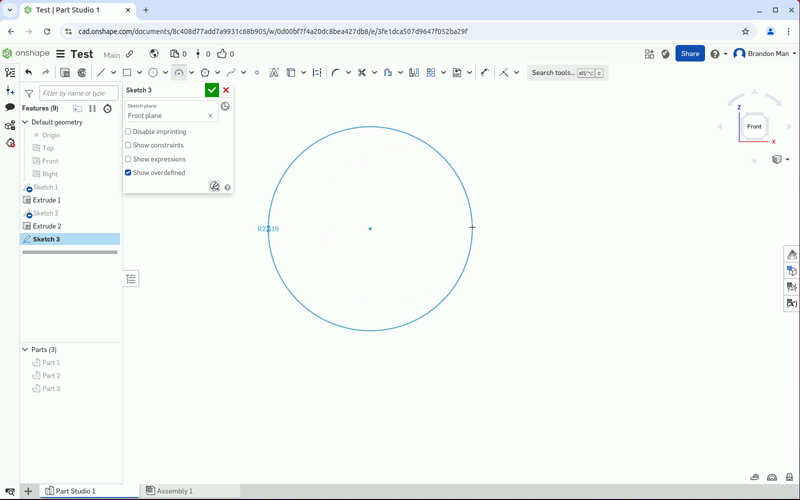
scroll(6)
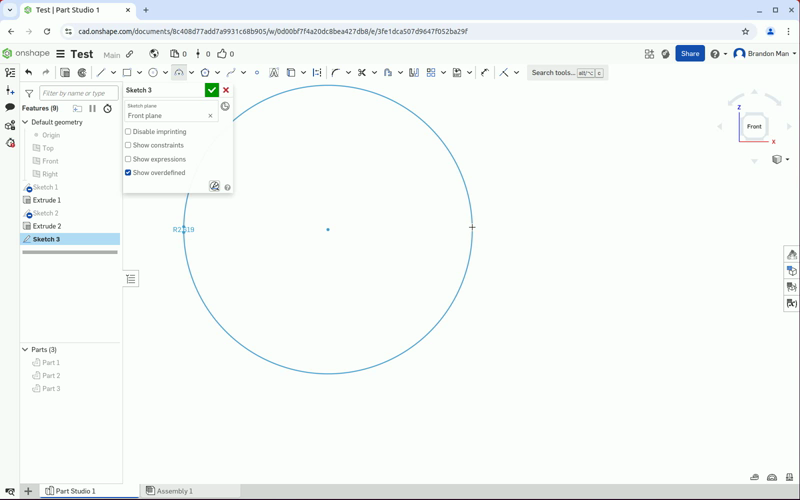
click(472, 226)
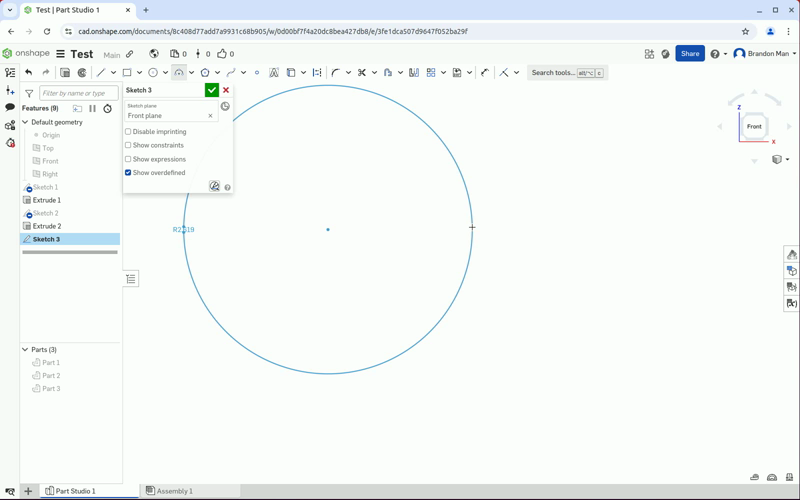
scroll(-6)
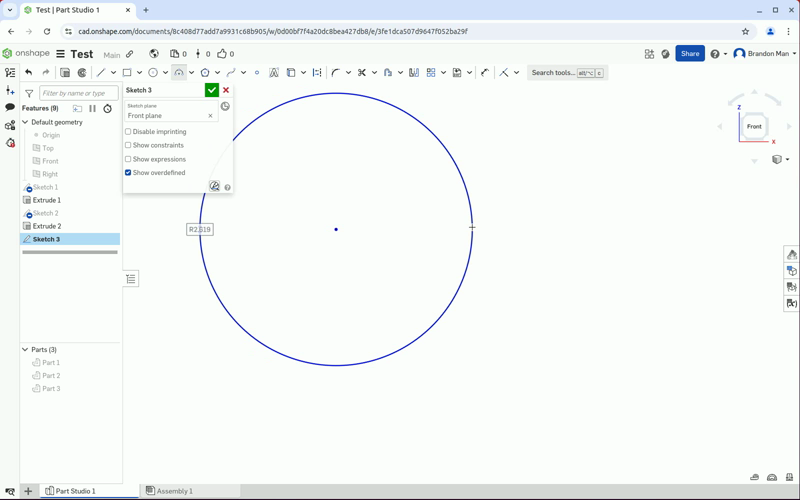
scroll(-6)
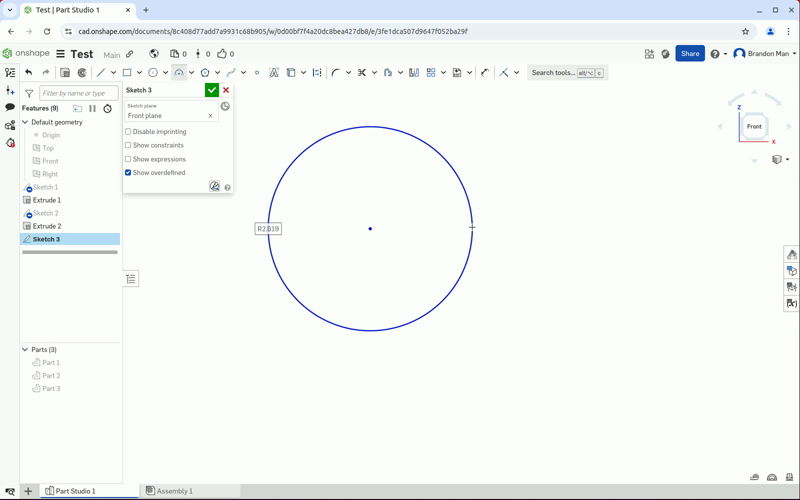
scroll(-6)
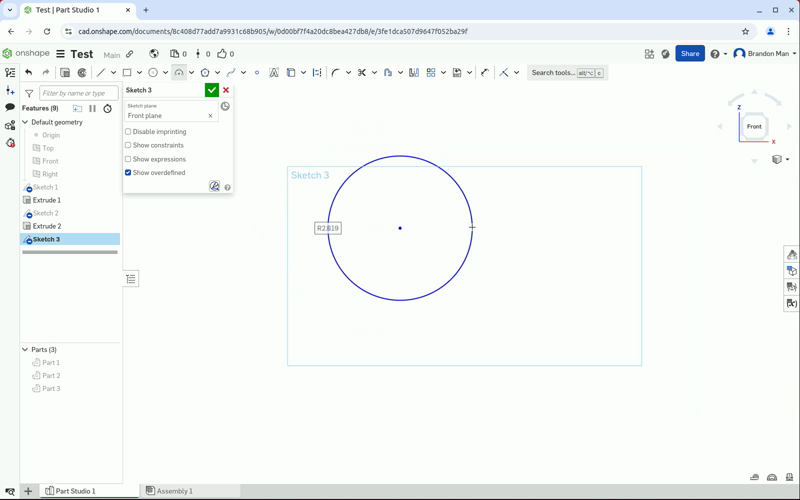
scroll(-6)
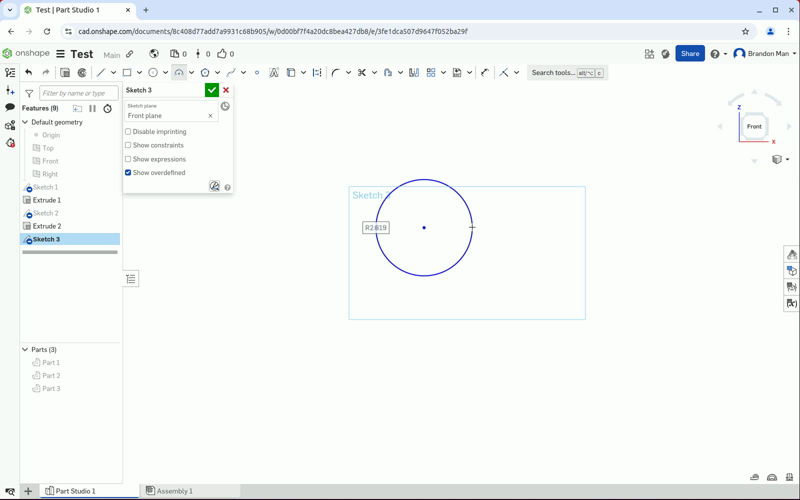
scroll(-6)
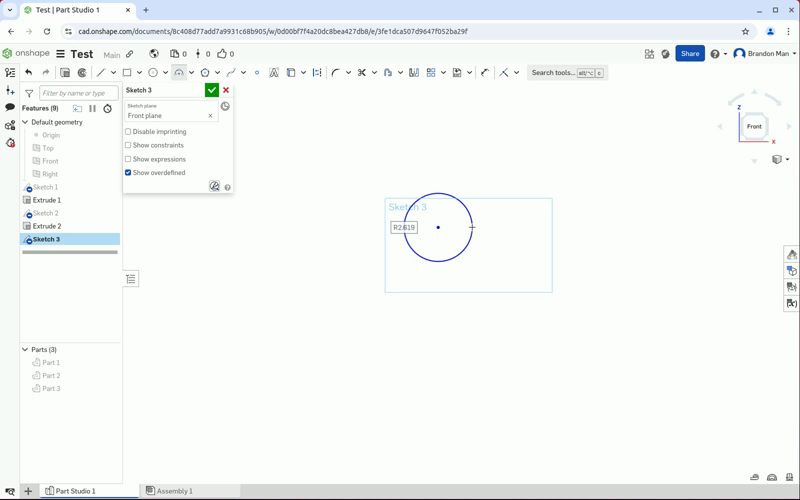
scroll(-6)
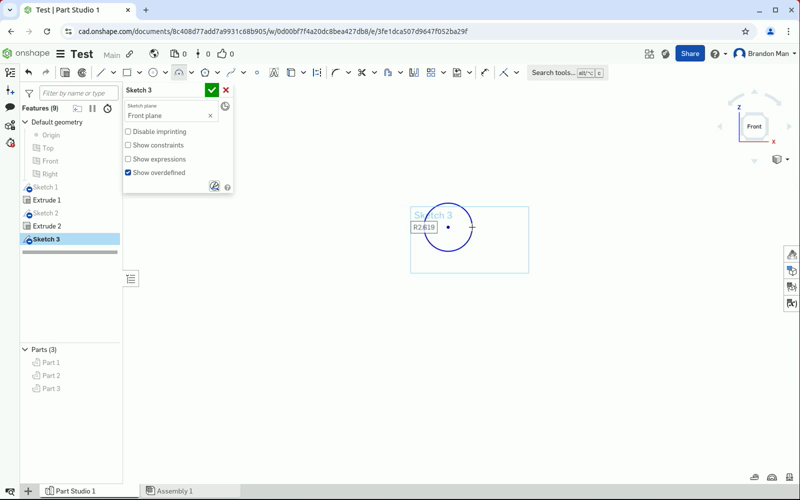
scroll(-6)
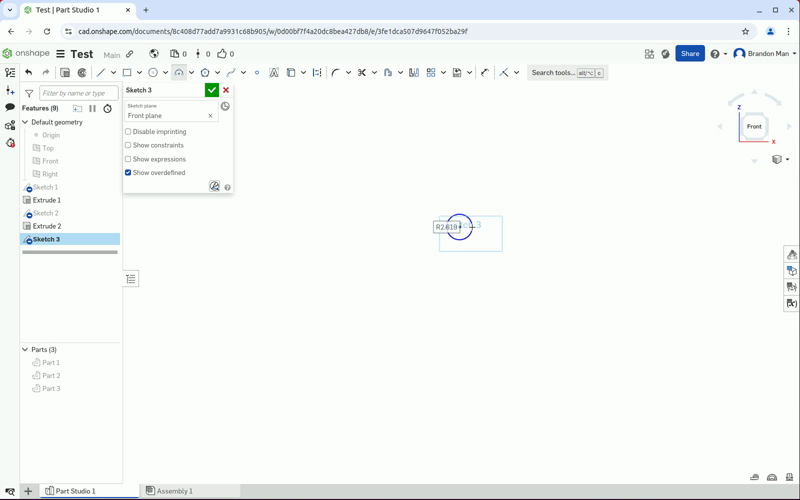
key_up(shift)
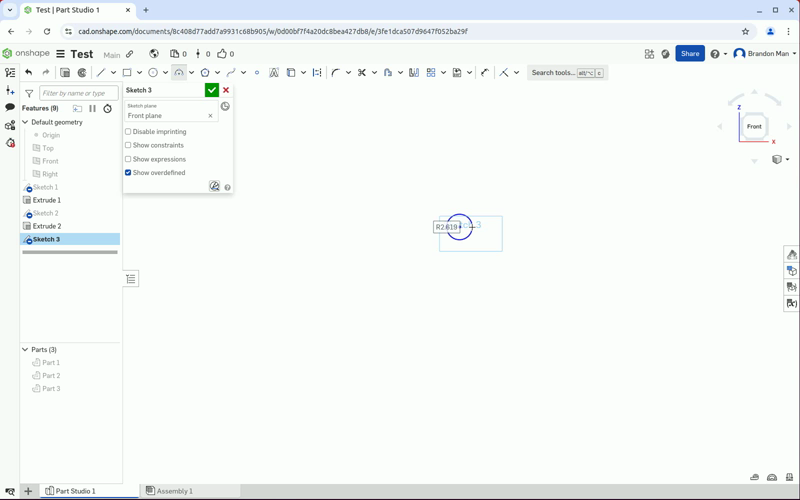
key(esc)
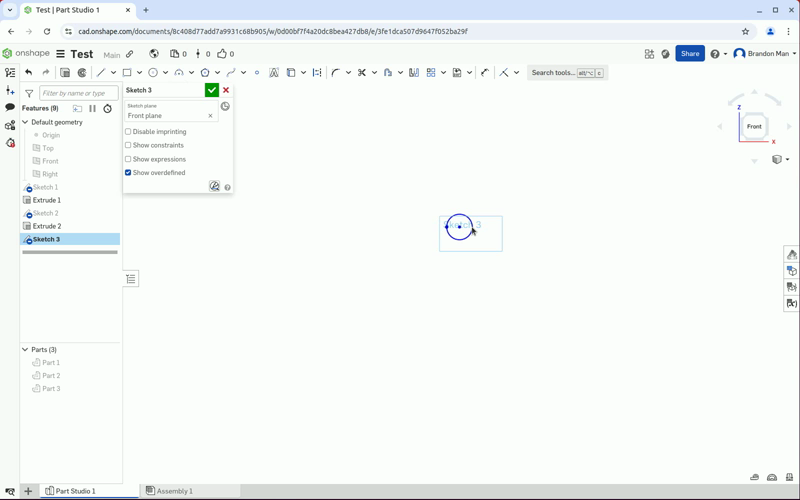
key(l)
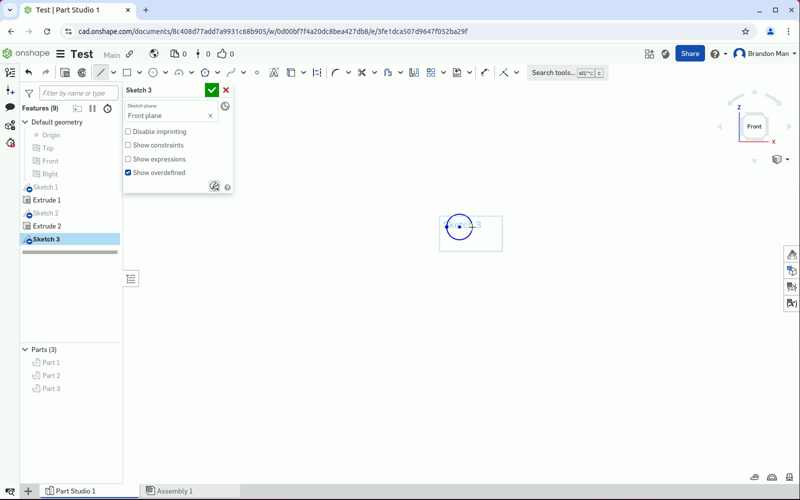
mouse_move(446, 226)
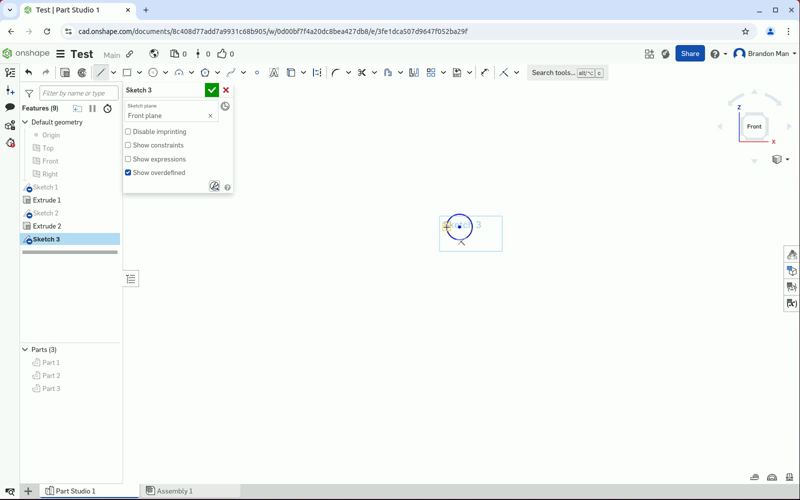
scroll(6)
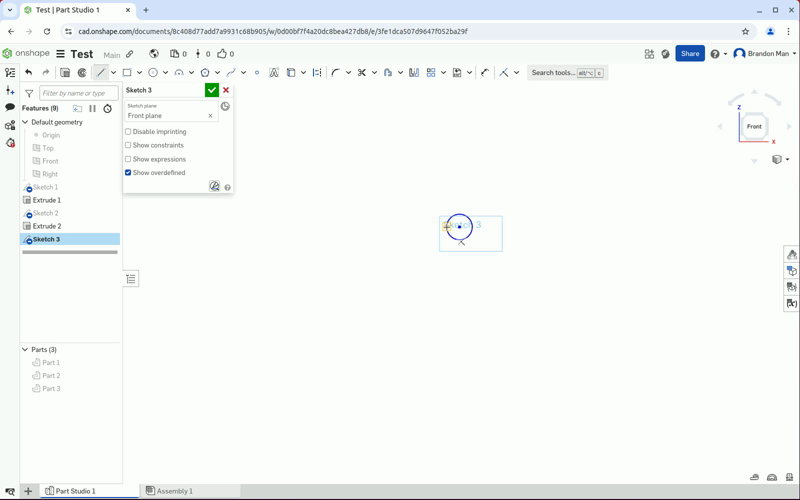
scroll(6)
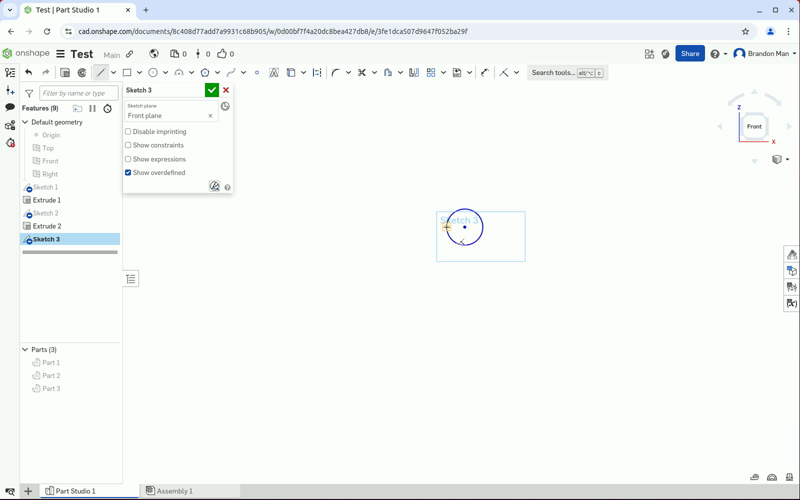
scroll(6)
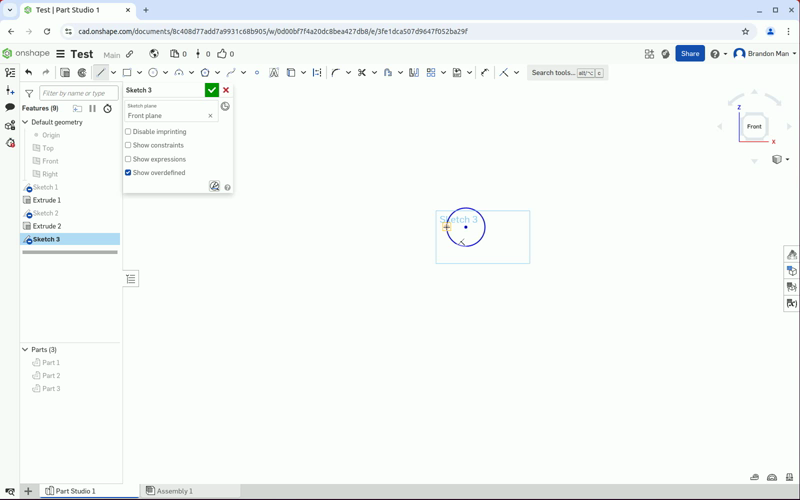
scroll(6)
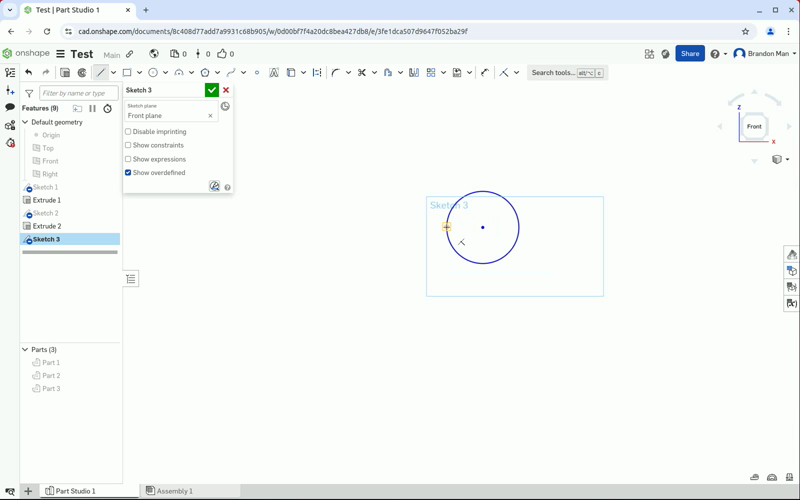
scroll(6)
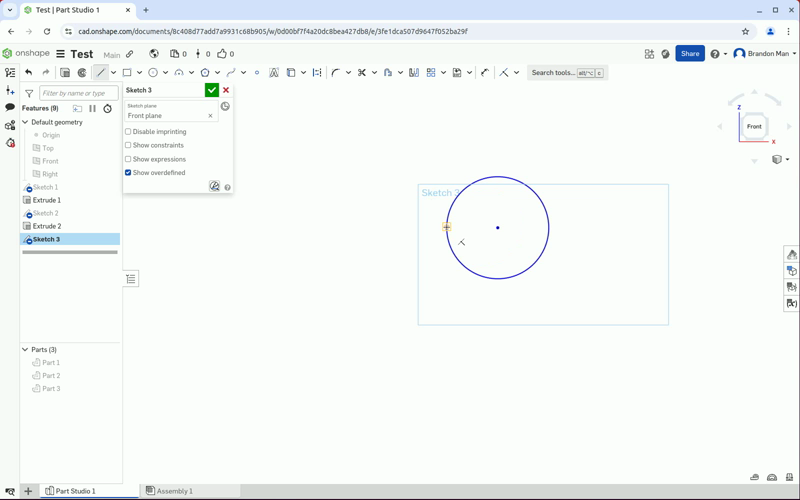
scroll(6)
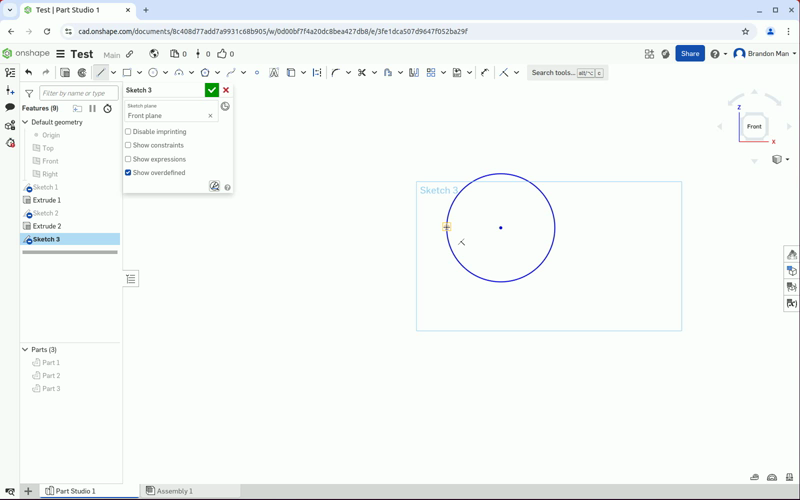
scroll(6)
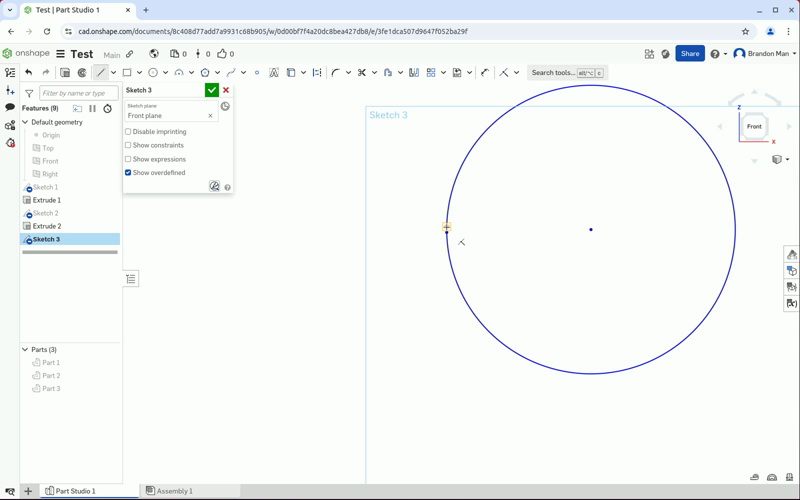
click(446, 226)
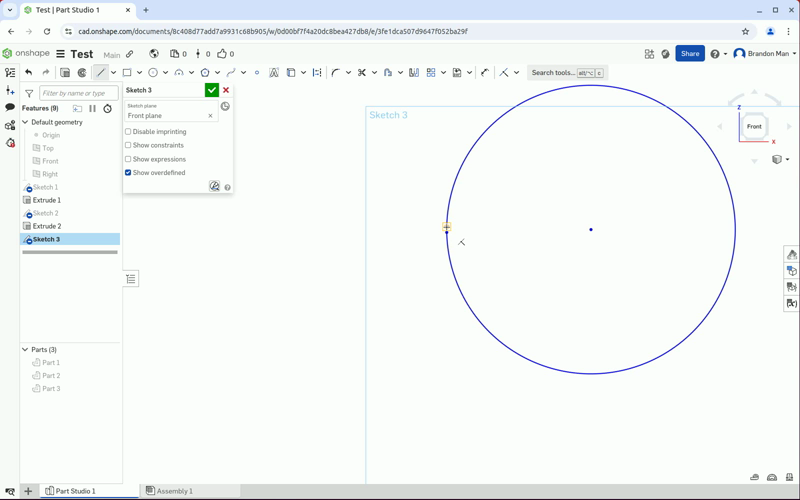
scroll(-6)
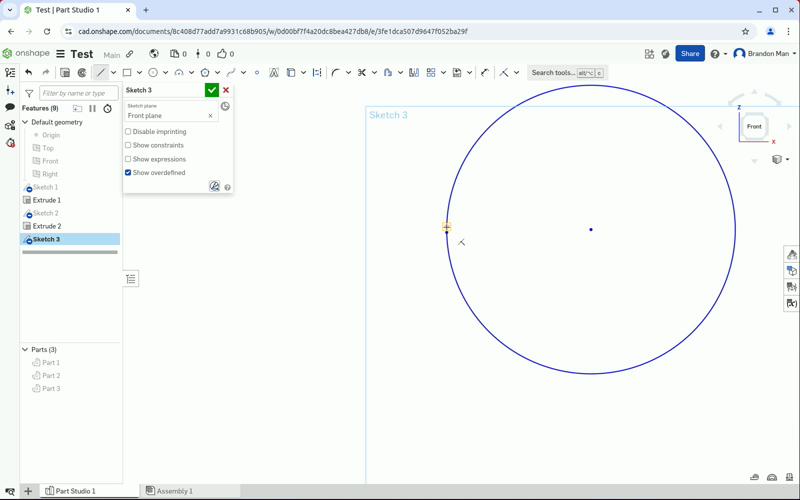
scroll(-6)
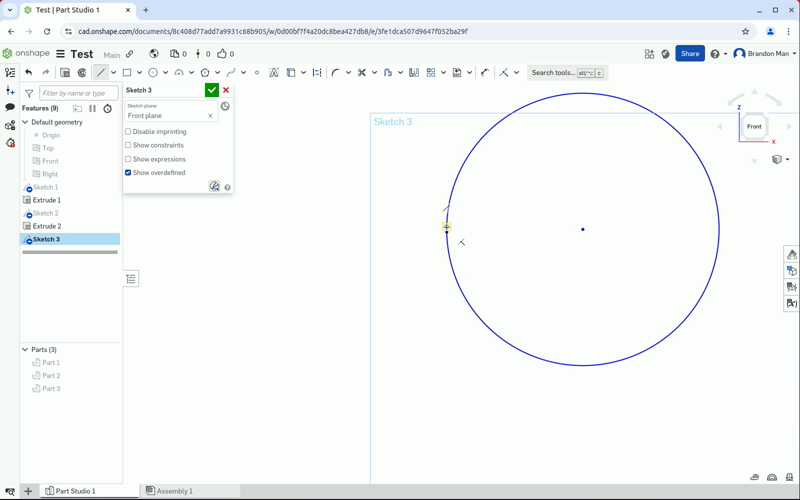
scroll(-6)
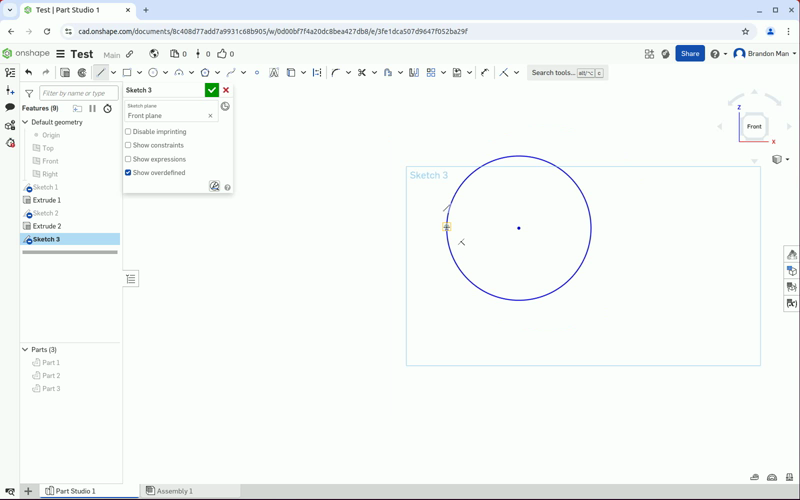
scroll(-6)
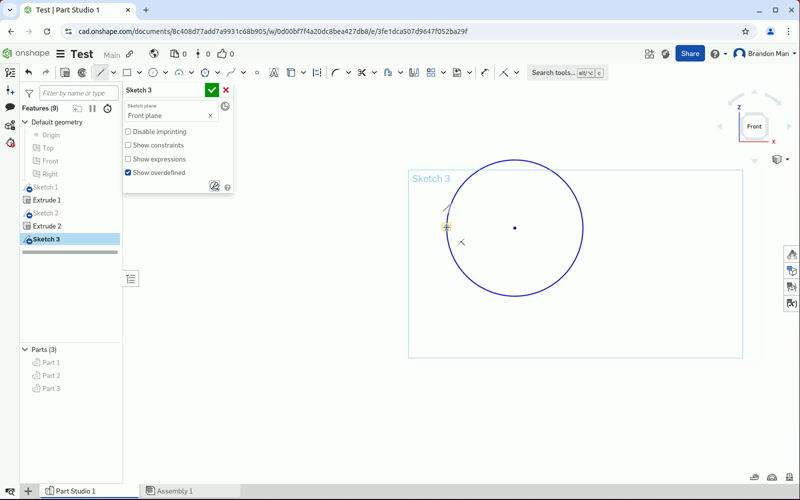
scroll(-6)
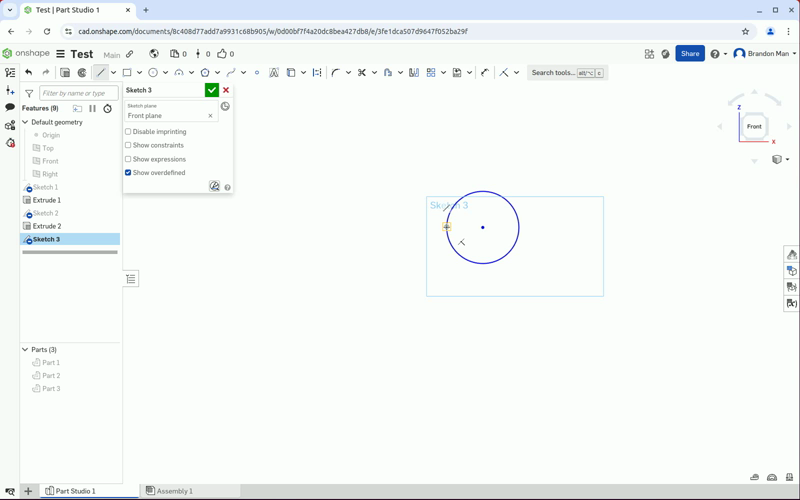
scroll(-6)
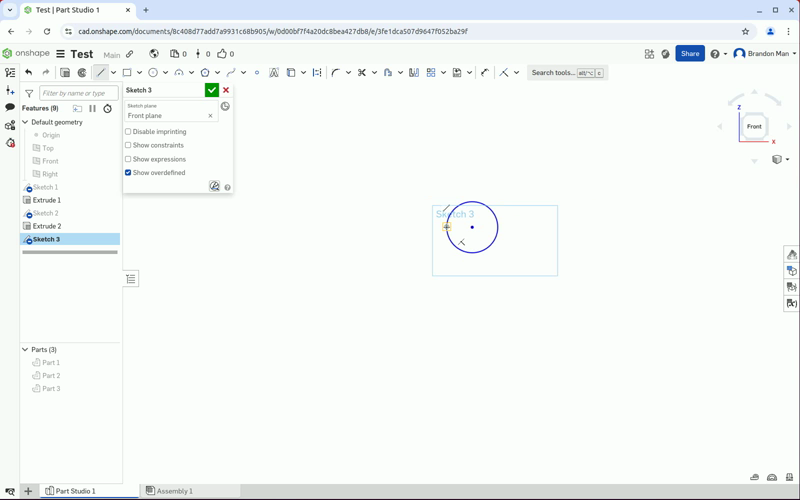
scroll(-6)
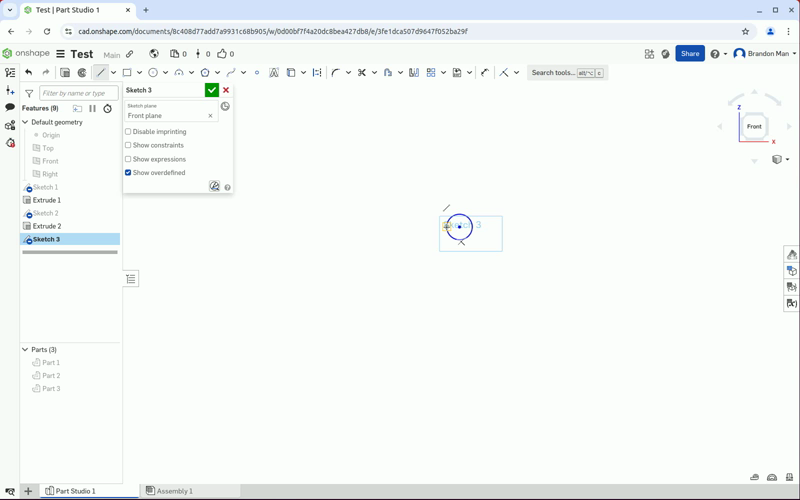
mouse_move(476, 226)
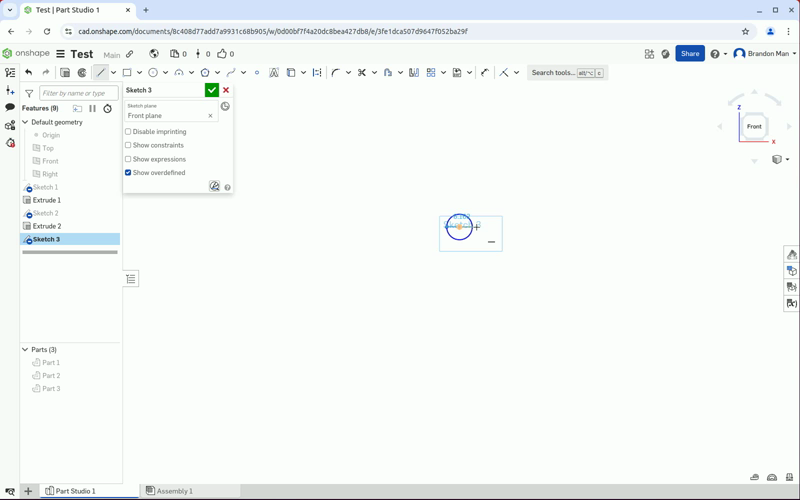
key_down(shift)
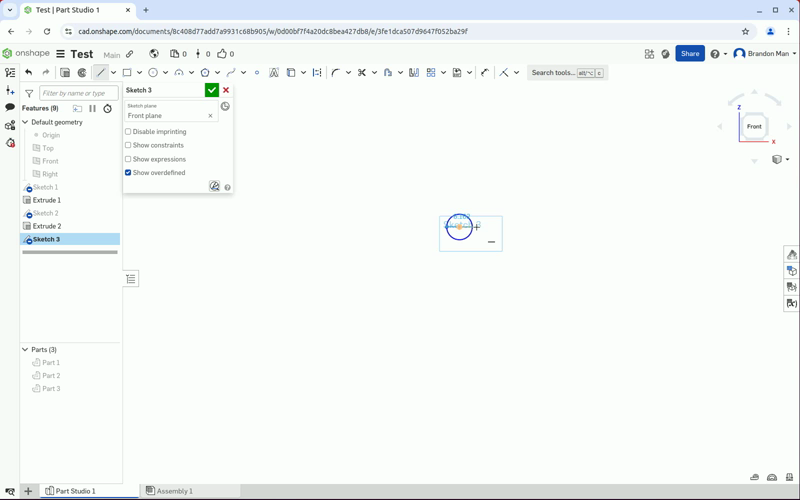
mouse_move(446, 227)
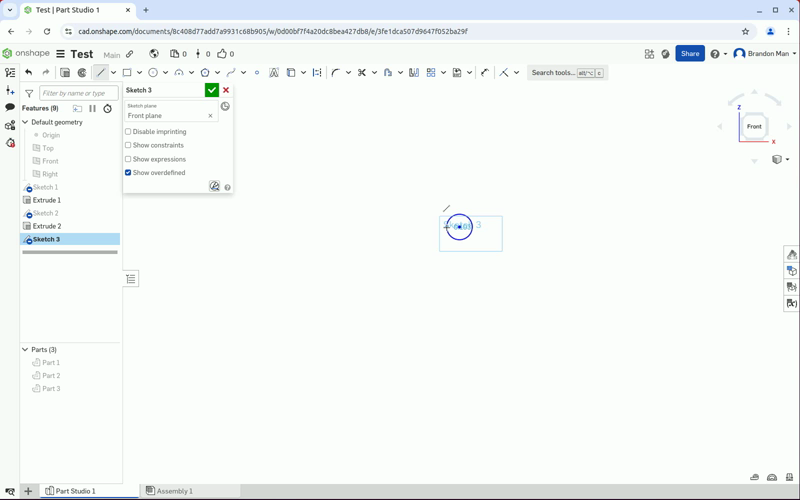
scroll(6)
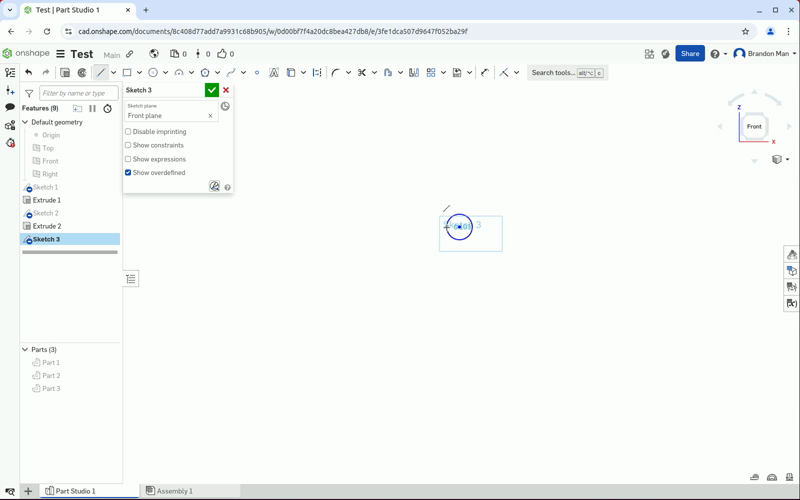
scroll(6)
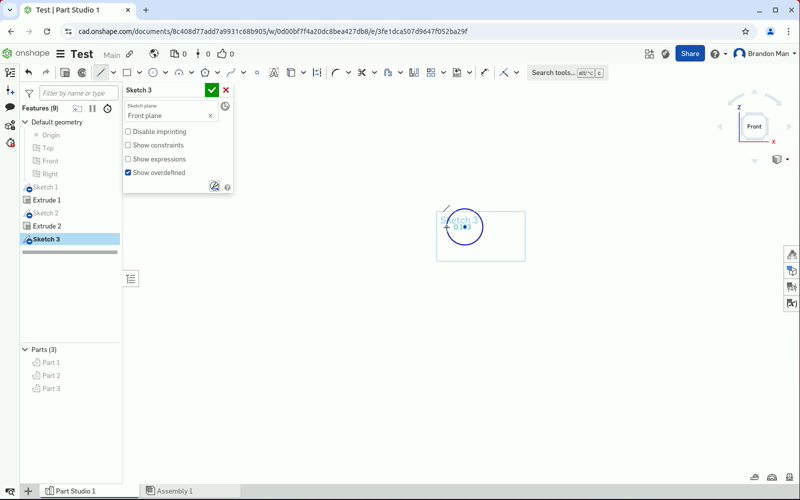
scroll(6)
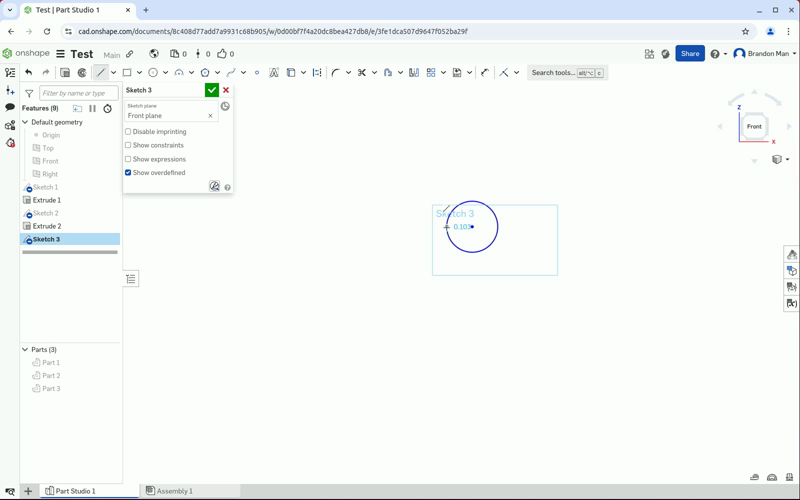
scroll(6)
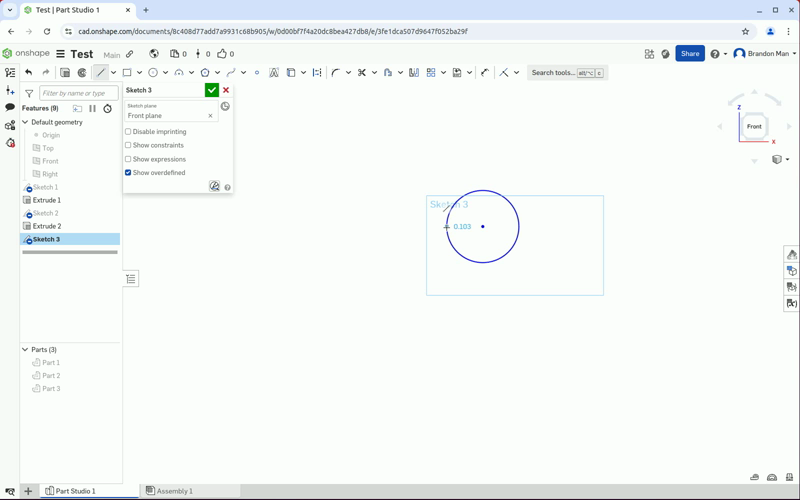
scroll(6)
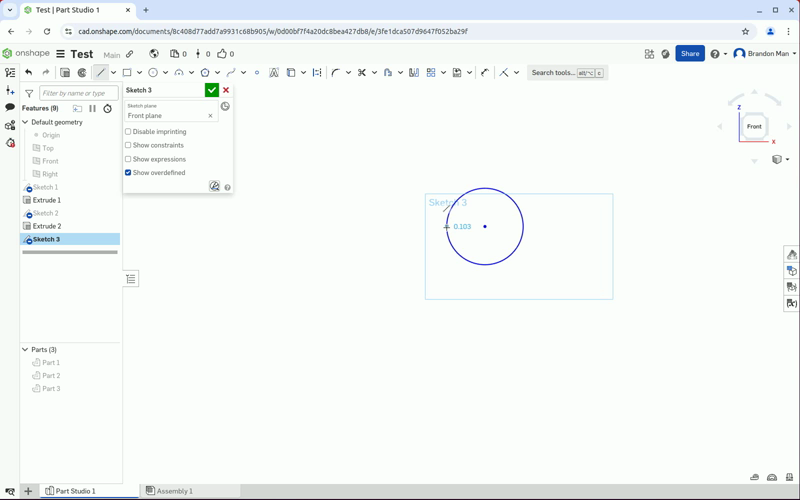
scroll(6)
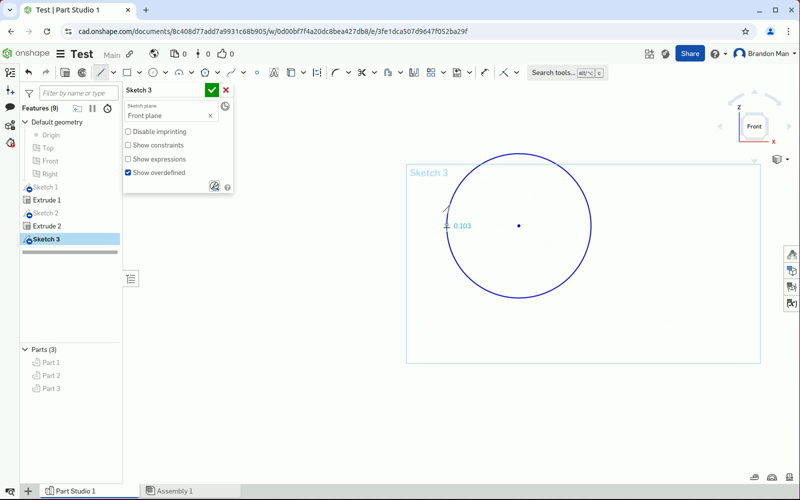
scroll(6)
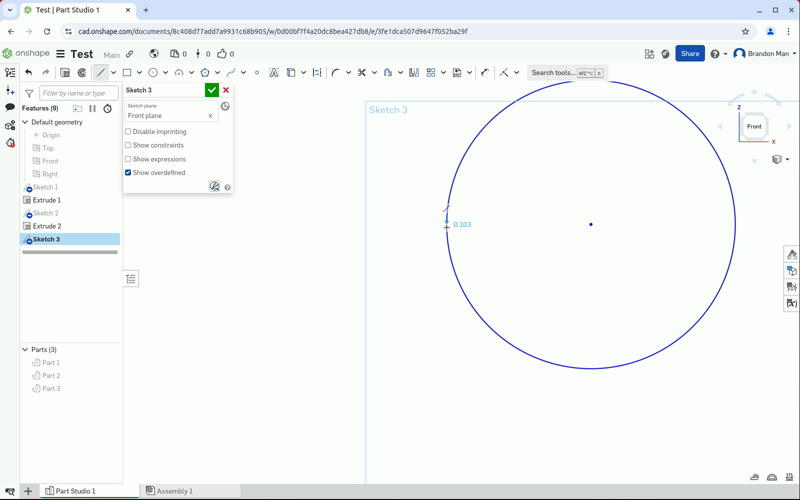
key_up(shift)
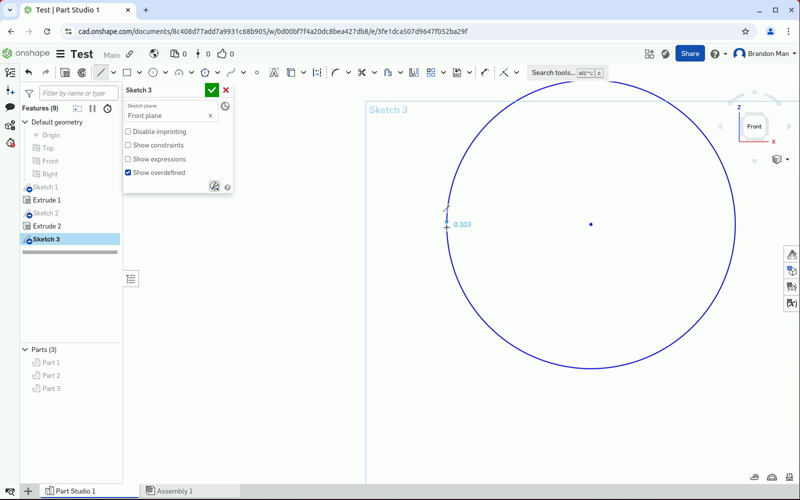
click(446, 227)
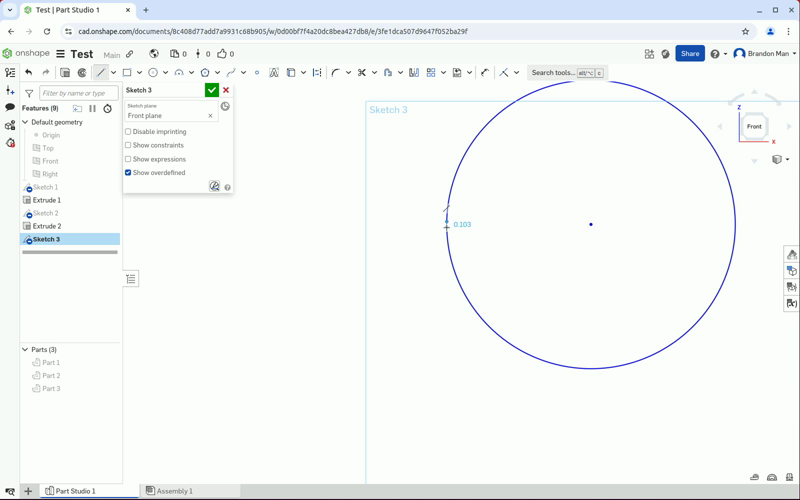
scroll(-6)
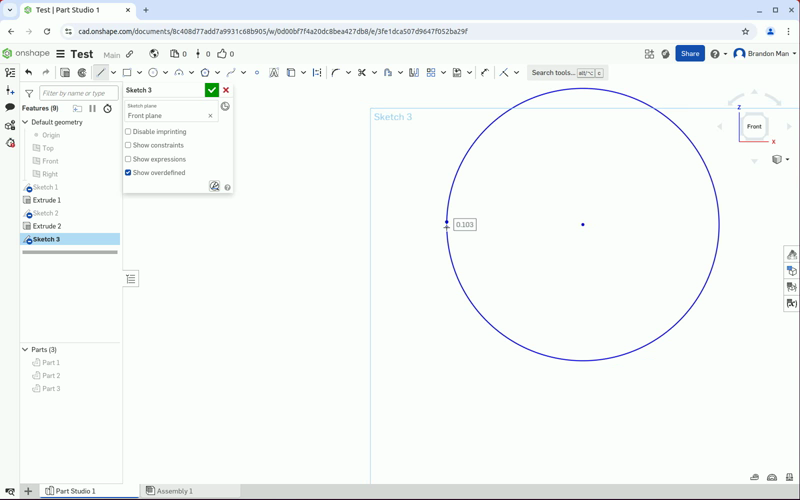
scroll(-6)
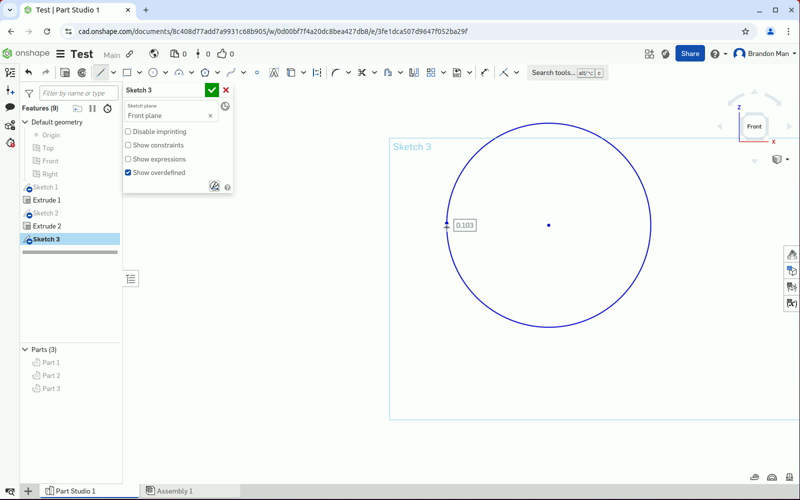
scroll(-6)
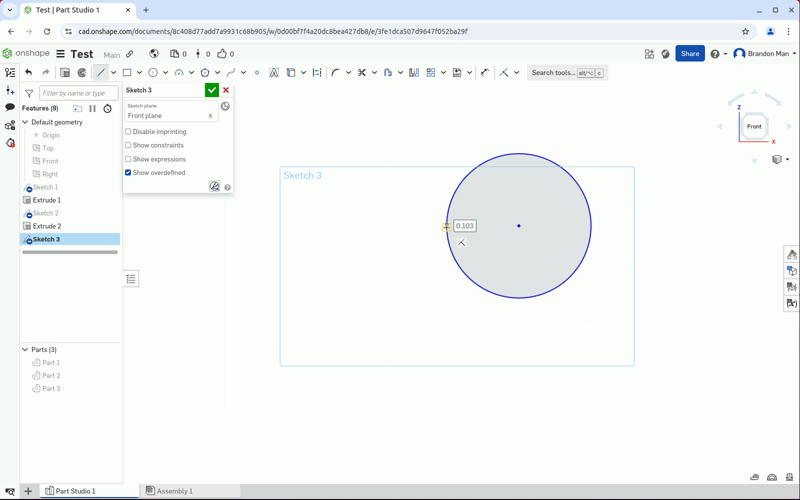
scroll(-6)
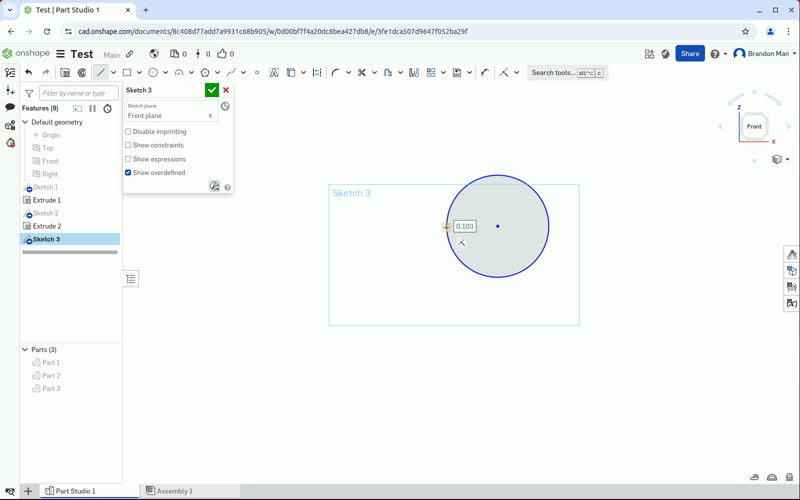
scroll(-6)
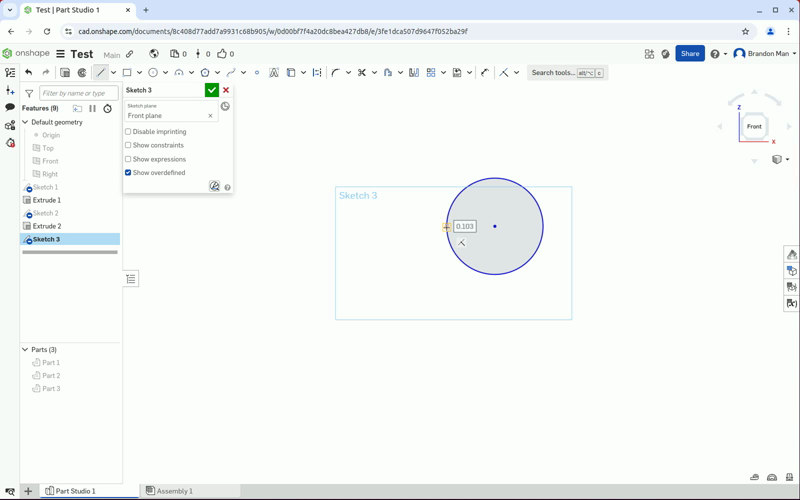
scroll(-6)
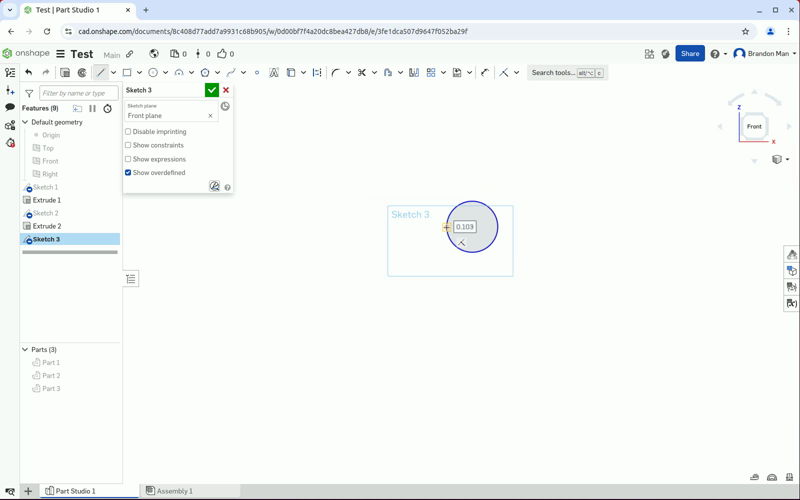
scroll(-6)
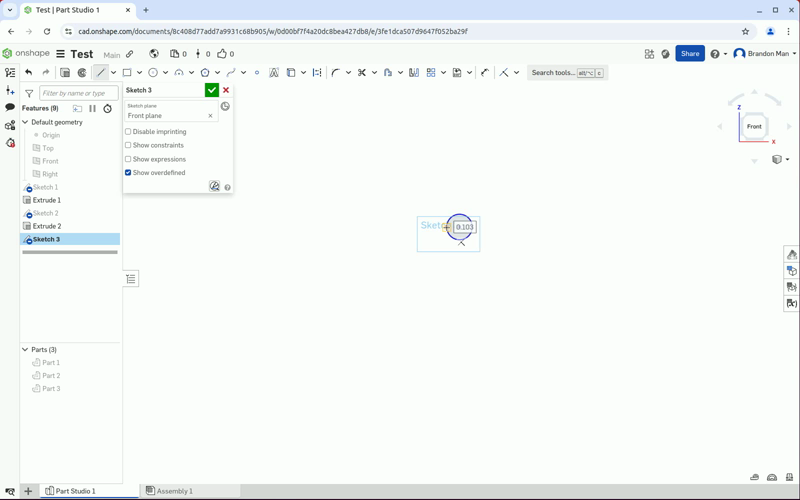
key(esc)
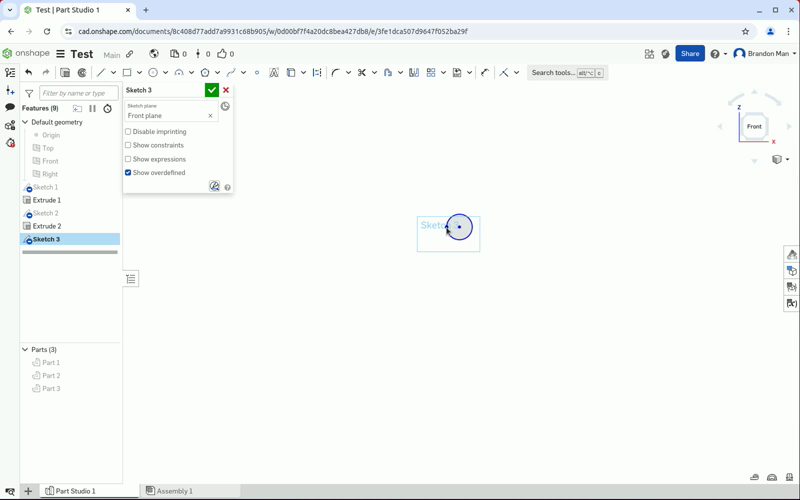
key(c)
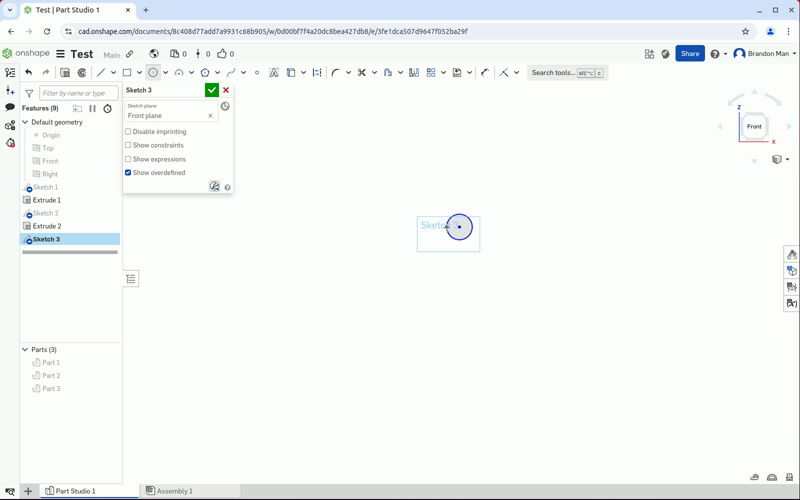
key_down(shift)
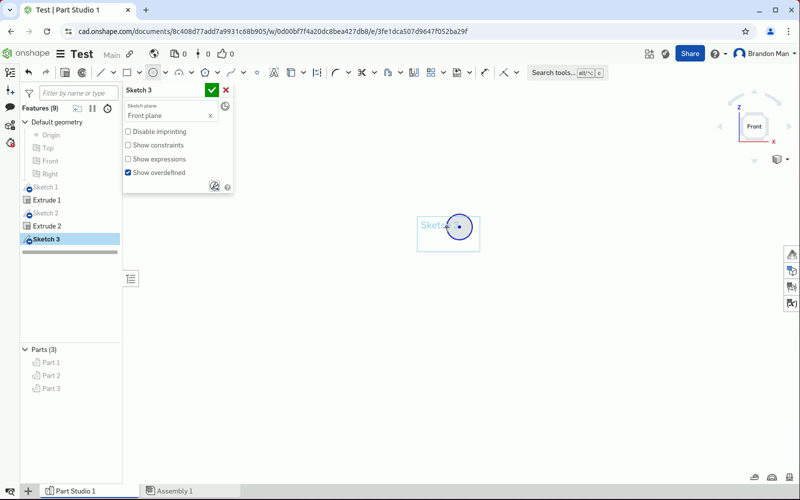
mouse_move(461, 225)
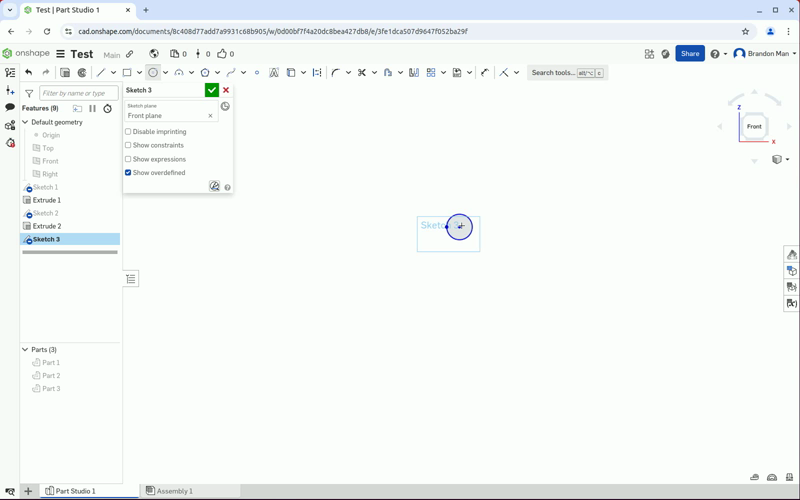
scroll(6)
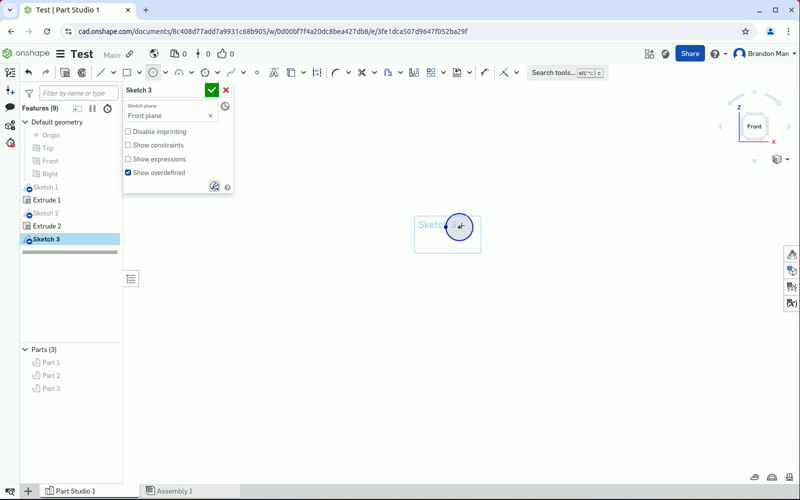
scroll(6)
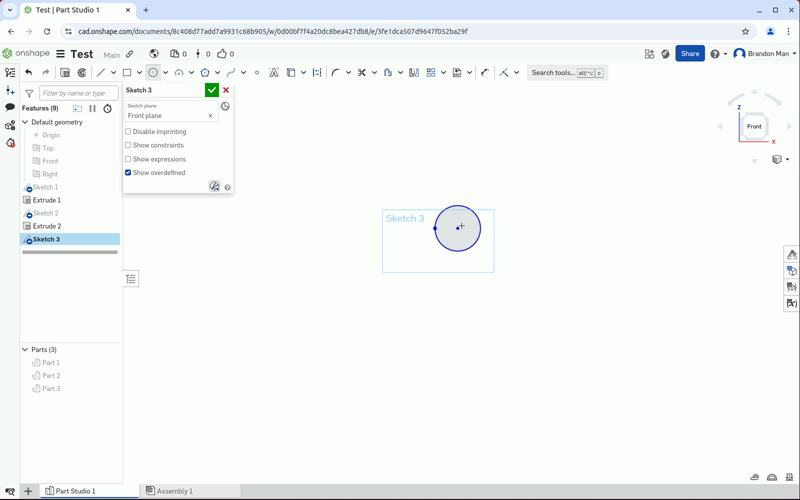
scroll(6)
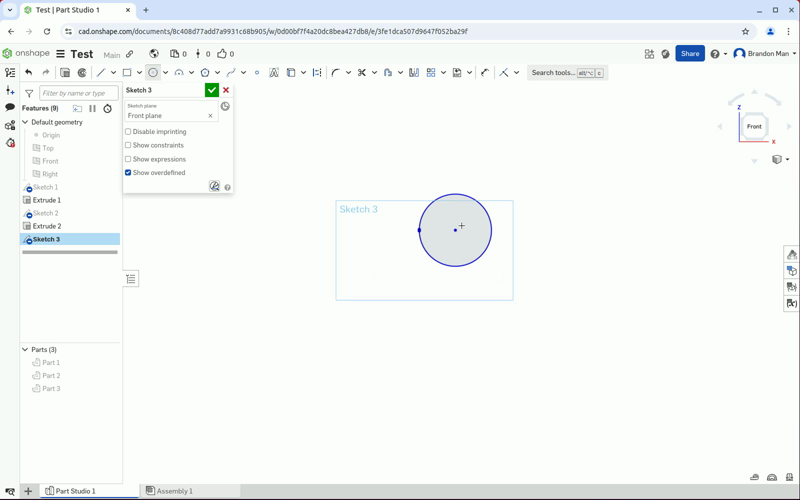
scroll(6)
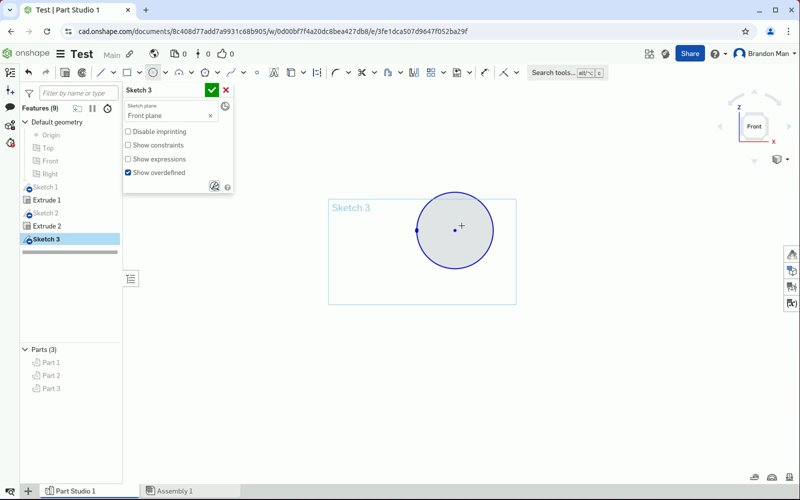
scroll(6)
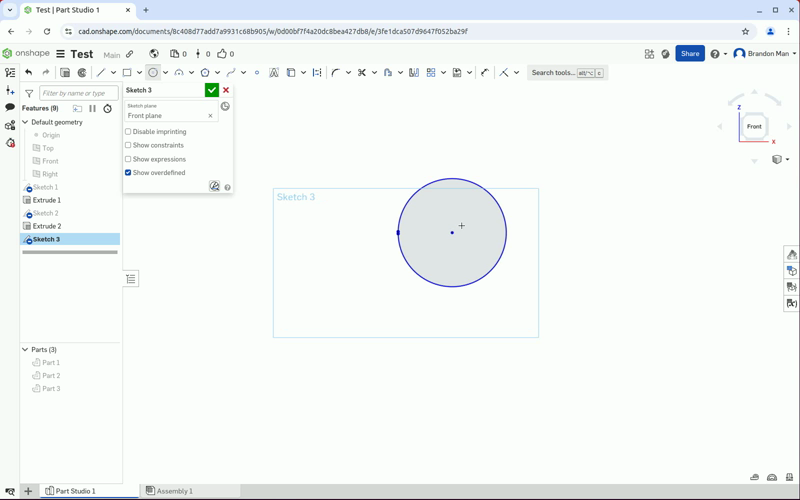
scroll(6)
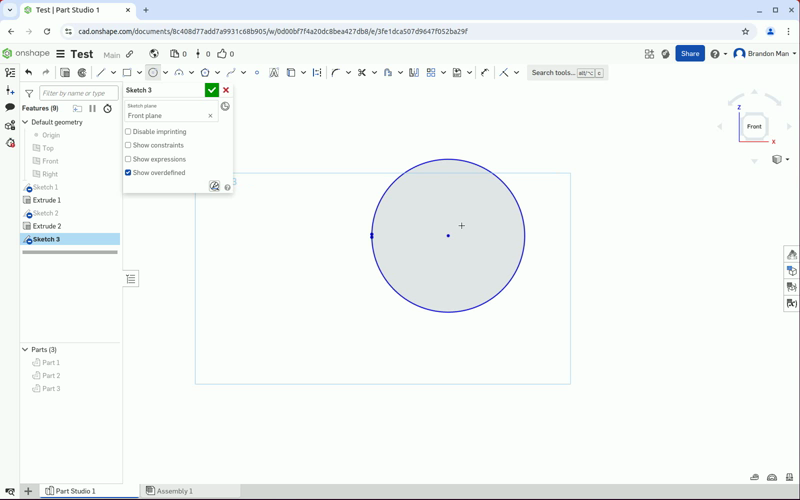
scroll(6)
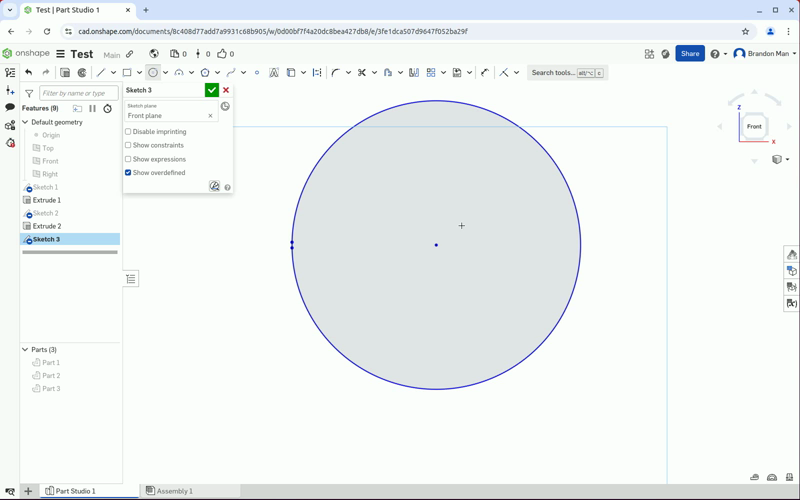
click(461, 225)
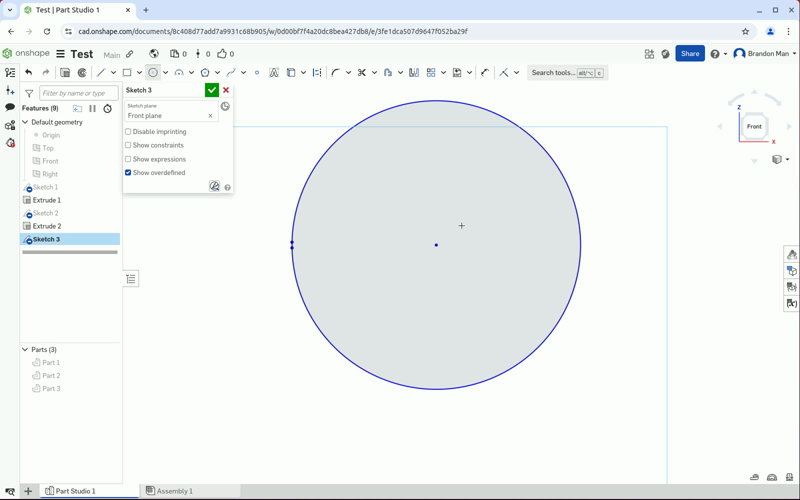
scroll(-6)
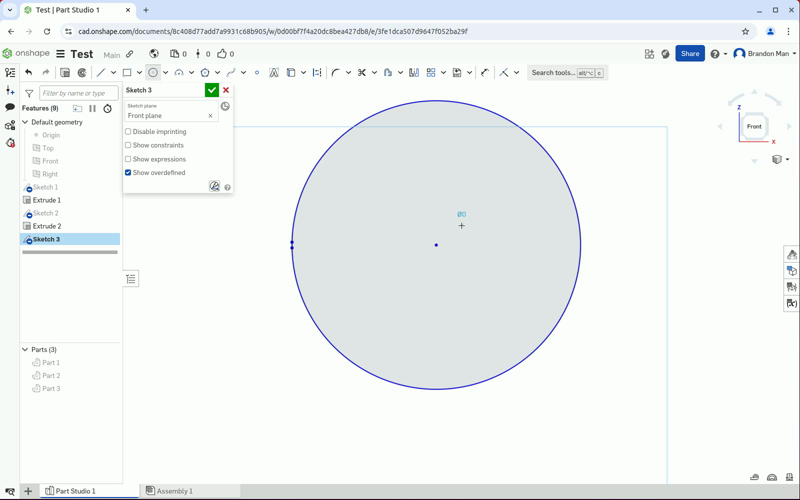
scroll(-6)
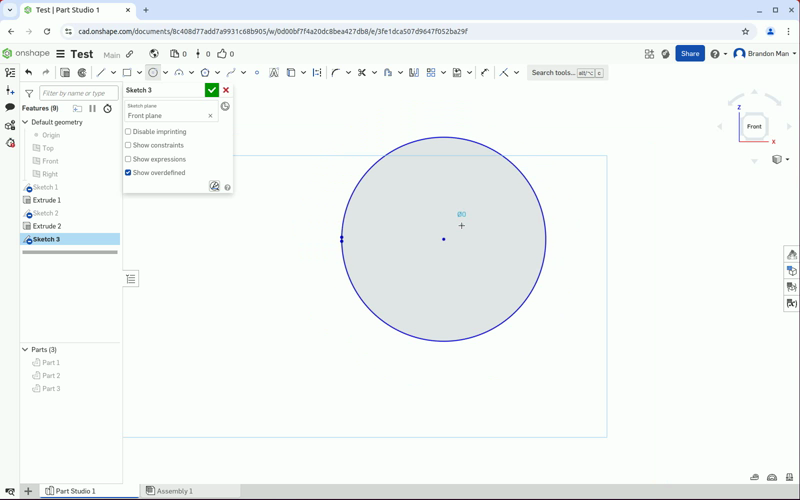
scroll(-6)
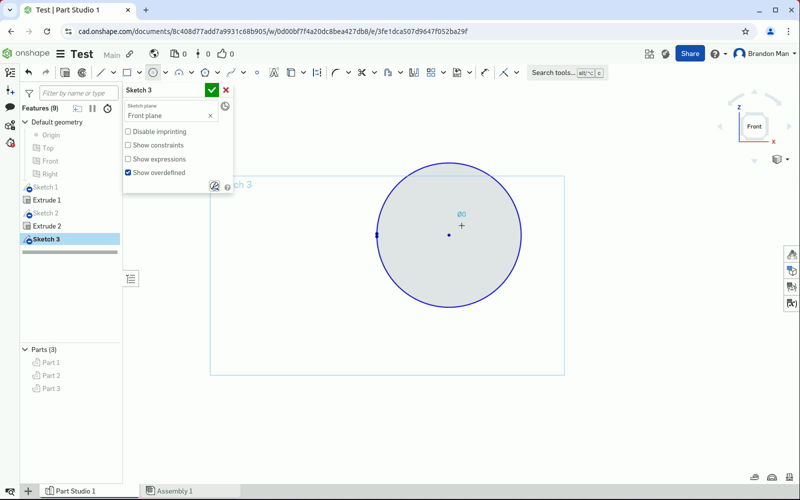
scroll(-6)
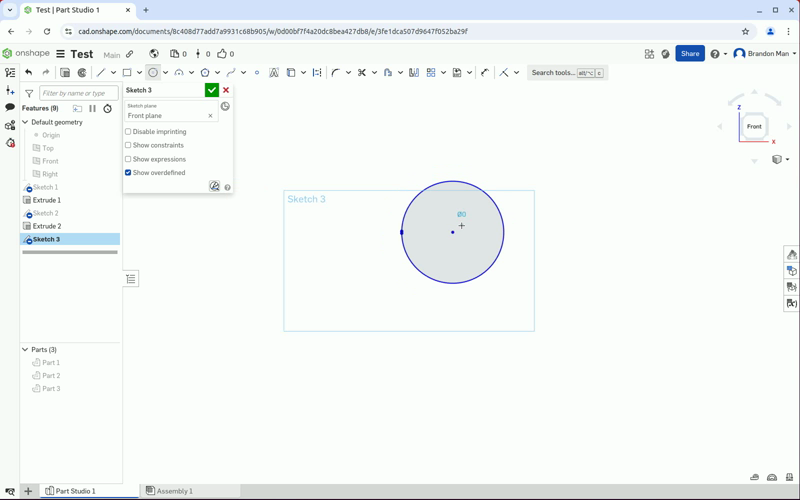
scroll(-6)
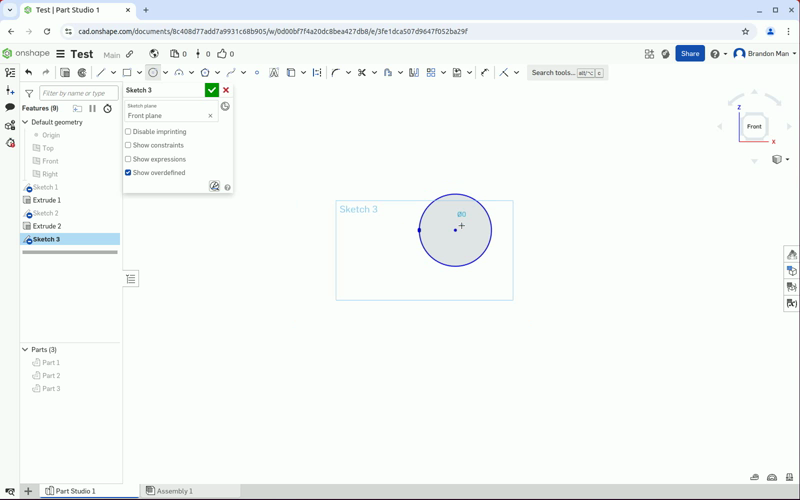
scroll(-6)
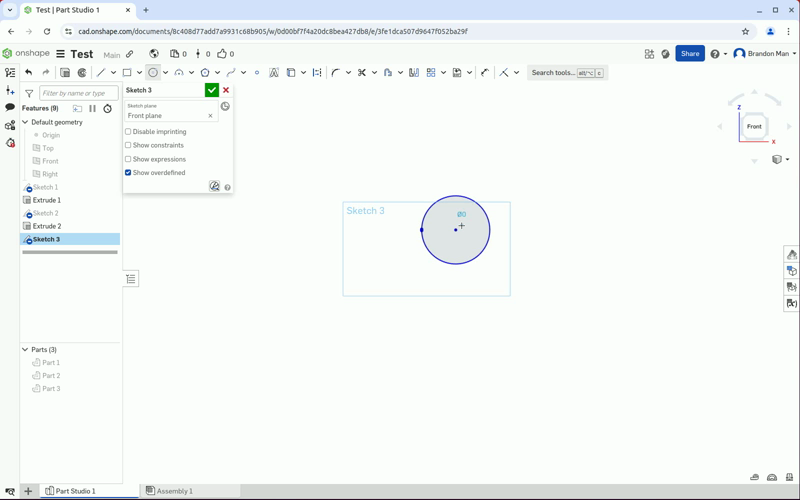
scroll(-6)
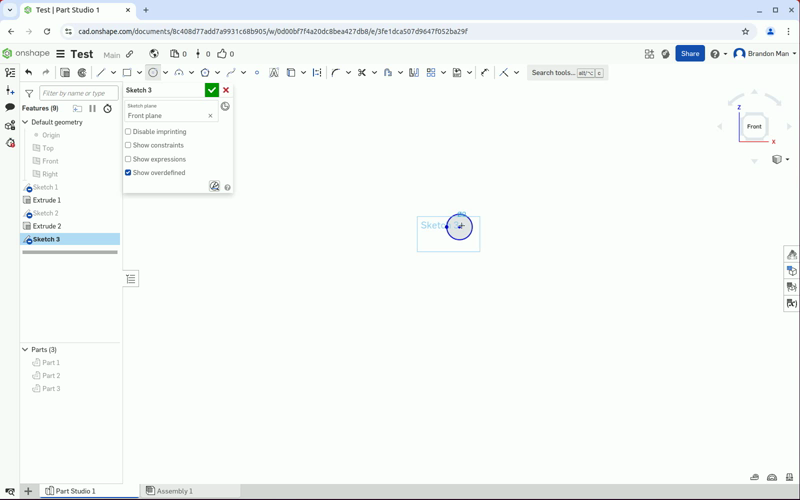
key_up(shift)
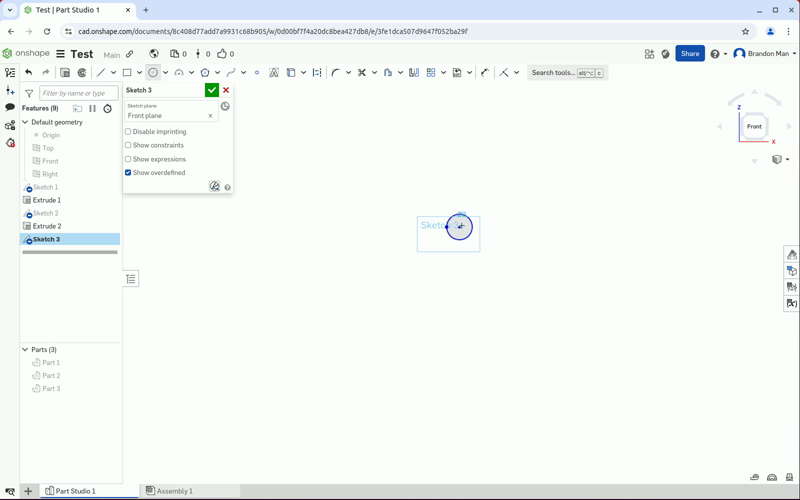
mouse_move(464, 225)
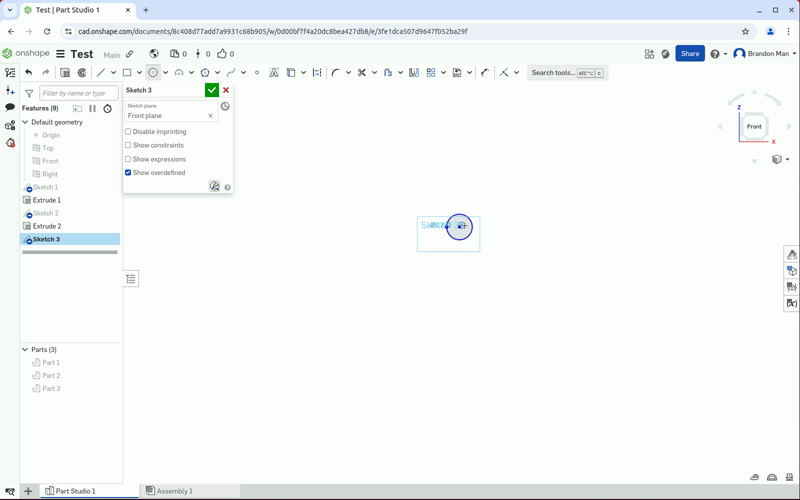
click(464, 225)
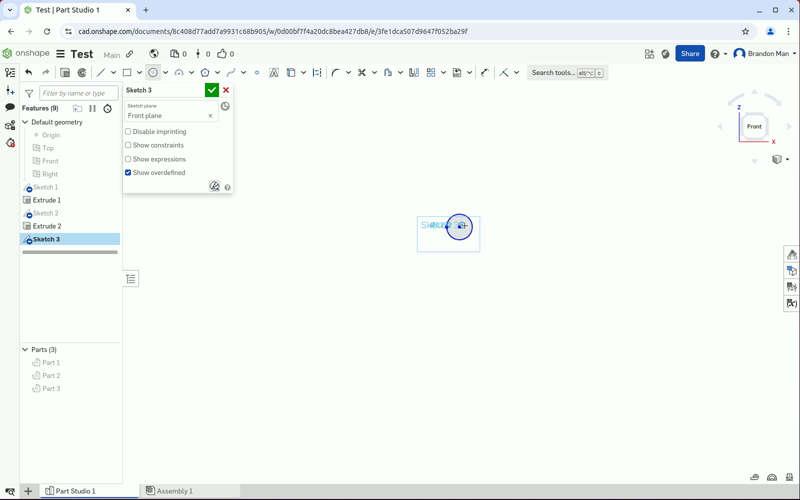
key(esc)
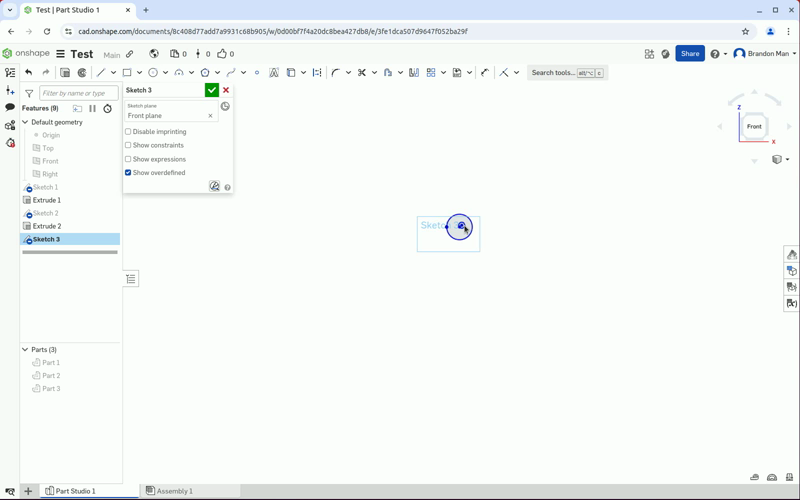
mouse_move(454, 235)
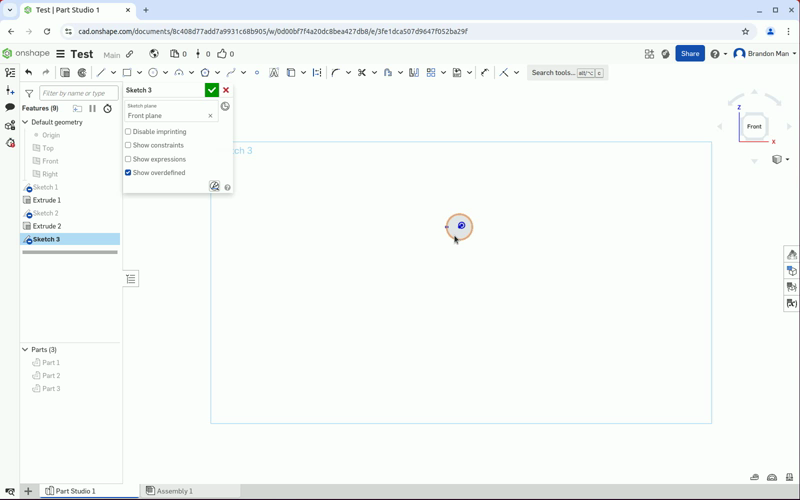
scroll(6)
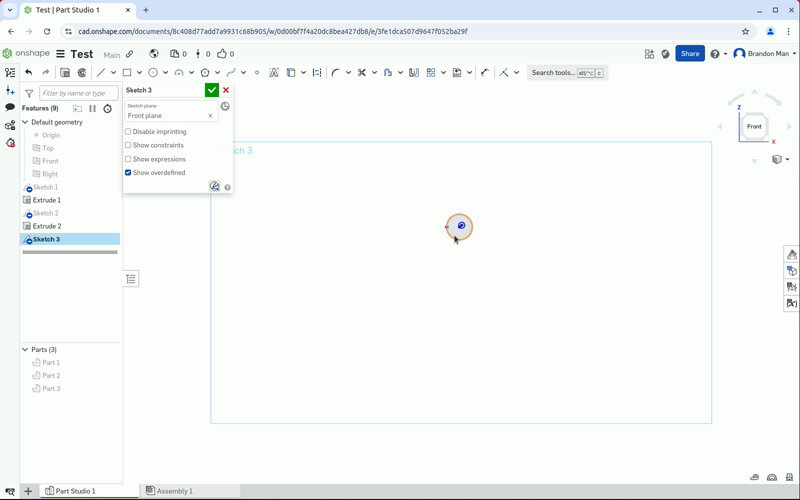
scroll(6)
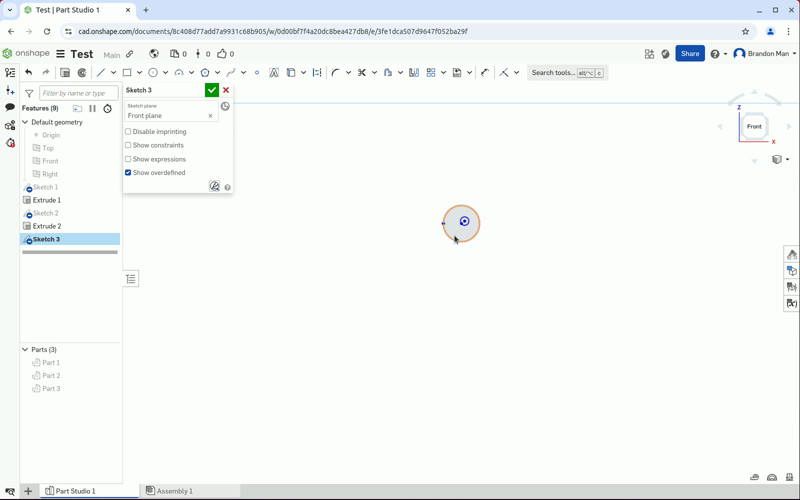
scroll(6)
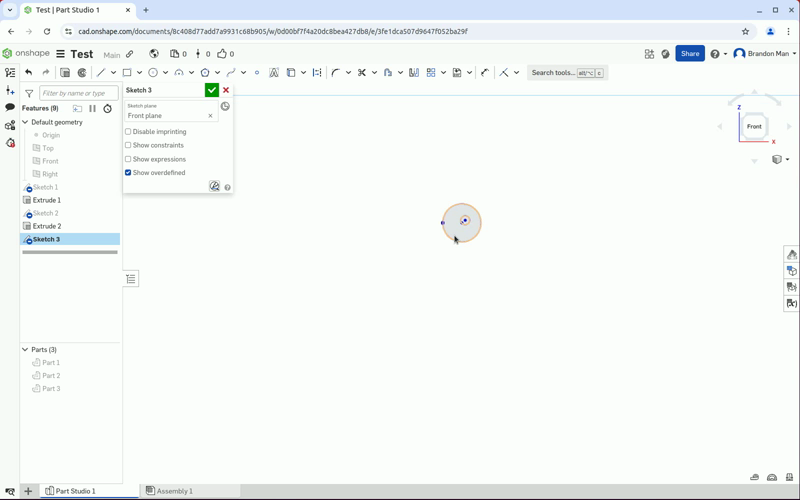
scroll(6)
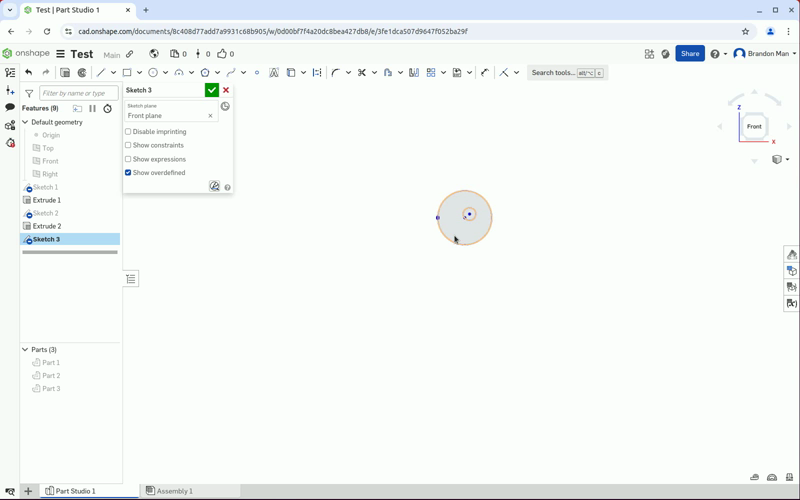
scroll(6)
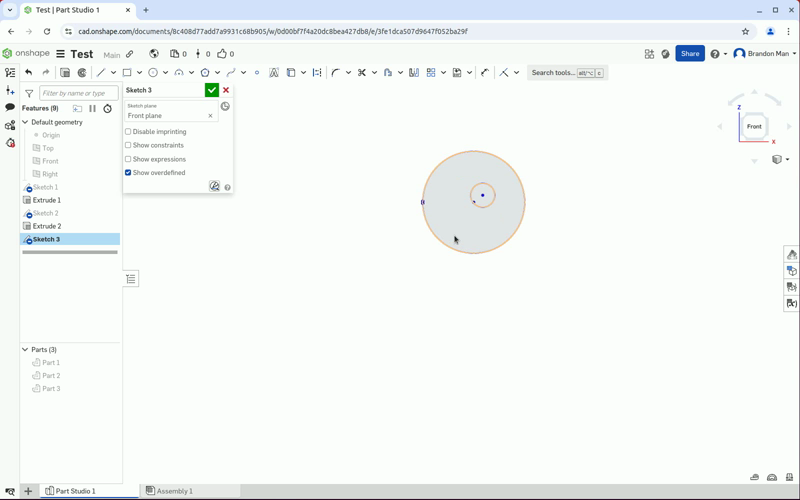
scroll(6)
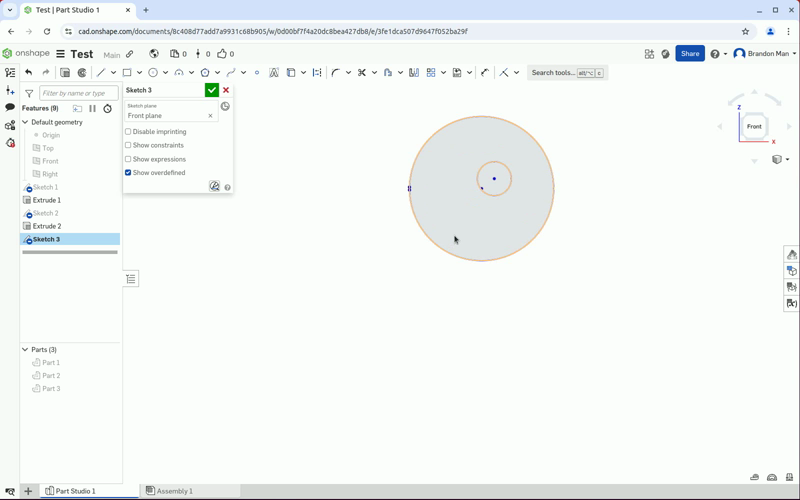
scroll(6)
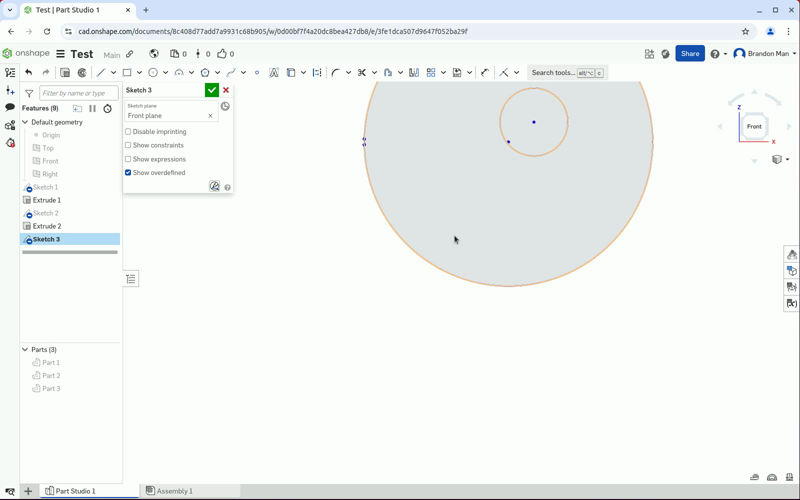
click(454, 235)
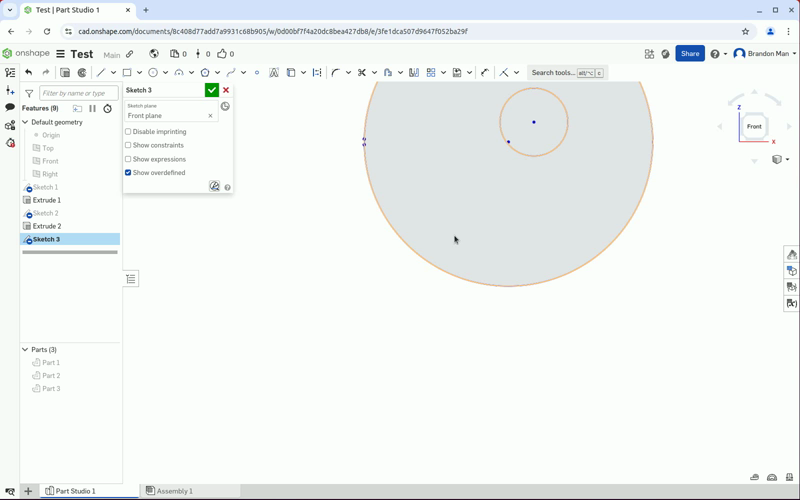
scroll(-6)
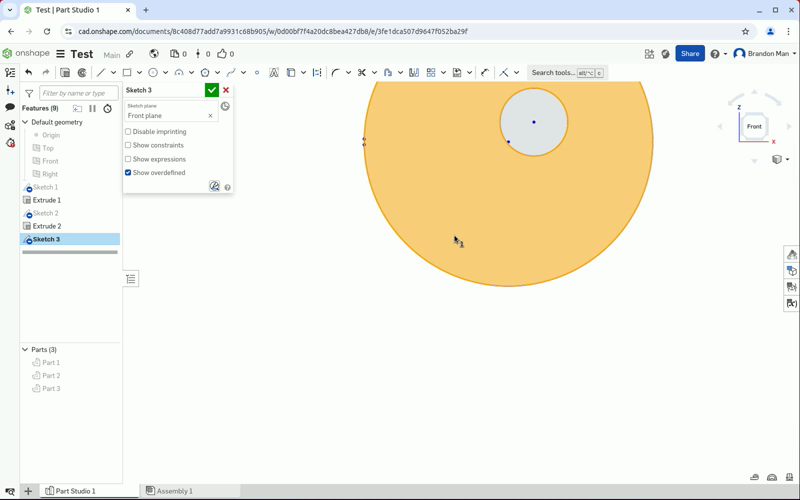
scroll(-6)
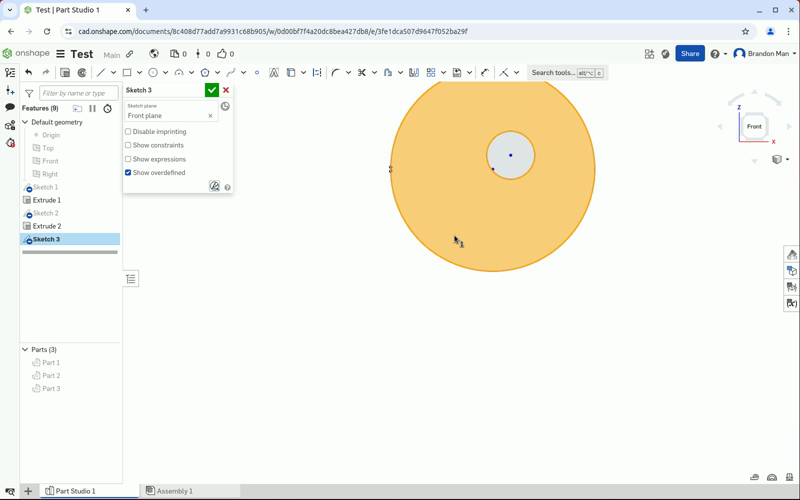
scroll(-6)
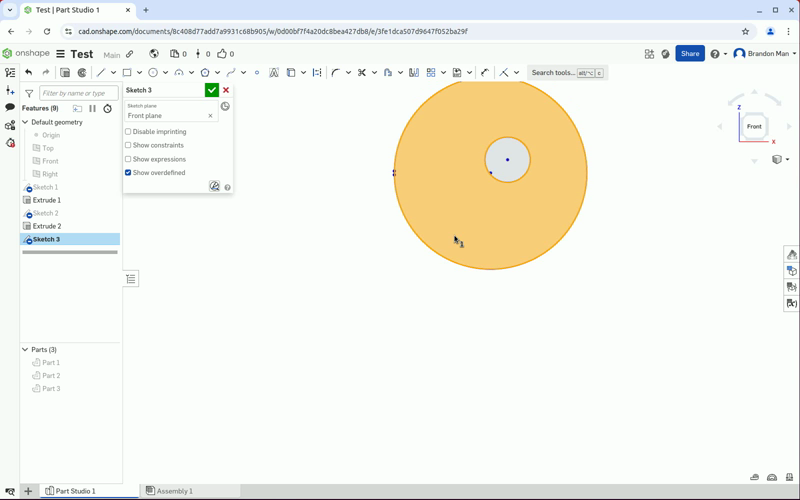
scroll(-6)
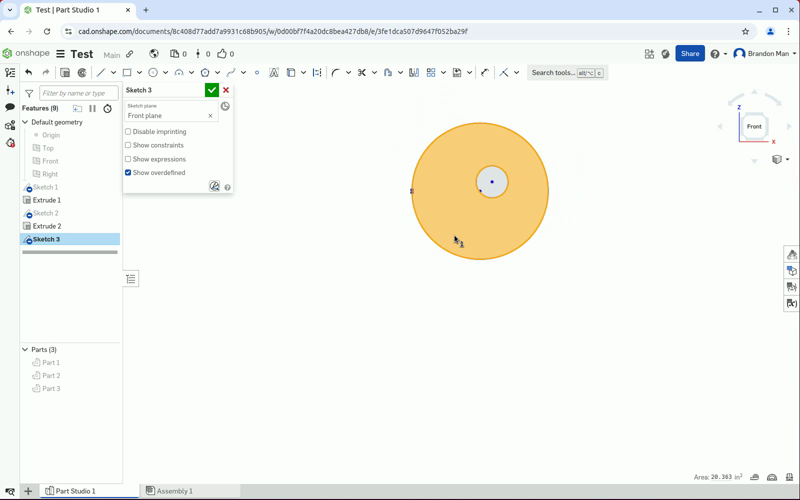
scroll(-6)
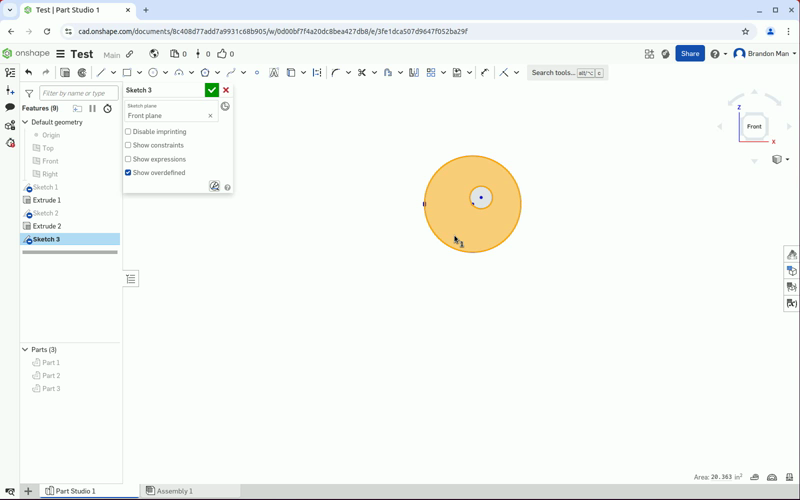
scroll(-6)
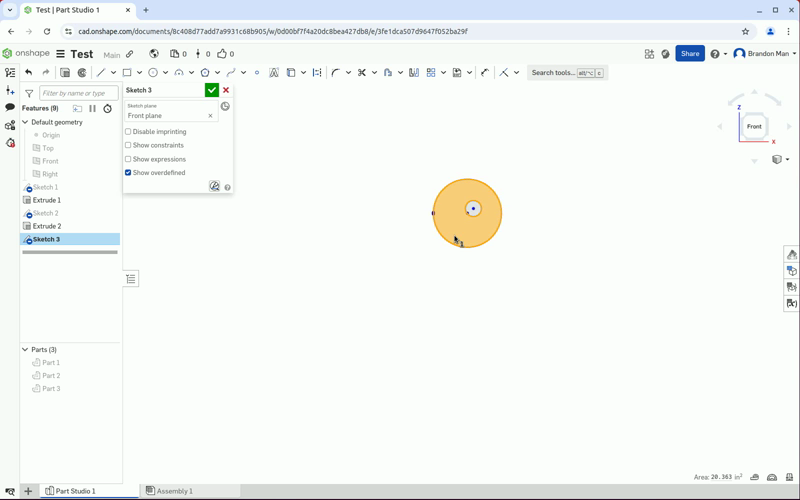
scroll(-6)
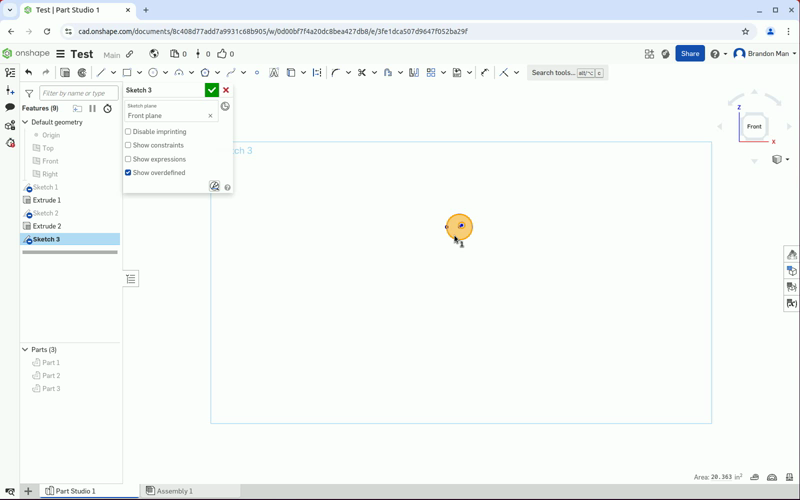
mouse_move(73, 352)
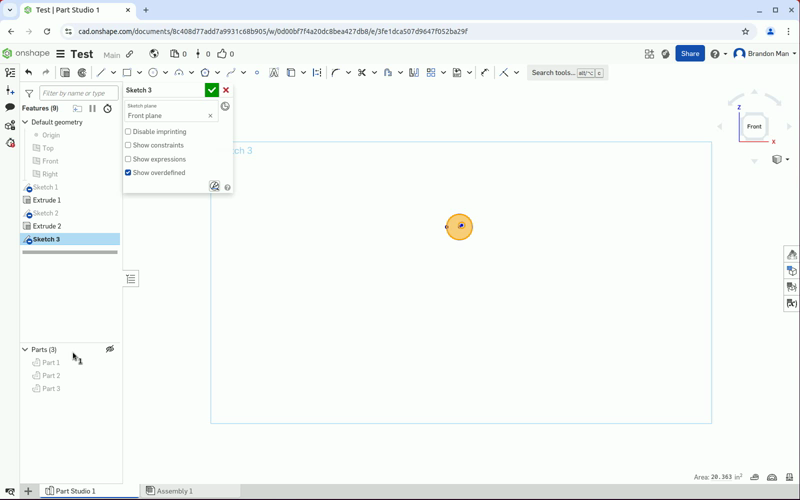
key(shift+y)
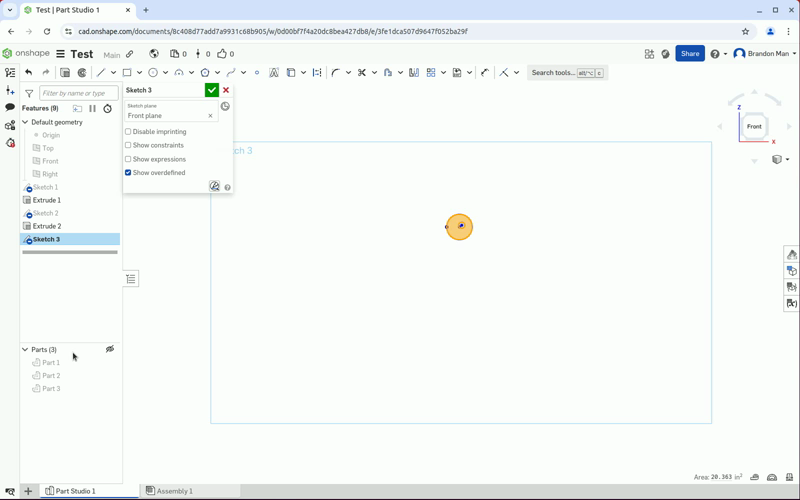
key(shift+e)
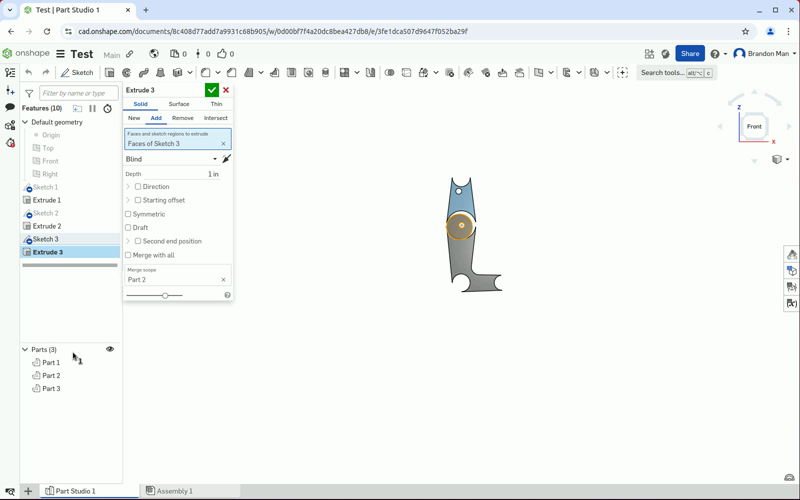
mouse_move(143, 106)
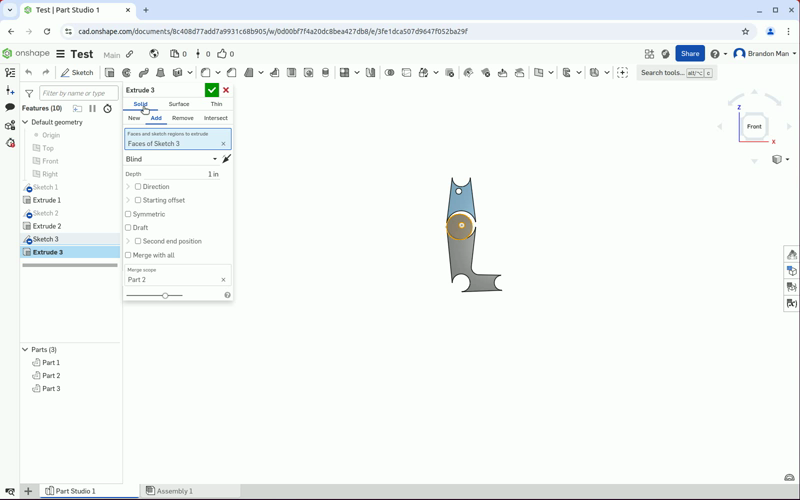
click(143, 106)
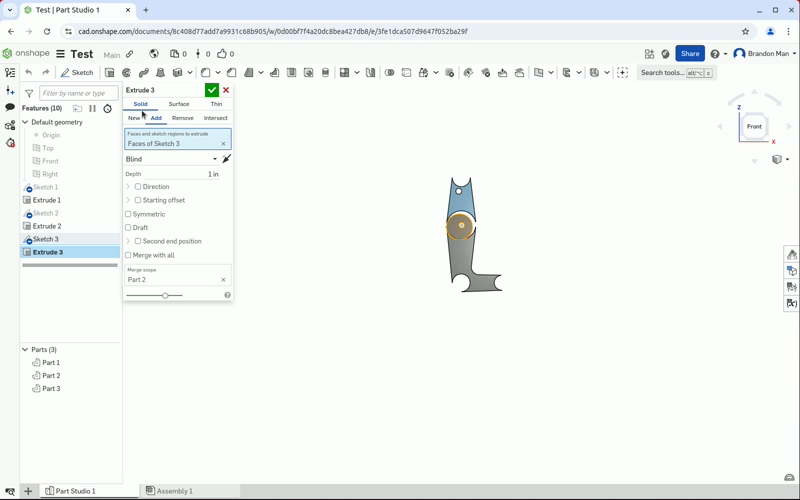
mouse_move(137, 120)
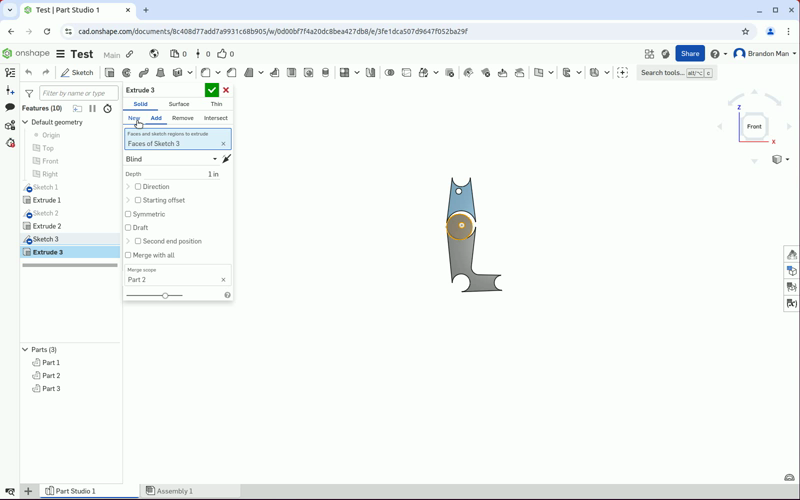
click(137, 120)
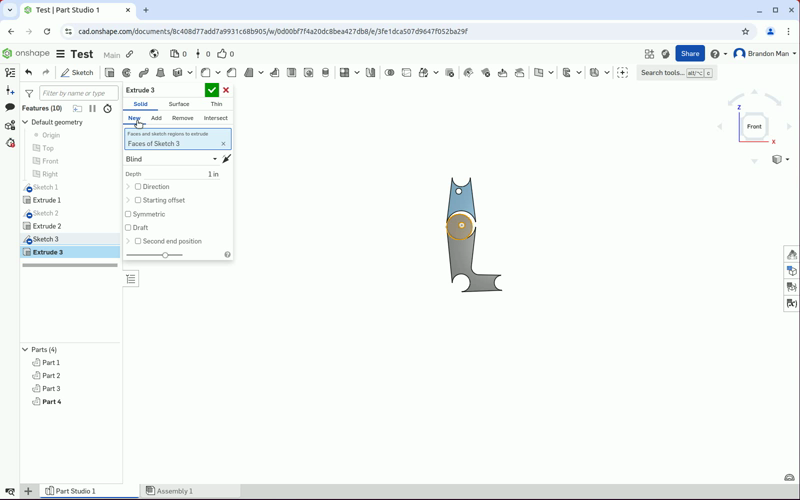
key(tab, 4)
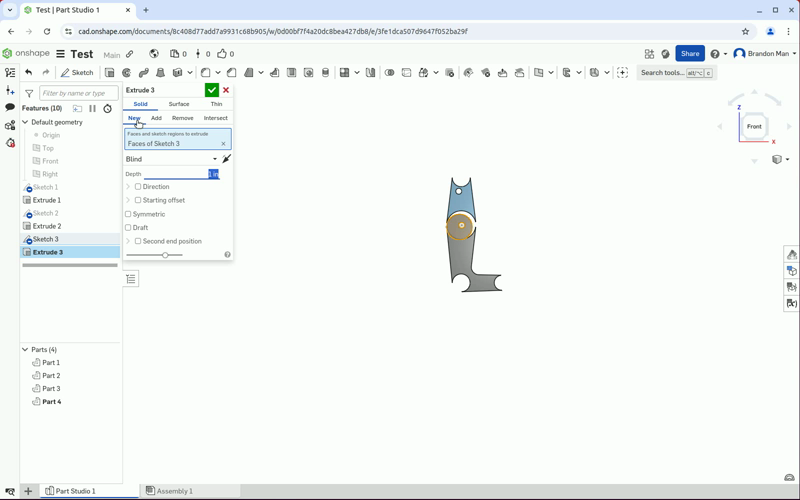
text(0.481)
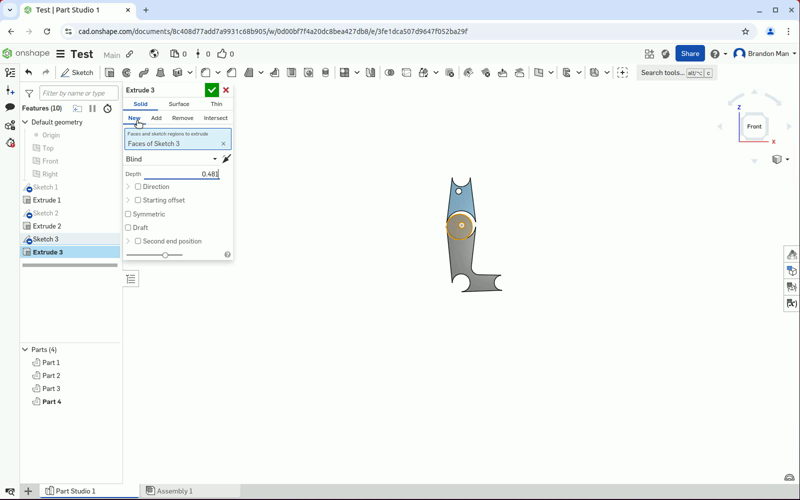
key(enter)
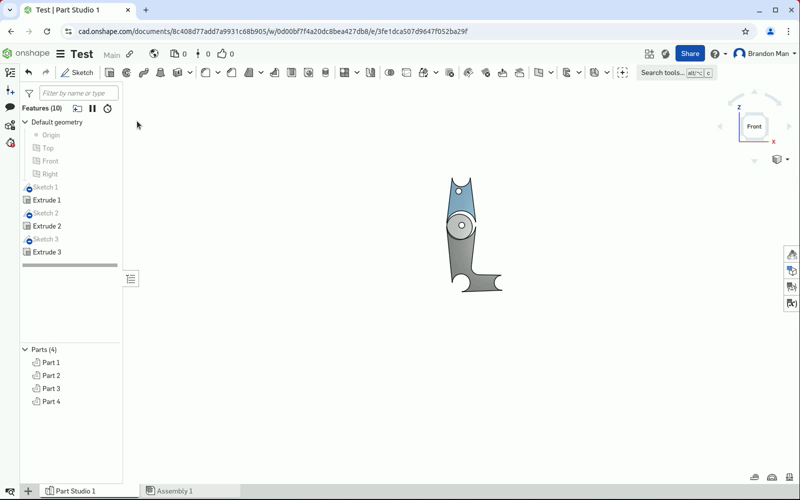
key(shift+h)
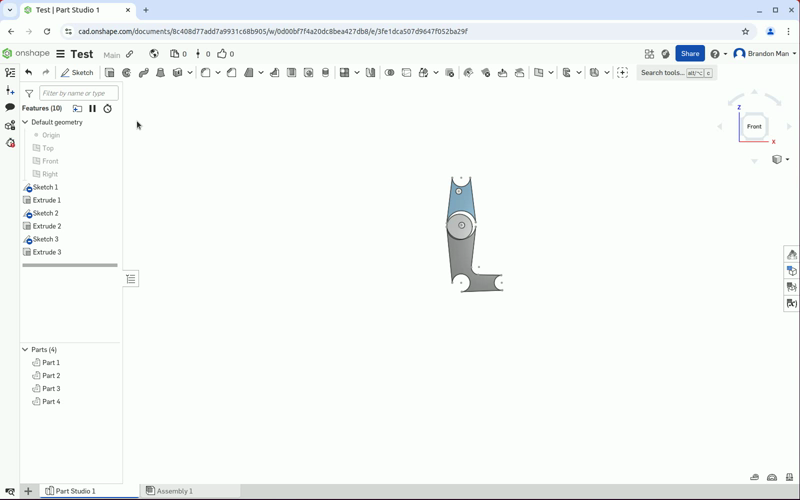
key(shift+h)
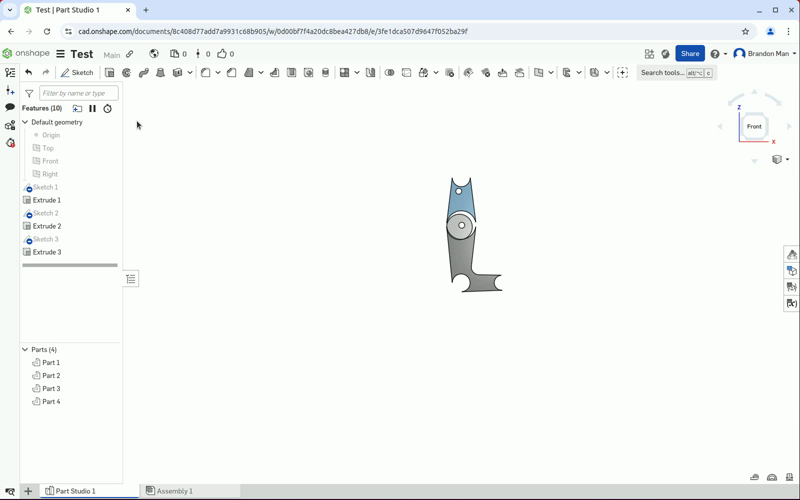
mouse_move(73, 189)
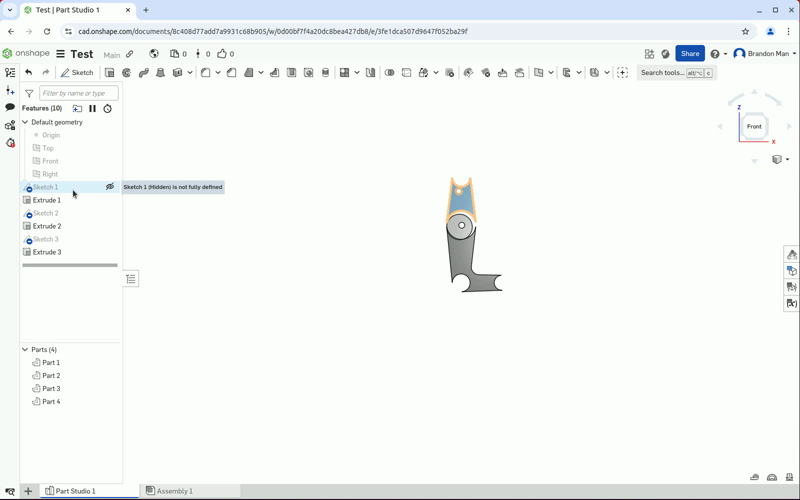
click(73, 189)
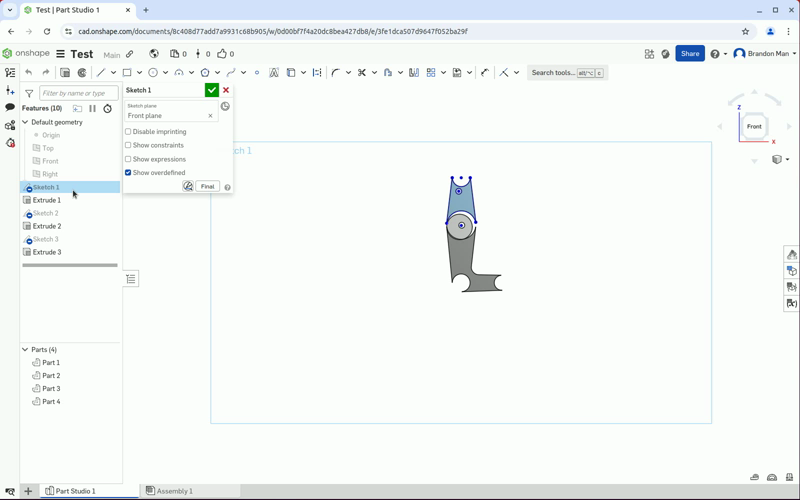
mouse_move(229, 92)
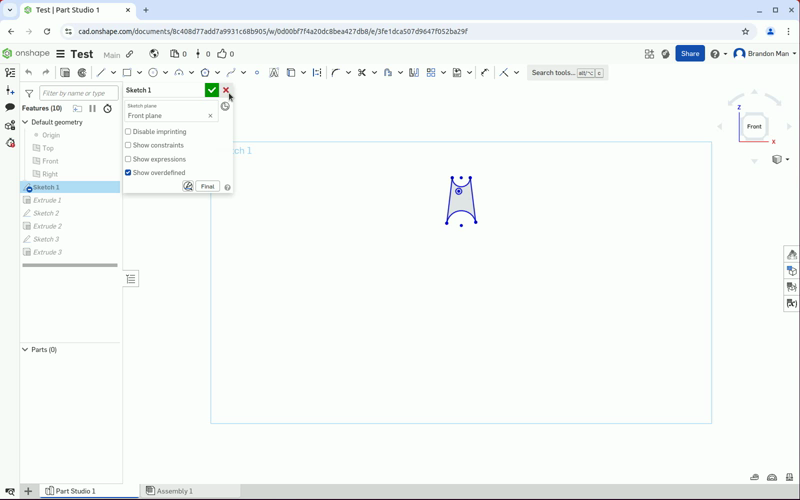
click(229, 92)
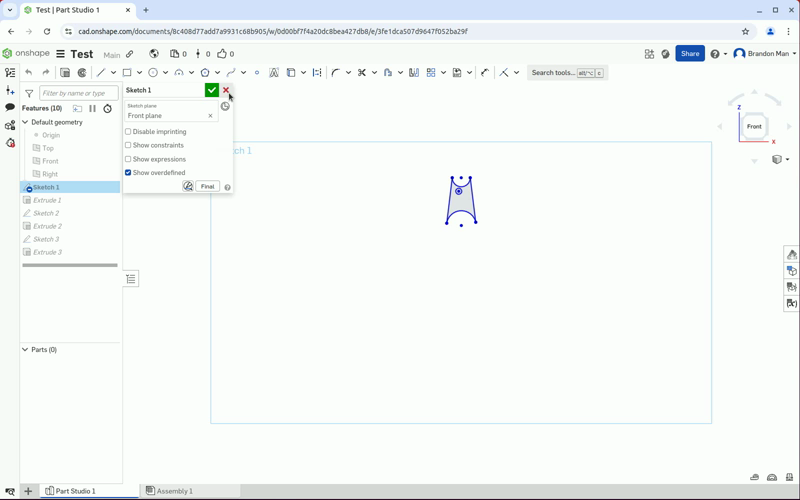
key(shift+s)
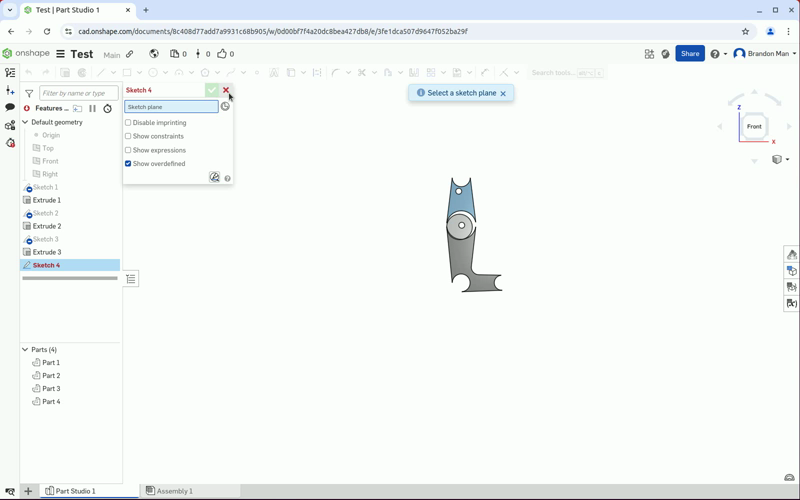
mouse_move(73, 163)
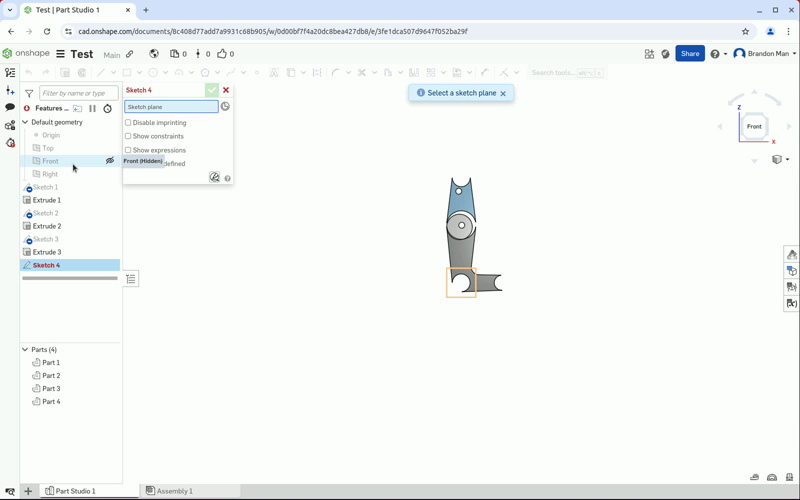
click(73, 163)
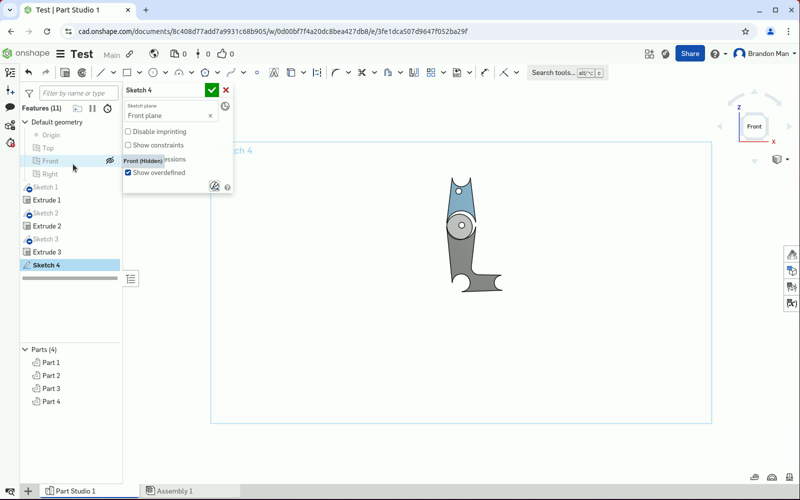
mouse_move(73, 352)
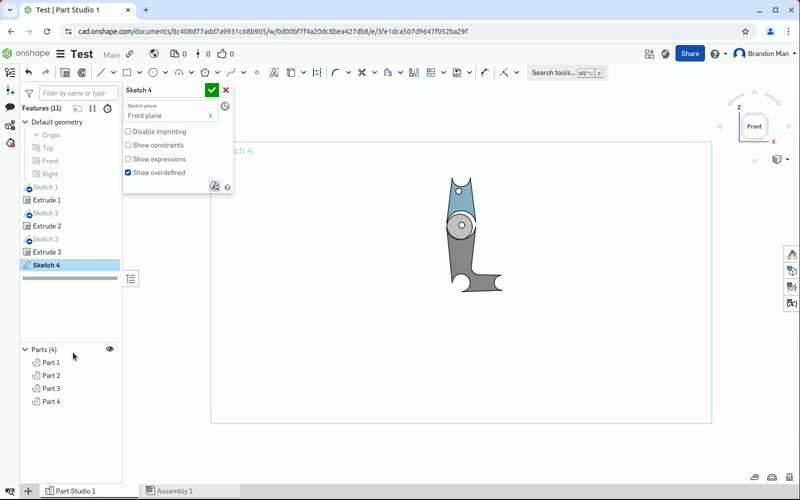
key(y)
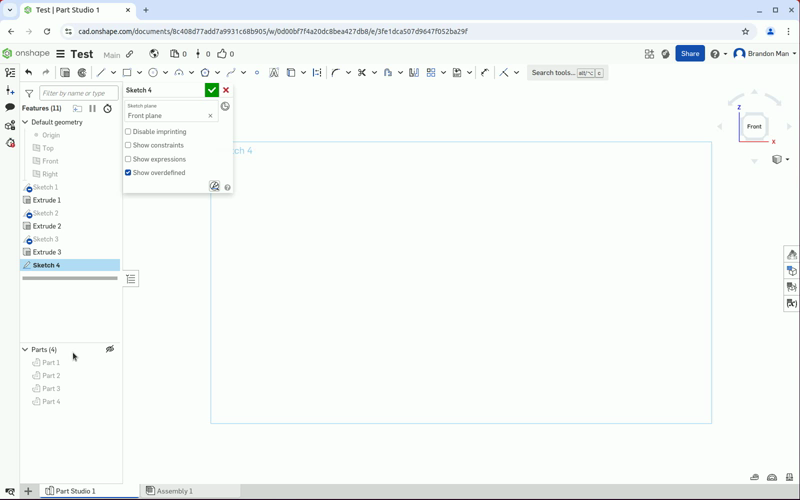
key(c)
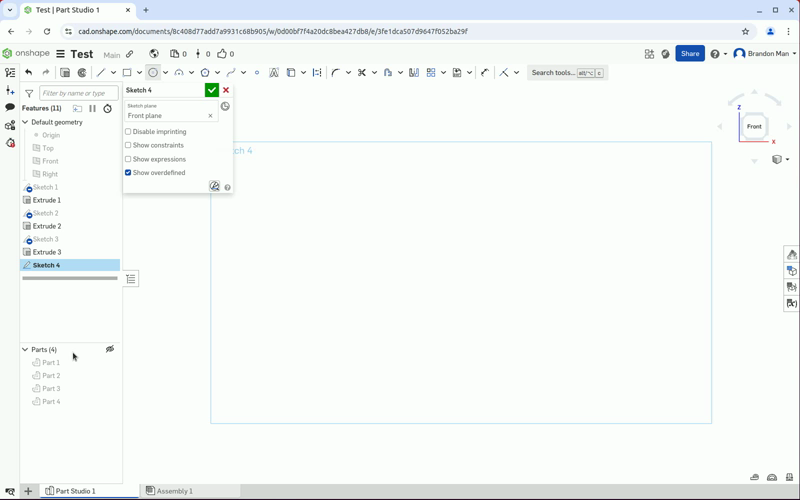
key_down(shift)
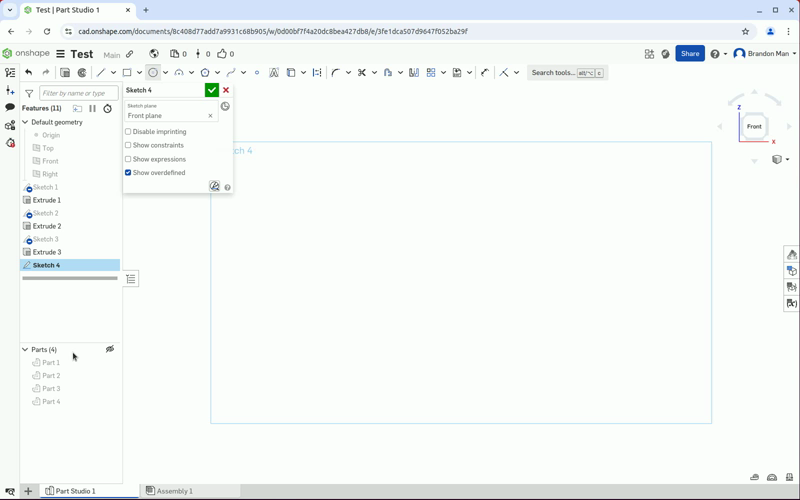
mouse_move(461, 178)
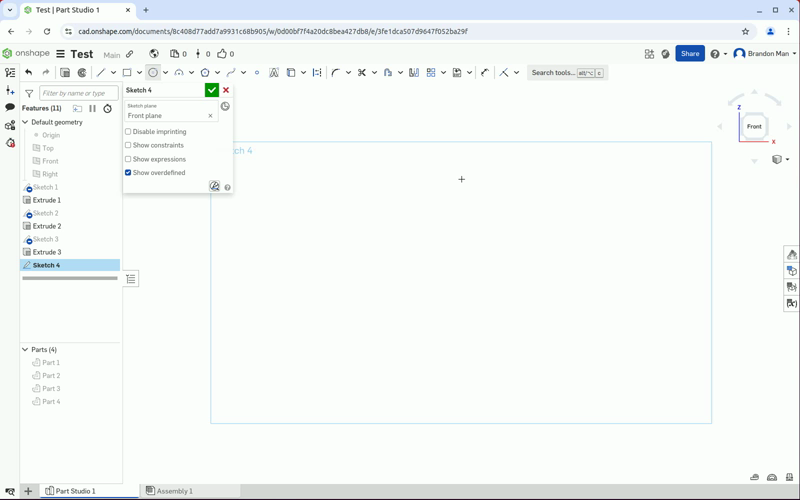
click(461, 178)
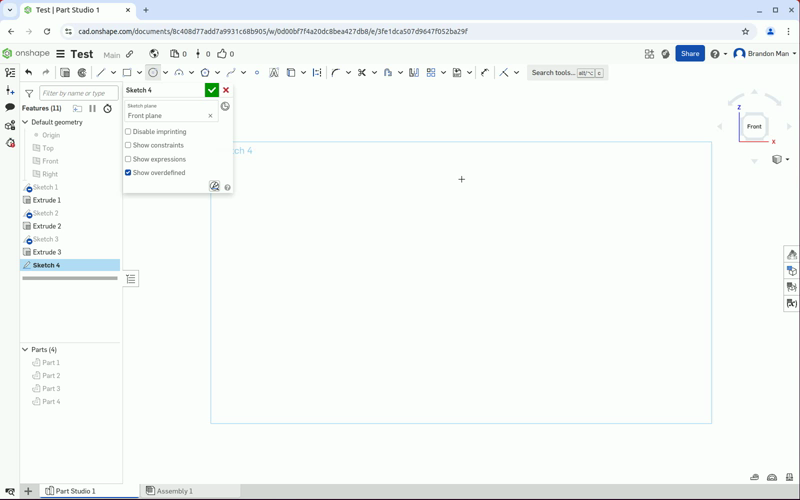
key_up(shift)
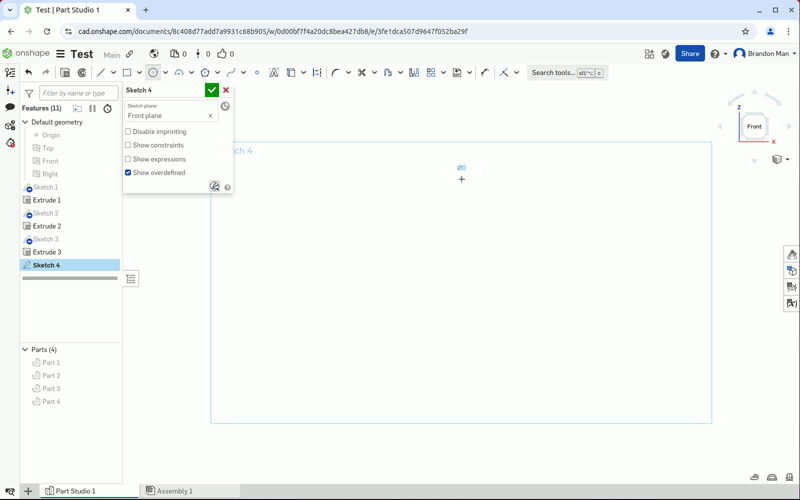
mouse_move(471, 178)
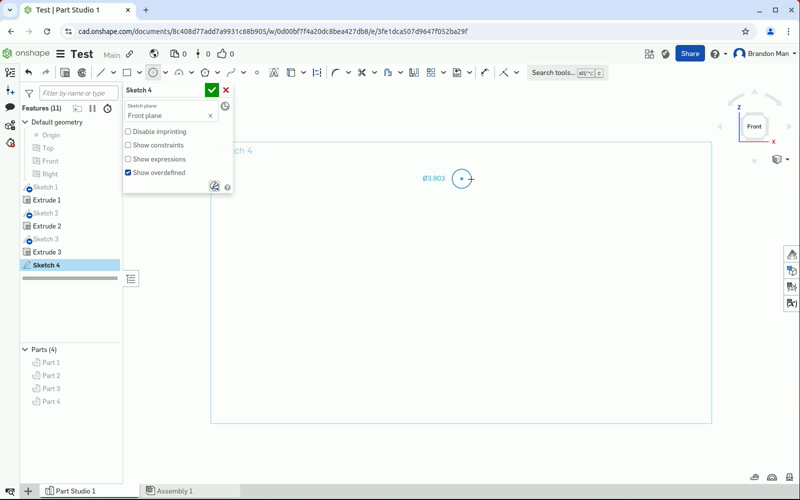
click(471, 178)
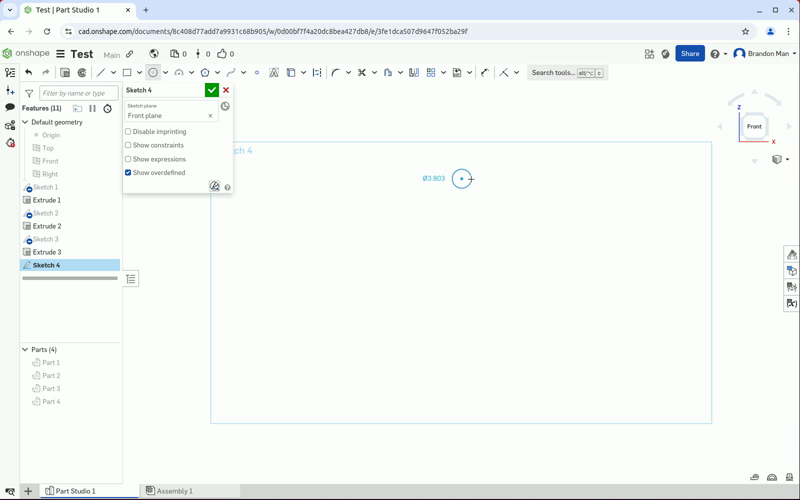
key(esc)
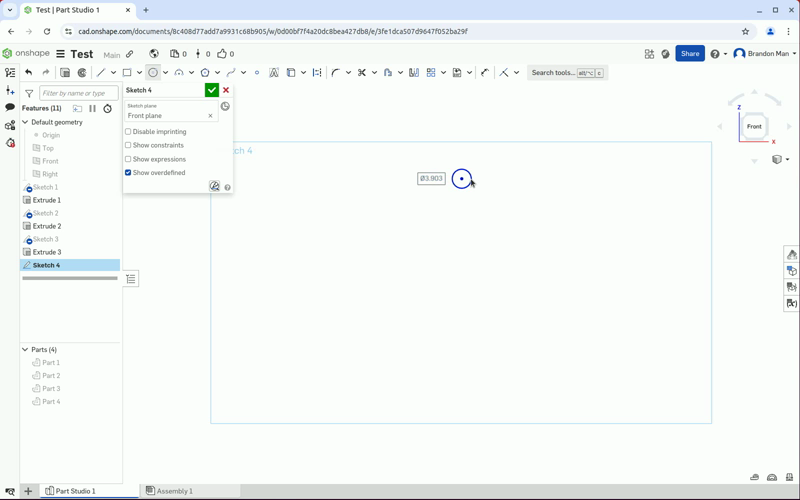
key(c)
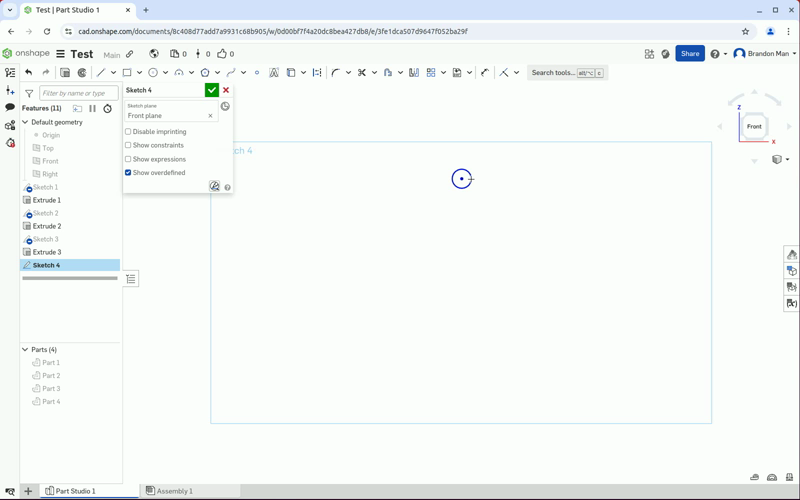
key_down(shift)
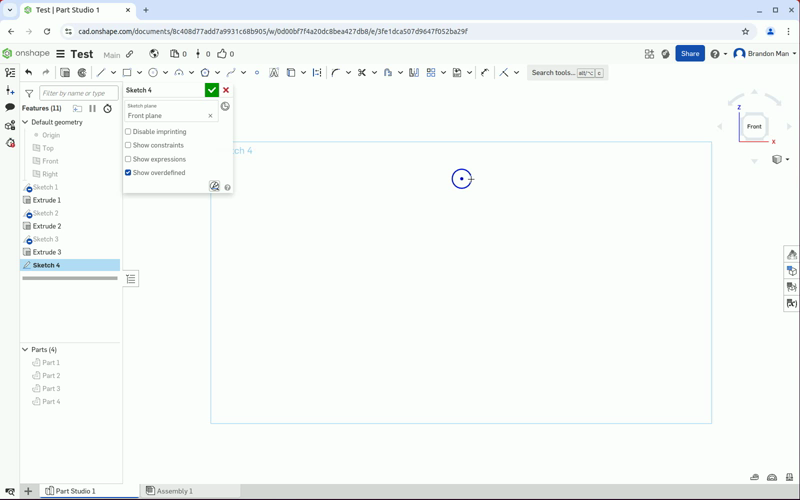
mouse_move(461, 178)
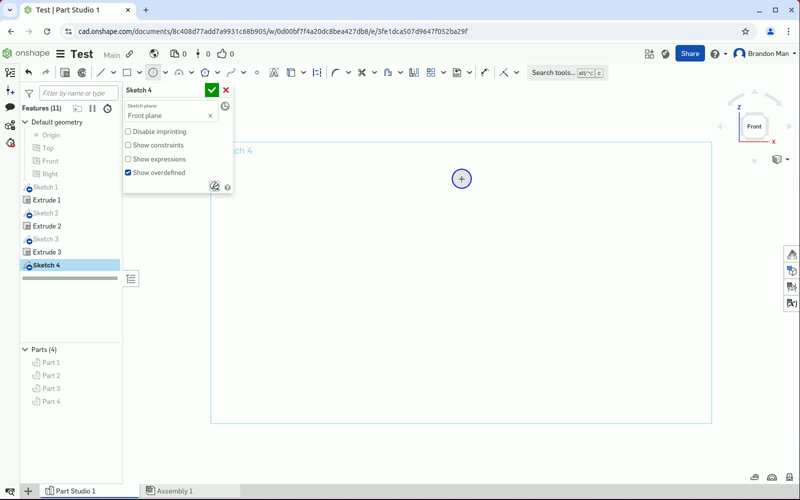
click(461, 178)
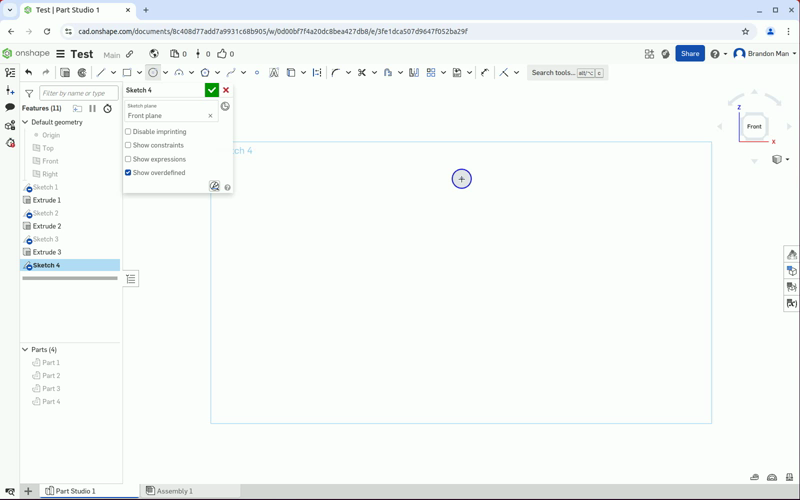
key_up(shift)
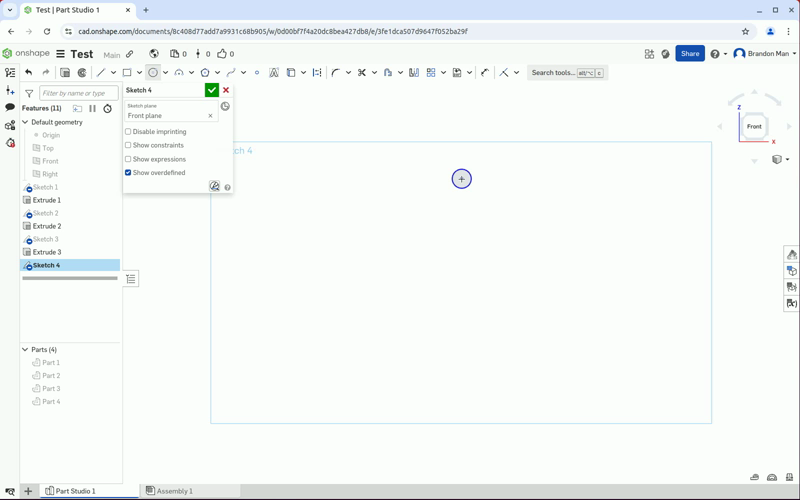
mouse_move(464, 178)
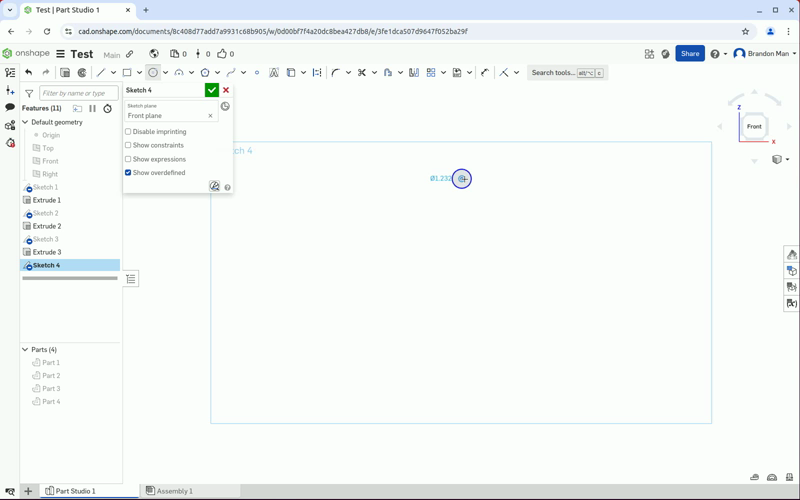
scroll(6)
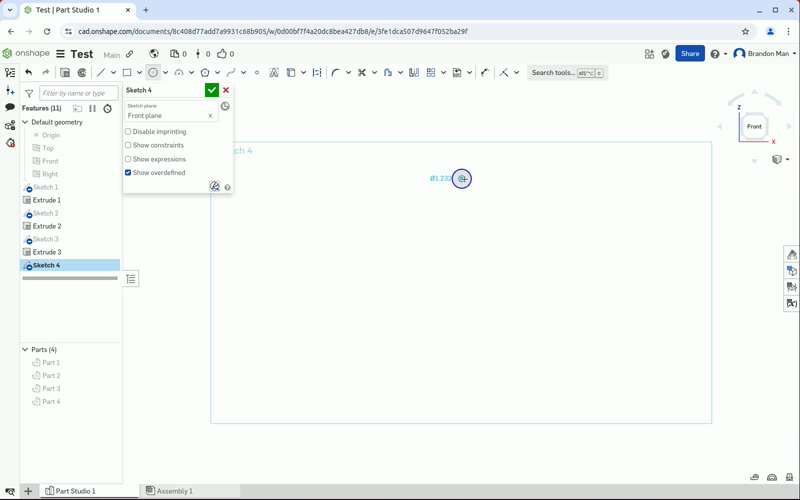
scroll(6)
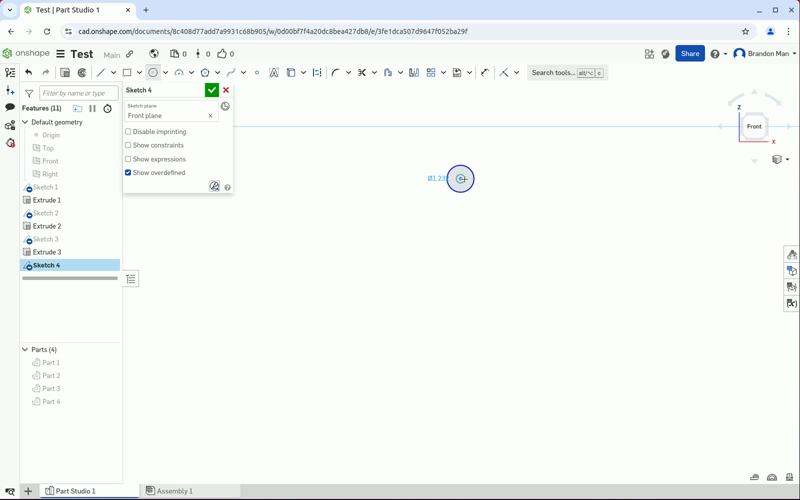
scroll(6)
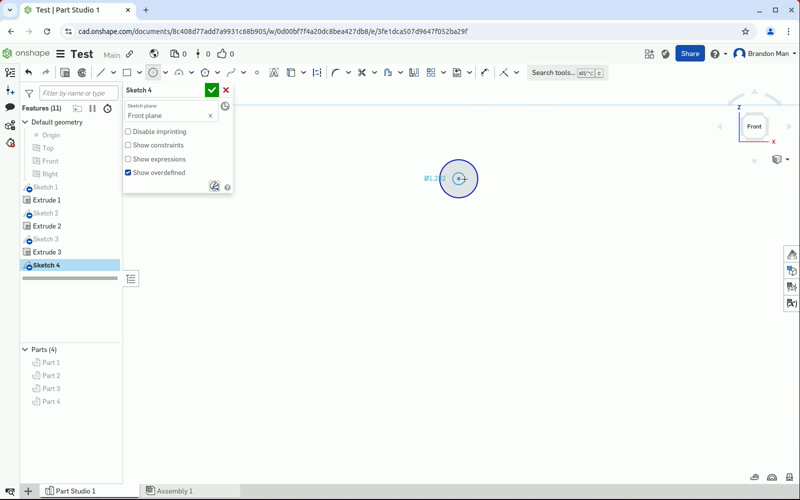
scroll(6)
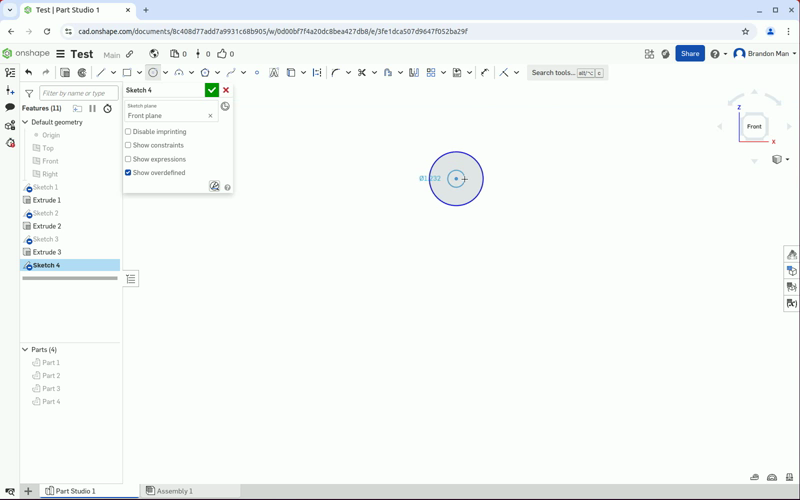
scroll(6)
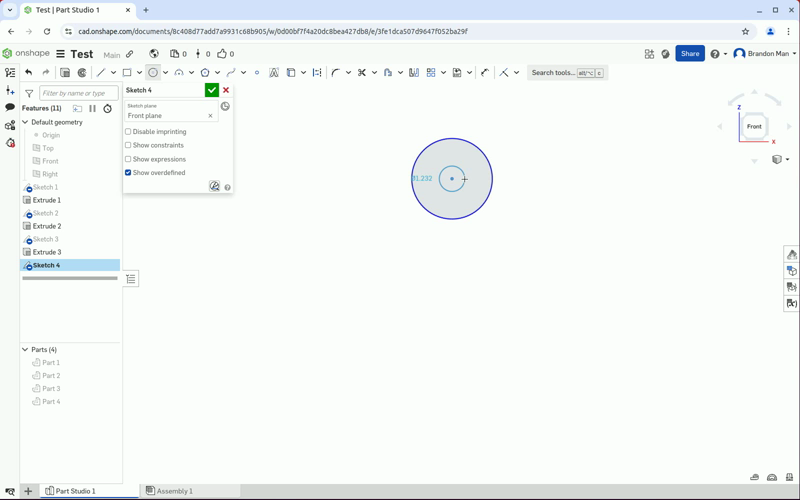
scroll(6)
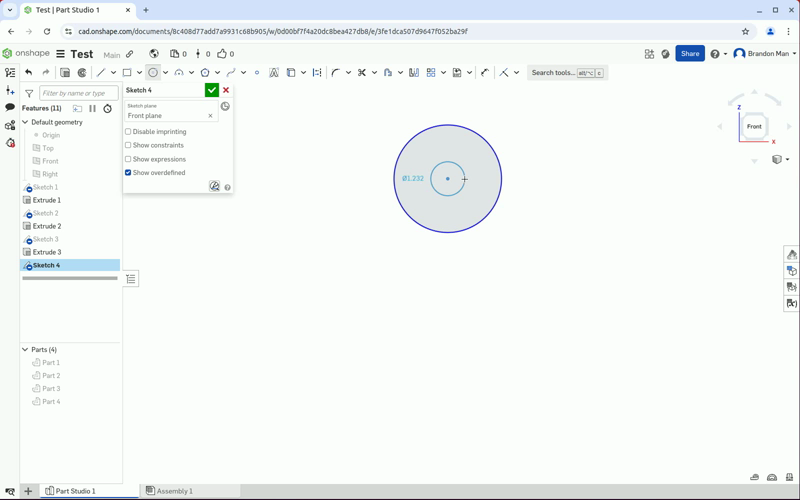
scroll(6)
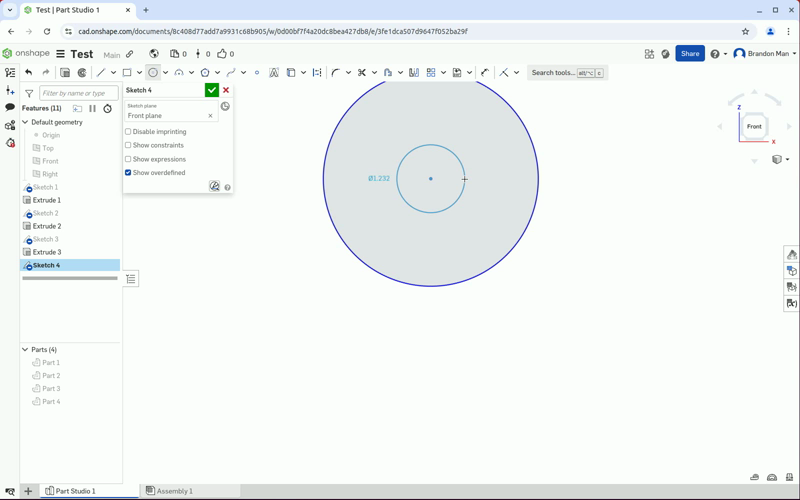
click(464, 178)
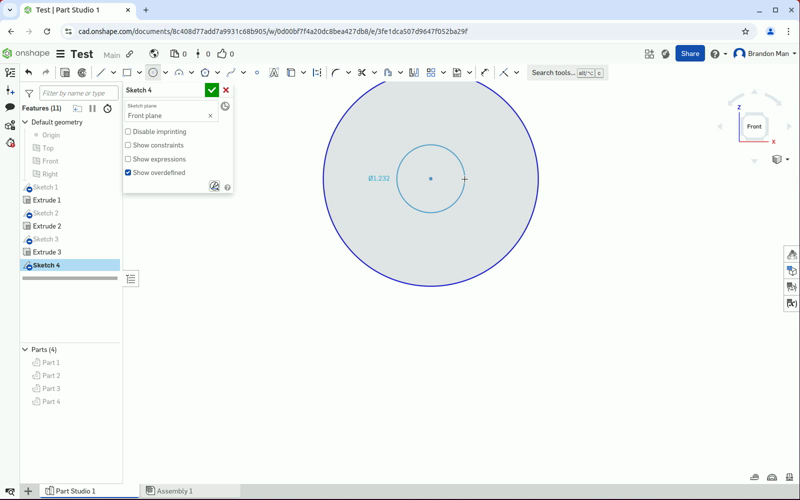
scroll(-6)
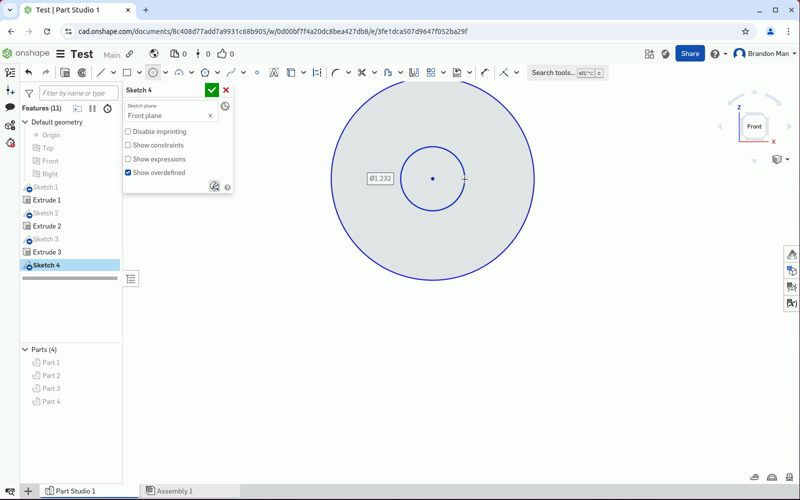
scroll(-6)
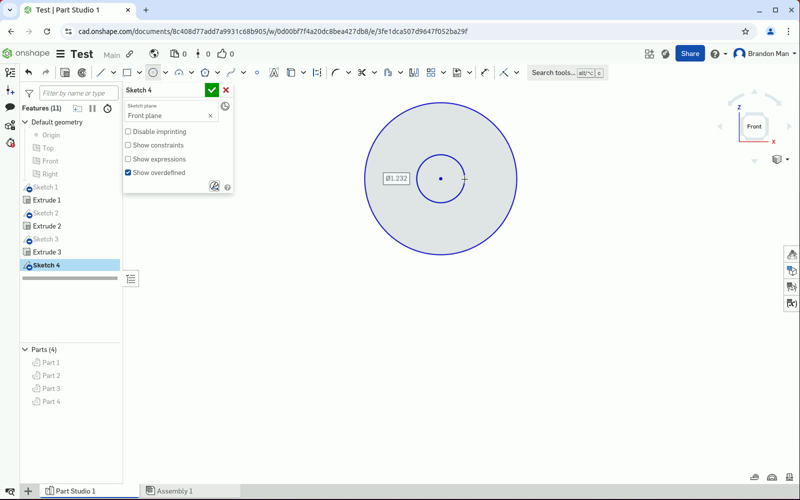
scroll(-6)
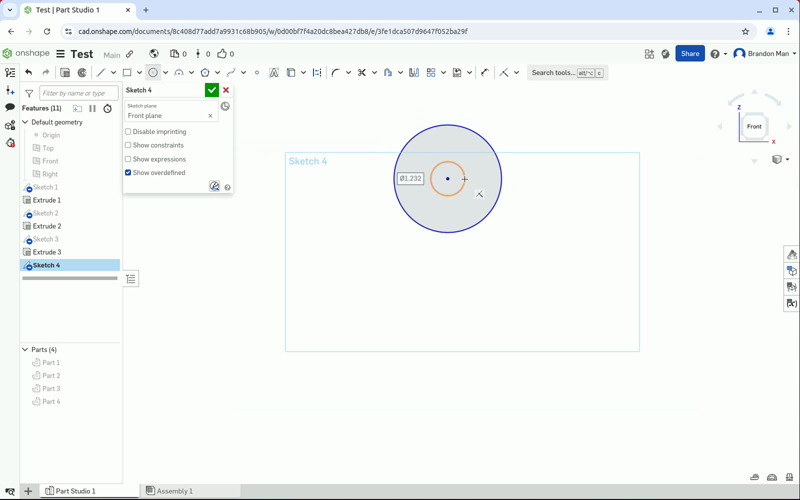
scroll(-6)
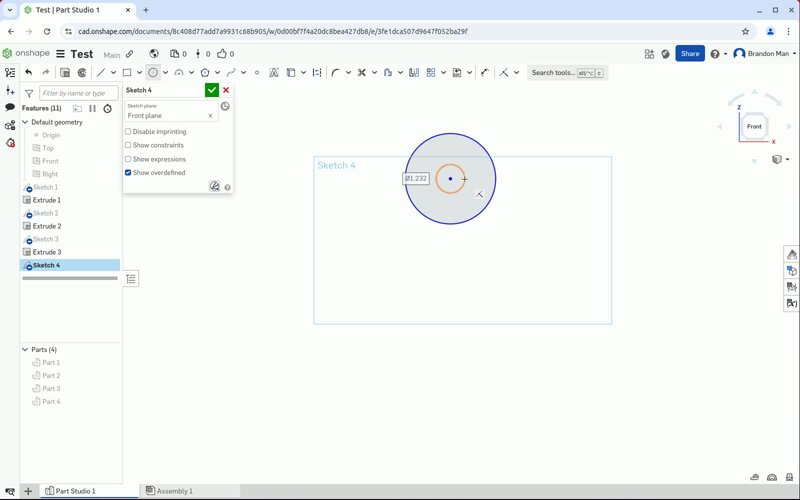
scroll(-6)
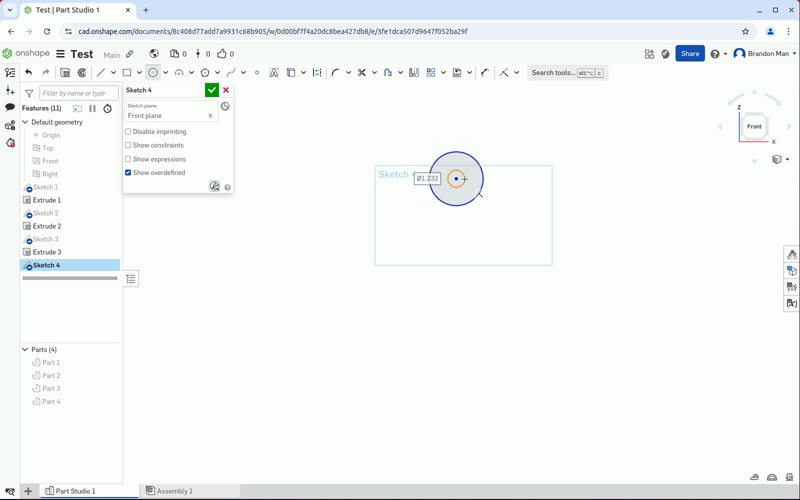
scroll(-6)
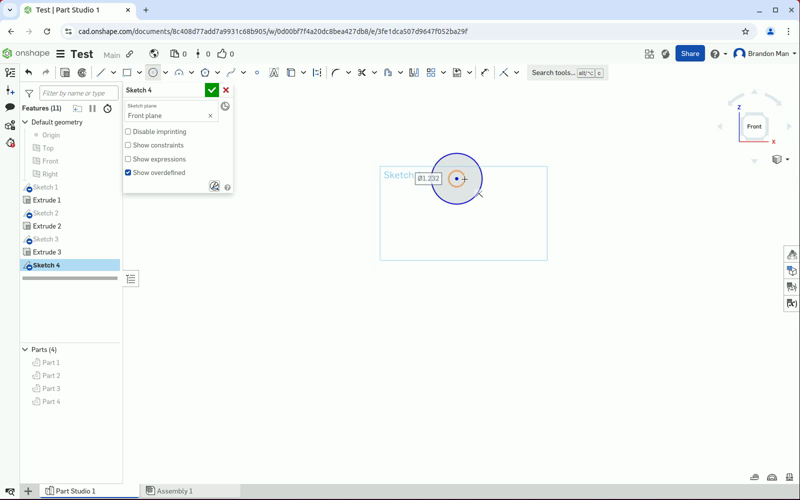
scroll(-6)
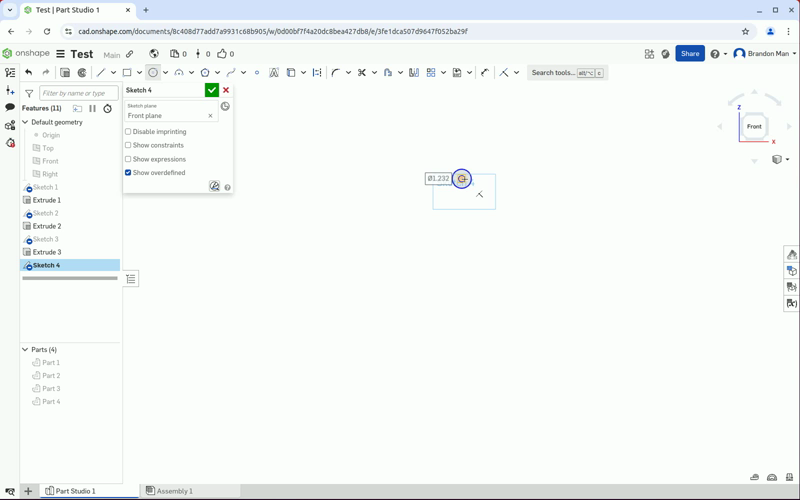
key(esc)
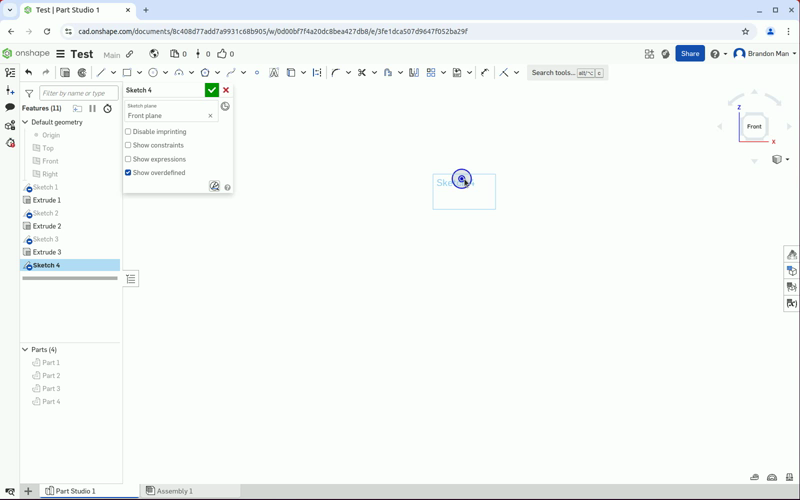
mouse_move(461, 187)
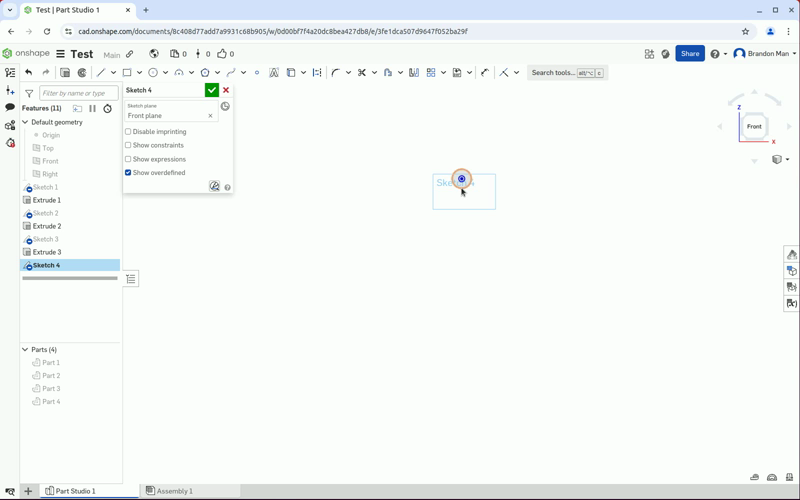
scroll(6)
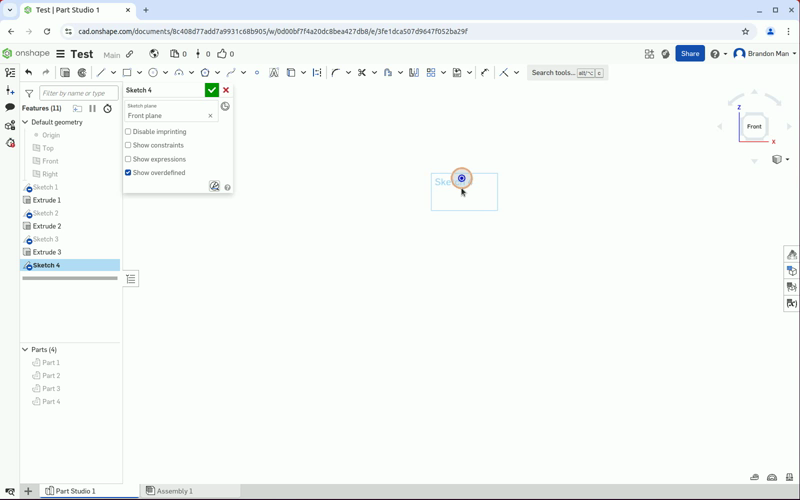
scroll(6)
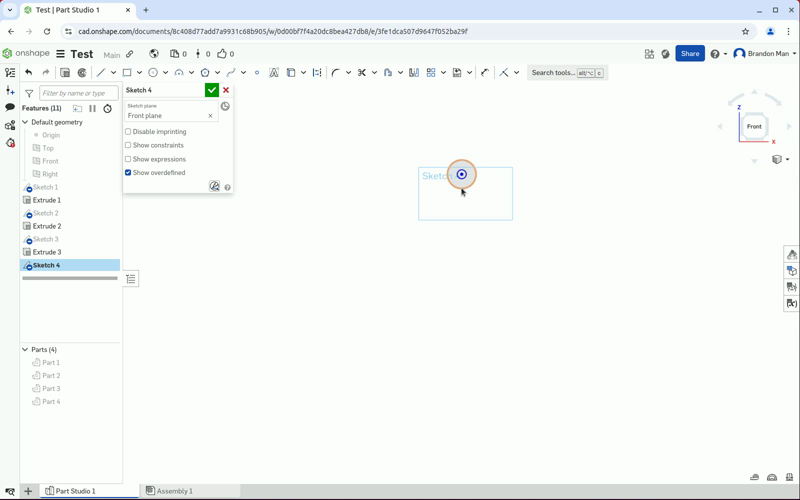
scroll(6)
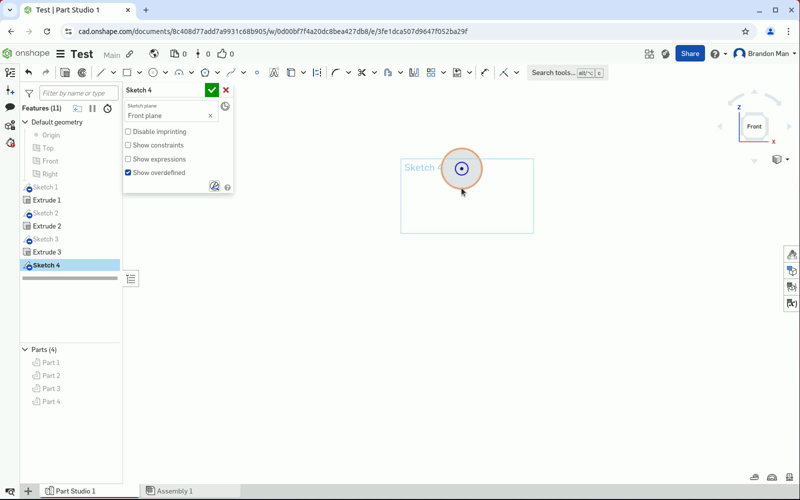
scroll(6)
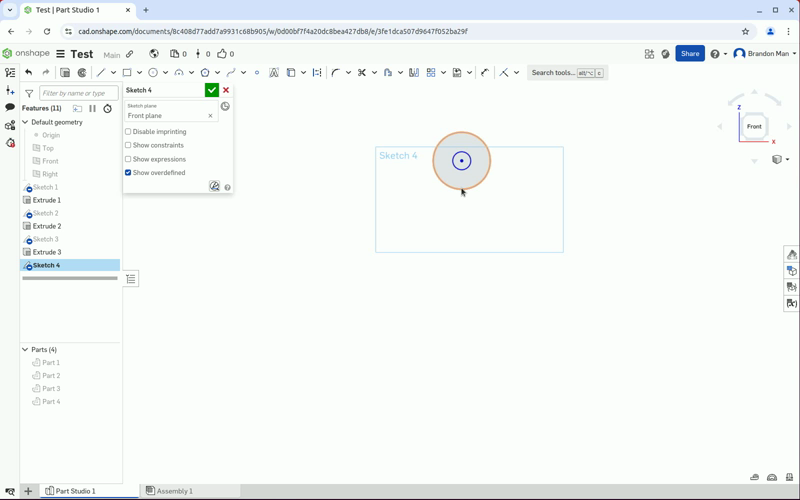
scroll(6)
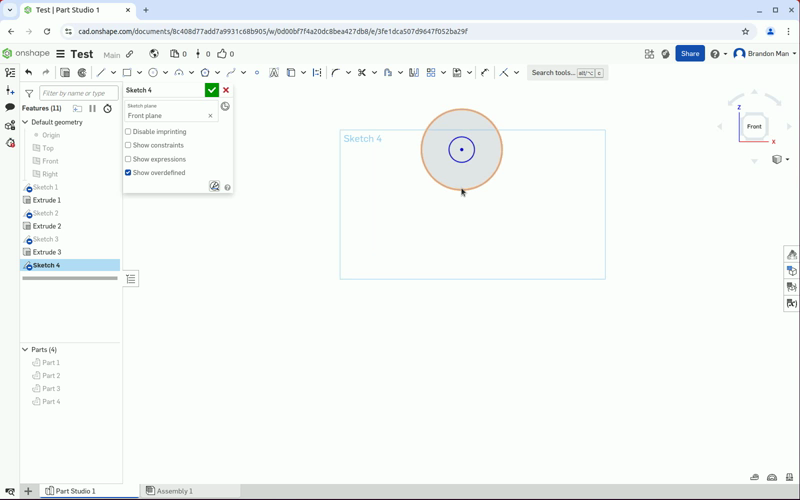
scroll(6)
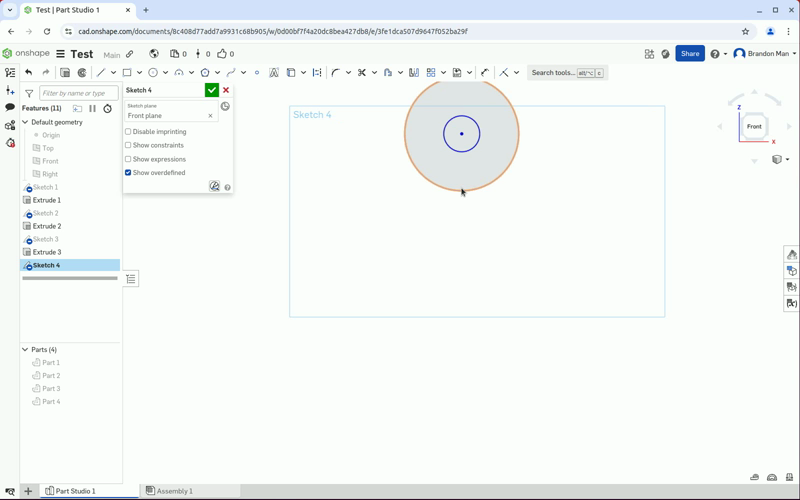
scroll(6)
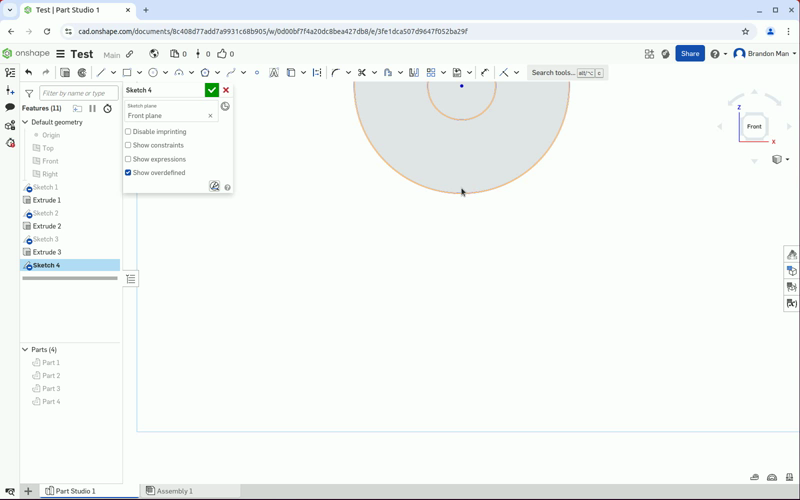
click(461, 187)
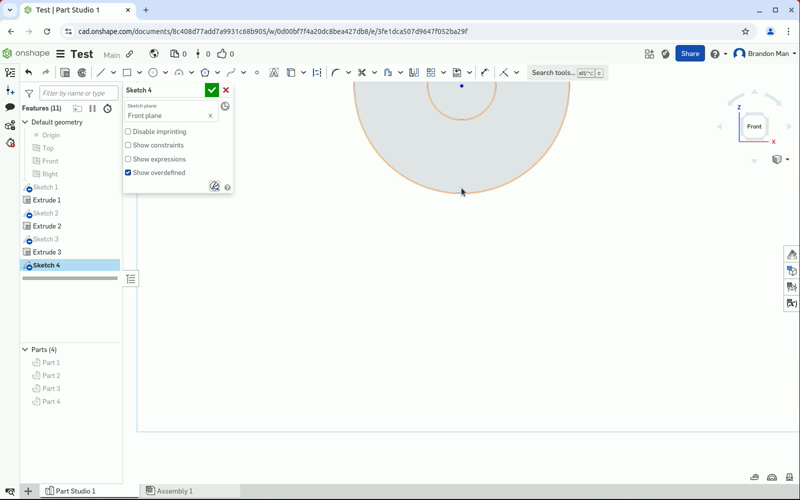
scroll(-6)
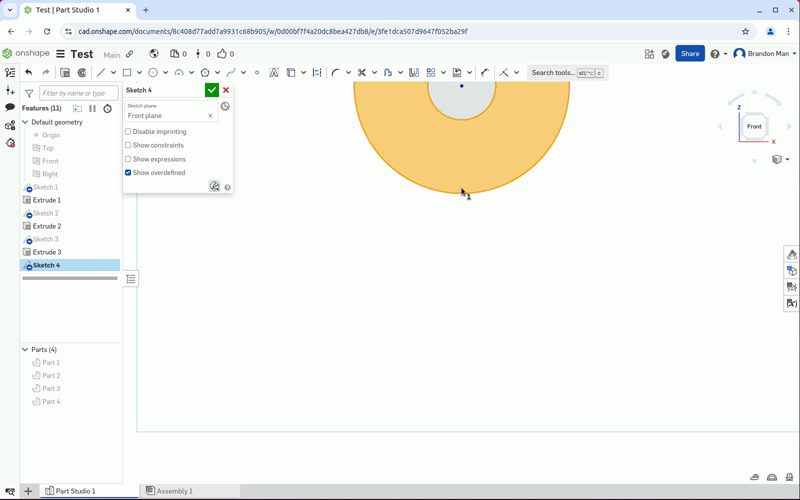
scroll(-6)
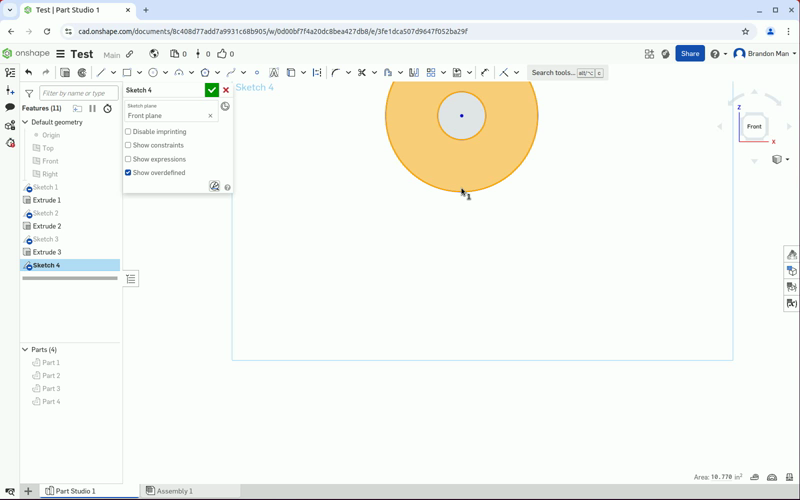
scroll(-6)
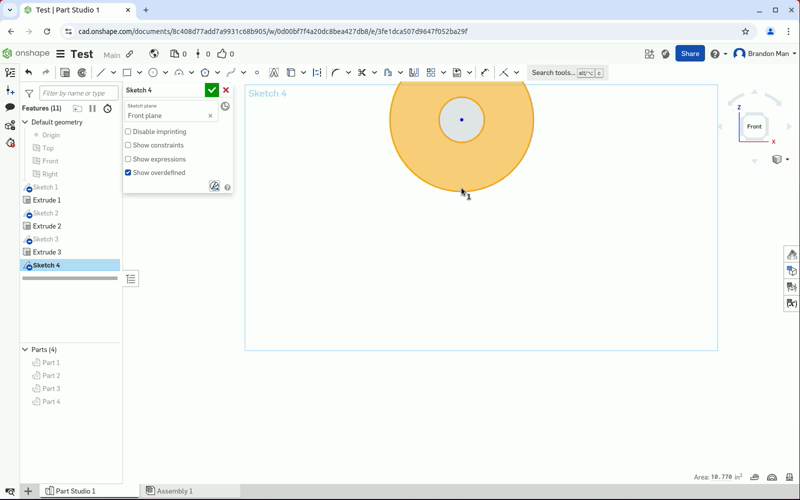
scroll(-6)
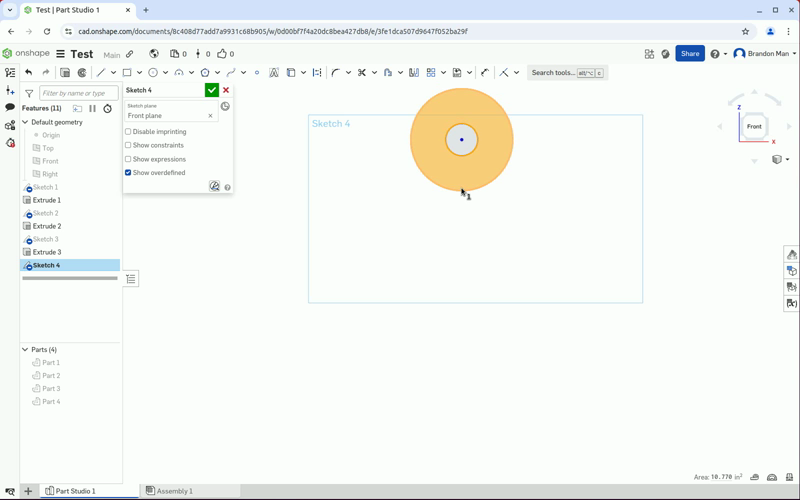
scroll(-6)
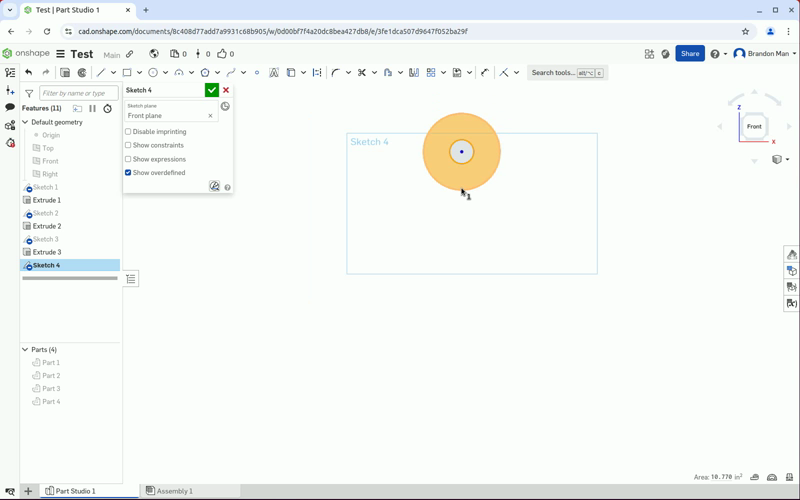
scroll(-6)
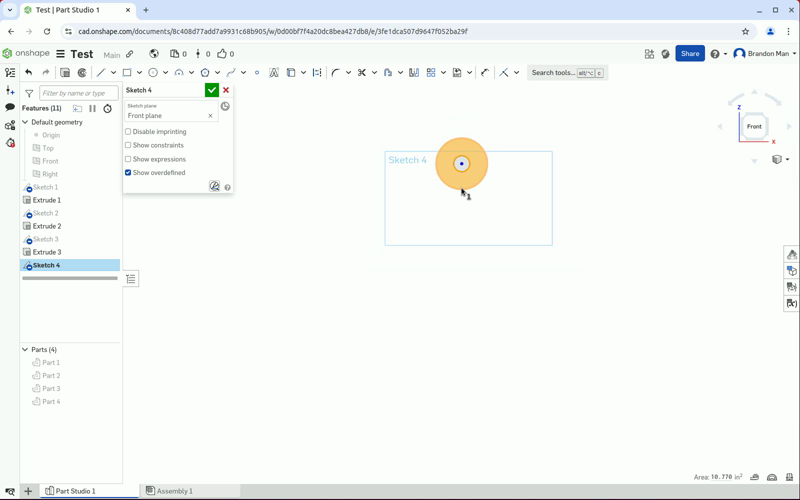
scroll(-6)
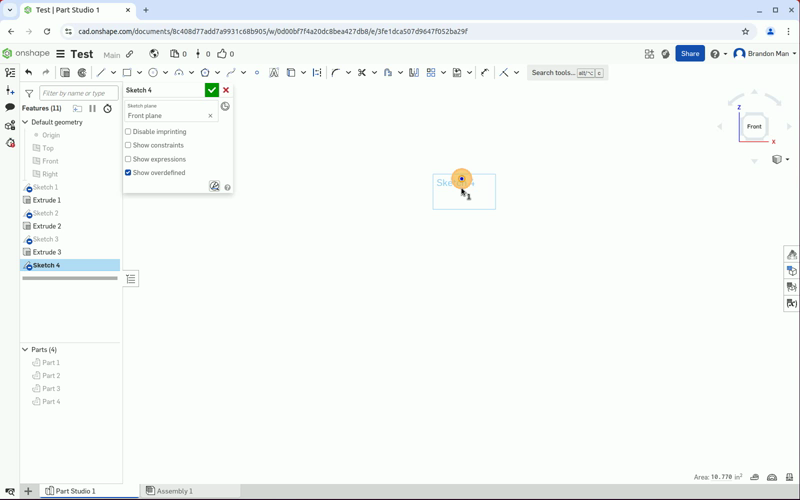
mouse_move(73, 352)
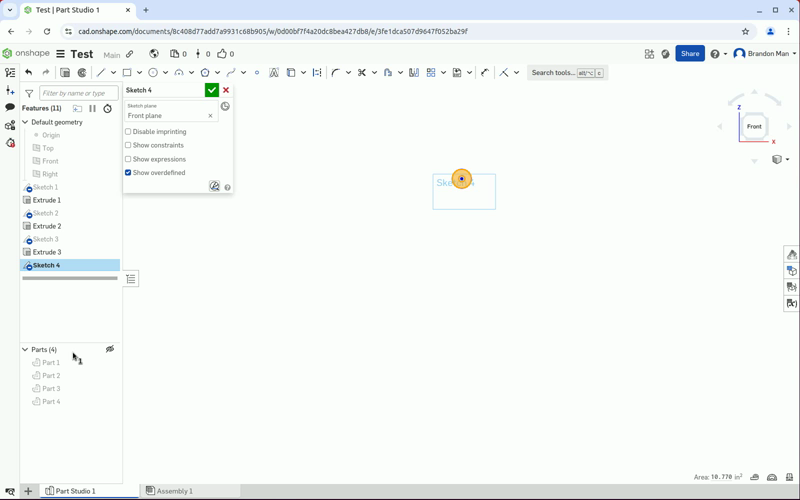
key(shift+y)
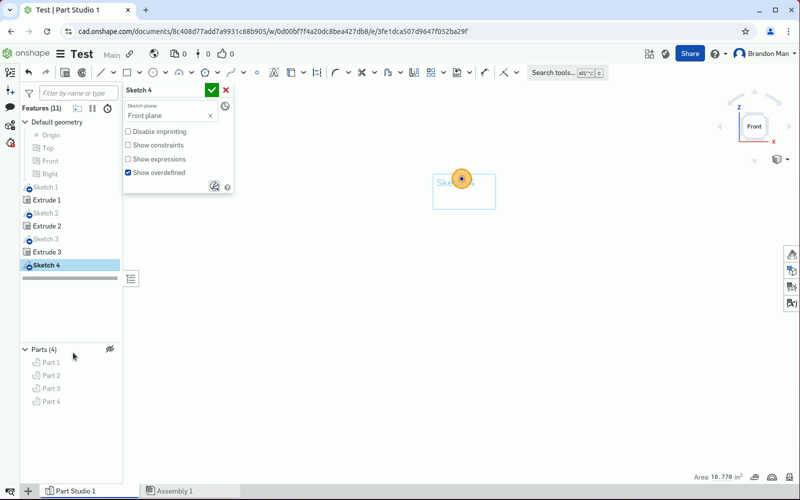
key(shift+e)
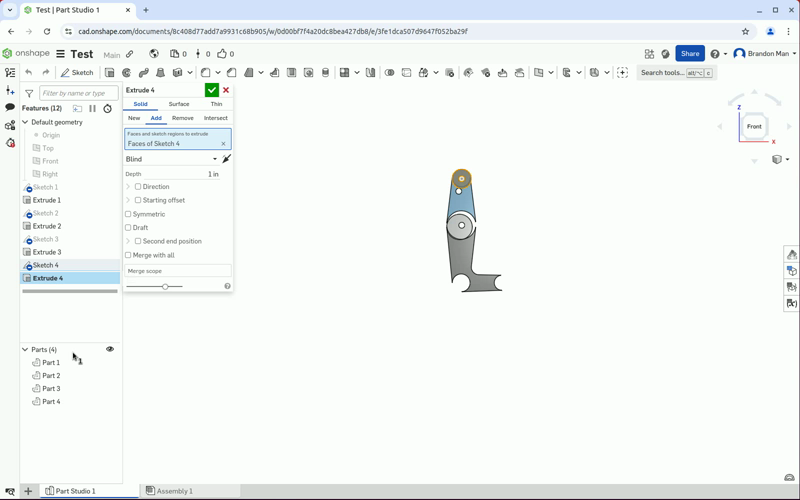
mouse_move(143, 106)
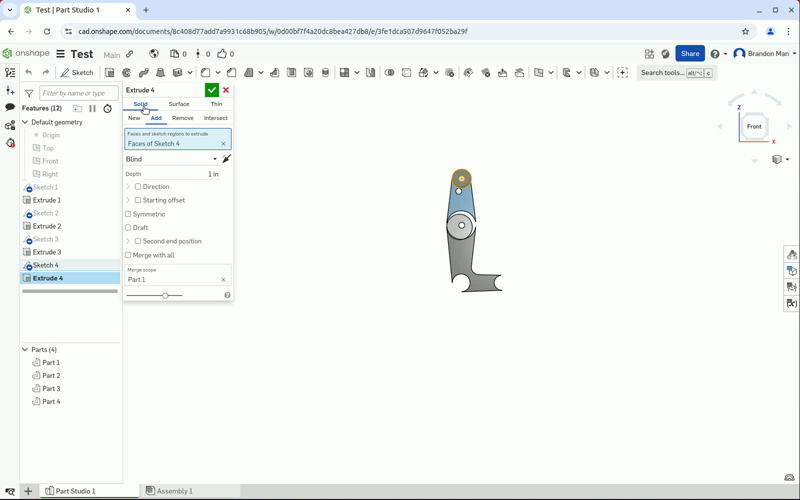
click(143, 106)
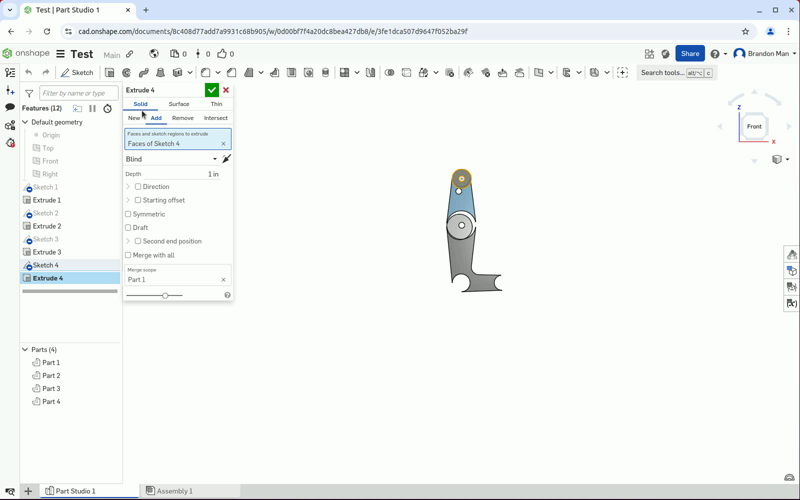
mouse_move(137, 120)
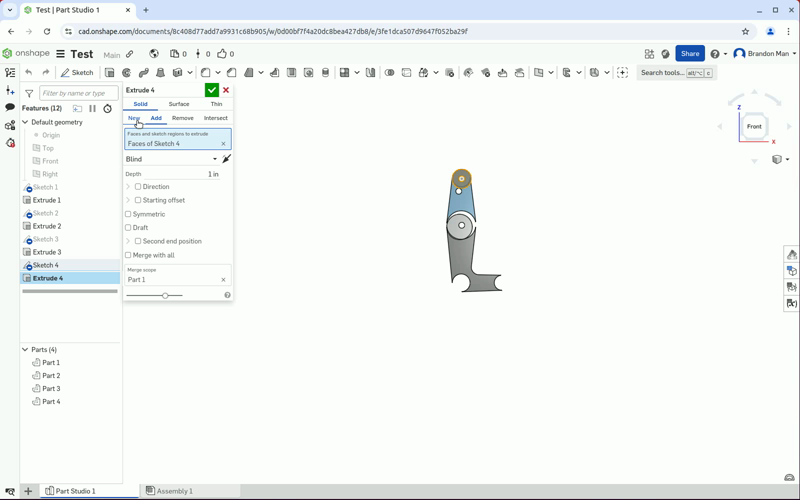
click(137, 120)
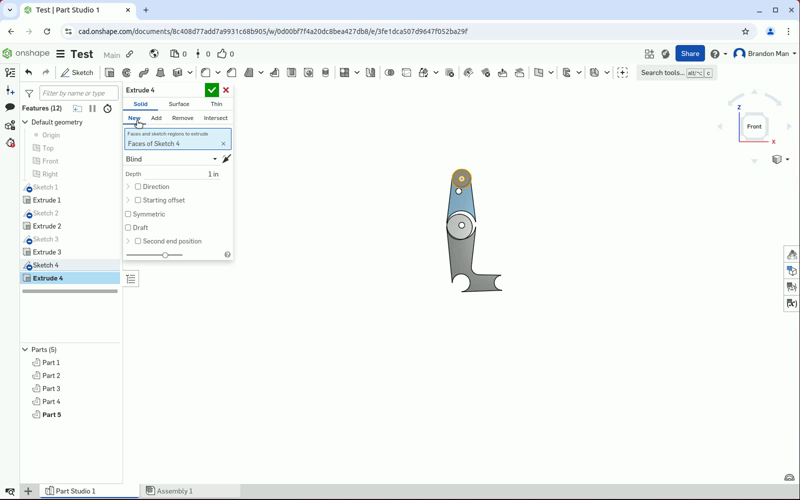
key(tab, 4)
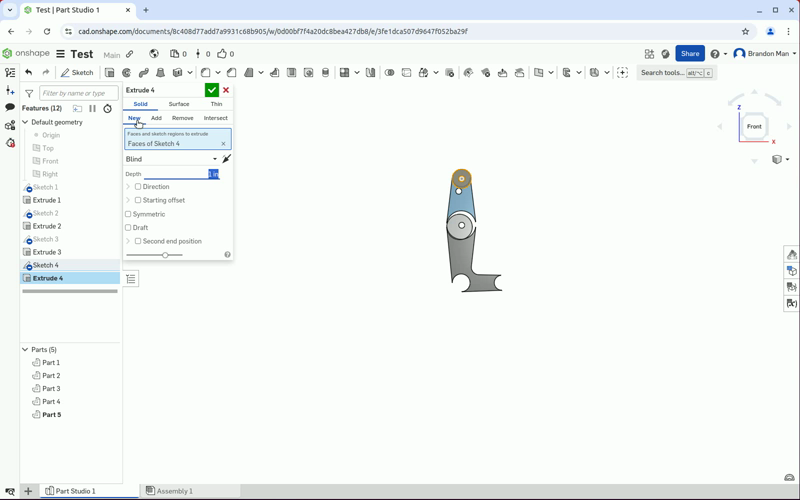
text(0.481)
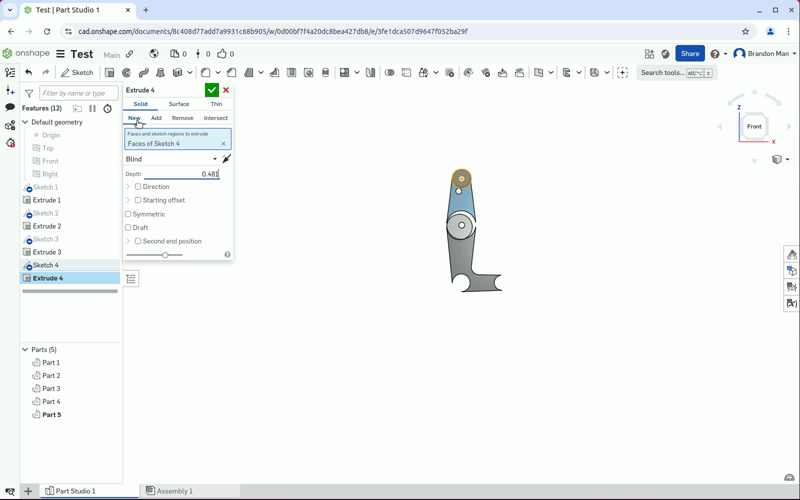
key(enter)
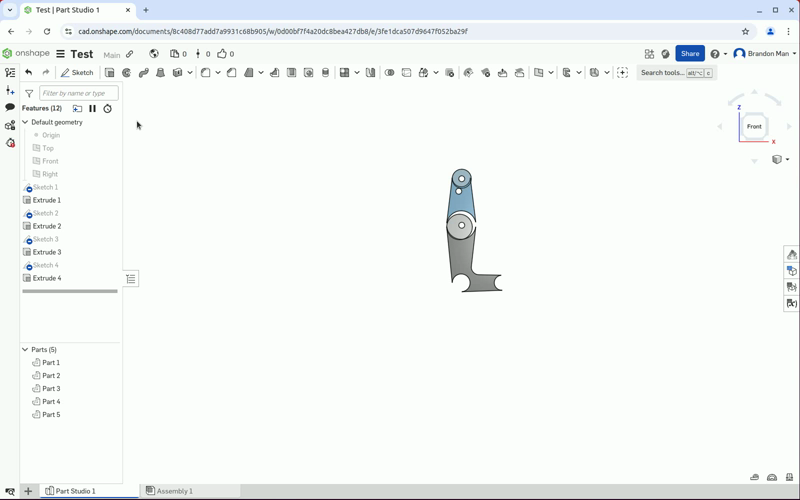
key(shift+h)
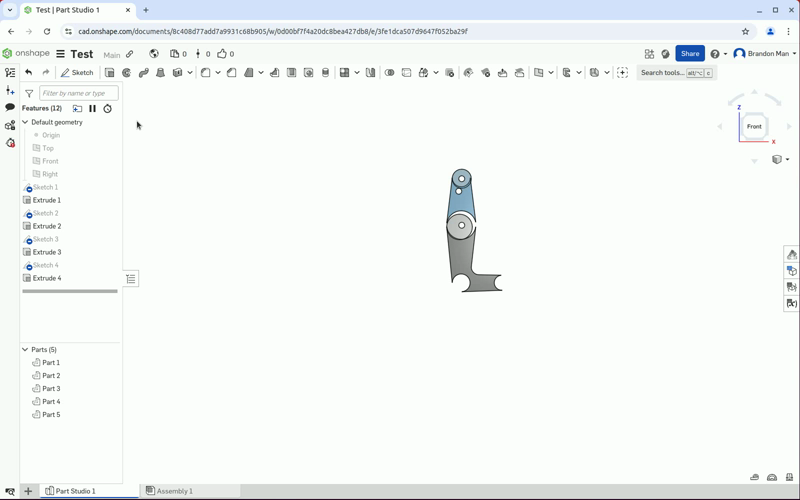
key(shift+h)
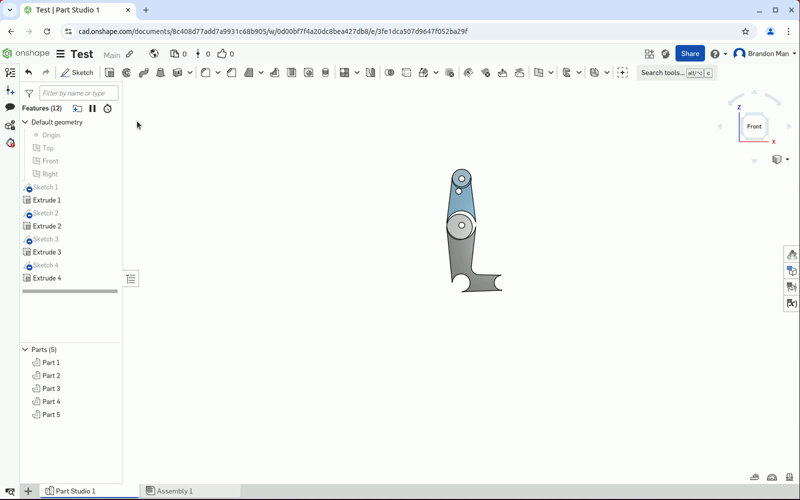
mouse_move(73, 189)
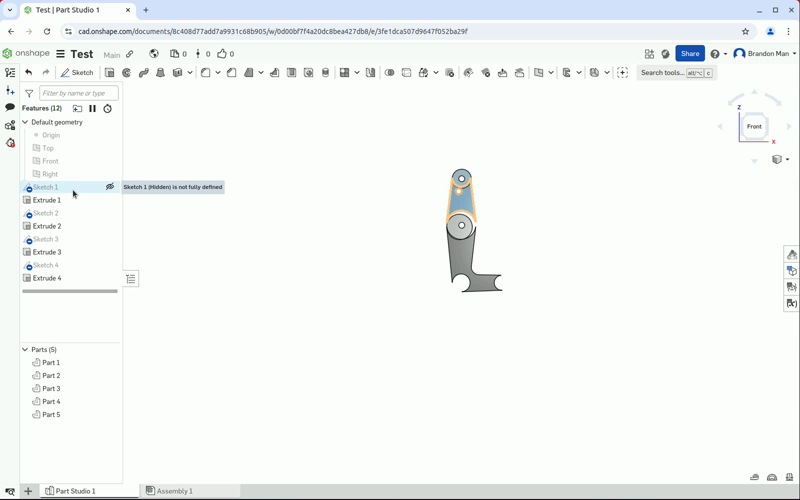
click(73, 189)
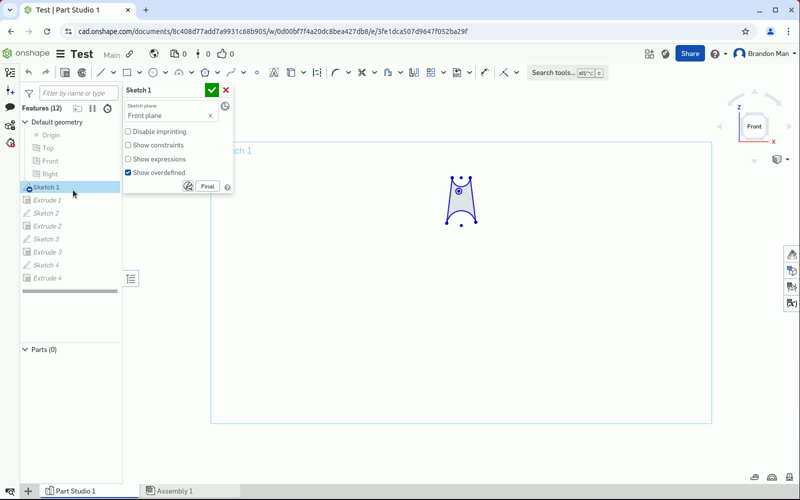
mouse_move(229, 92)
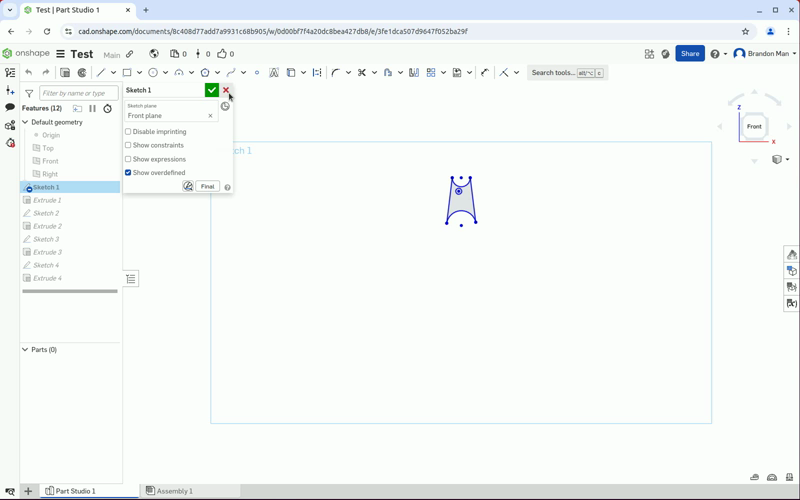
click(229, 92)
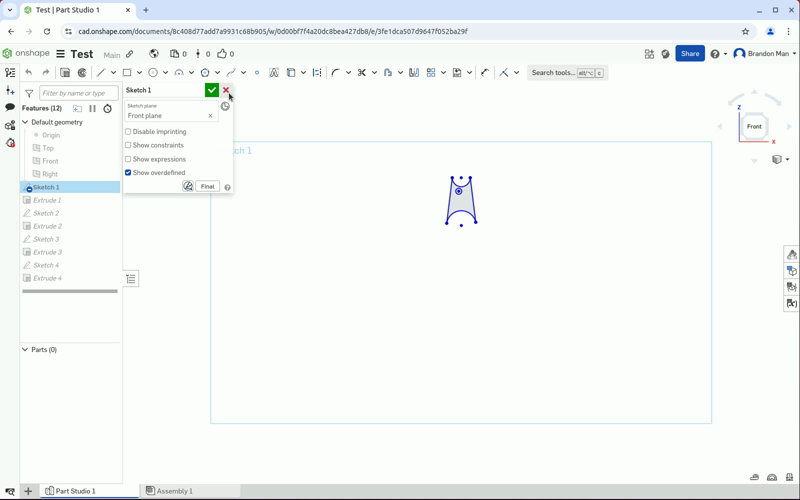
key(shift+s)
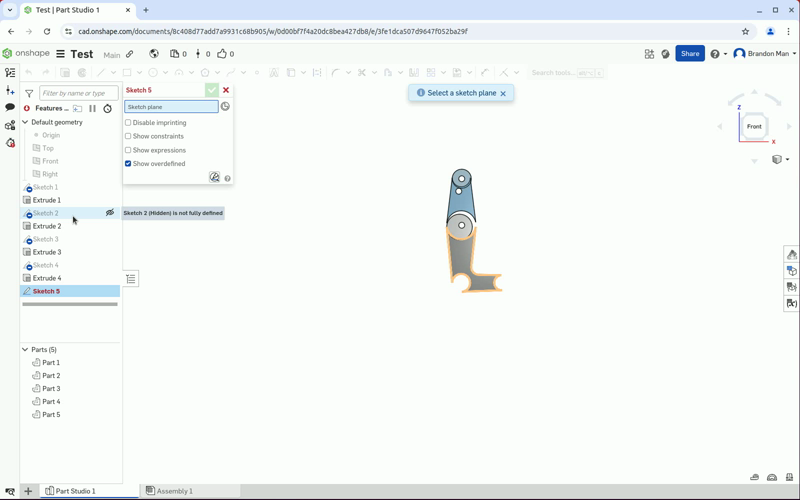
scroll(3)
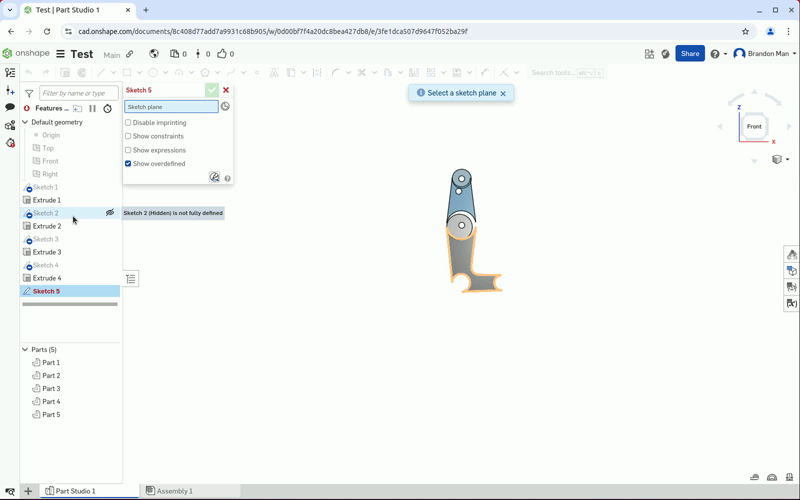
mouse_move(73, 163)
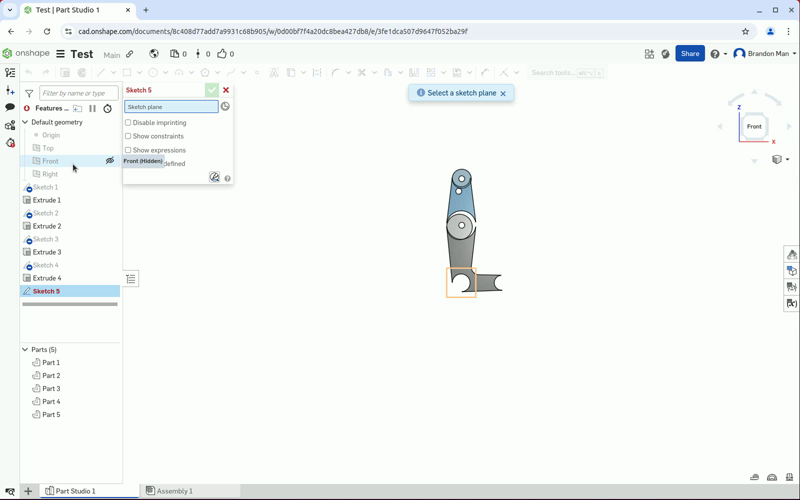
click(73, 163)
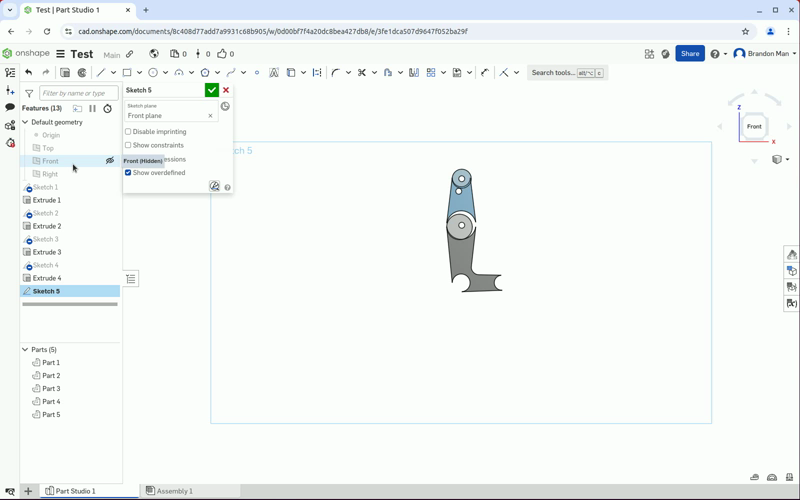
mouse_move(73, 352)
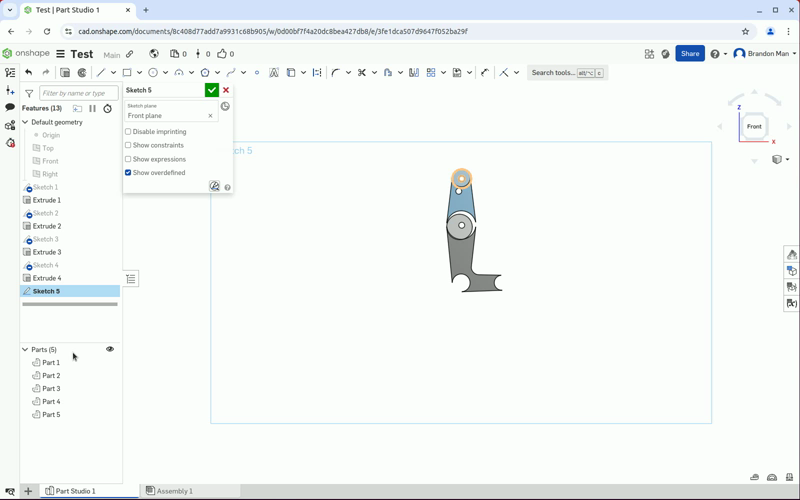
key(y)
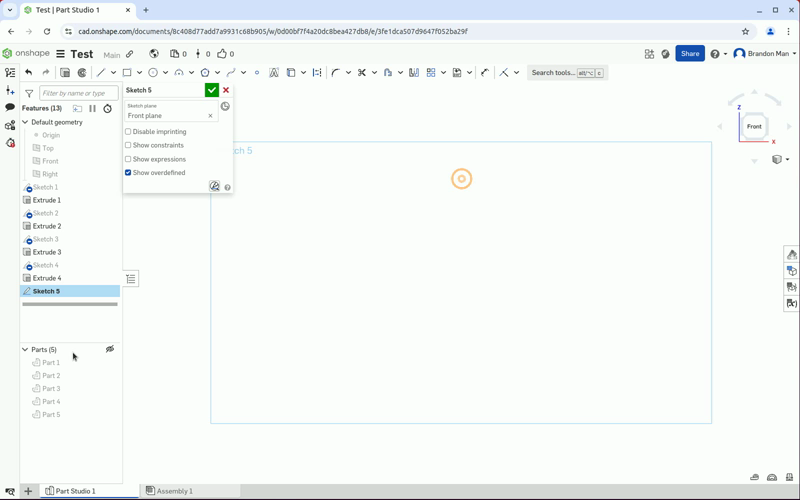
key(l)
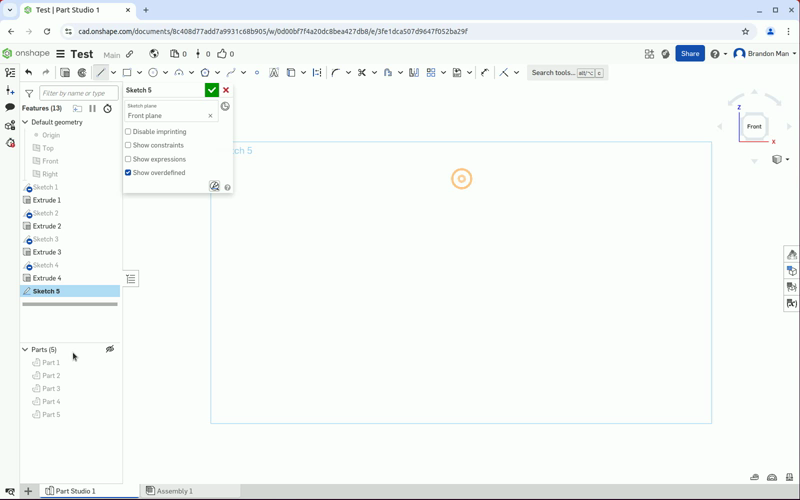
key_down(shift)
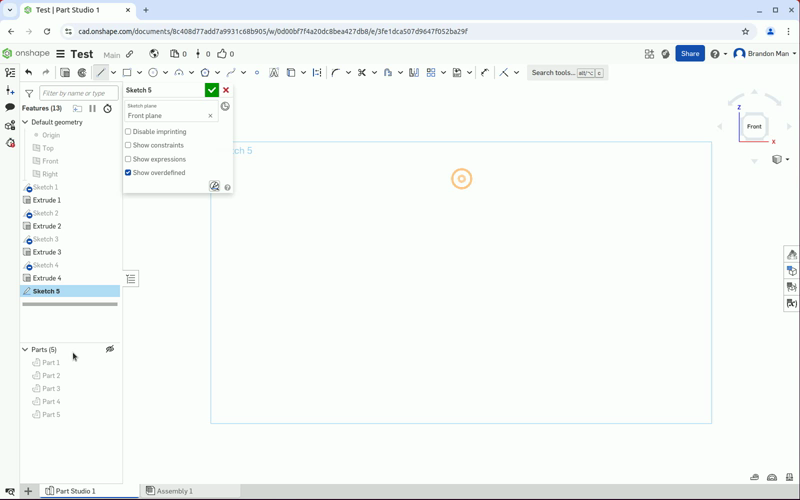
mouse_move(460, 291)
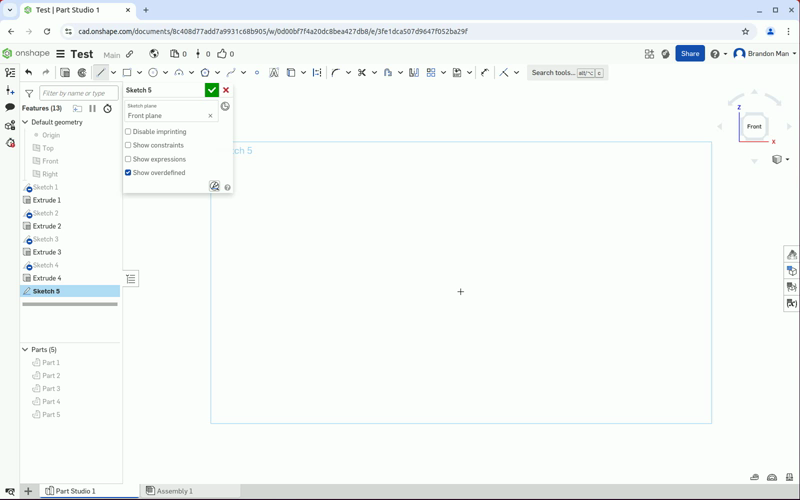
click(460, 291)
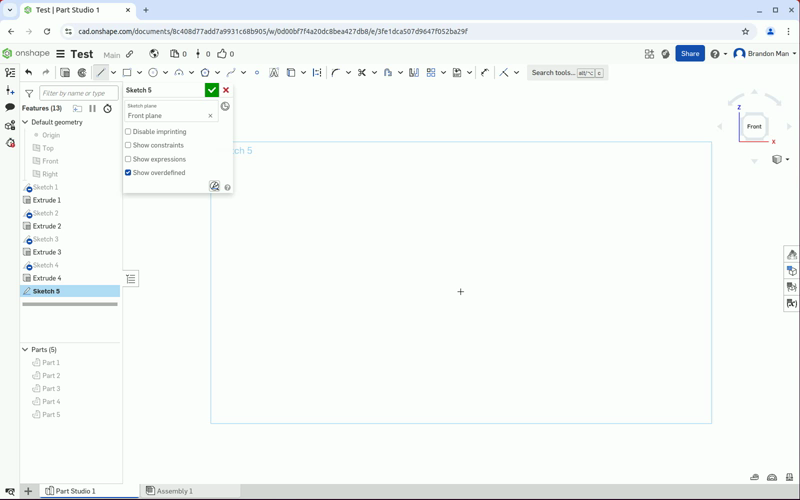
key_up(shift)
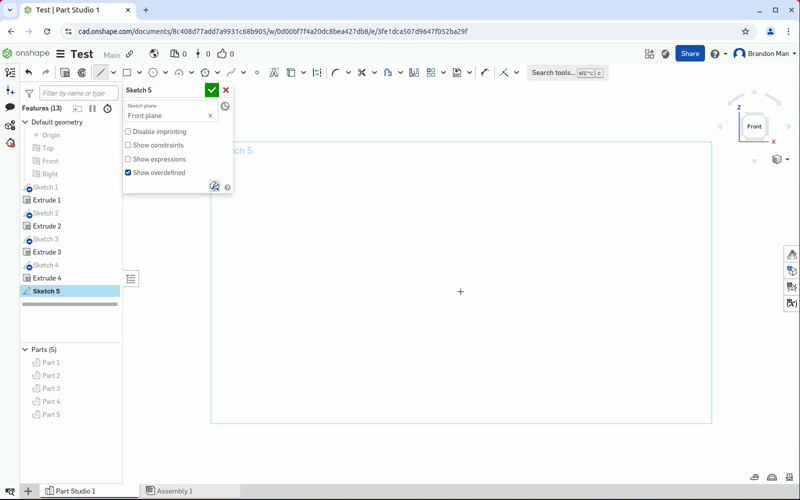
key_down(shift)
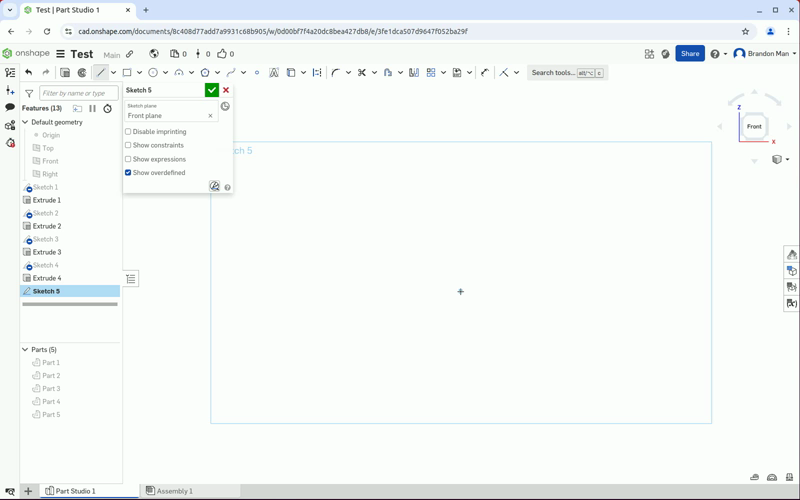
mouse_move(490, 291)
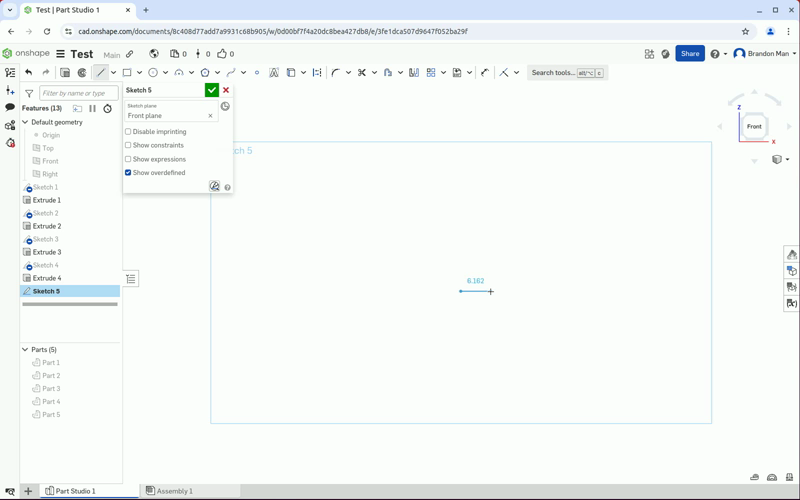
mouse_move(461, 291)
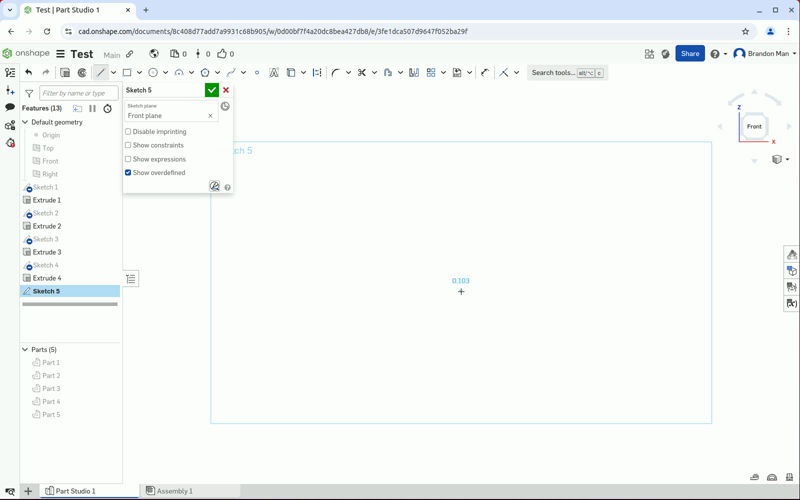
scroll(6)
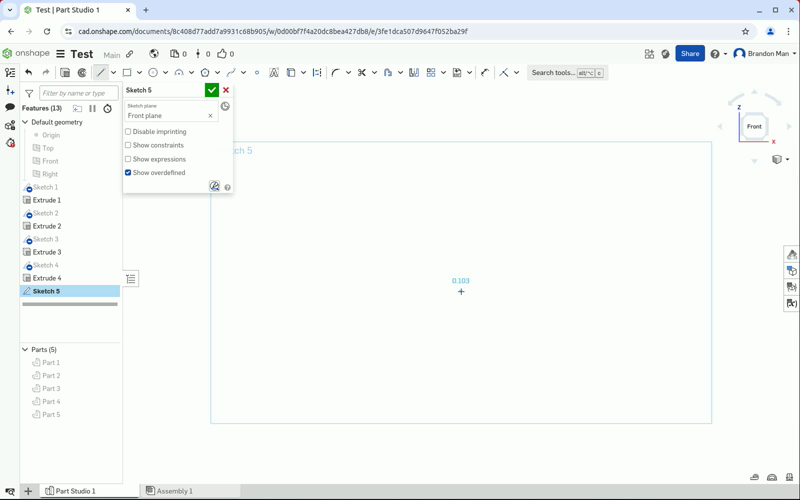
scroll(6)
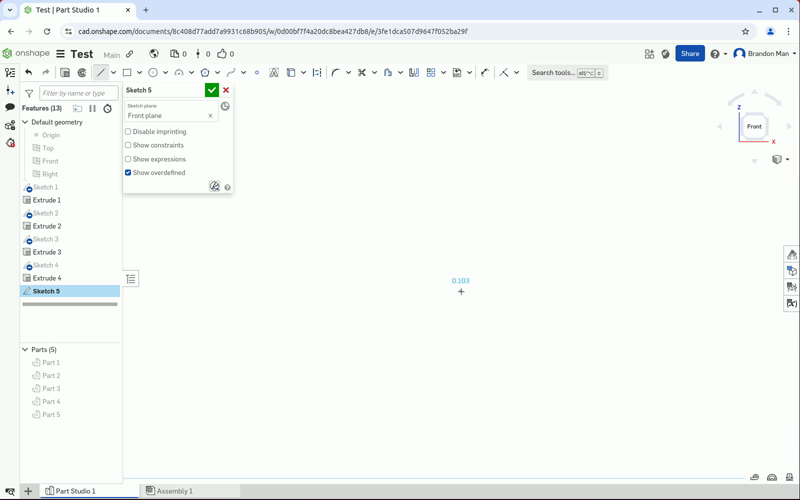
scroll(6)
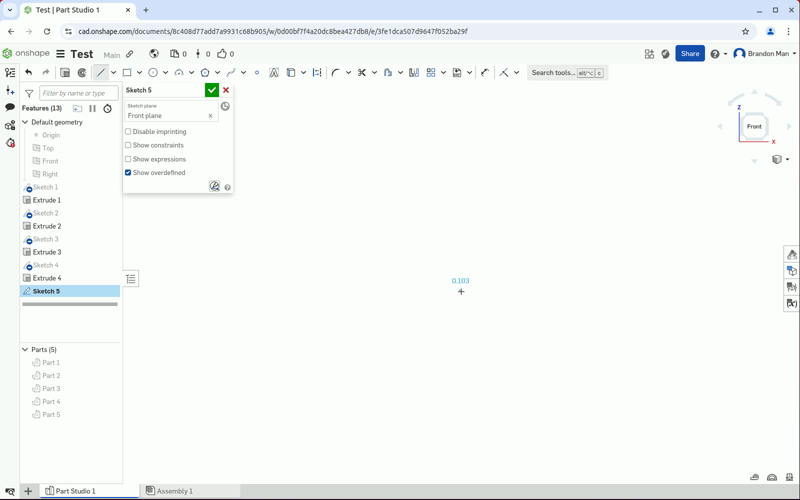
scroll(6)
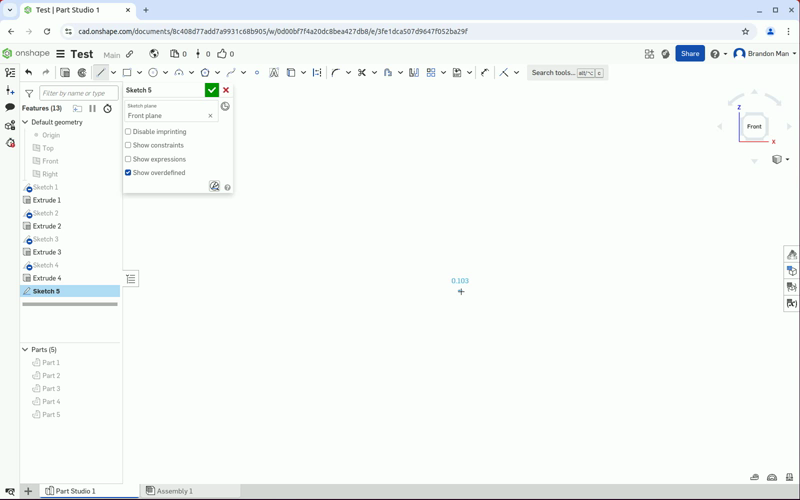
scroll(6)
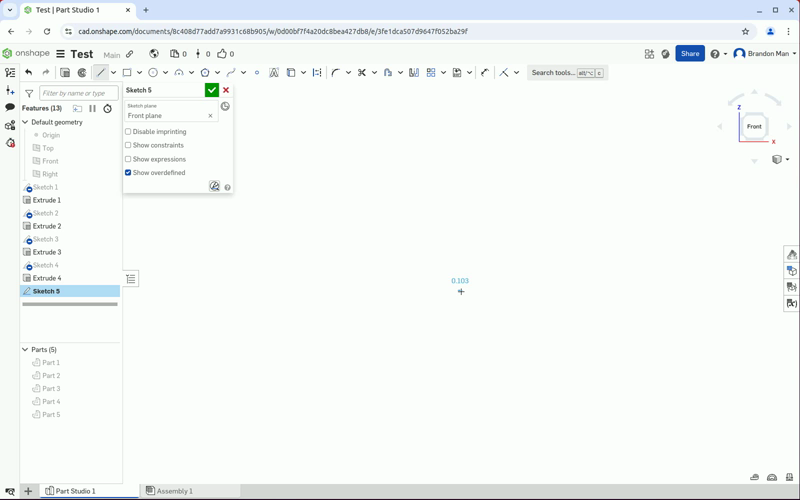
scroll(6)
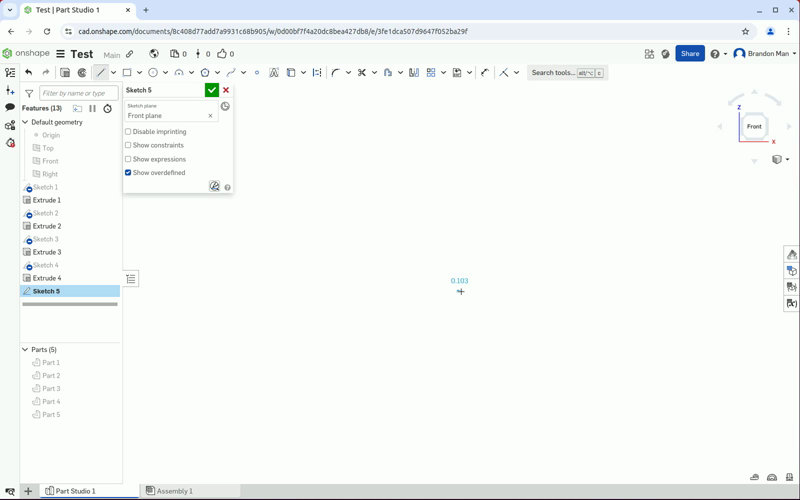
scroll(6)
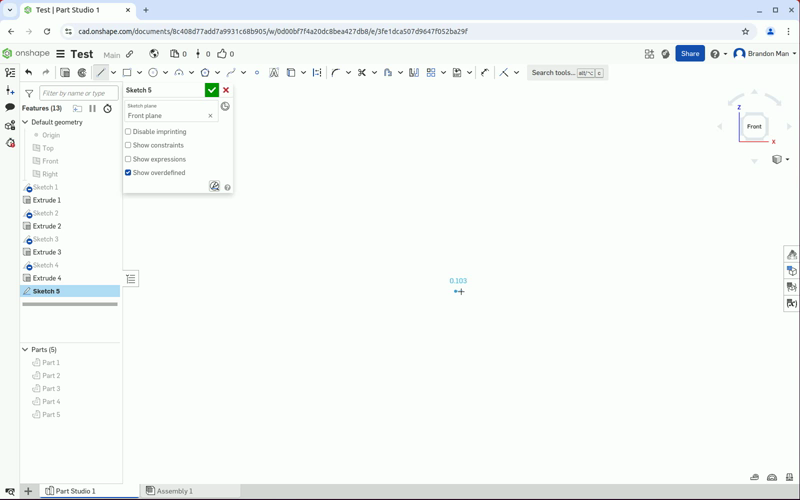
click(461, 291)
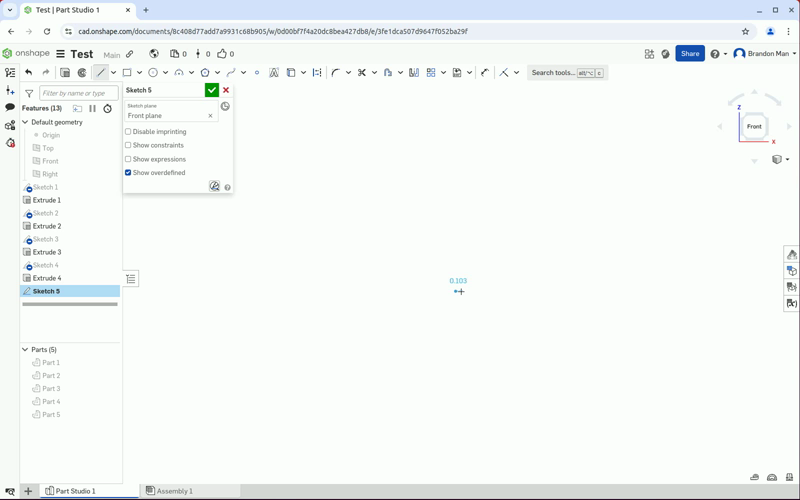
scroll(-6)
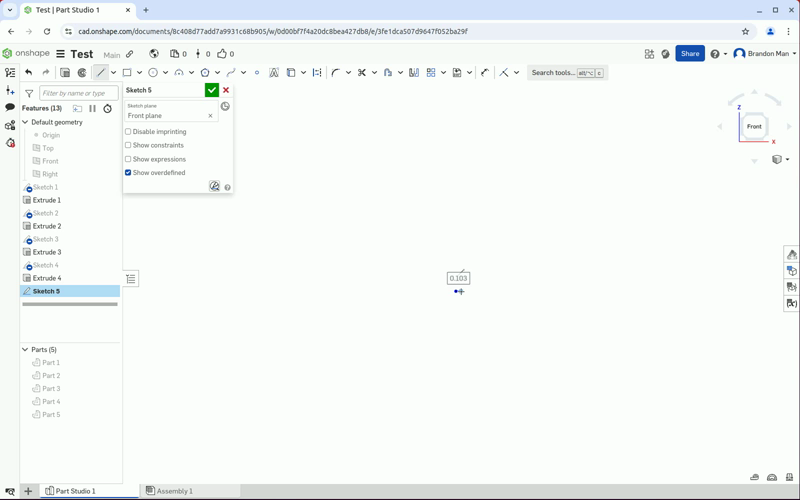
scroll(-6)
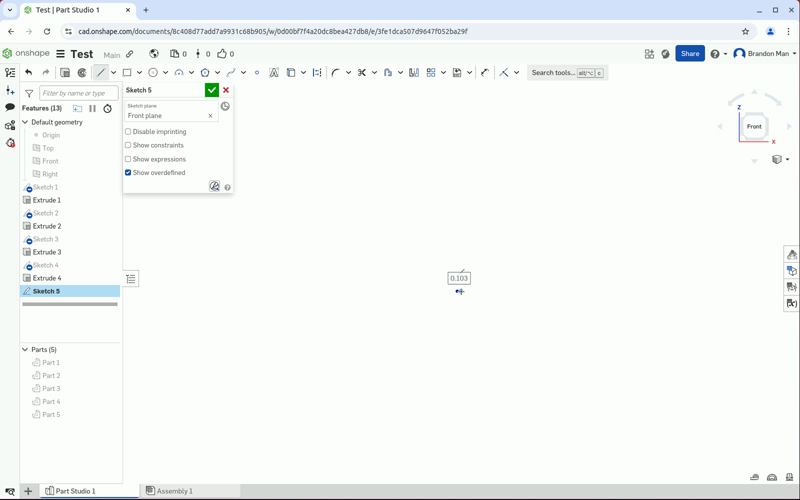
scroll(-6)
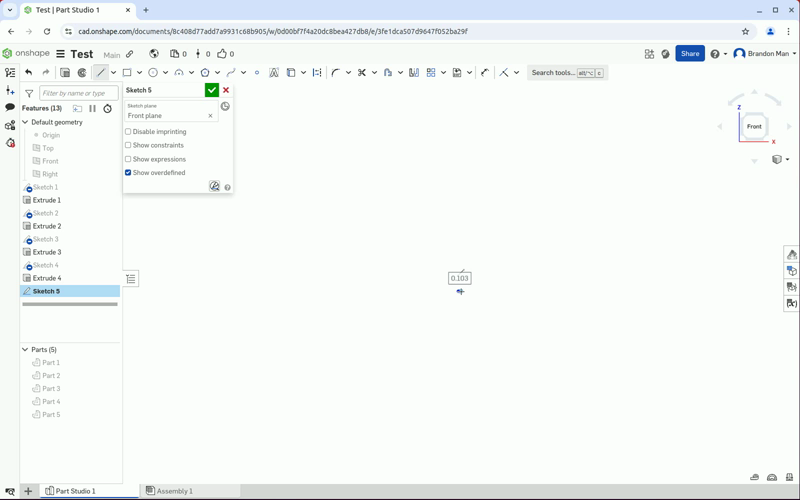
scroll(-6)
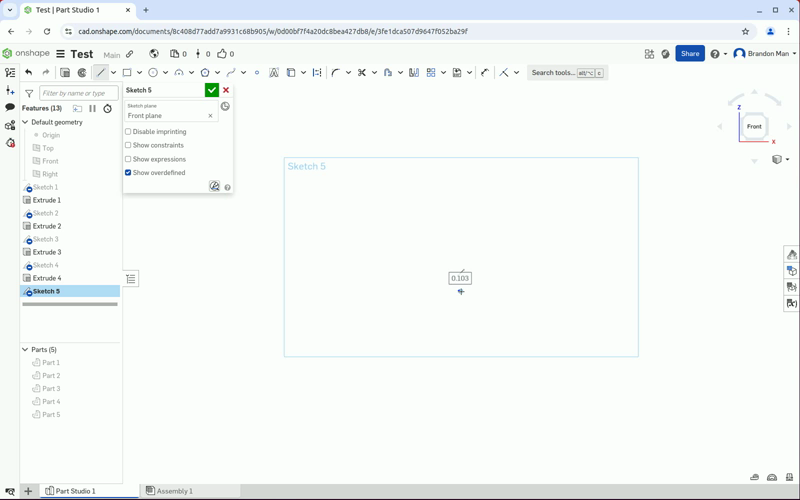
scroll(-6)
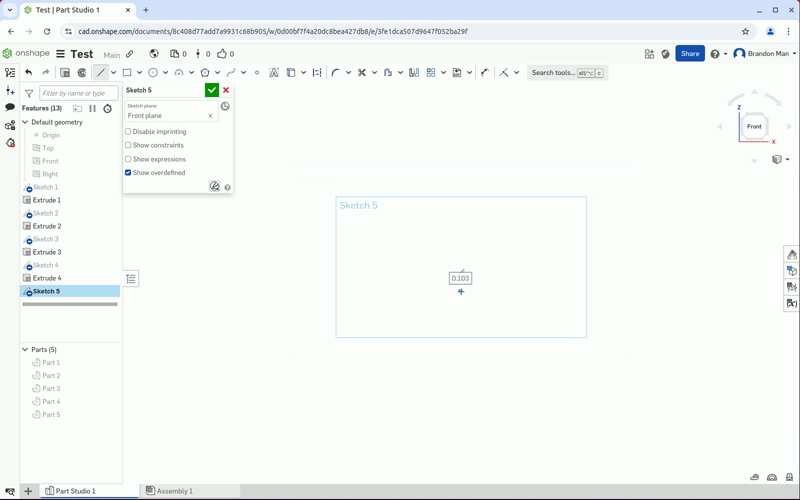
scroll(-6)
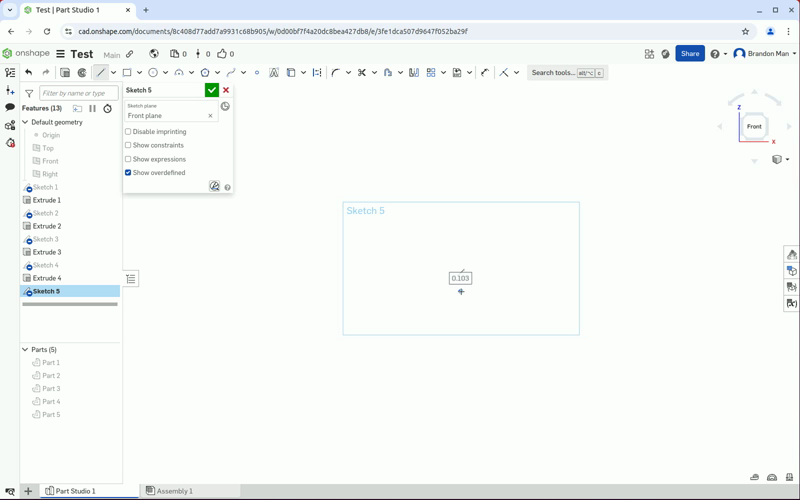
scroll(-6)
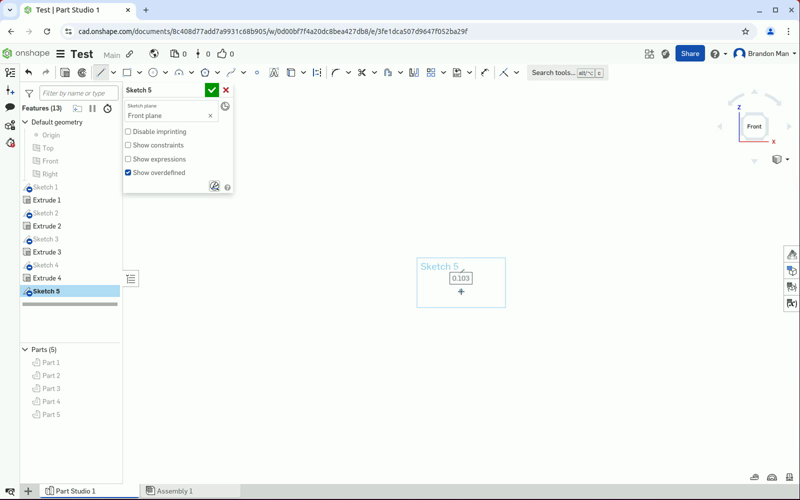
key_up(shift)
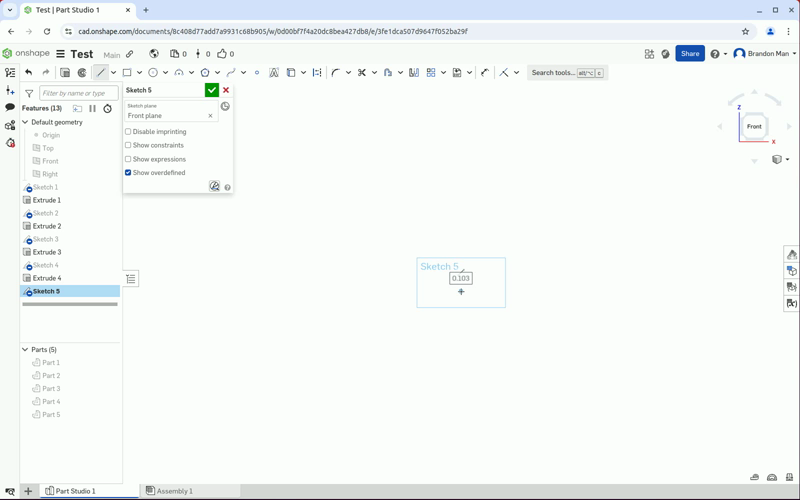
key(esc)
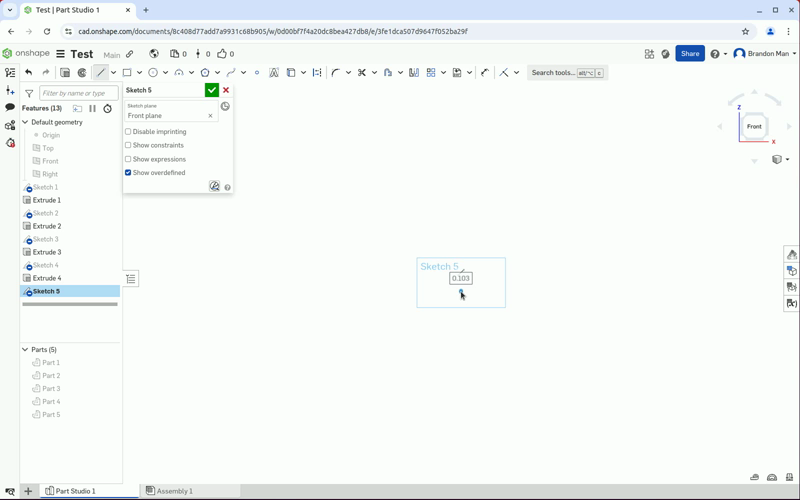
key(a)
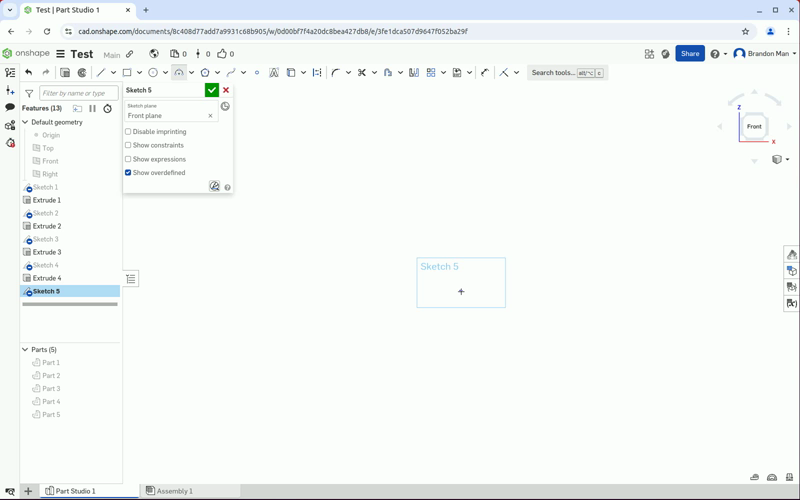
mouse_move(461, 291)
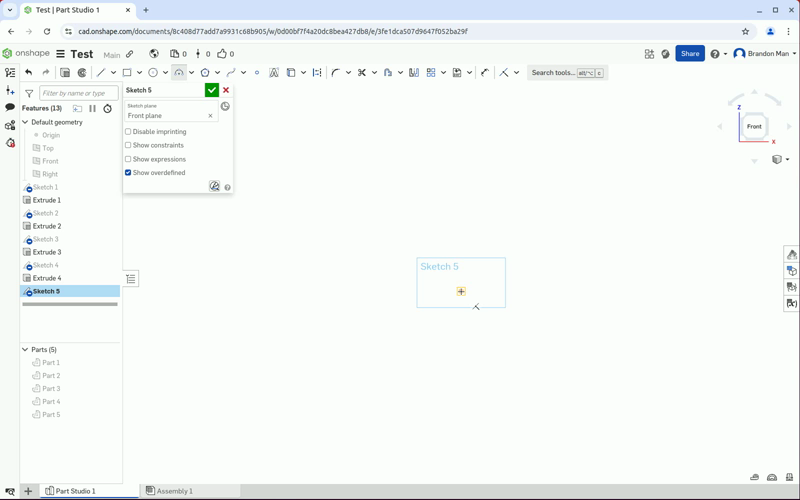
scroll(6)
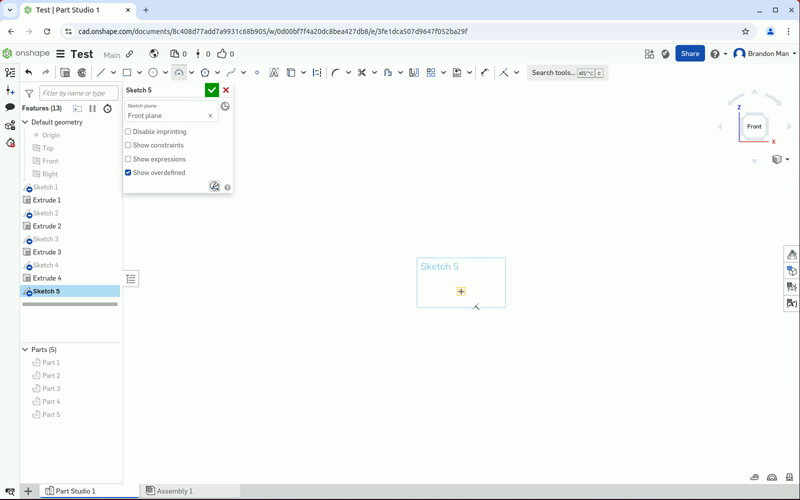
scroll(6)
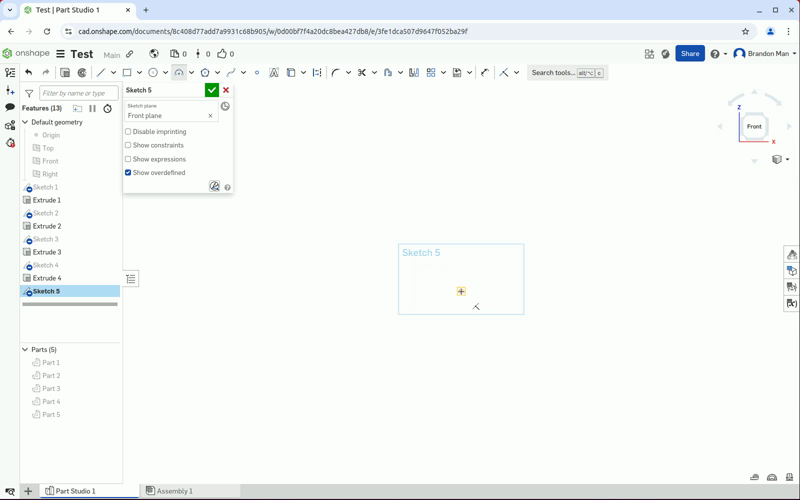
scroll(6)
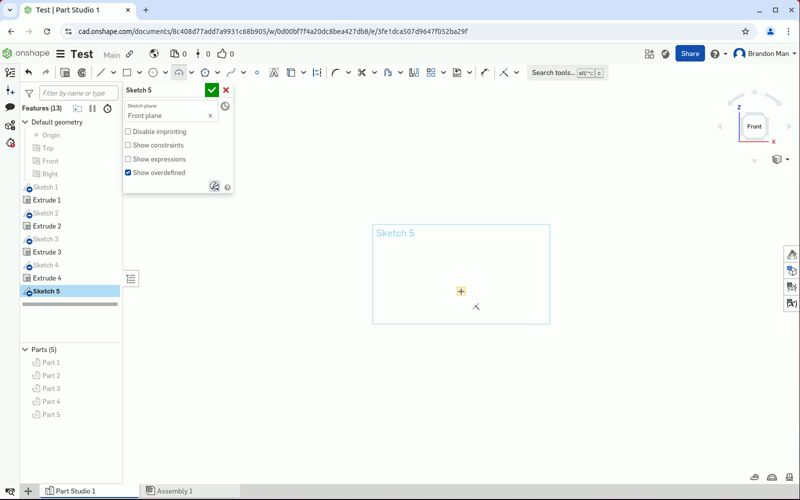
scroll(6)
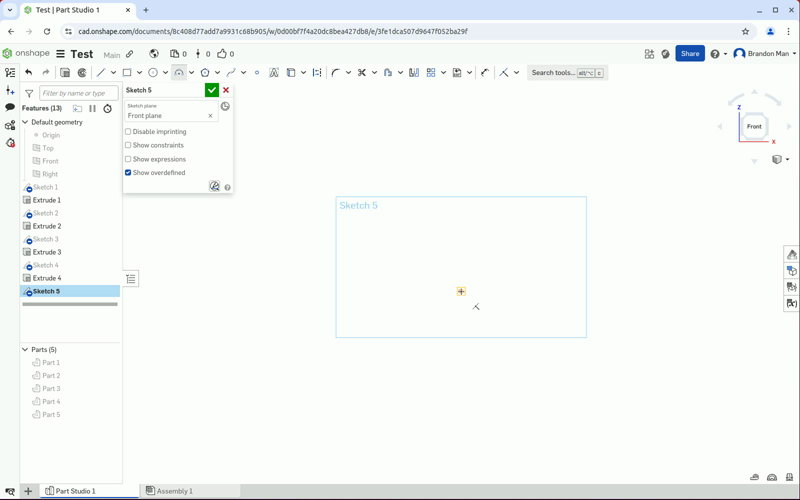
scroll(6)
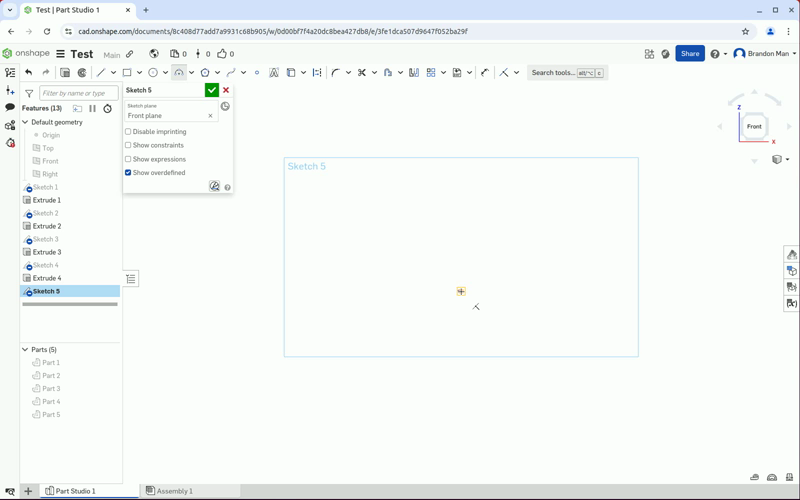
scroll(6)
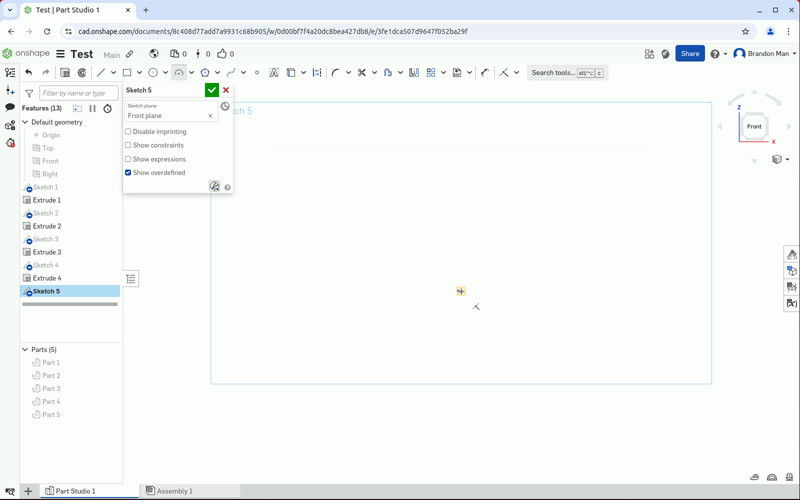
scroll(6)
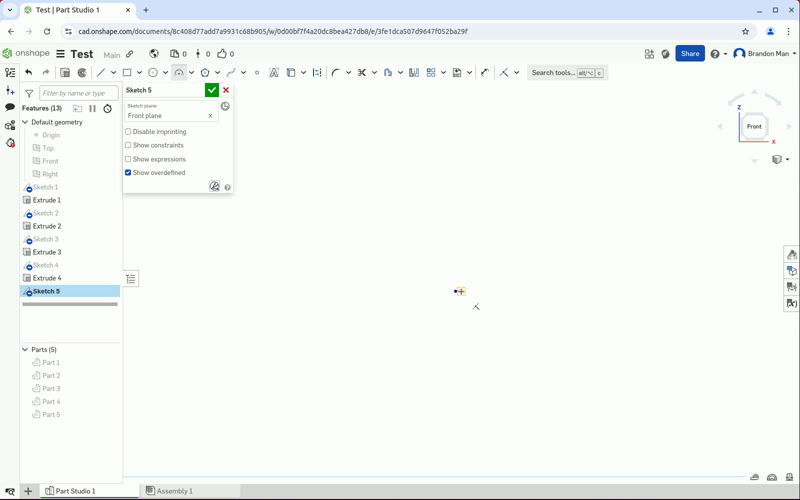
click(461, 291)
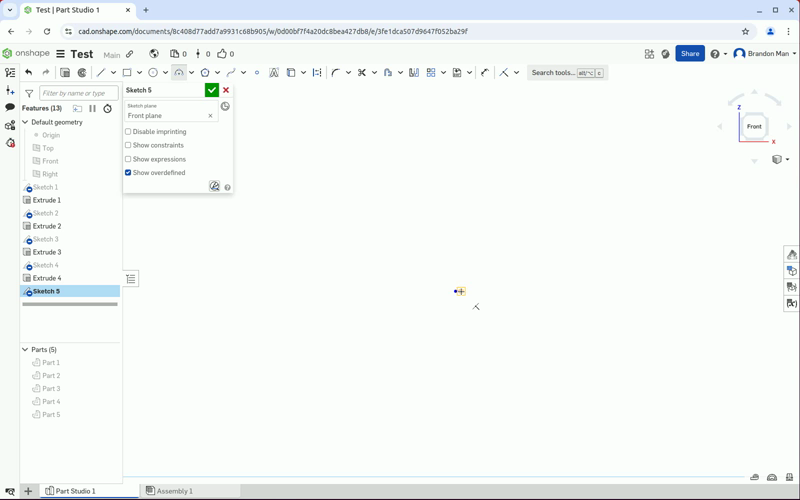
scroll(-6)
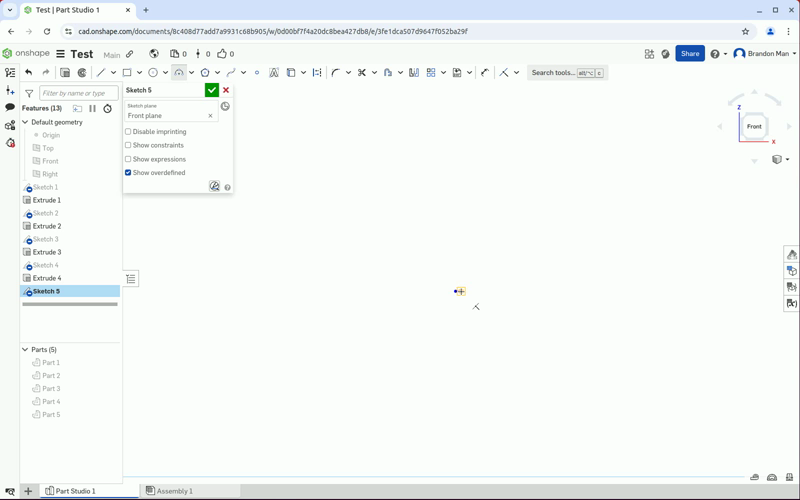
scroll(-6)
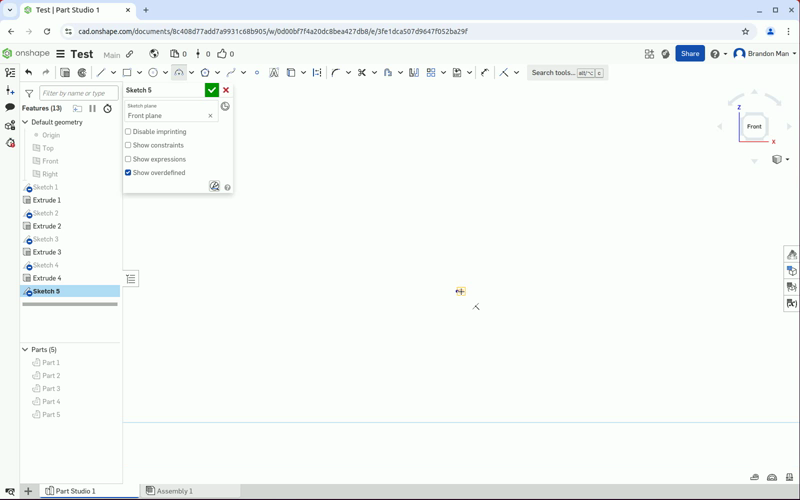
scroll(-6)
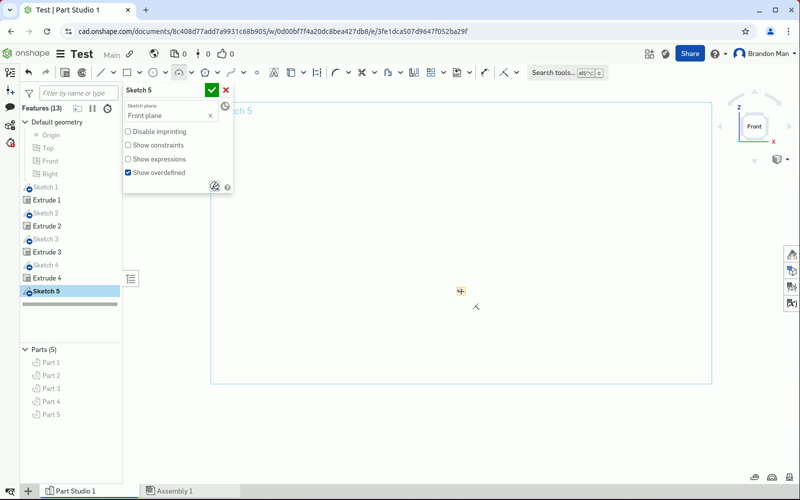
scroll(-6)
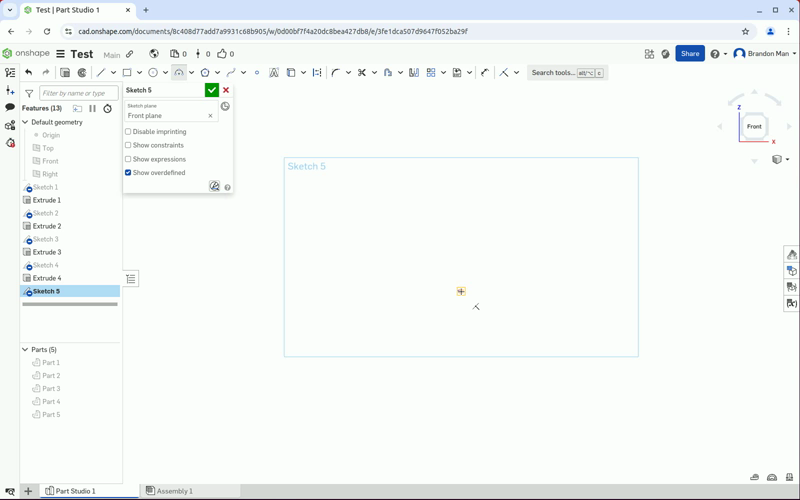
scroll(-6)
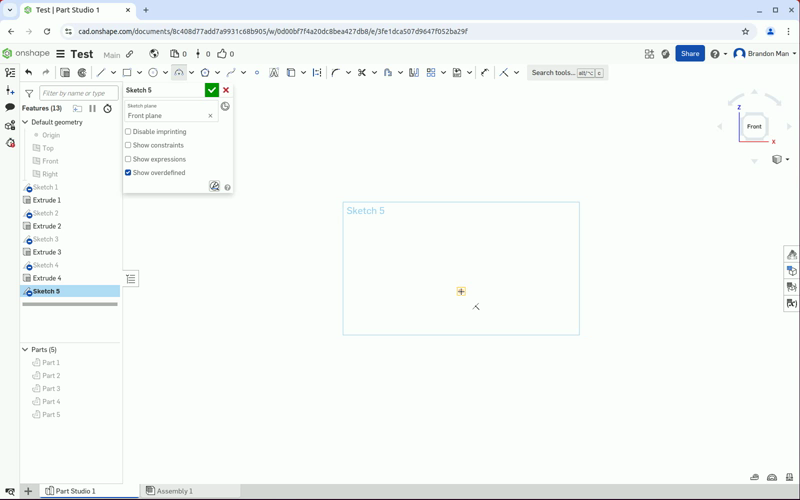
scroll(-6)
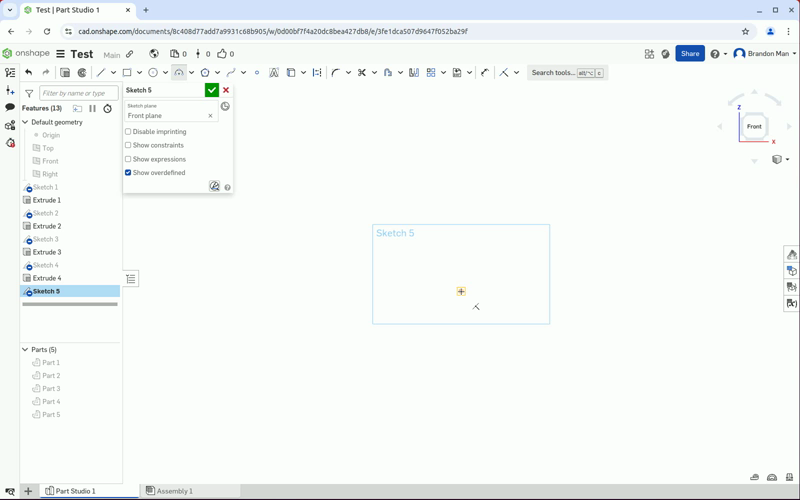
scroll(-6)
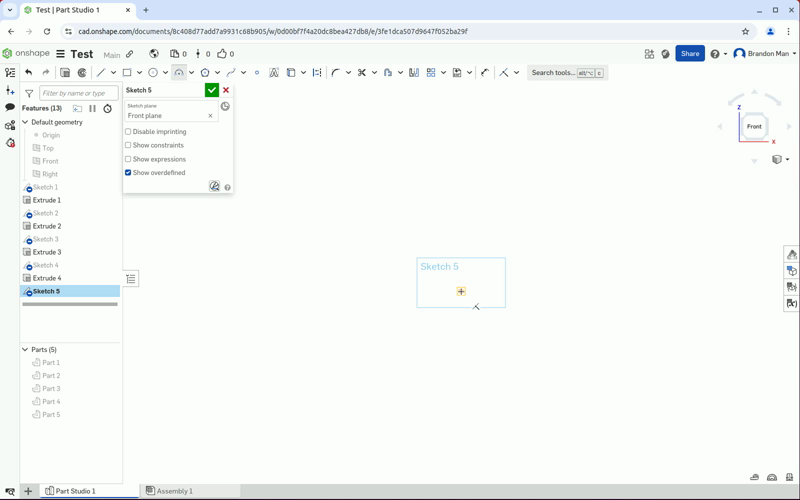
mouse_move(460, 291)
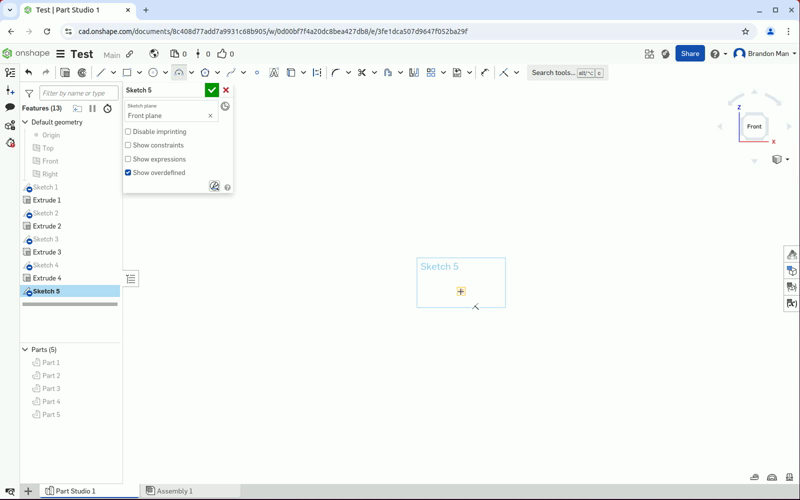
scroll(6)
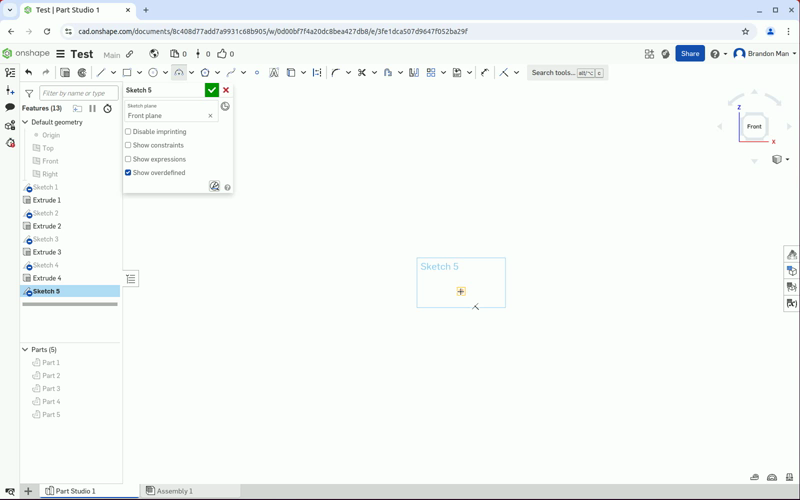
scroll(6)
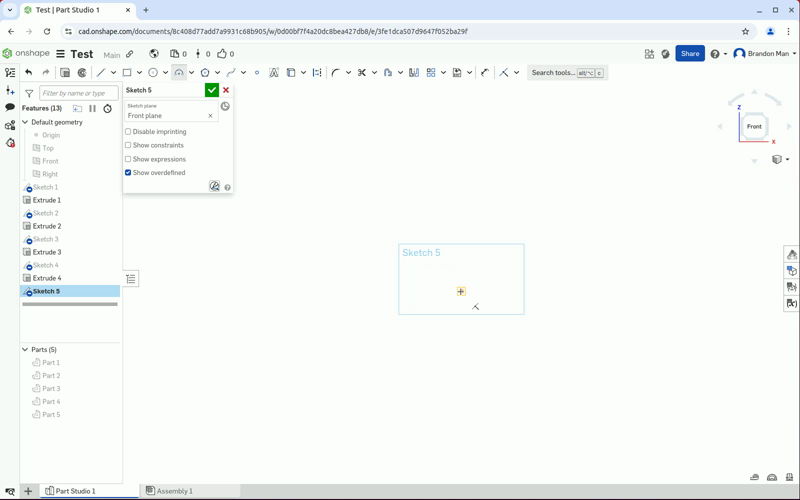
scroll(6)
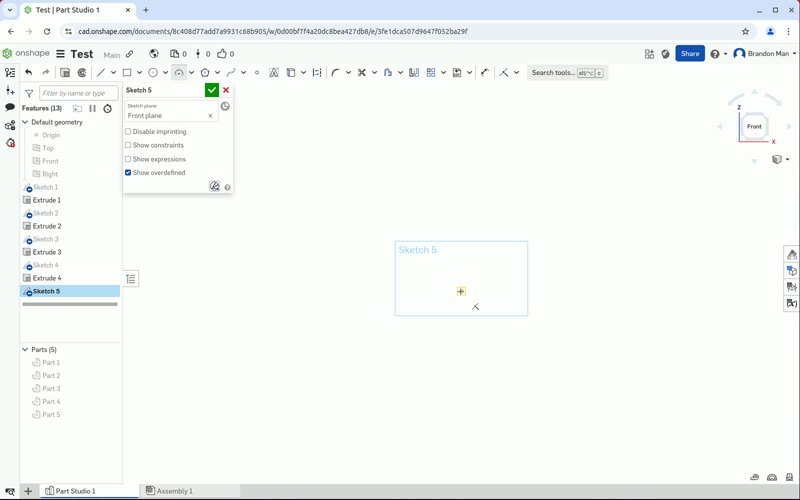
scroll(6)
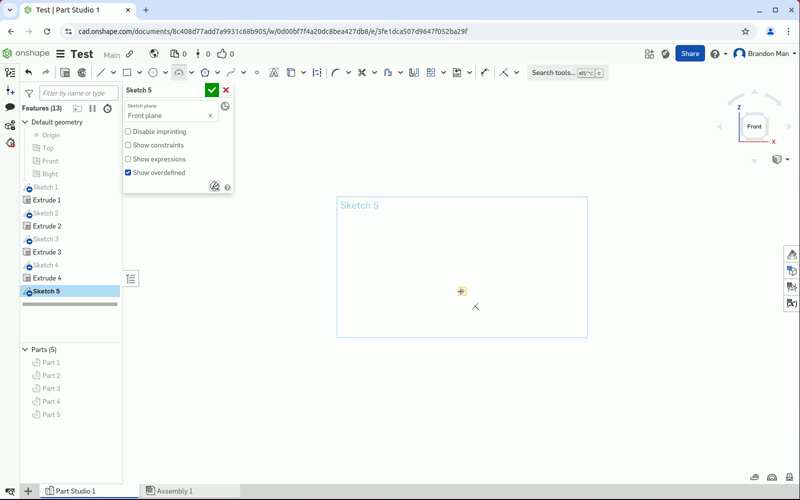
scroll(6)
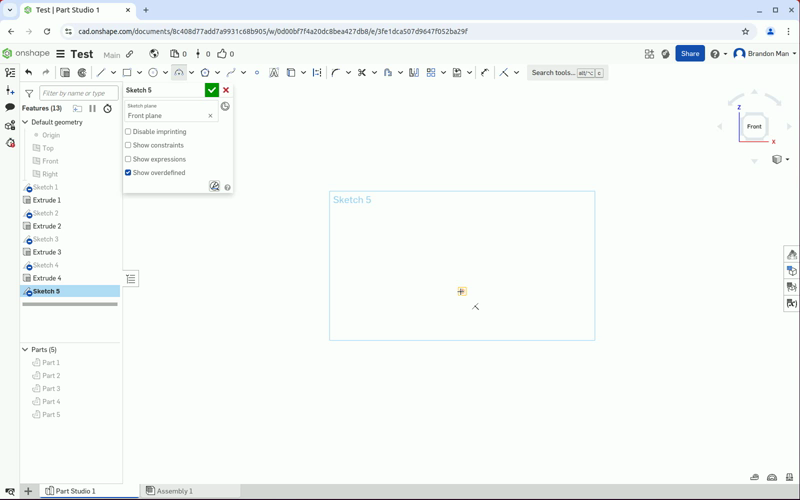
scroll(6)
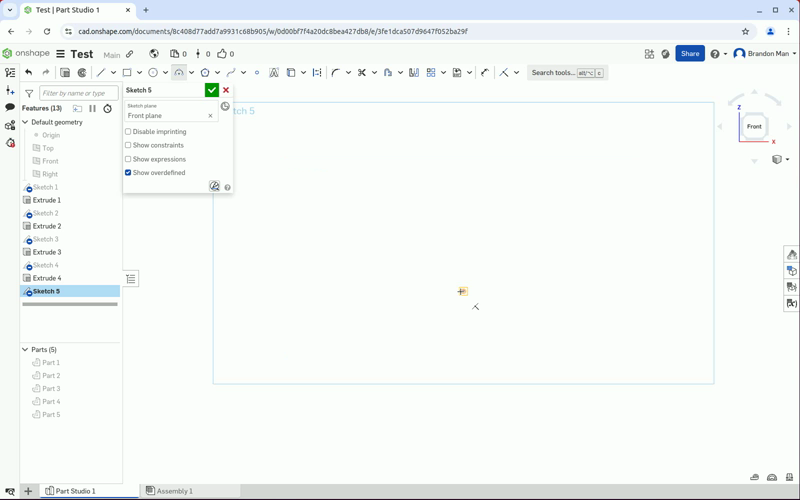
scroll(6)
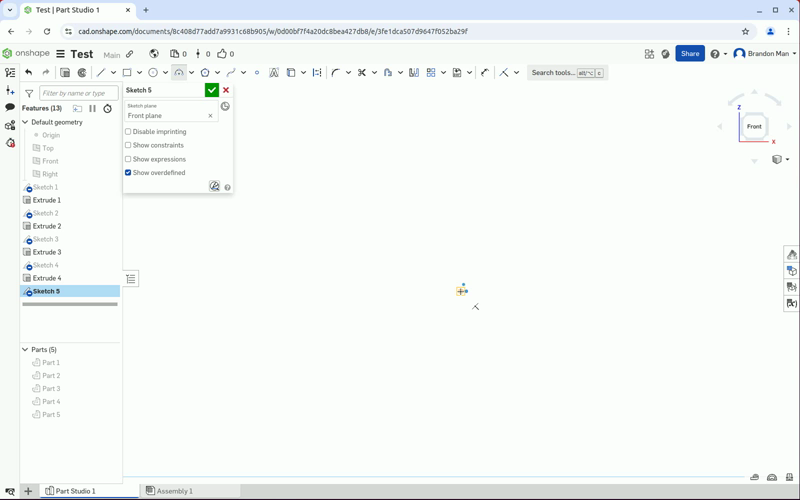
click(460, 291)
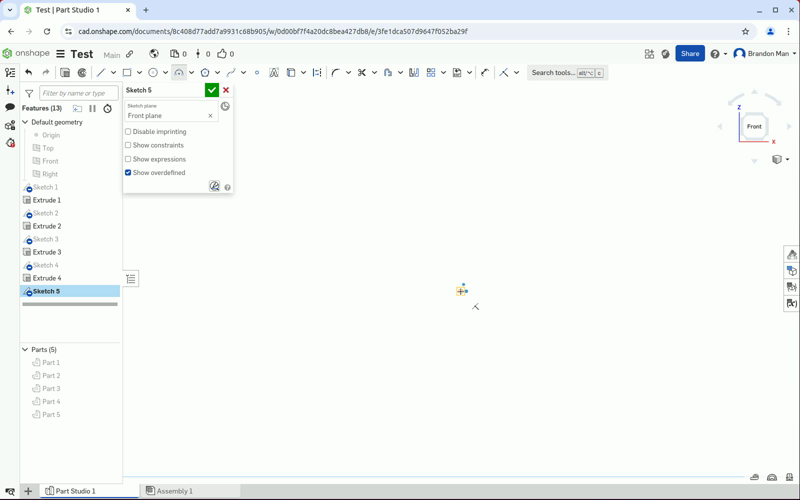
scroll(-6)
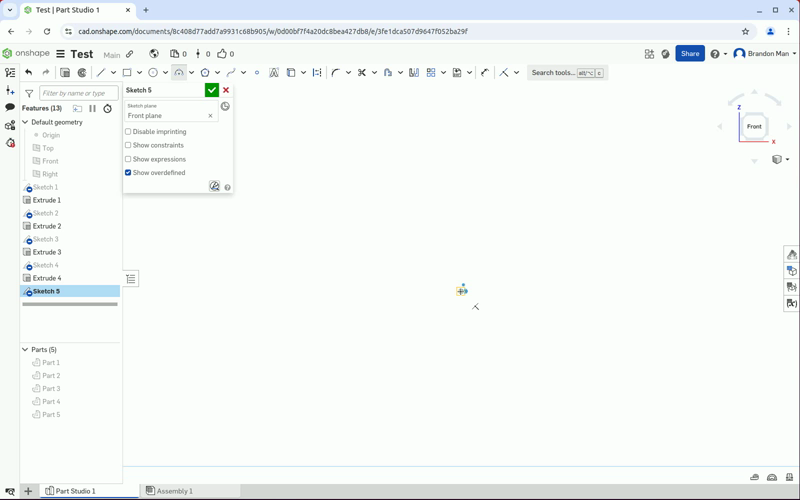
scroll(-6)
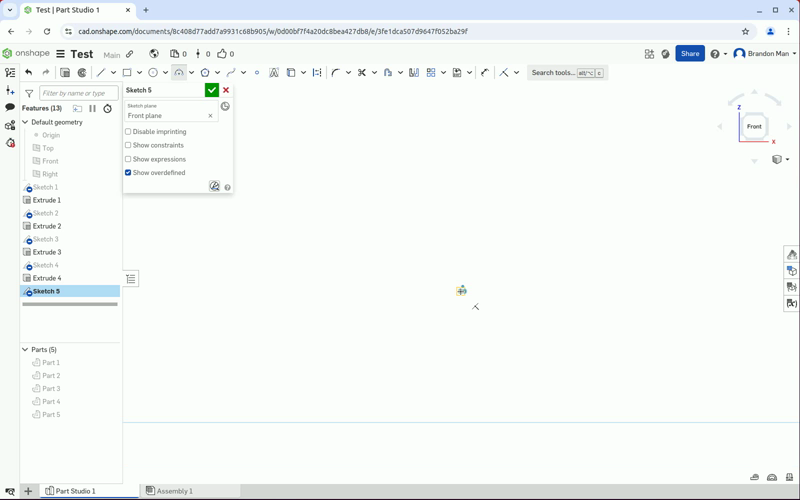
scroll(-6)
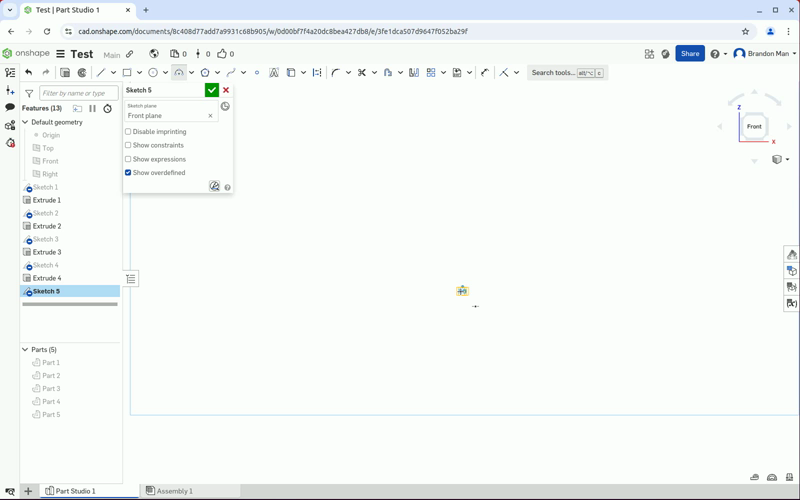
scroll(-6)
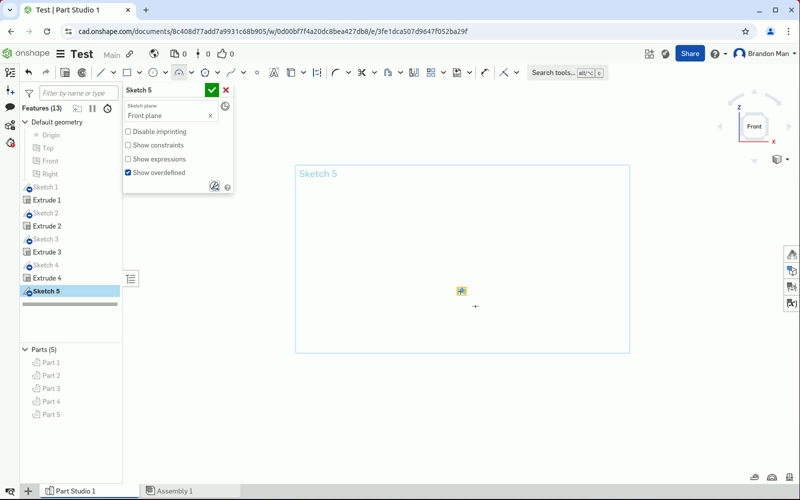
scroll(-6)
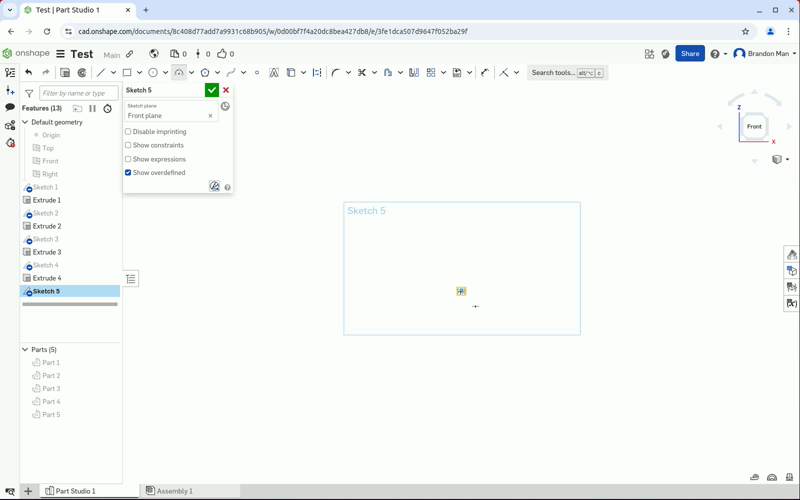
scroll(-6)
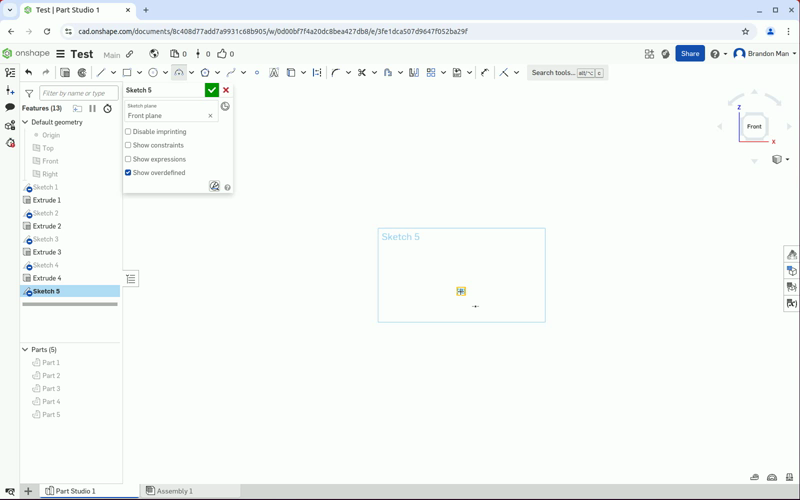
scroll(-6)
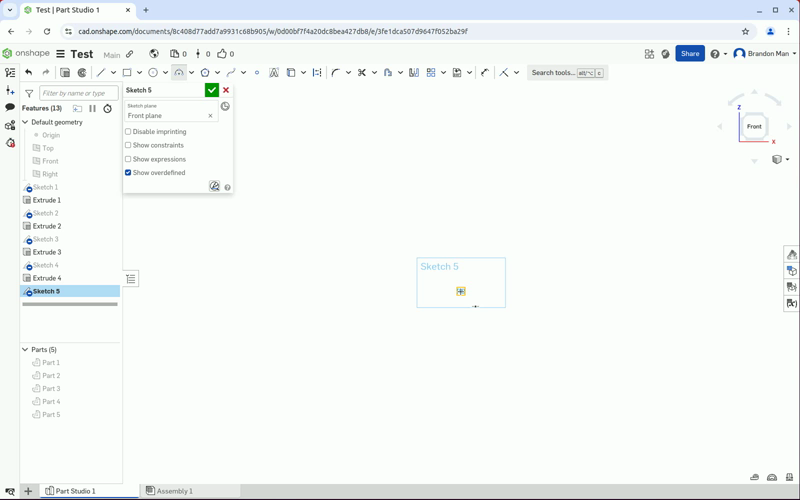
key_down(shift)
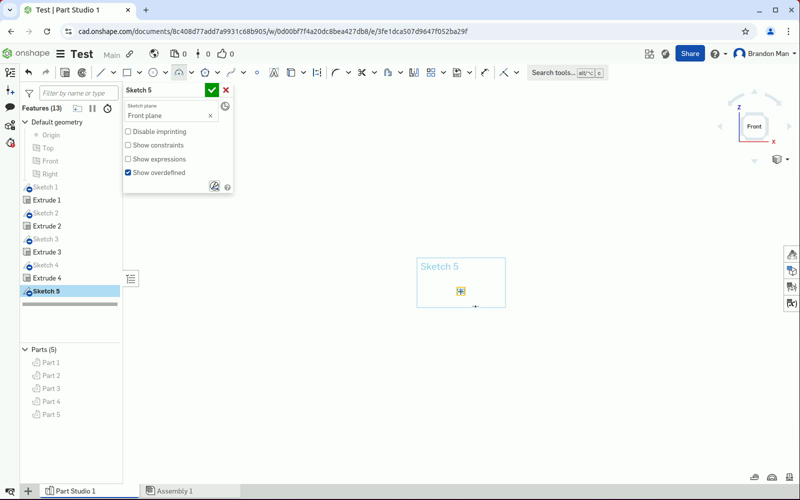
mouse_move(461, 267)
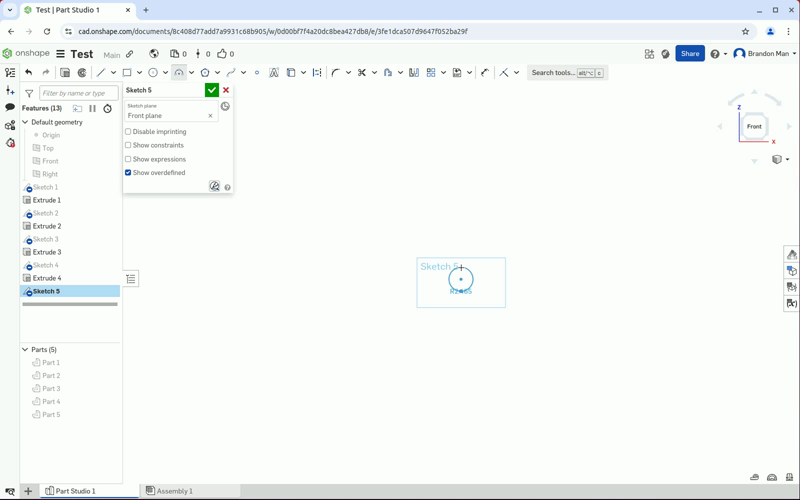
scroll(6)
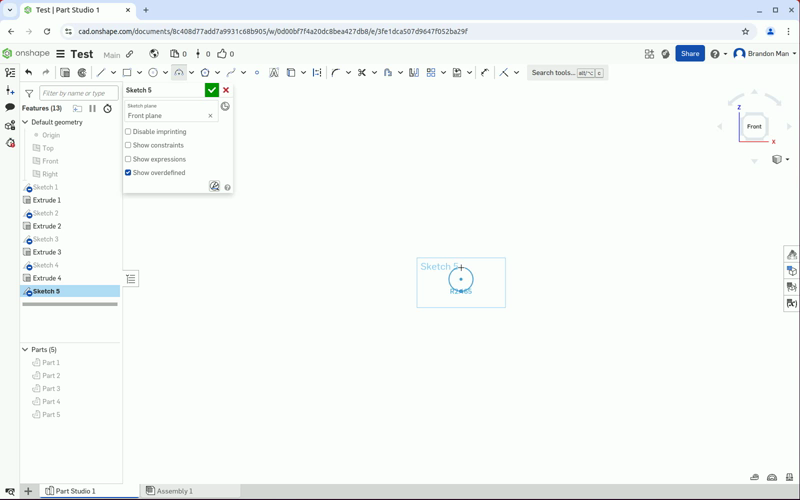
scroll(6)
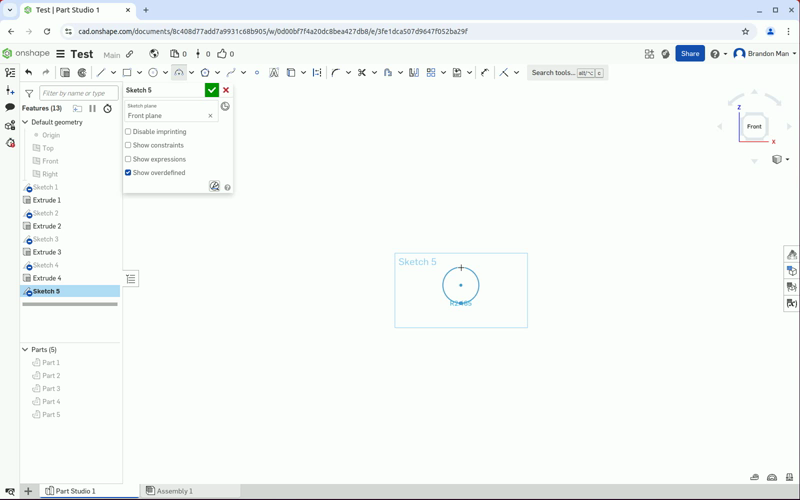
scroll(6)
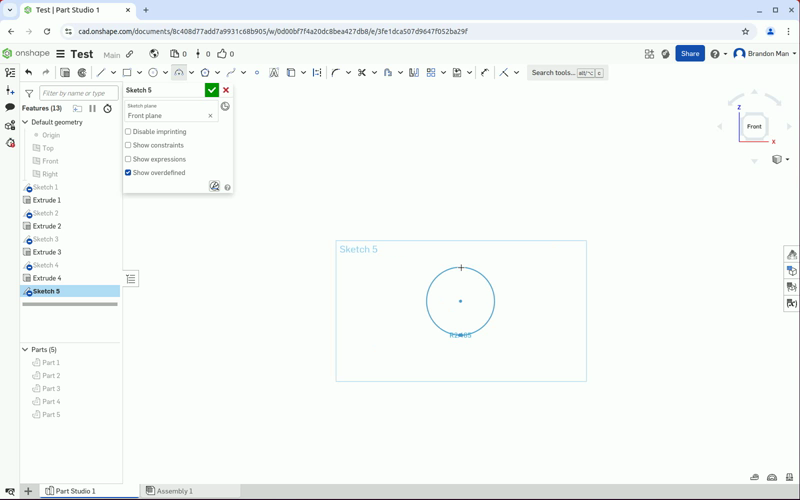
scroll(6)
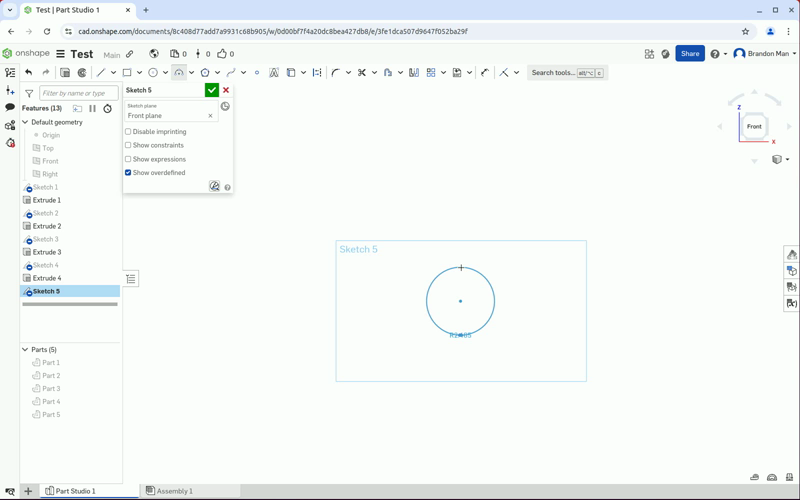
scroll(6)
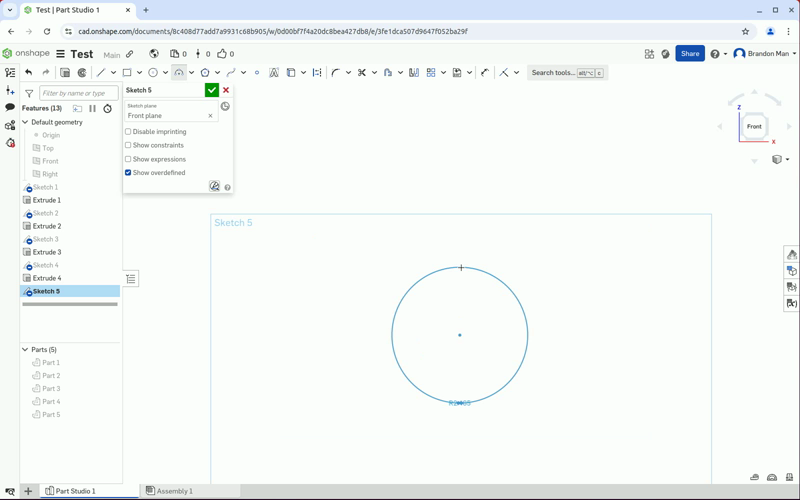
scroll(6)
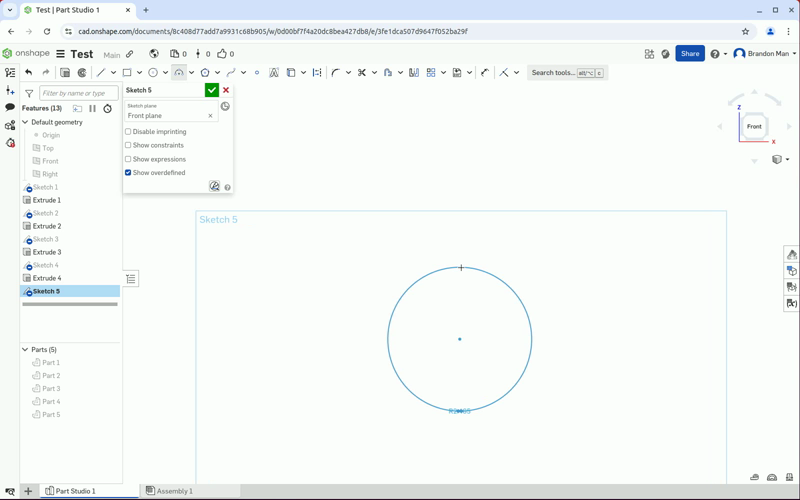
scroll(6)
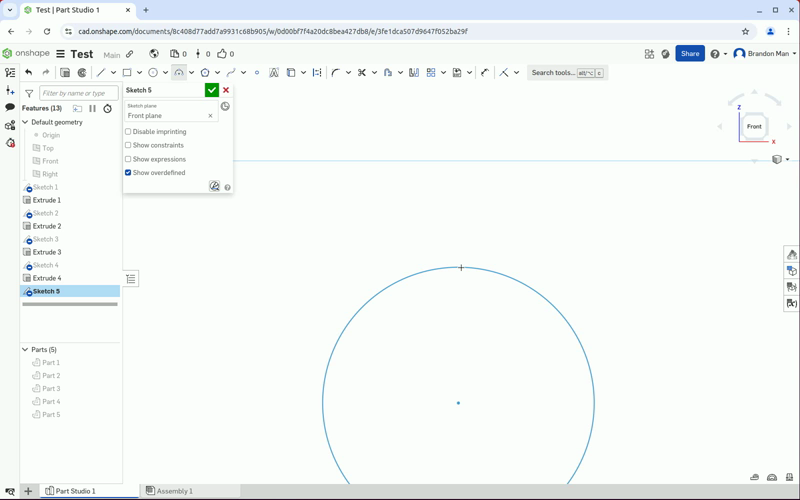
click(461, 267)
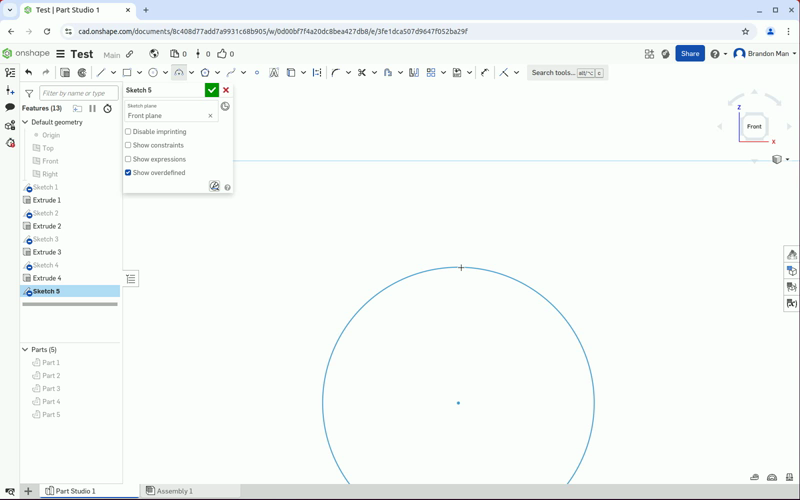
scroll(-6)
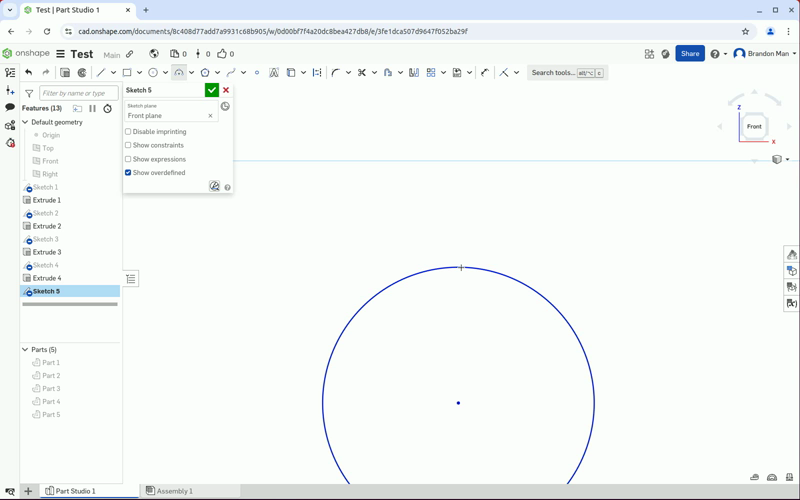
scroll(-6)
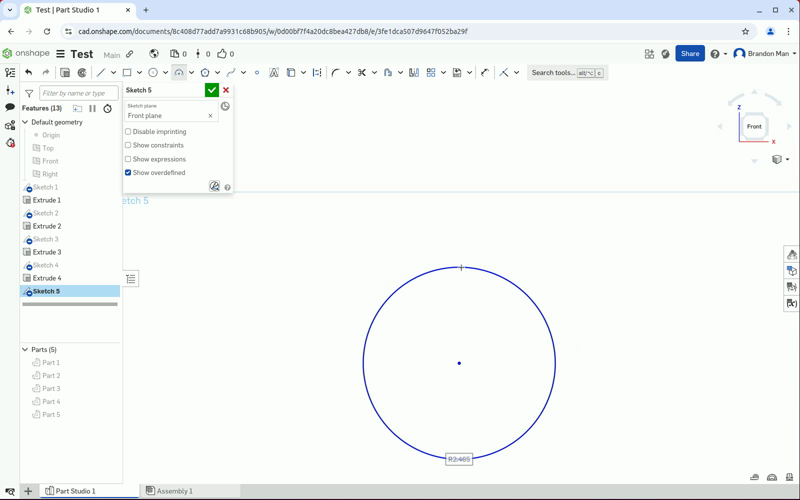
scroll(-6)
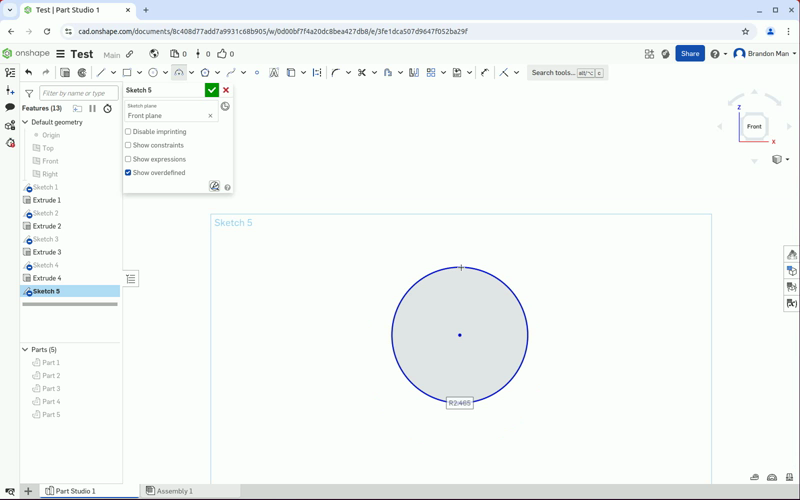
scroll(-6)
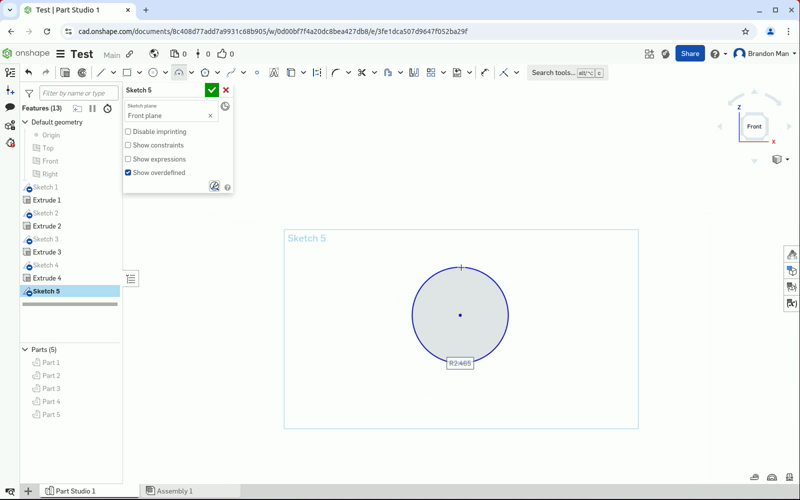
scroll(-6)
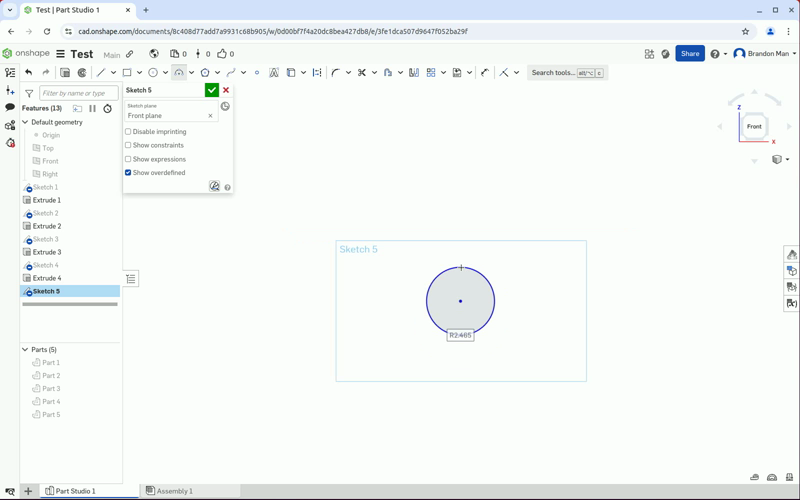
scroll(-6)
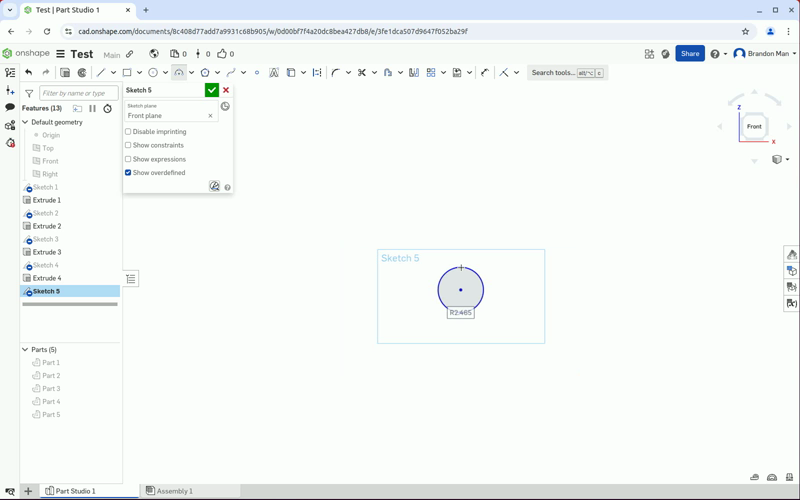
scroll(-6)
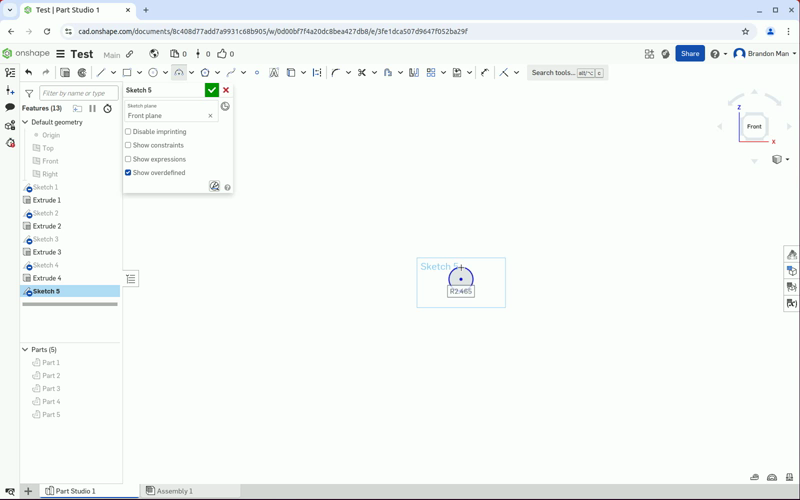
key_up(shift)
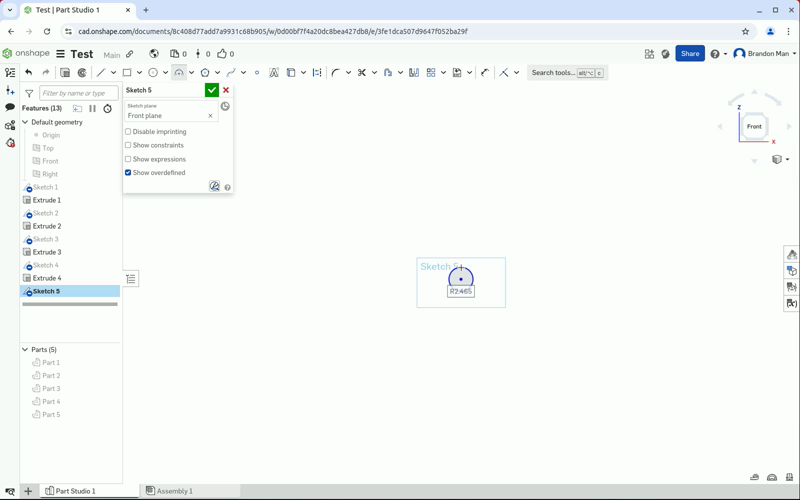
key(esc)
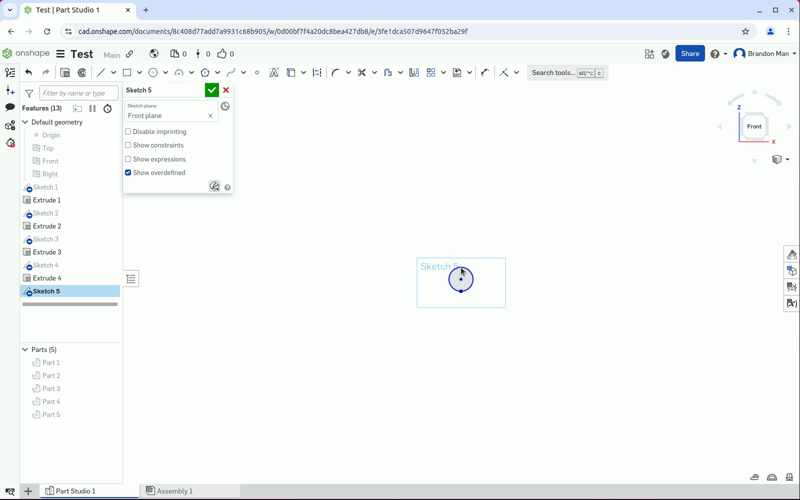
key(c)
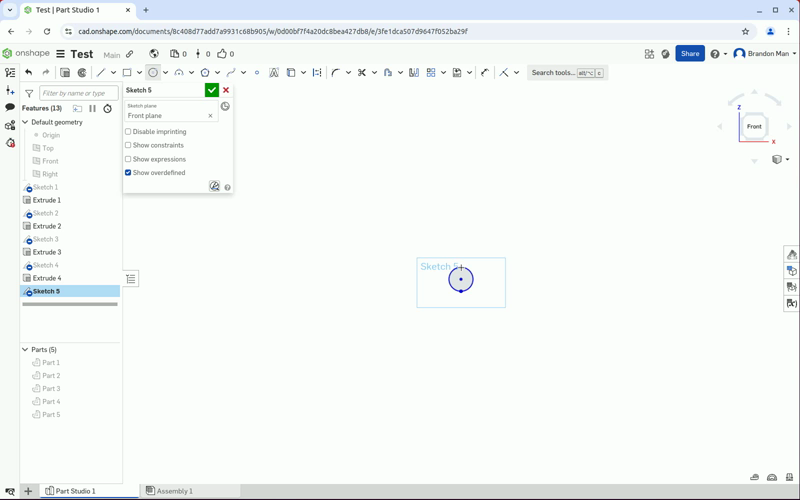
key_down(shift)
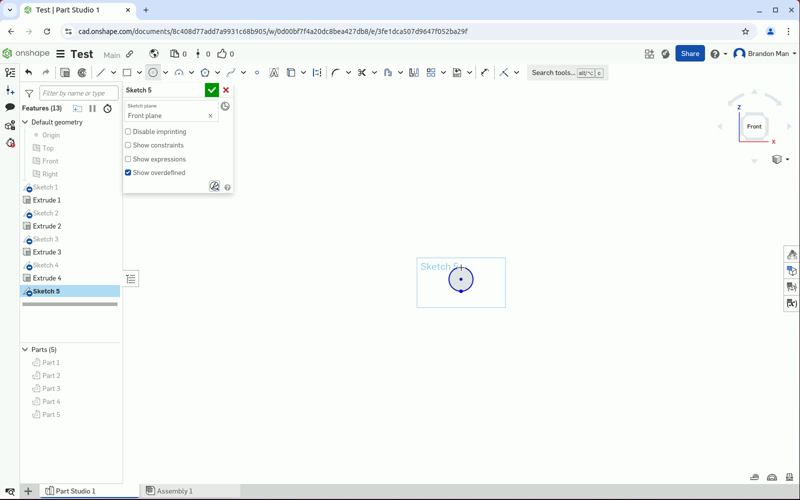
mouse_move(460, 281)
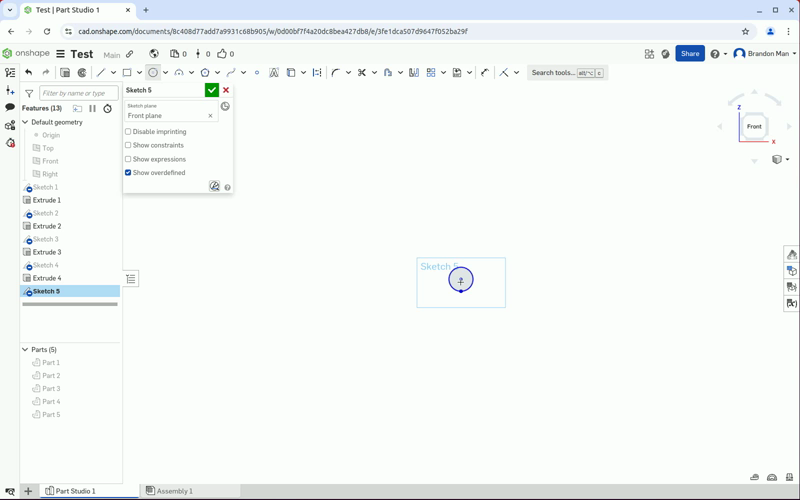
scroll(6)
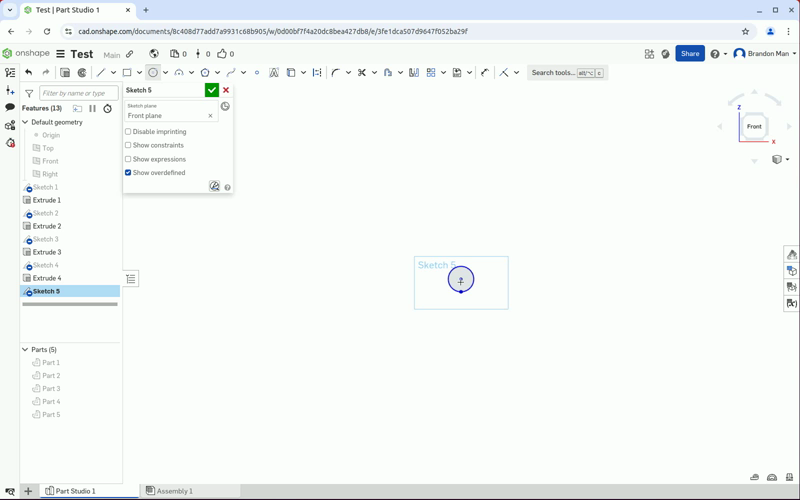
scroll(6)
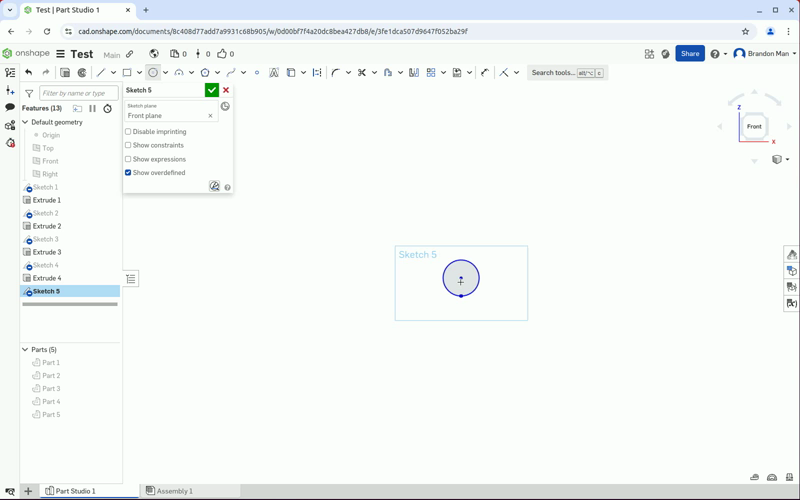
scroll(6)
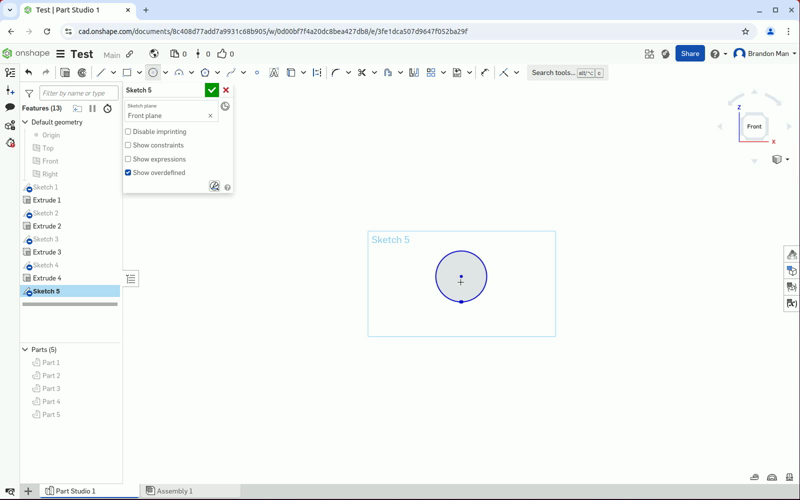
scroll(6)
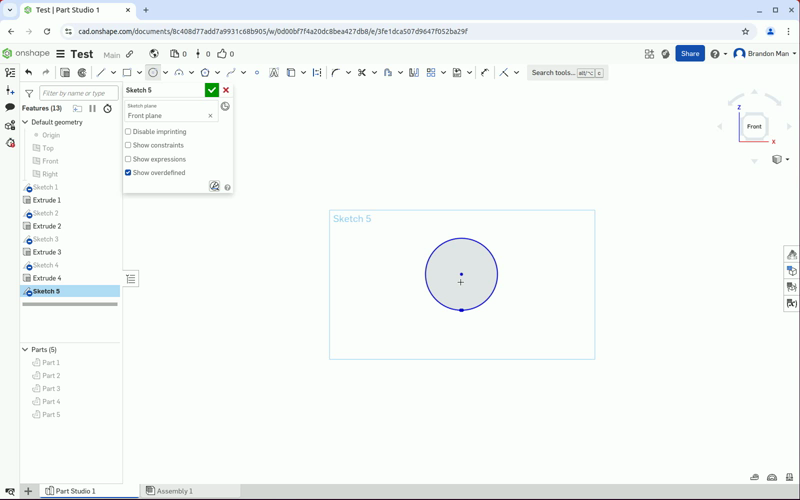
scroll(6)
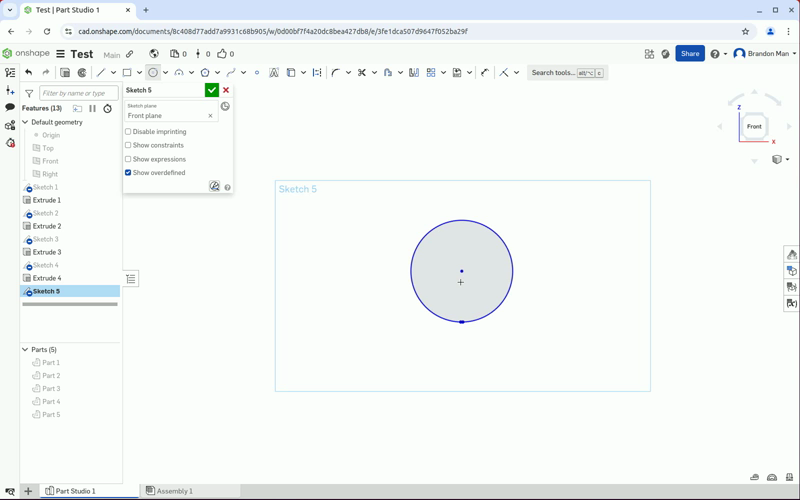
scroll(6)
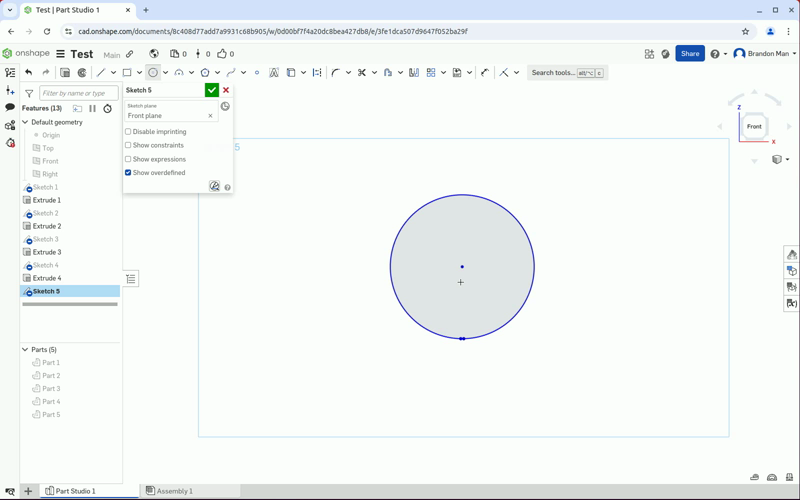
scroll(6)
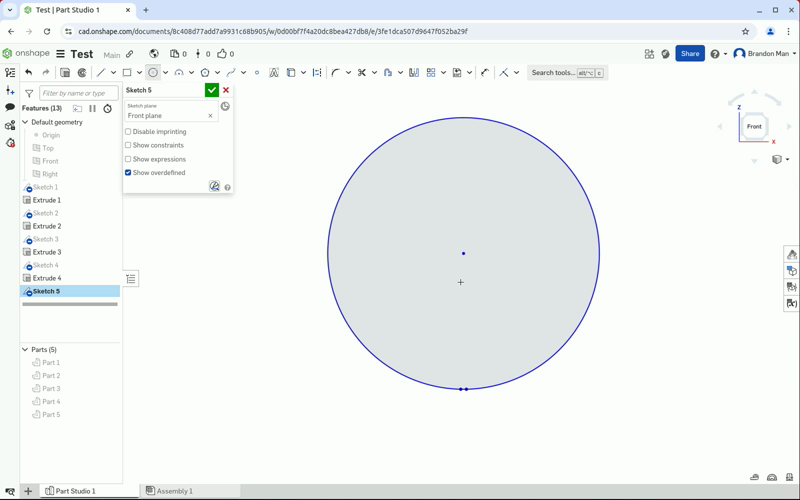
click(460, 281)
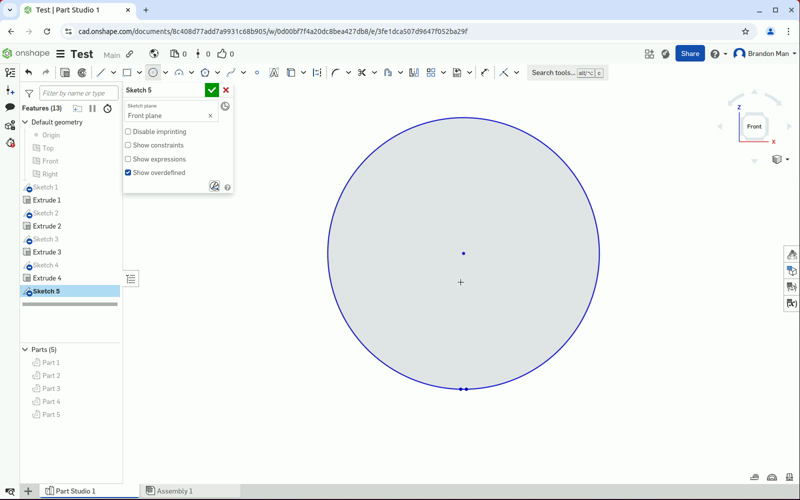
scroll(-6)
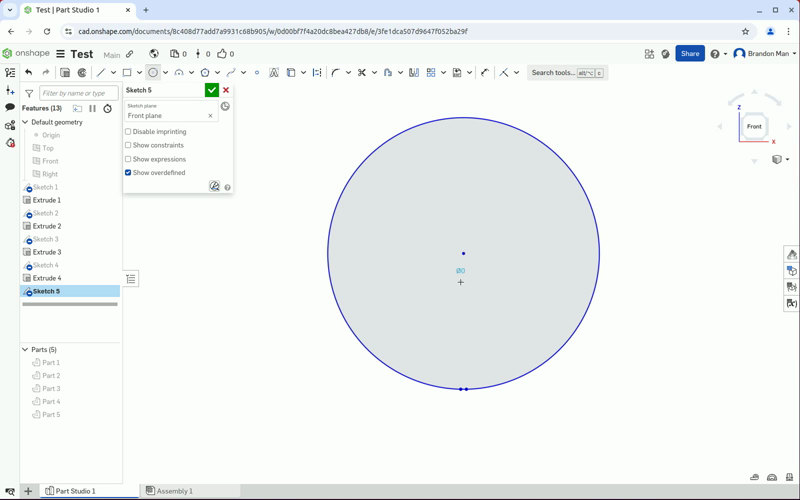
scroll(-6)
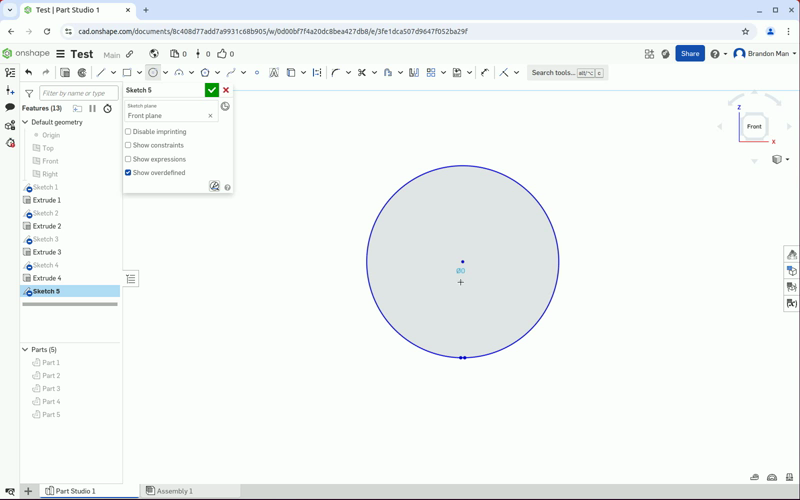
scroll(-6)
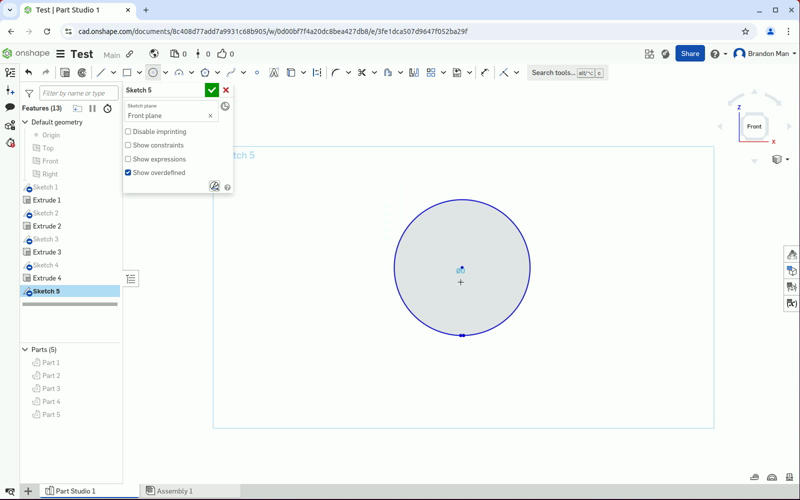
scroll(-6)
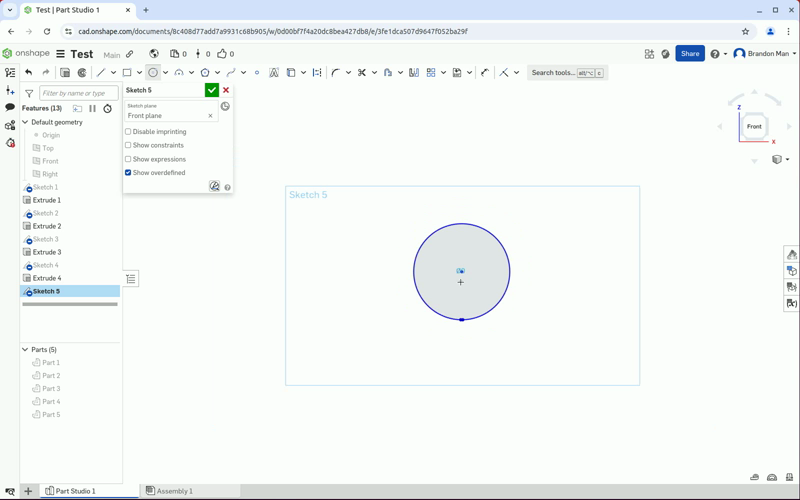
scroll(-6)
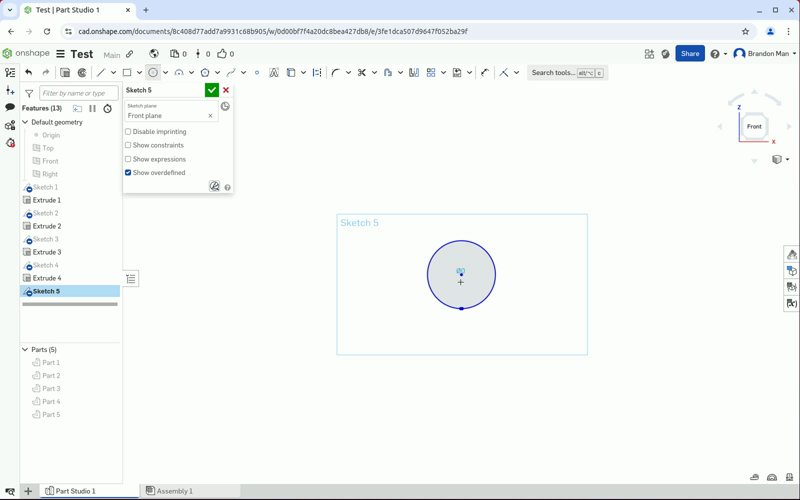
scroll(-6)
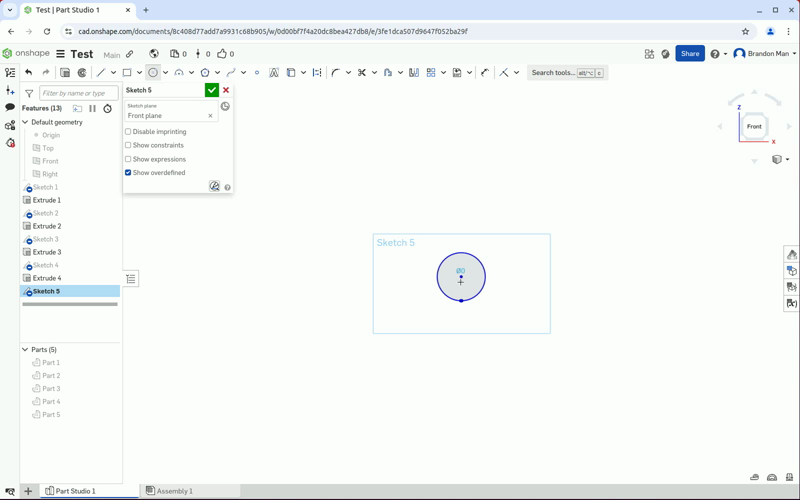
scroll(-6)
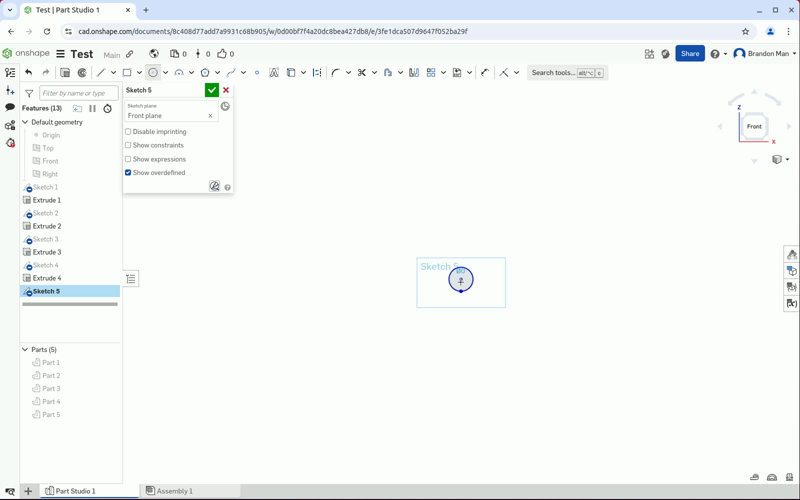
key_up(shift)
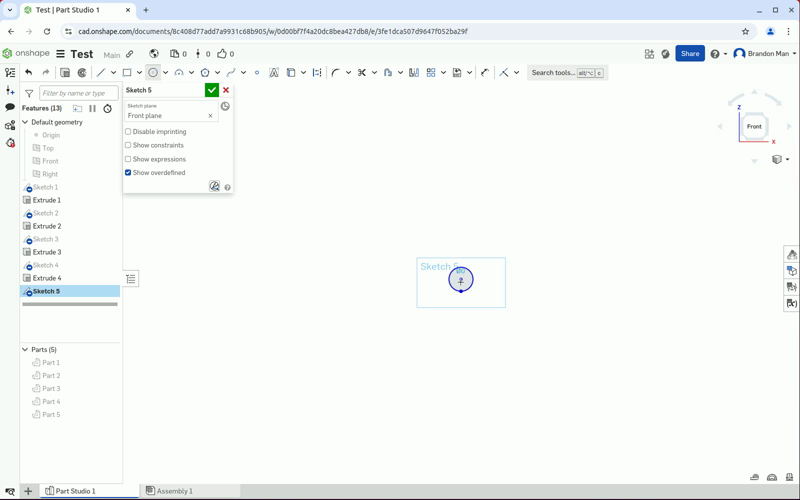
mouse_move(463, 281)
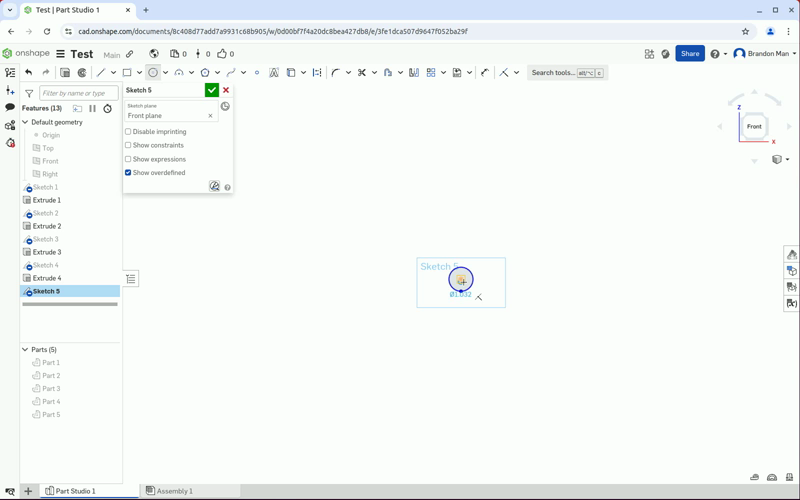
scroll(6)
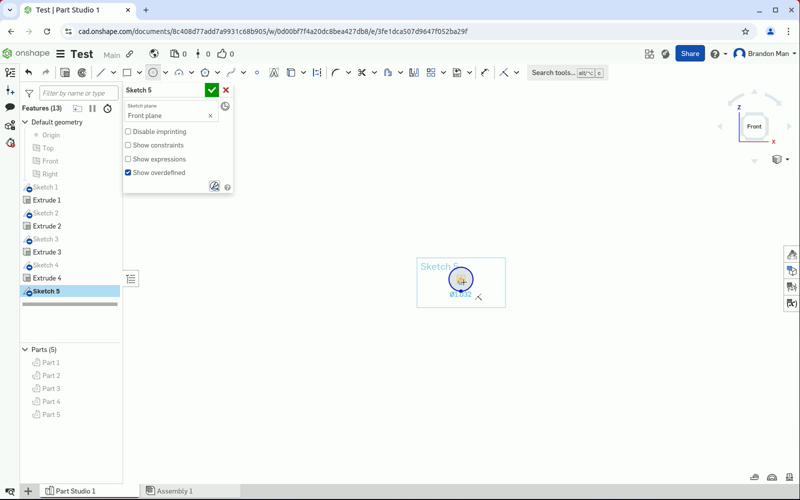
scroll(6)
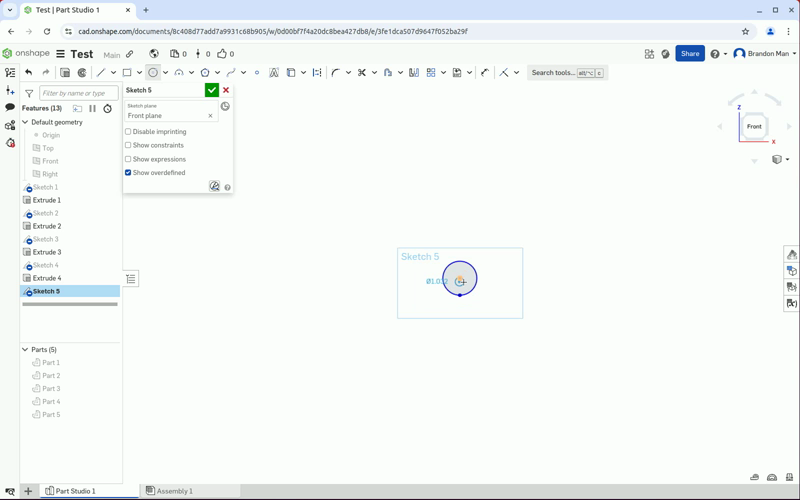
scroll(6)
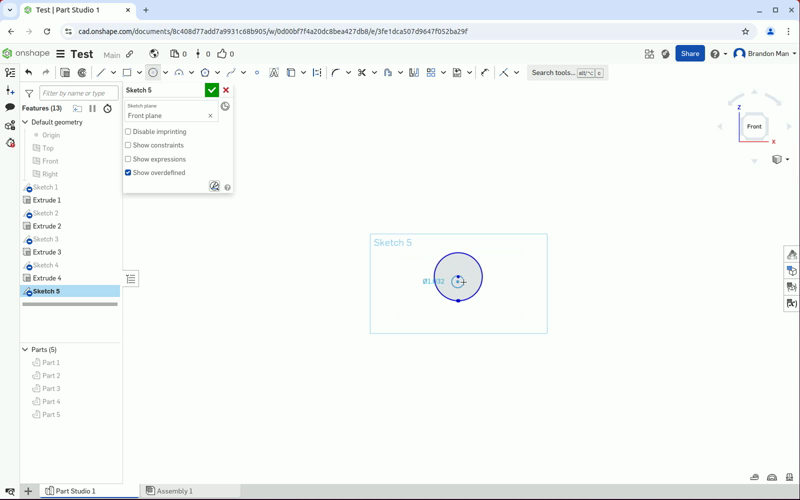
scroll(6)
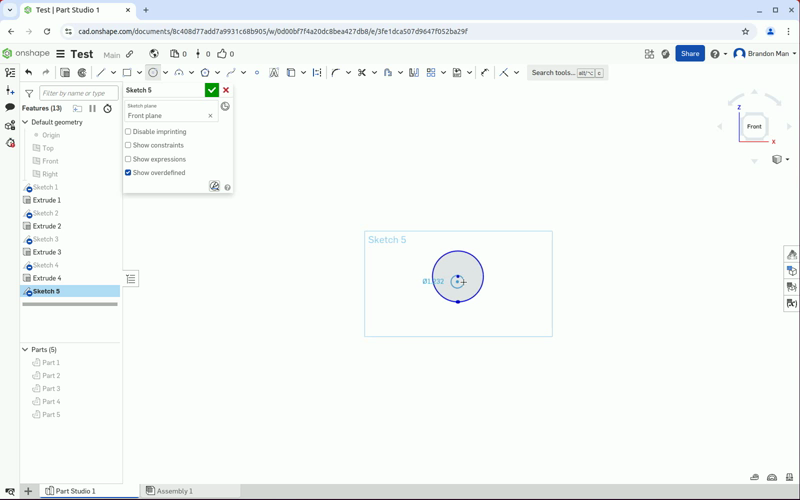
scroll(6)
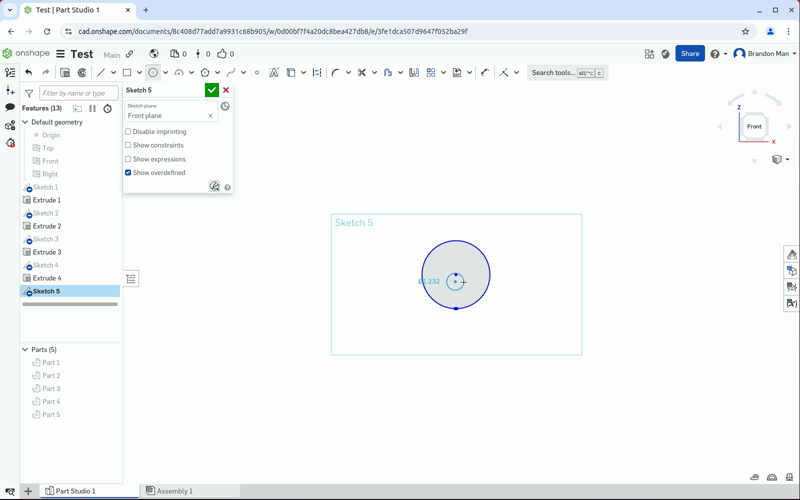
scroll(6)
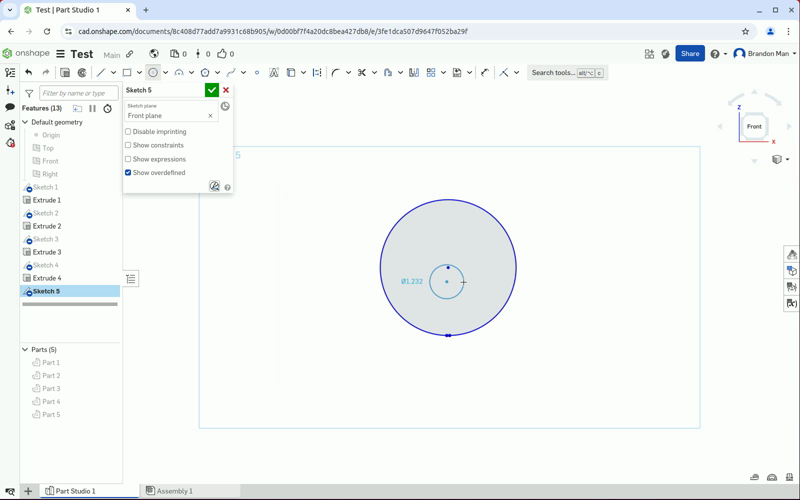
scroll(6)
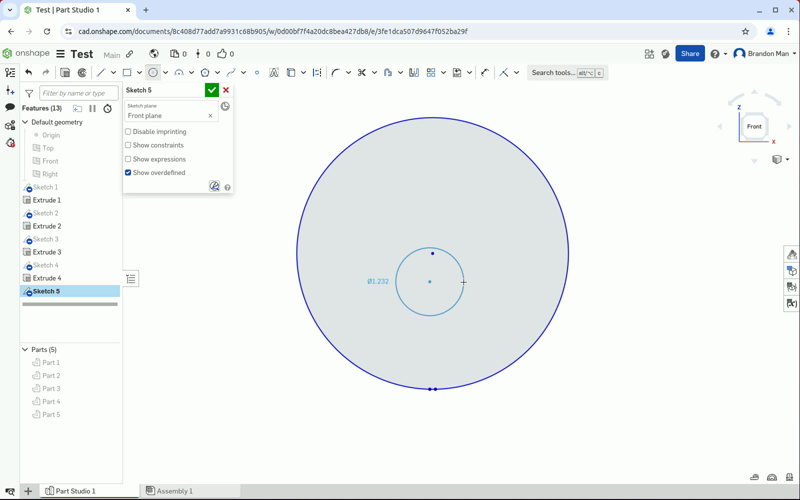
click(463, 281)
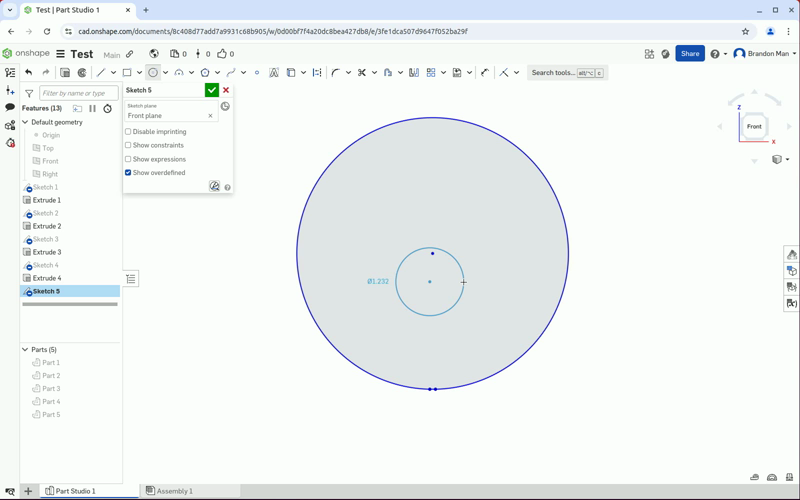
scroll(-6)
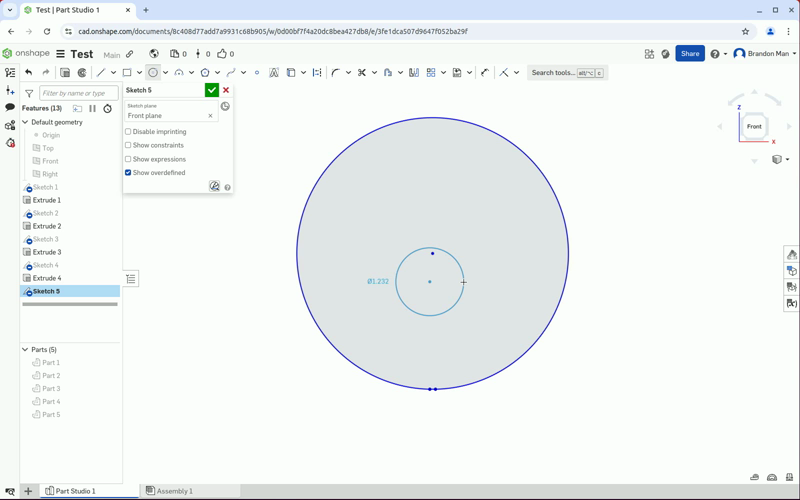
scroll(-6)
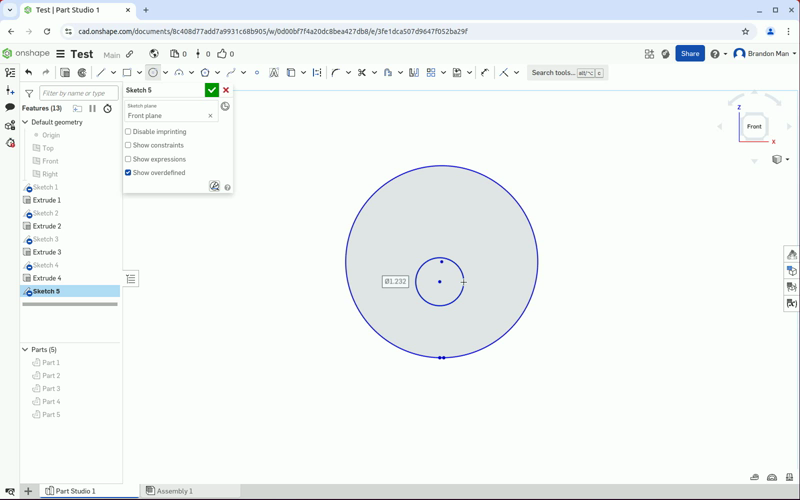
scroll(-6)
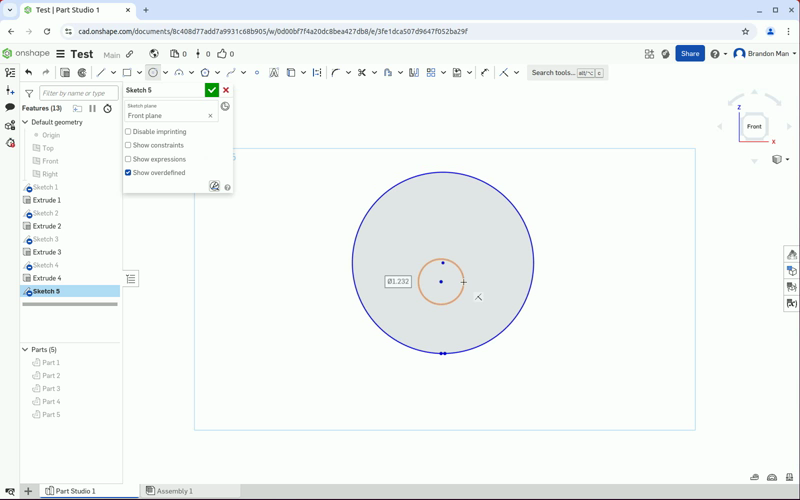
scroll(-6)
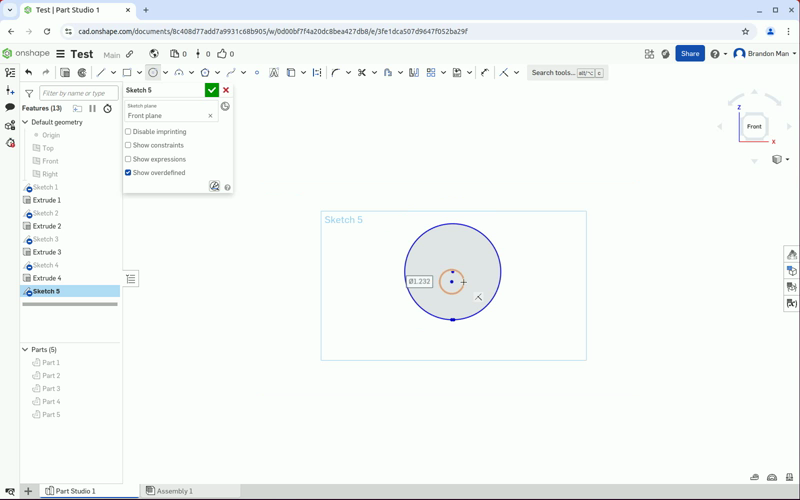
scroll(-6)
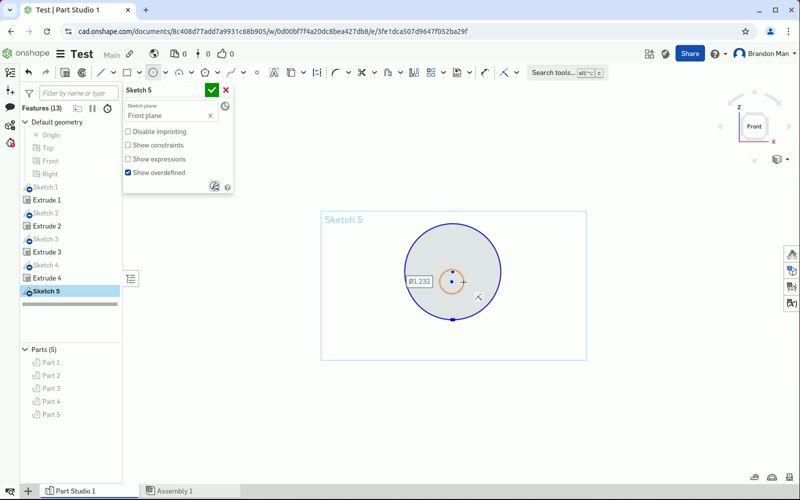
scroll(-6)
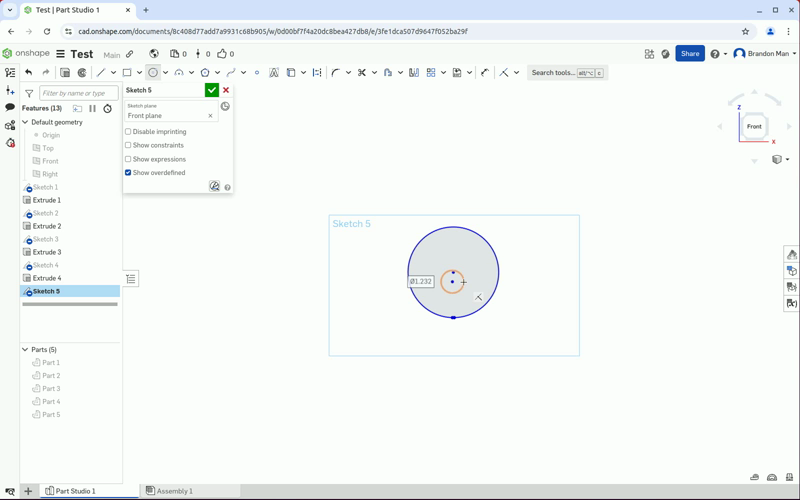
scroll(-6)
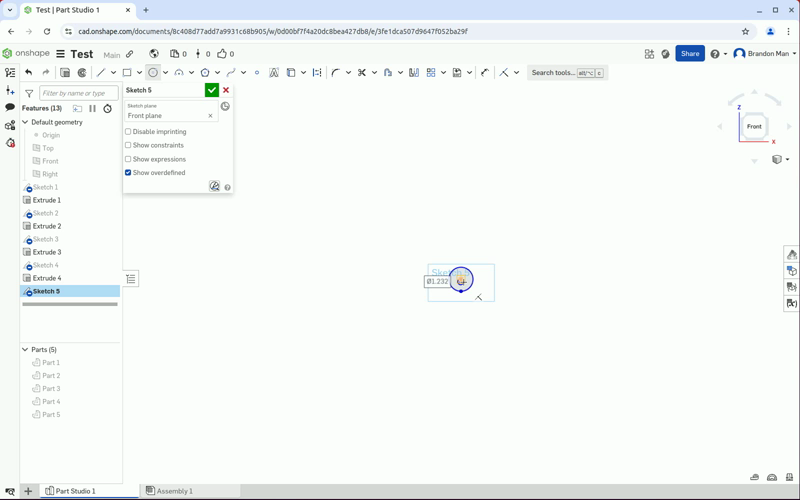
key(esc)
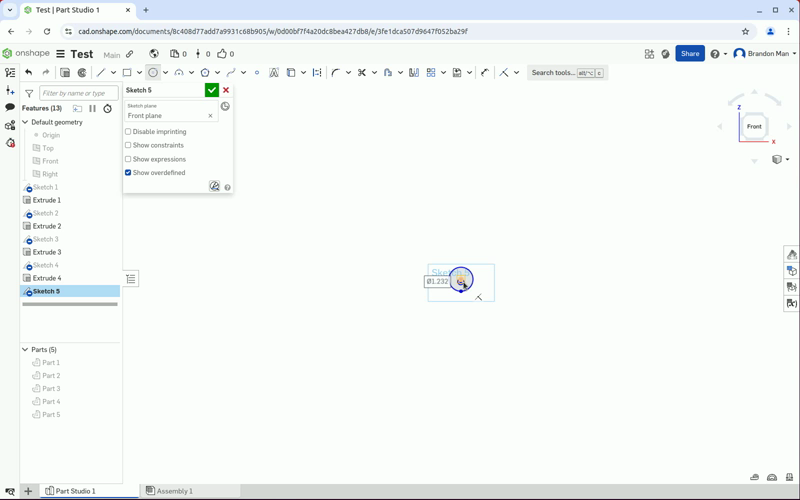
mouse_move(464, 275)
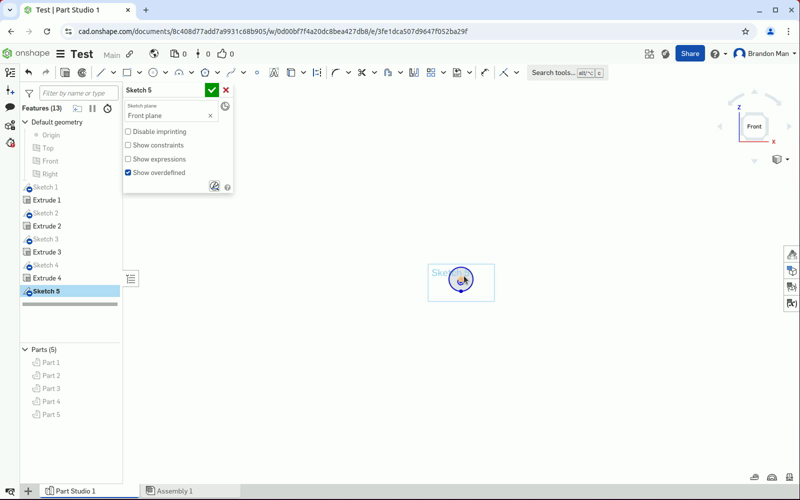
scroll(6)
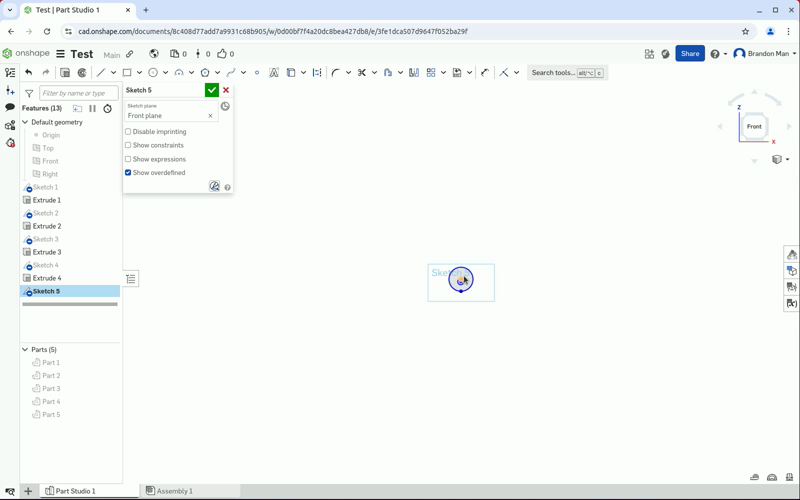
scroll(6)
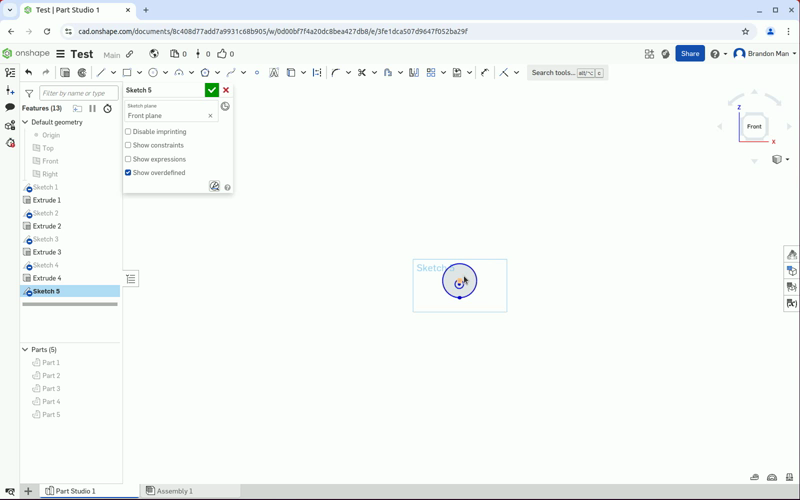
scroll(6)
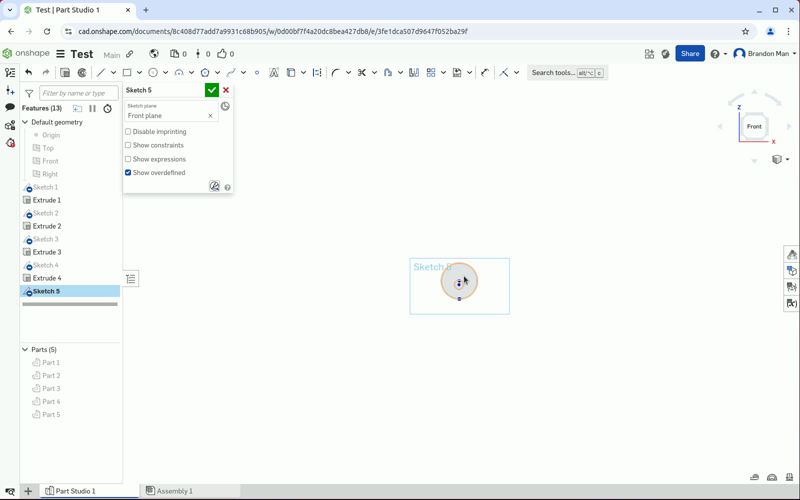
scroll(6)
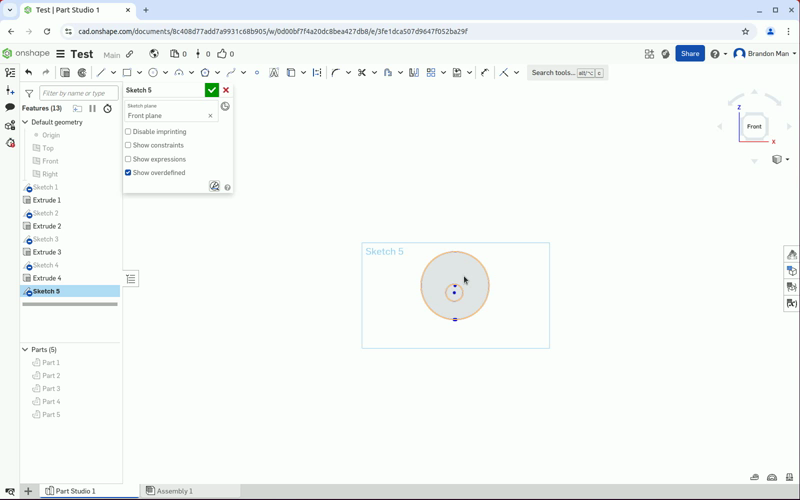
scroll(6)
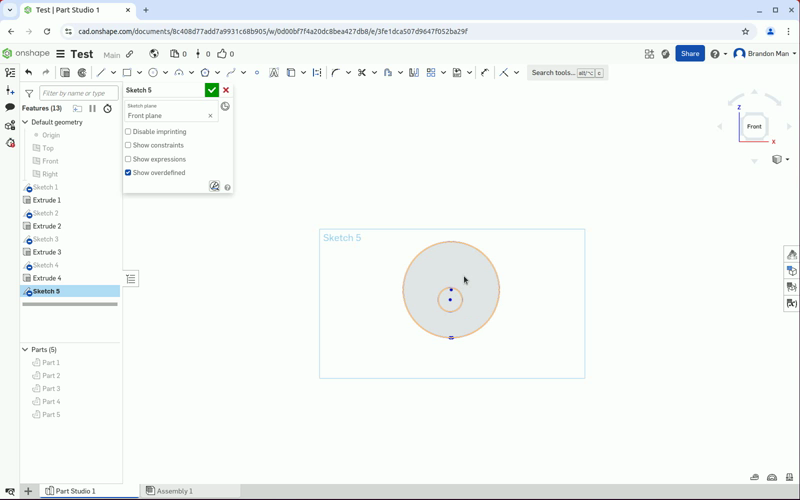
scroll(6)
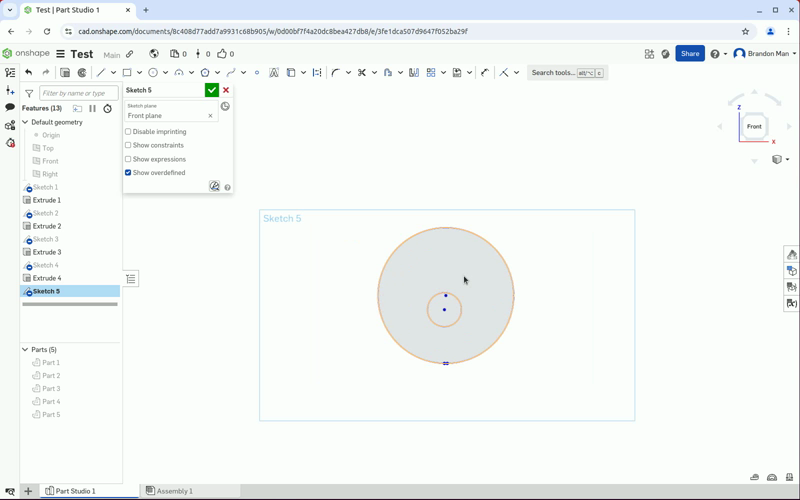
scroll(6)
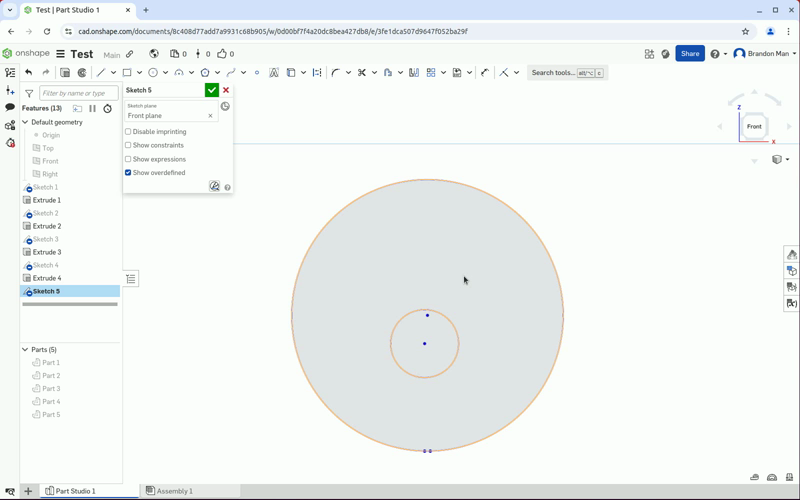
click(464, 275)
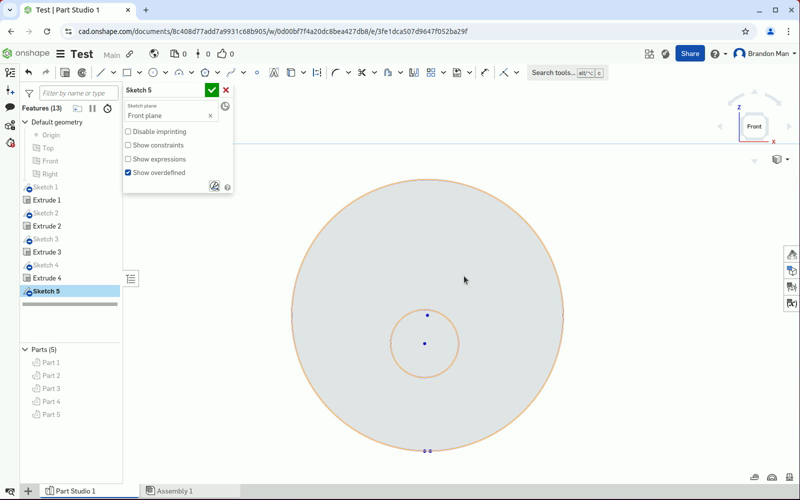
scroll(-6)
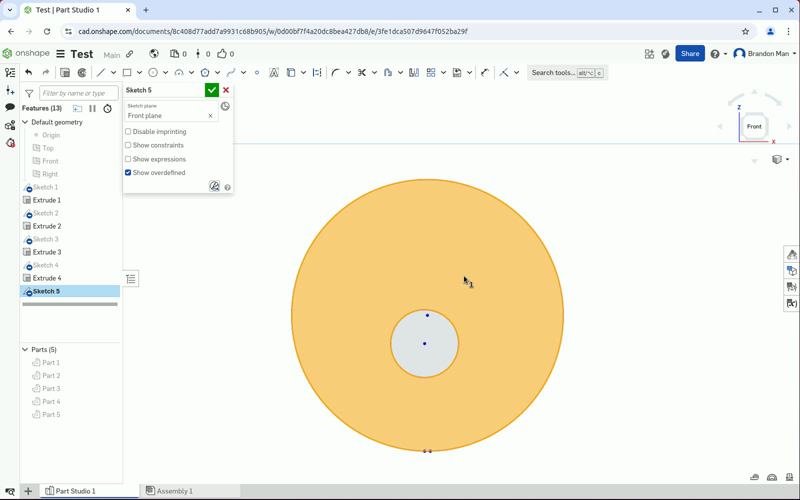
scroll(-6)
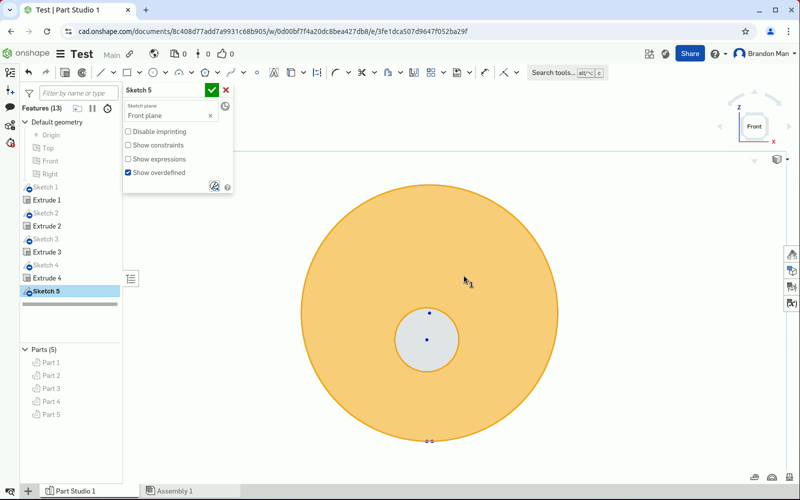
scroll(-6)
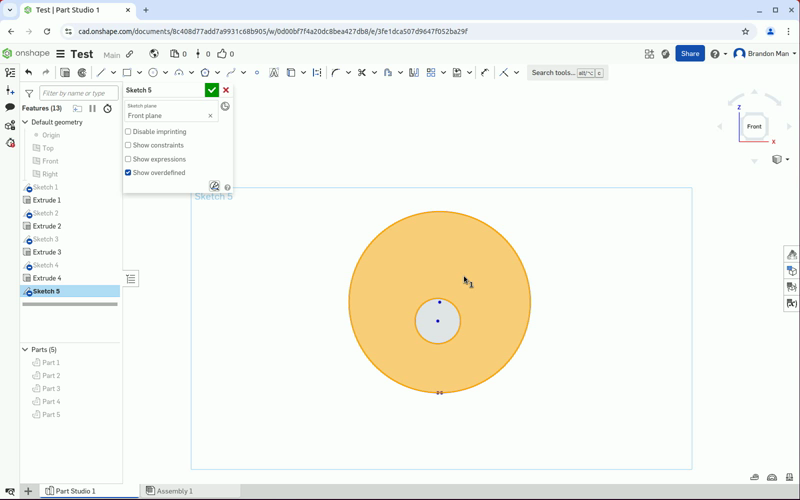
scroll(-6)
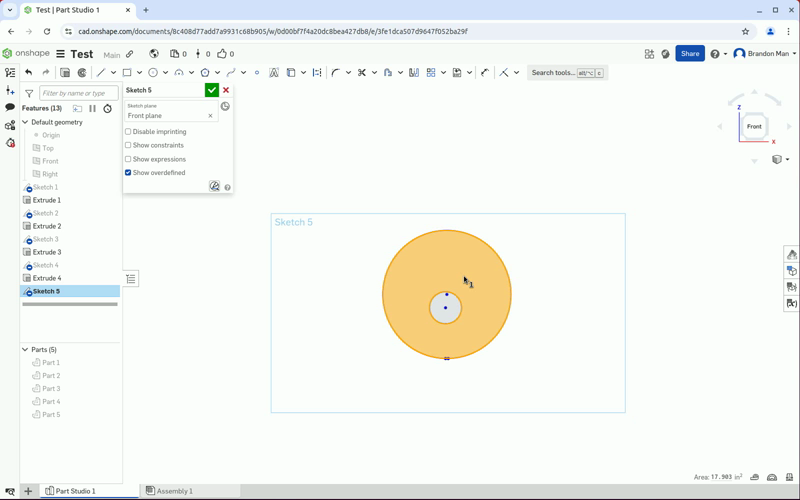
scroll(-6)
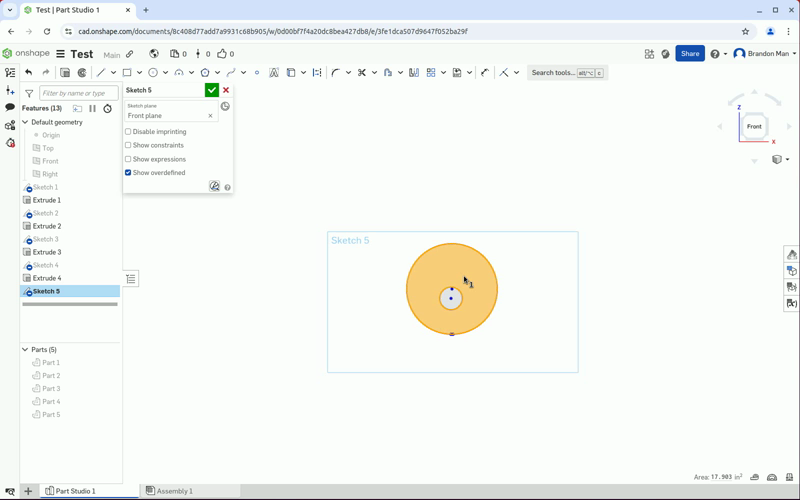
scroll(-6)
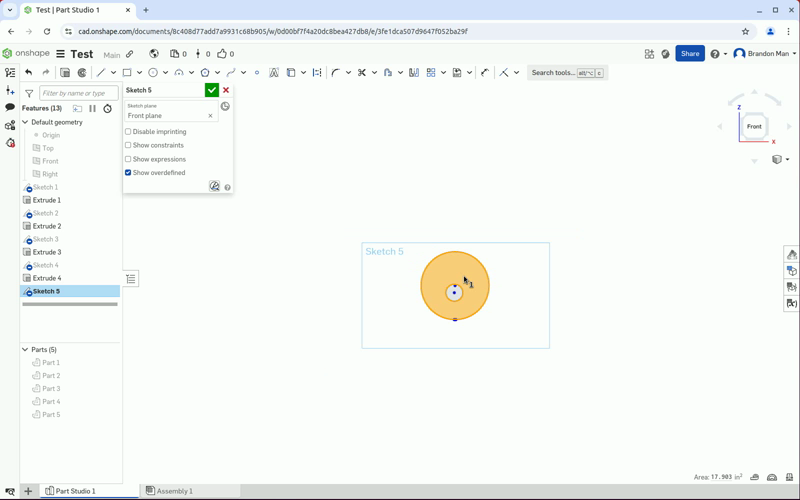
scroll(-6)
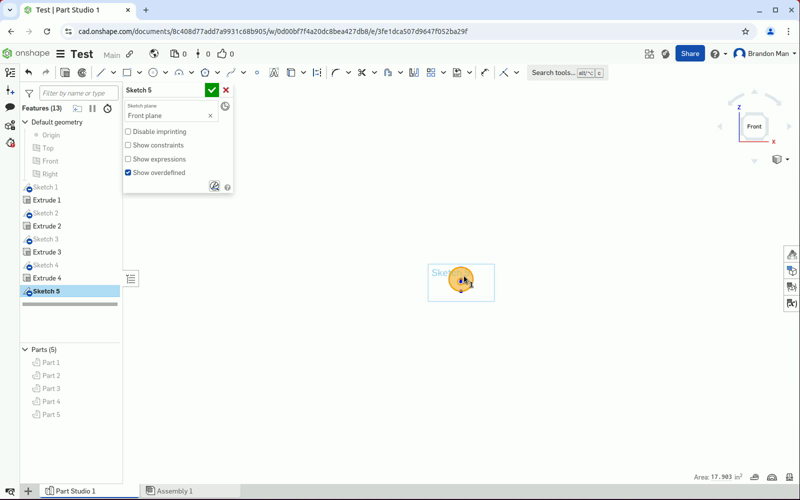
mouse_move(73, 352)
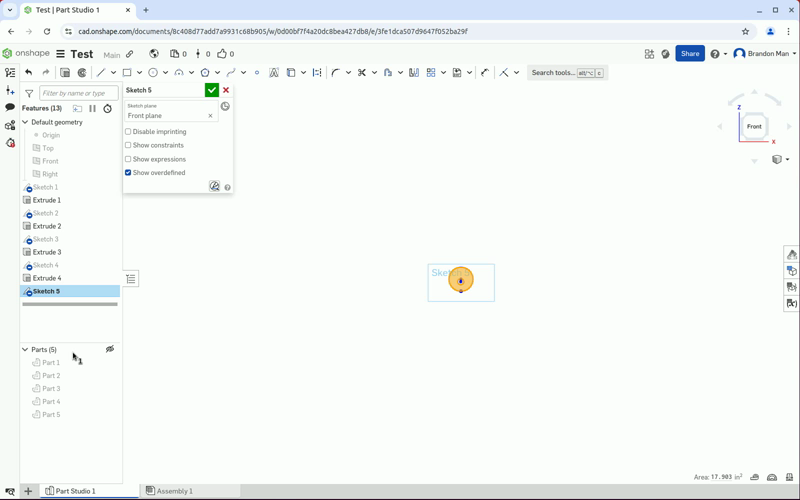
key(shift+y)
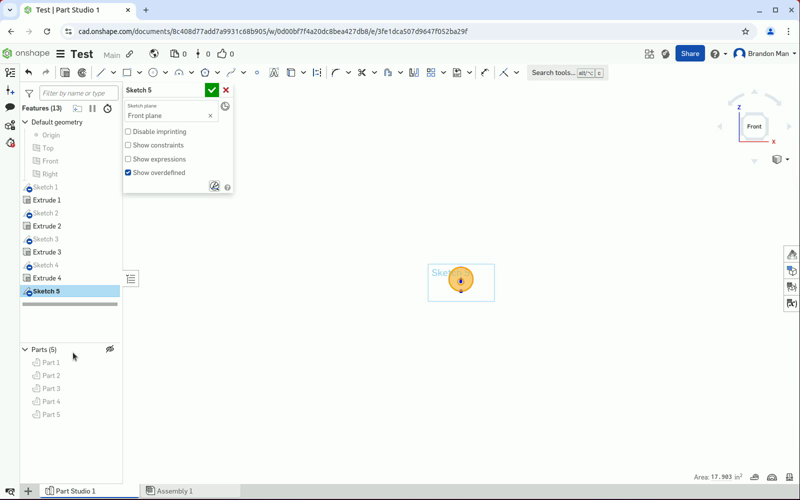
key(shift+e)
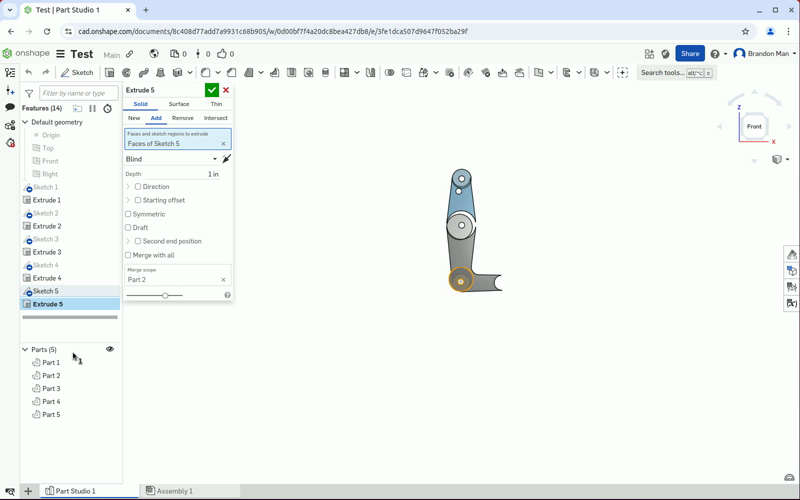
mouse_move(143, 106)
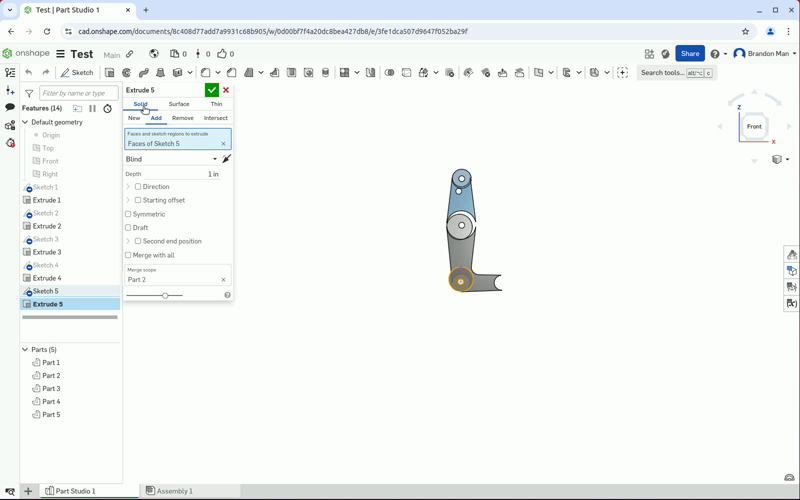
click(143, 106)
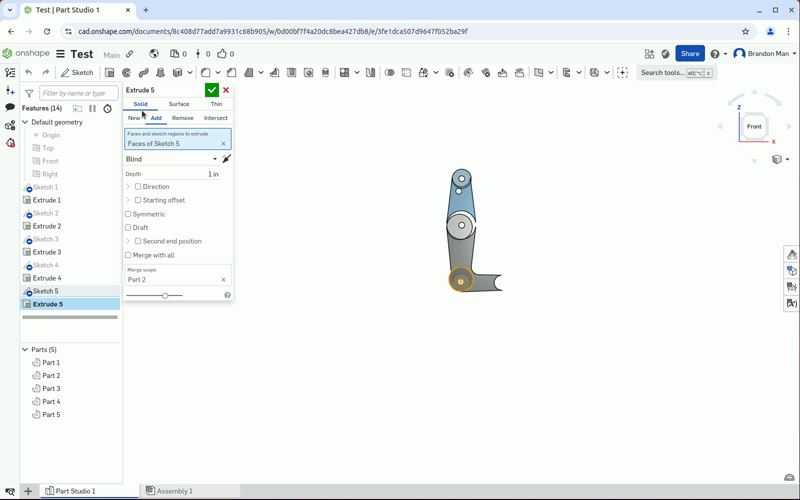
mouse_move(137, 120)
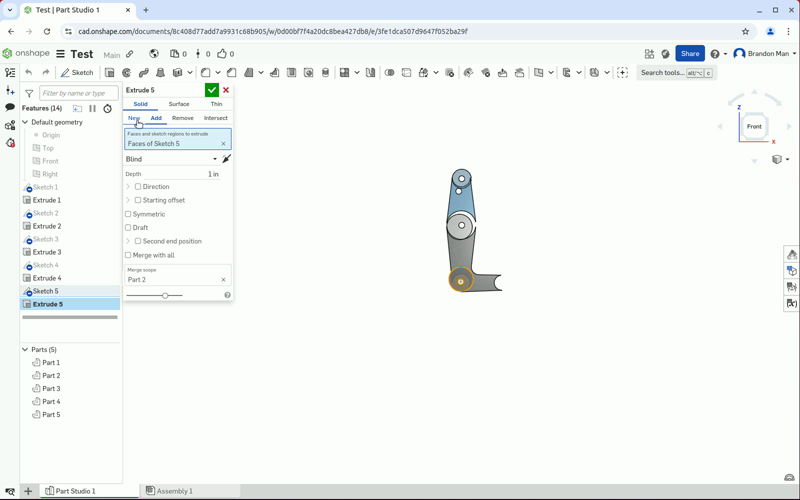
click(137, 120)
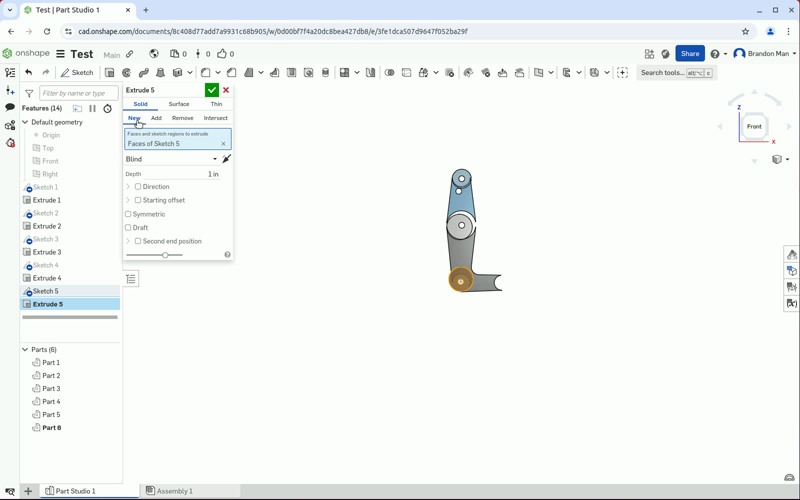
key(tab, 4)
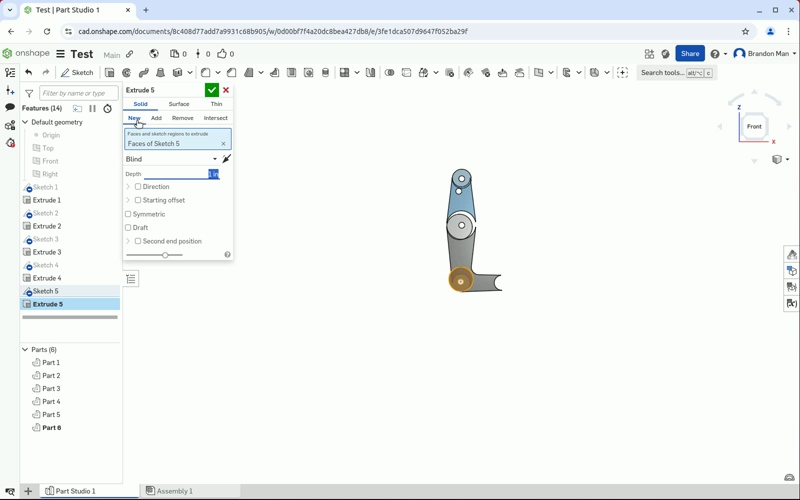
text(0.481)
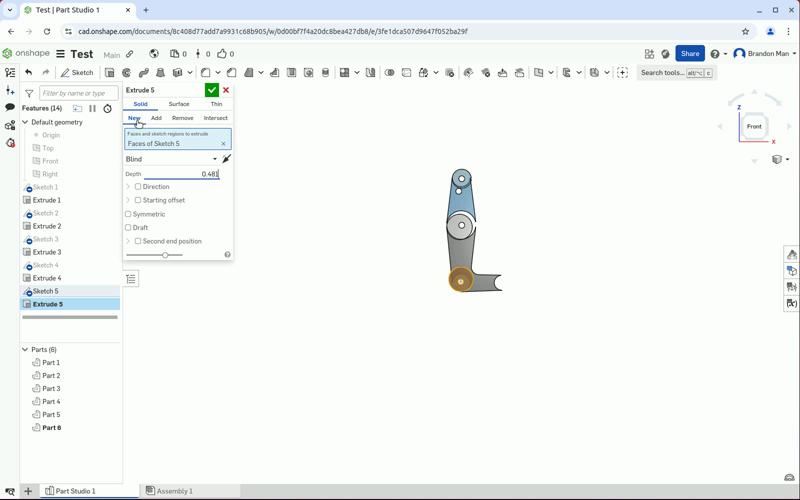
key(enter)
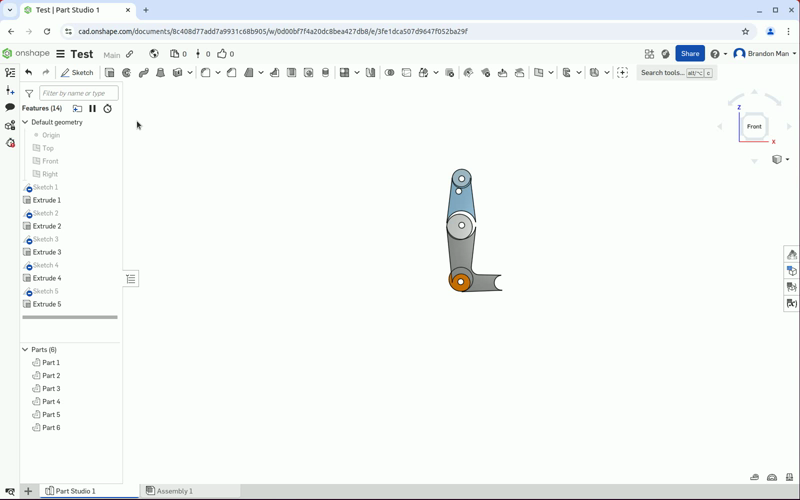
key(shift+h)
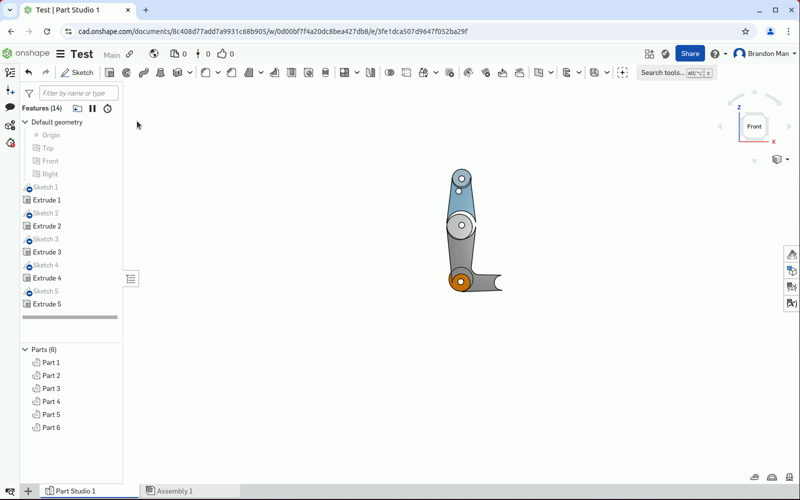
key(shift+h)
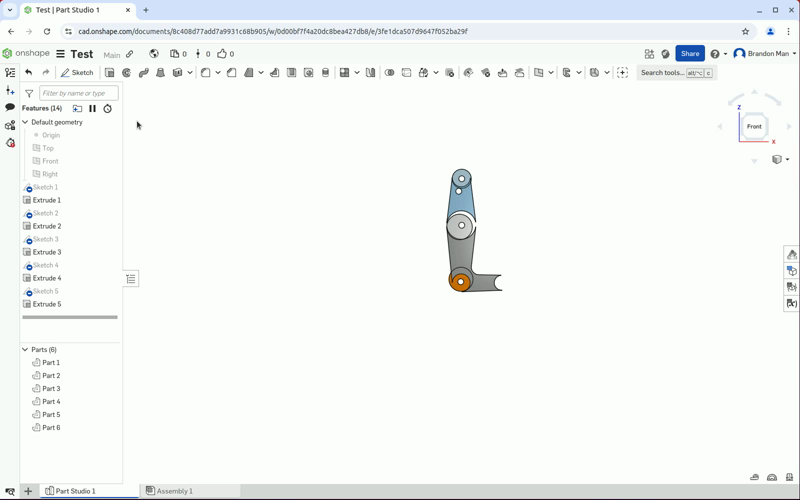
mouse_move(73, 189)
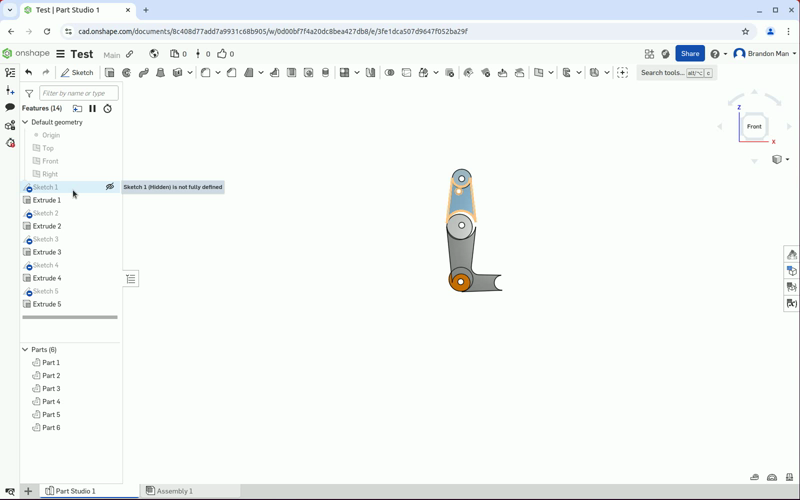
click(73, 189)
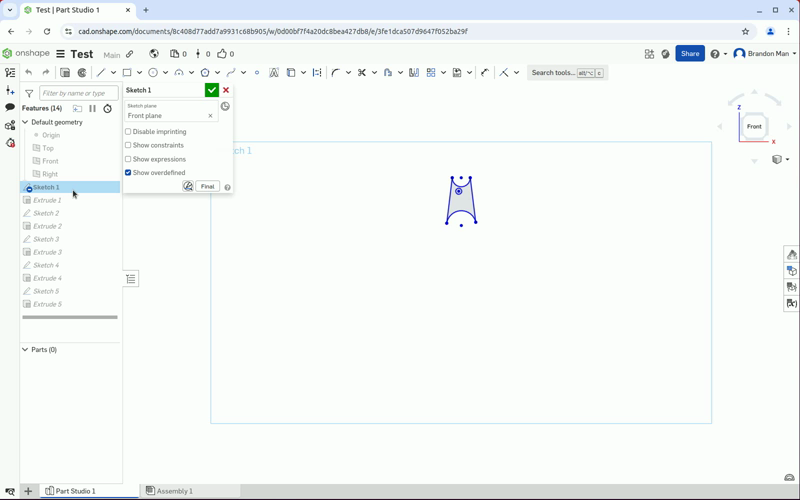
mouse_move(229, 92)
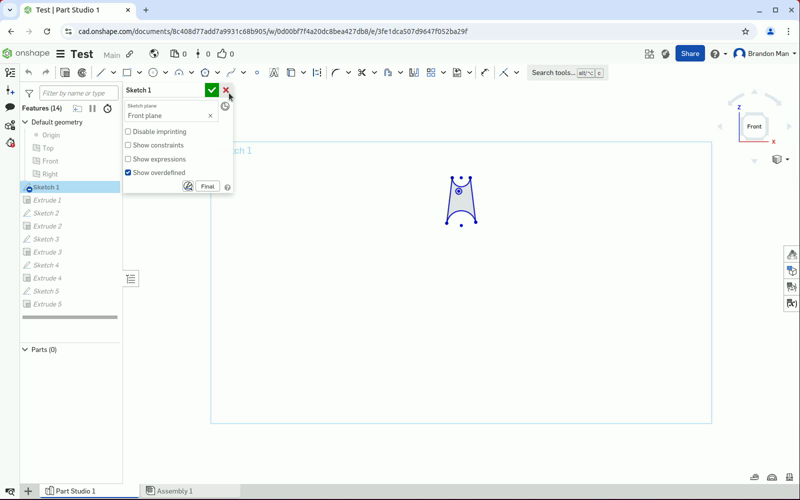
click(229, 92)
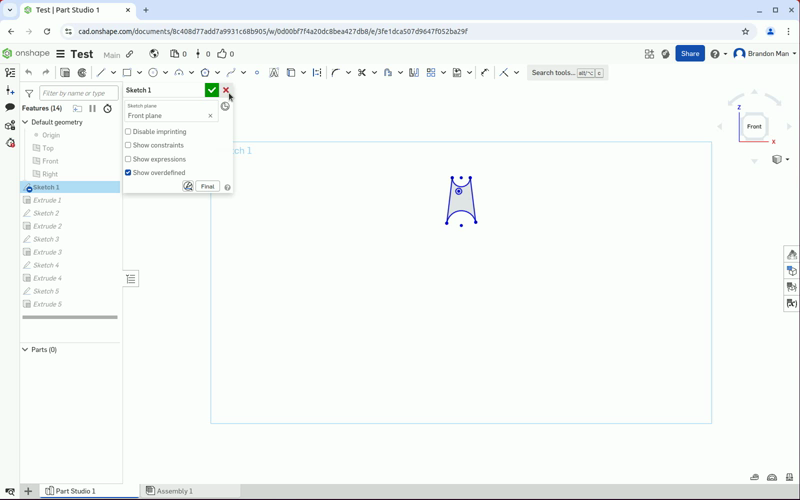
key(shift+s)
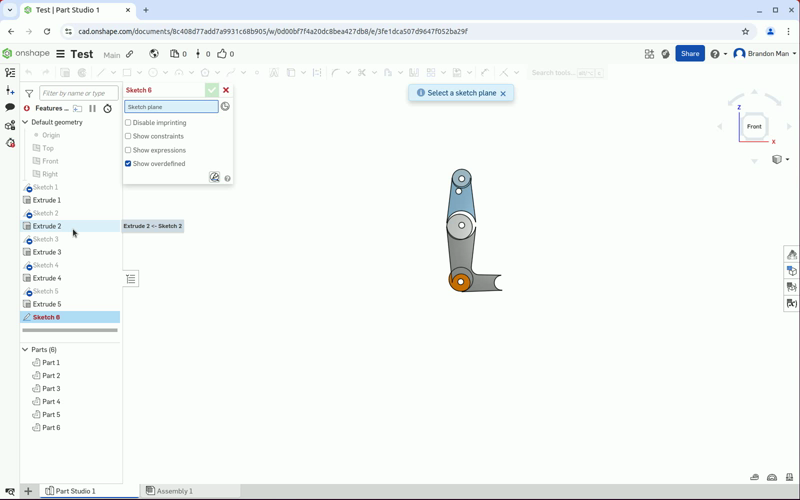
scroll(3)
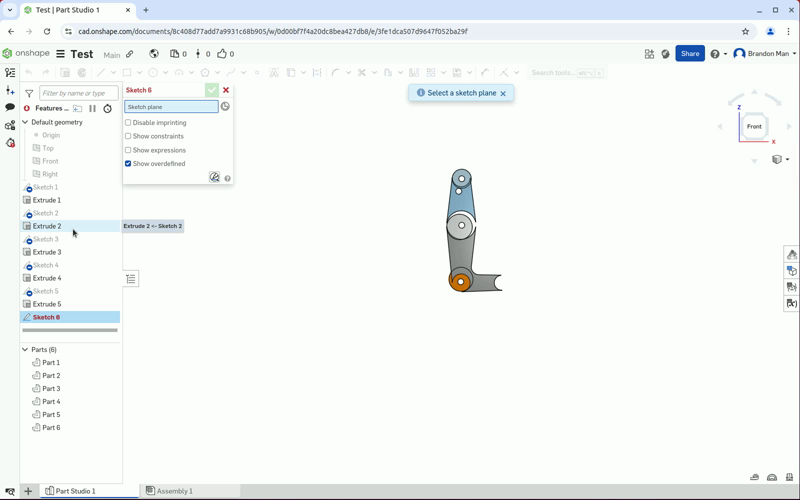
mouse_move(73, 163)
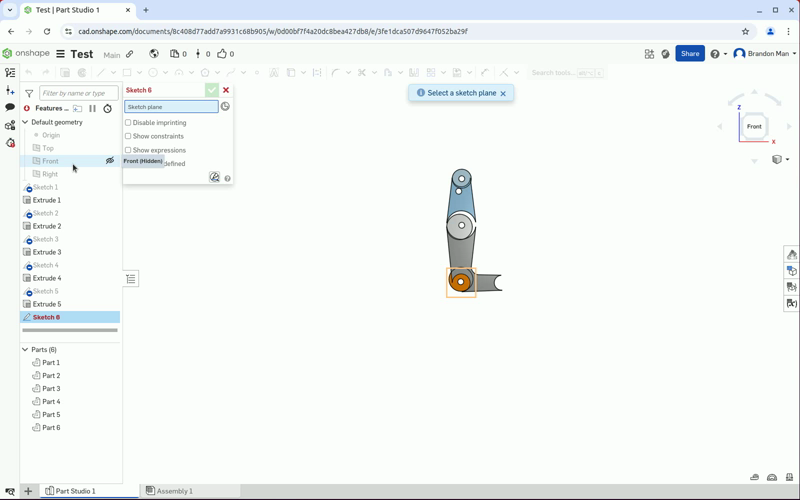
click(73, 163)
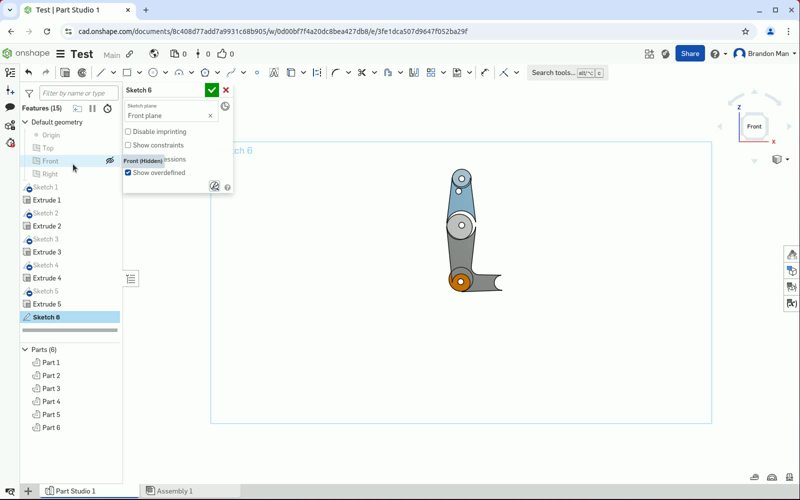
mouse_move(73, 352)
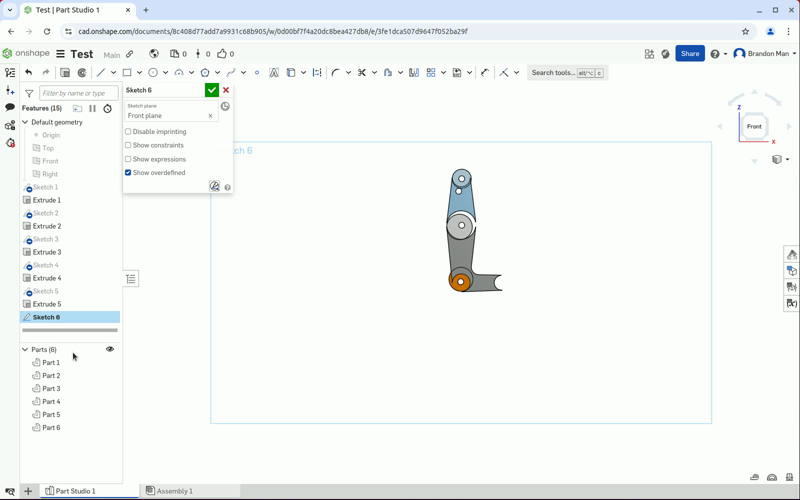
key(y)
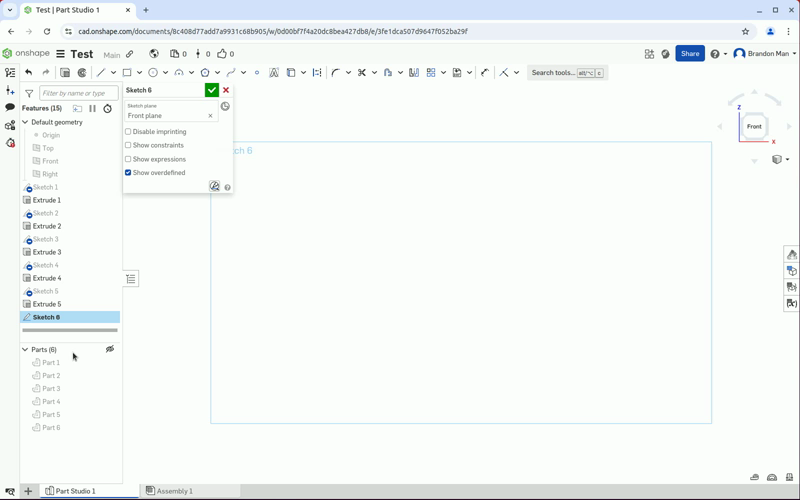
key(c)
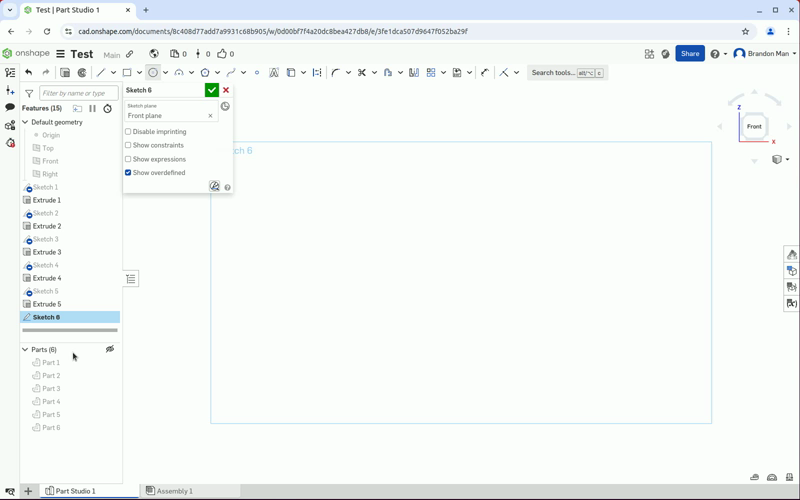
key_down(shift)
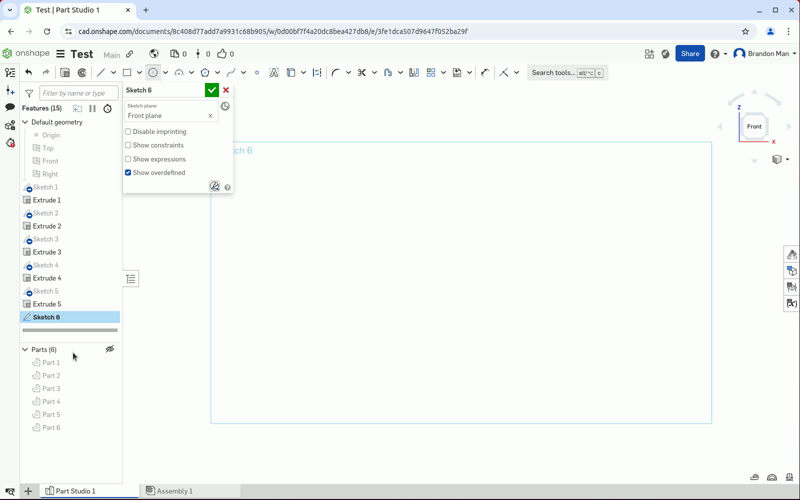
mouse_move(501, 282)
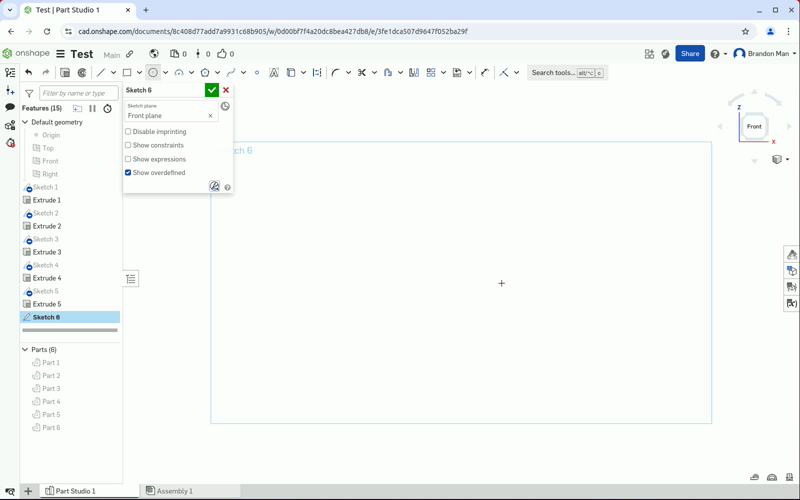
click(501, 282)
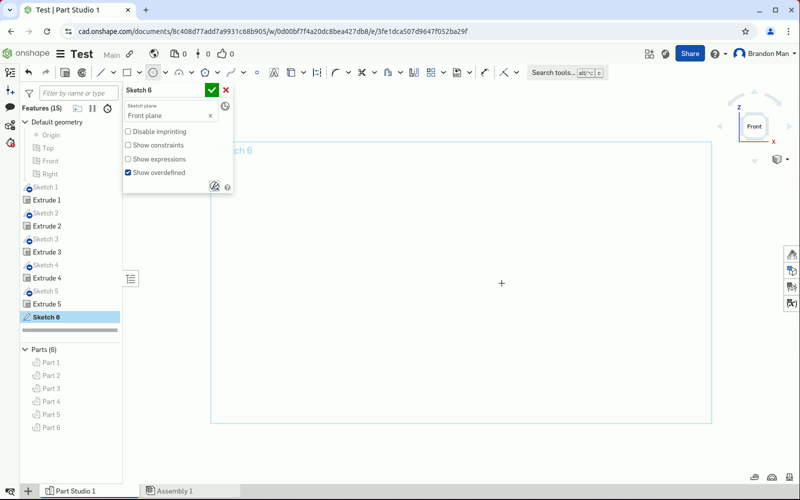
key_up(shift)
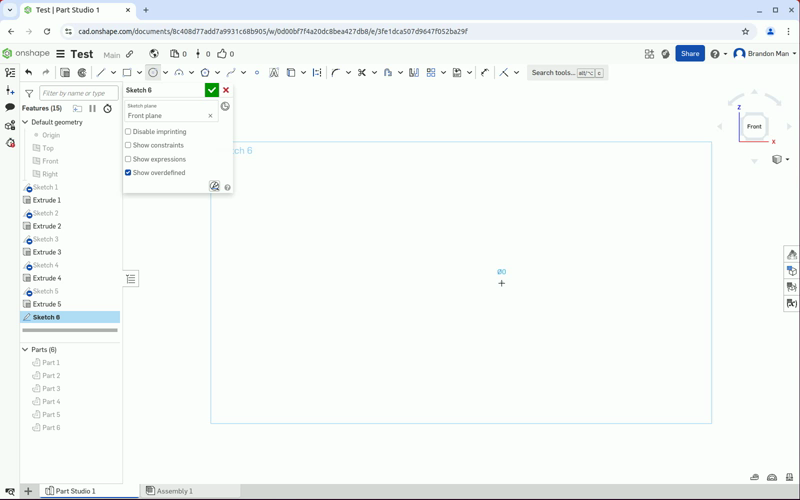
mouse_move(510, 282)
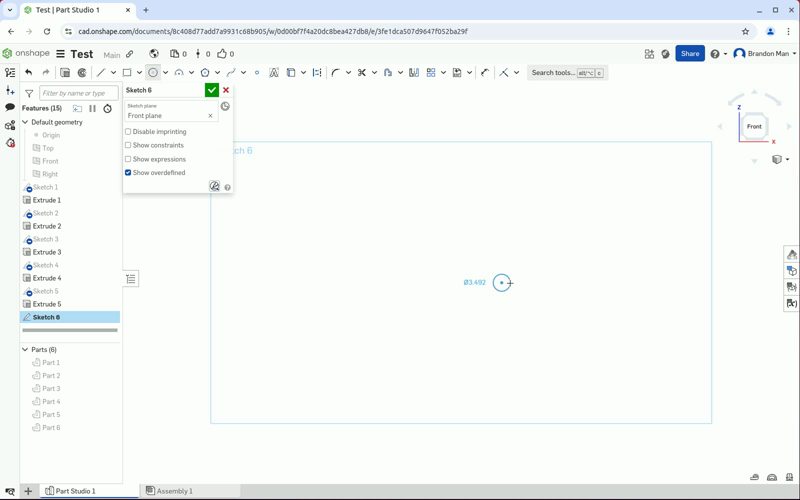
click(510, 282)
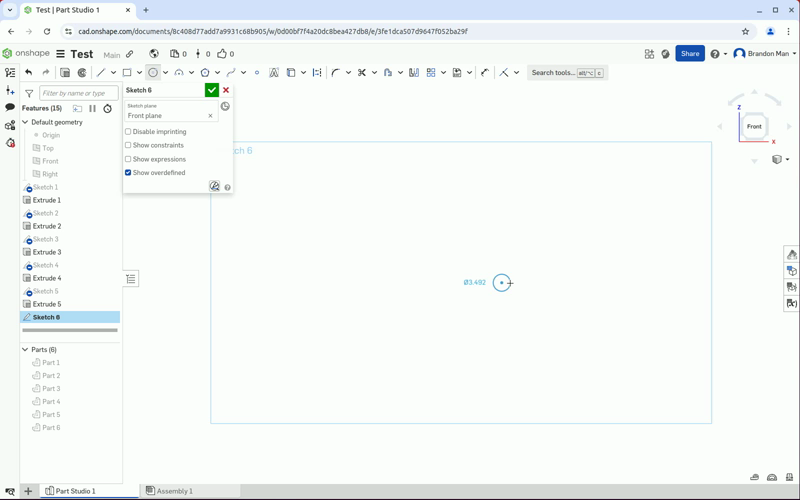
key(esc)
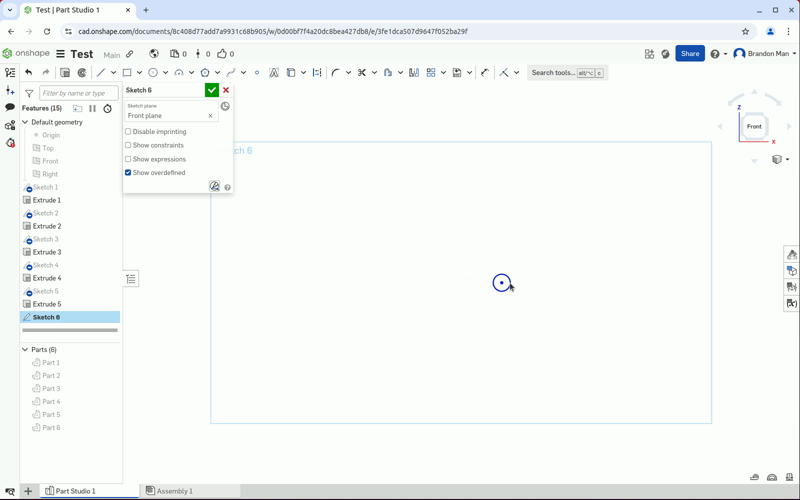
key(c)
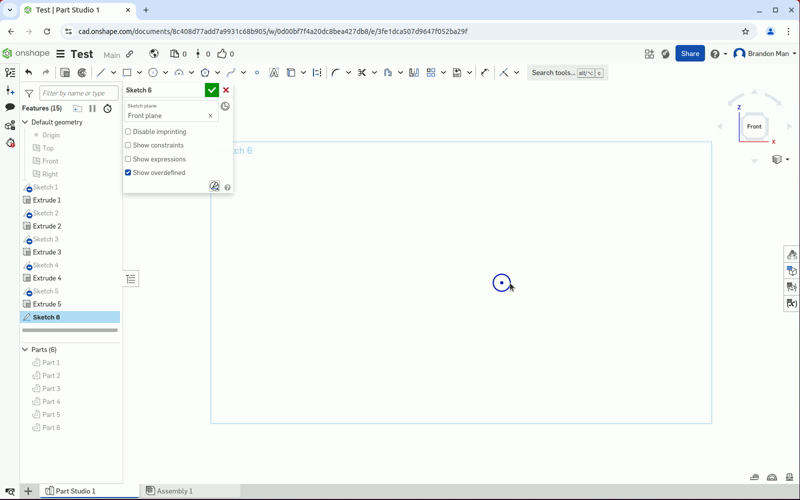
key_down(shift)
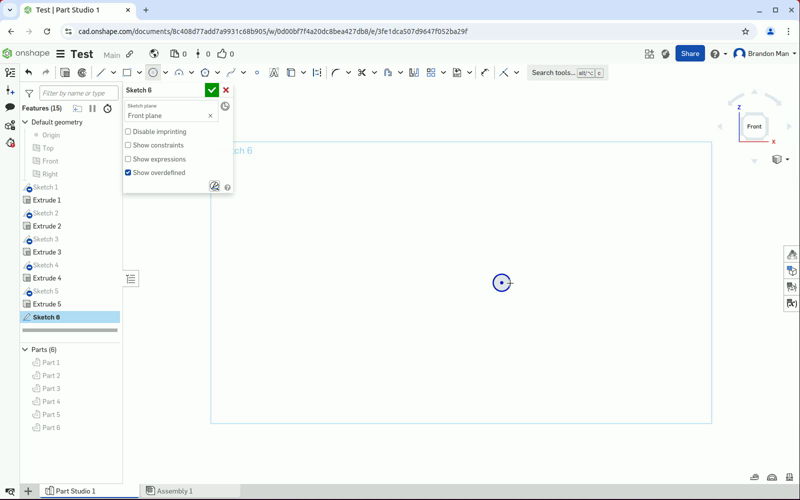
mouse_move(501, 282)
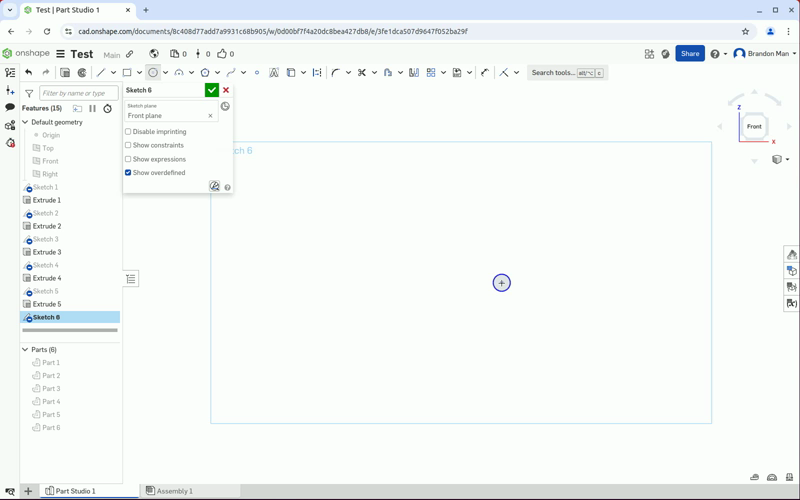
click(501, 282)
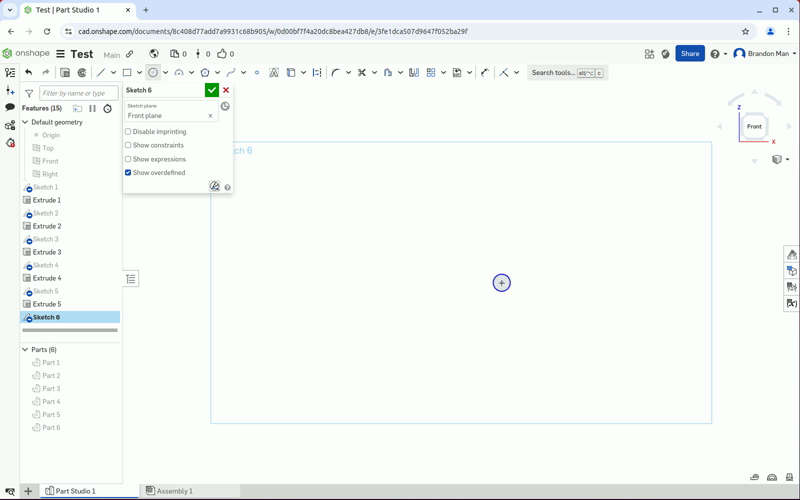
key_up(shift)
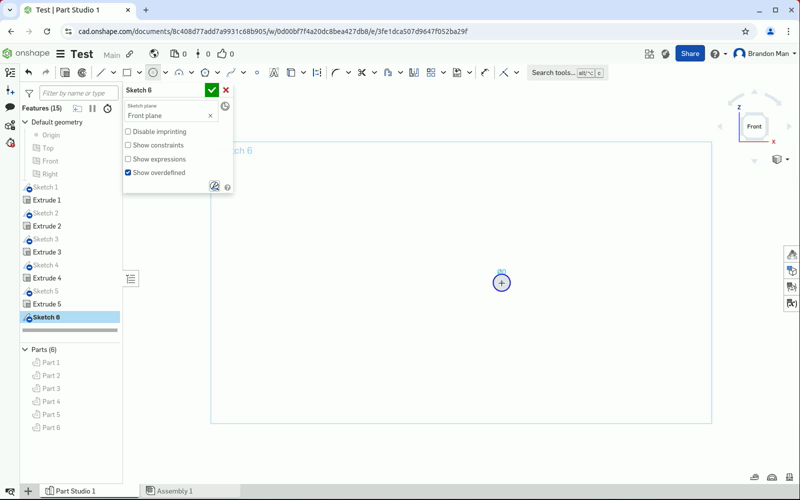
mouse_move(504, 282)
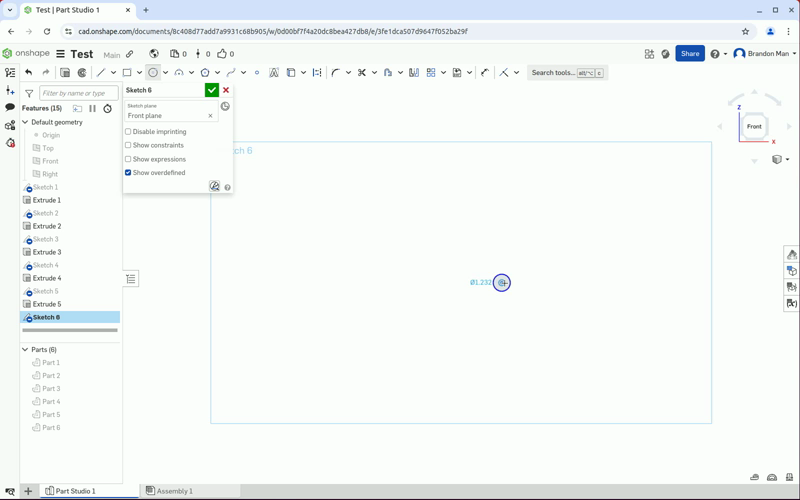
scroll(6)
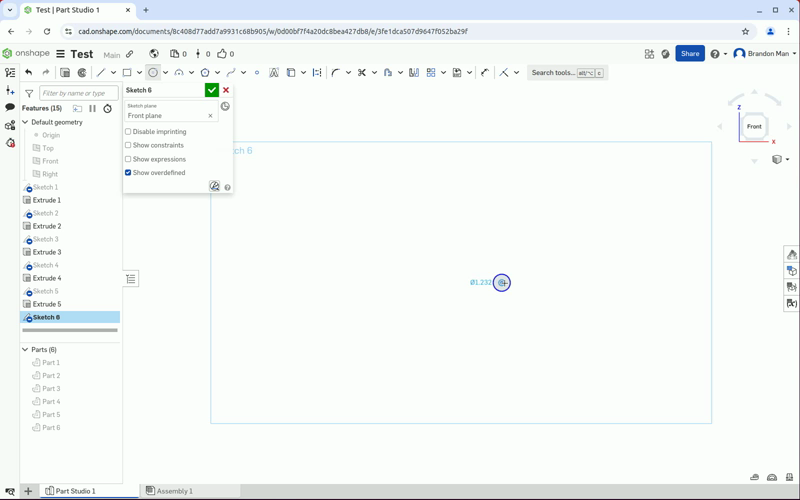
scroll(6)
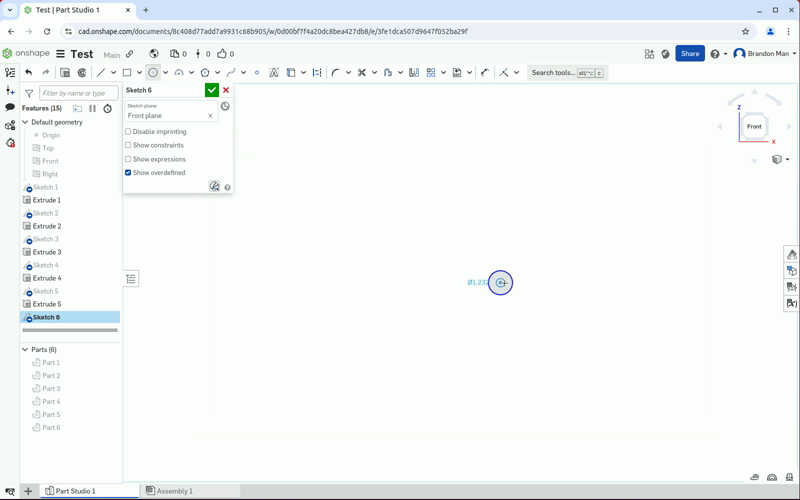
scroll(6)
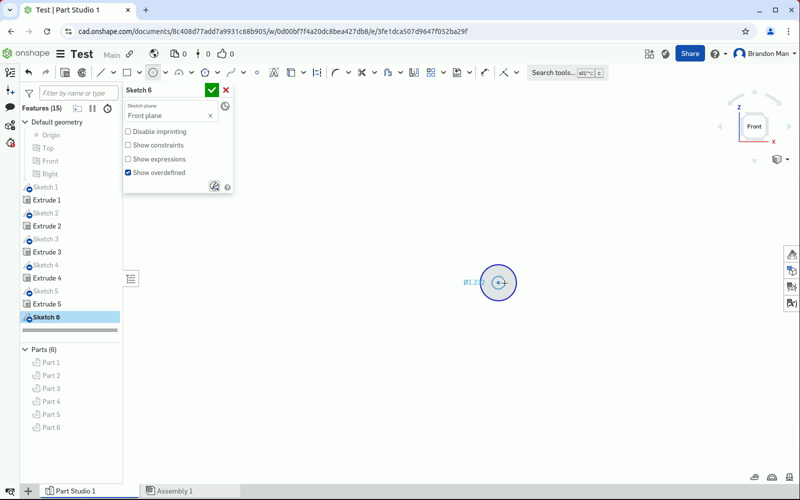
scroll(6)
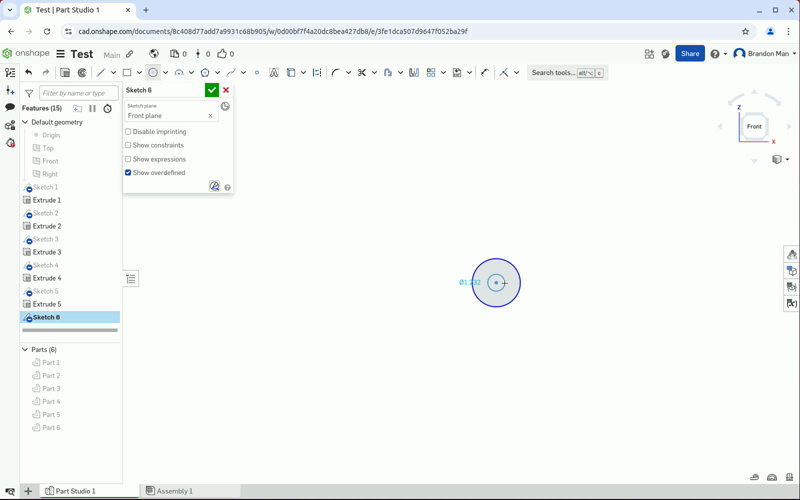
scroll(6)
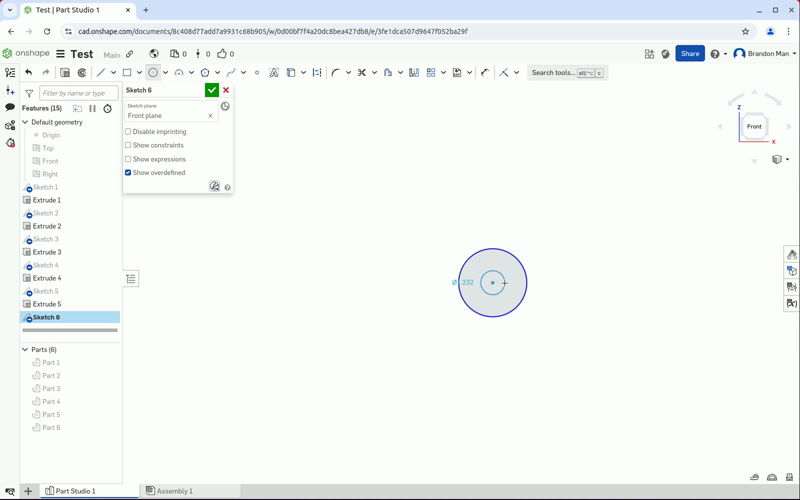
scroll(6)
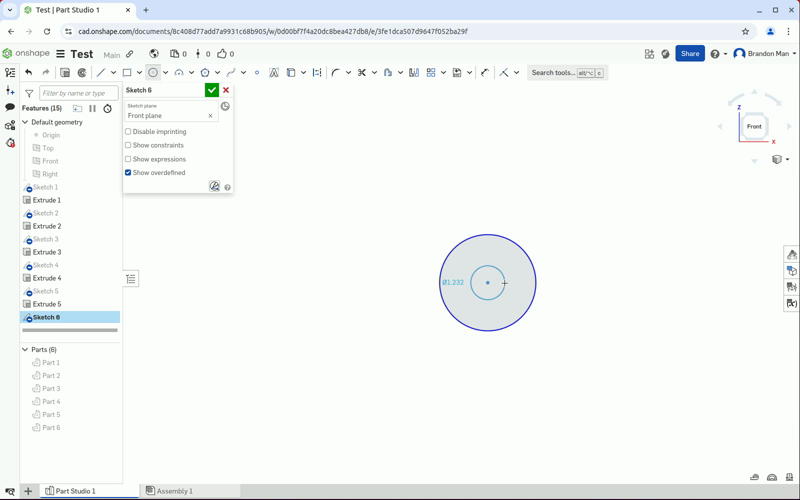
scroll(6)
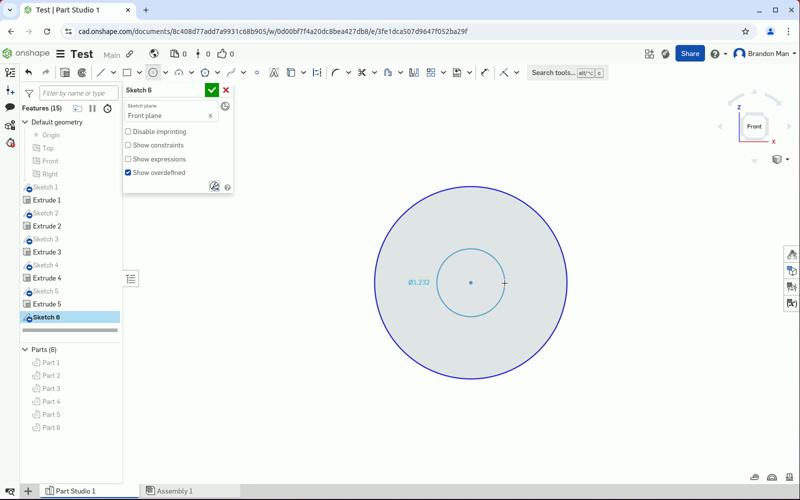
click(504, 282)
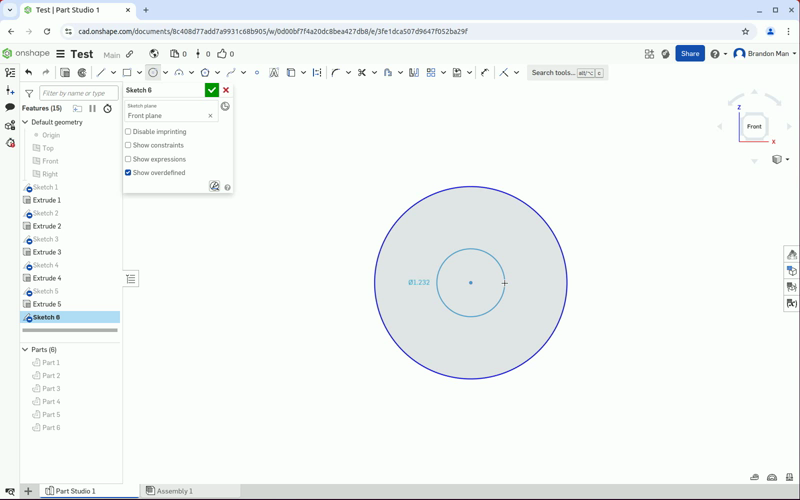
scroll(-6)
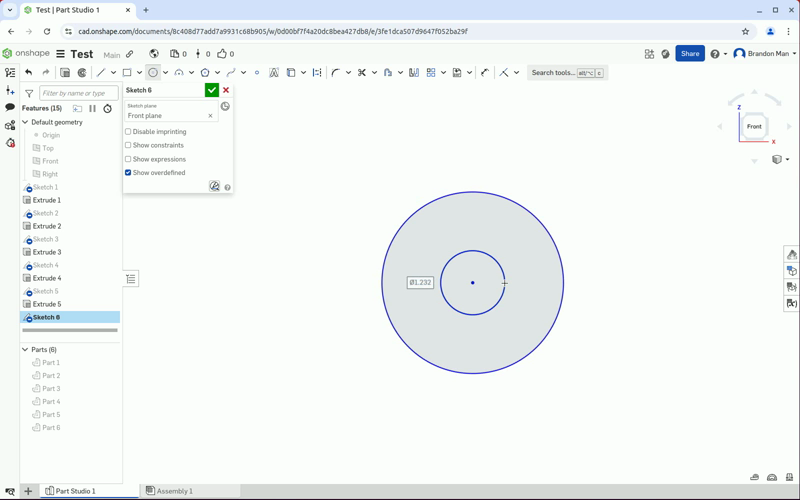
scroll(-6)
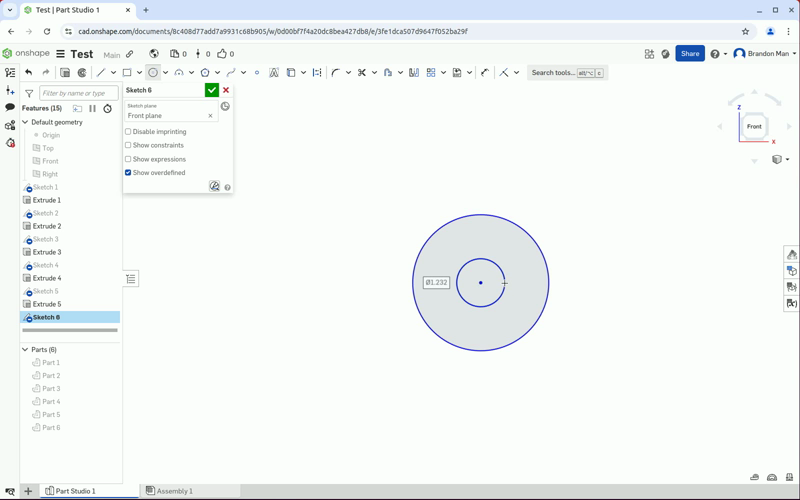
scroll(-6)
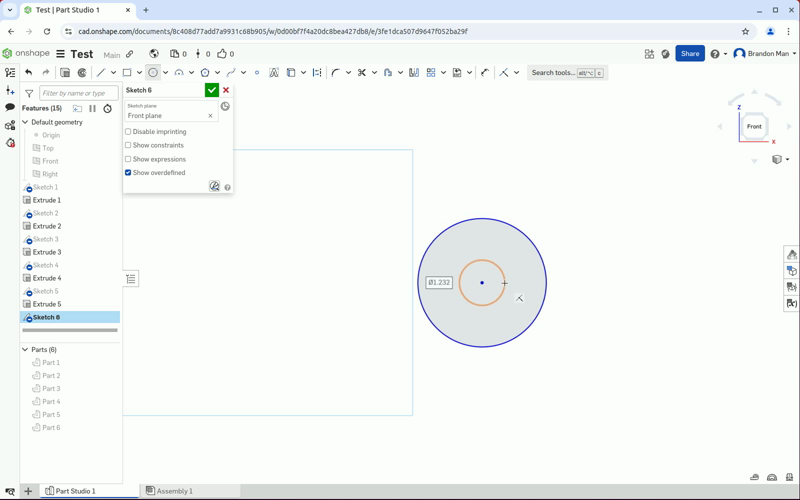
scroll(-6)
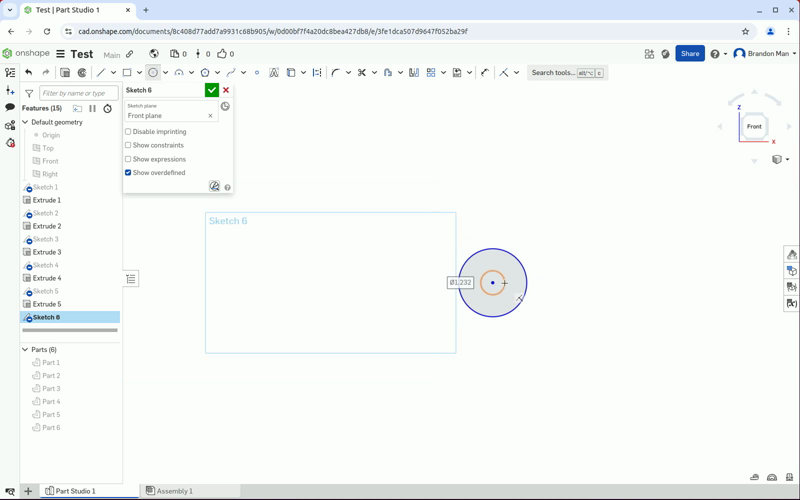
scroll(-6)
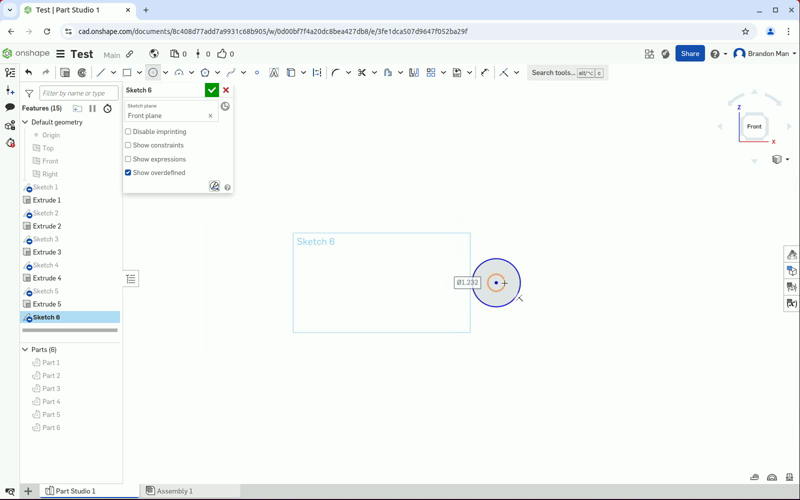
scroll(-6)
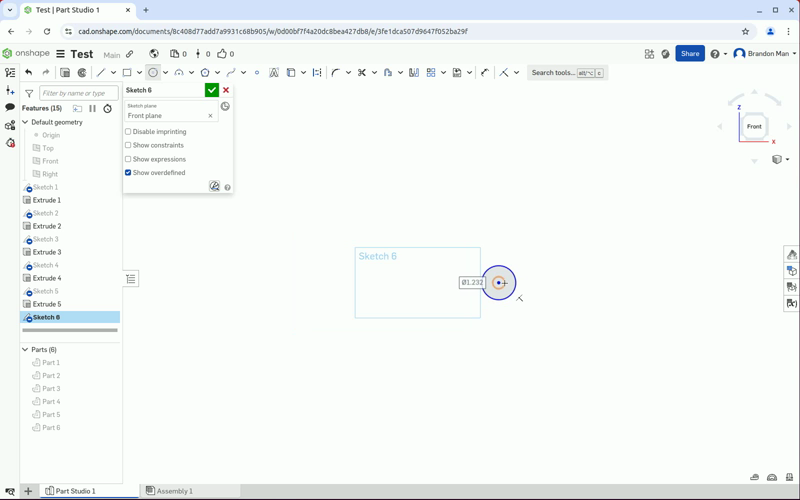
scroll(-6)
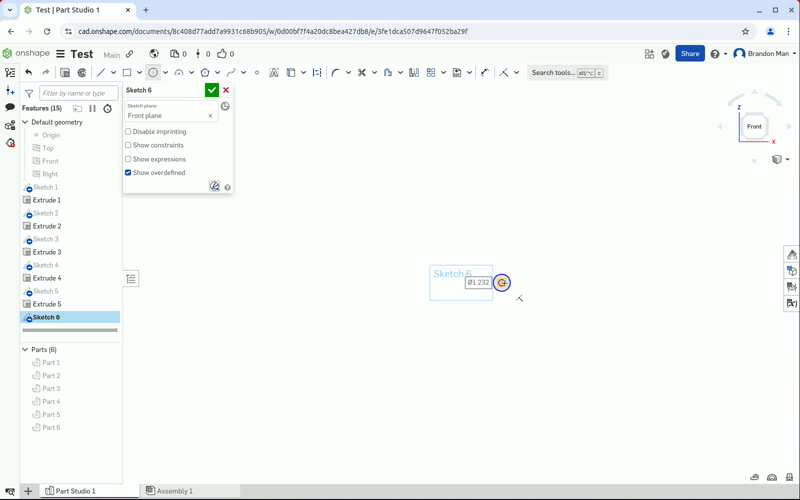
key(esc)
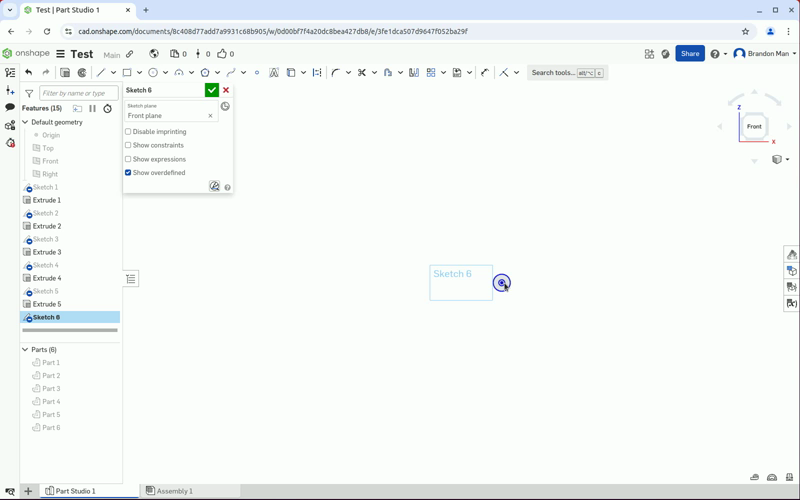
mouse_move(507, 280)
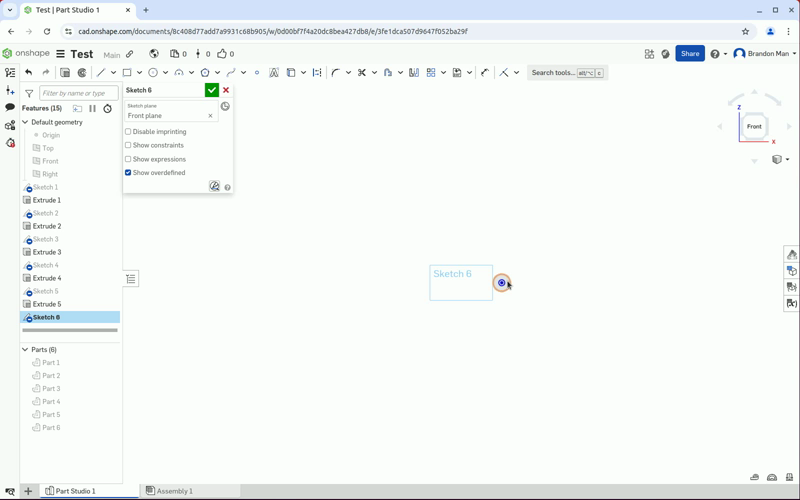
scroll(6)
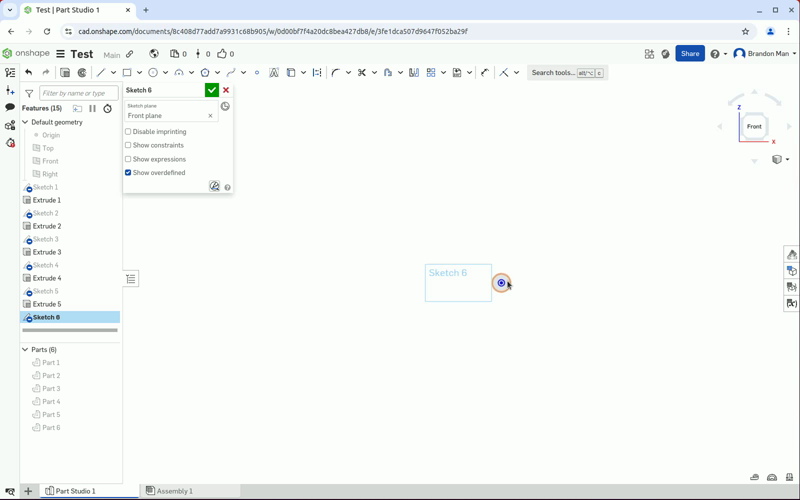
scroll(6)
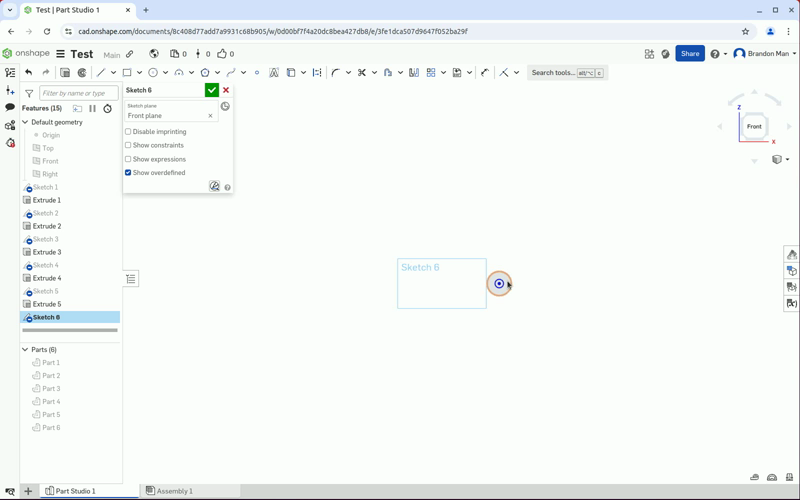
scroll(6)
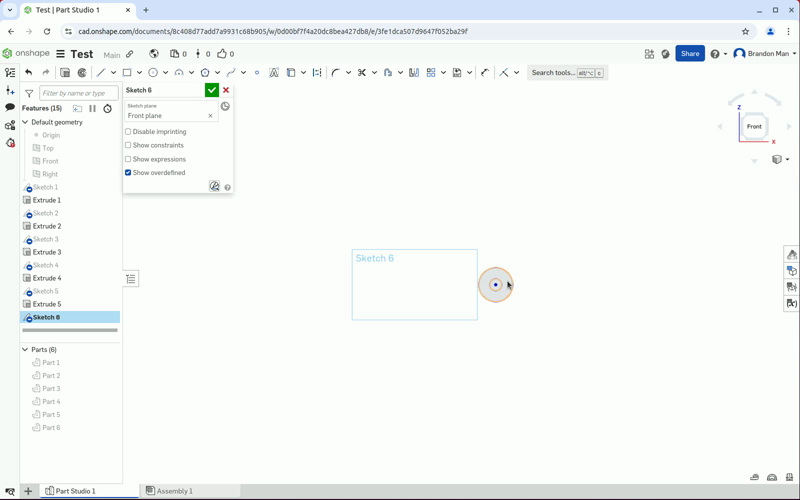
scroll(6)
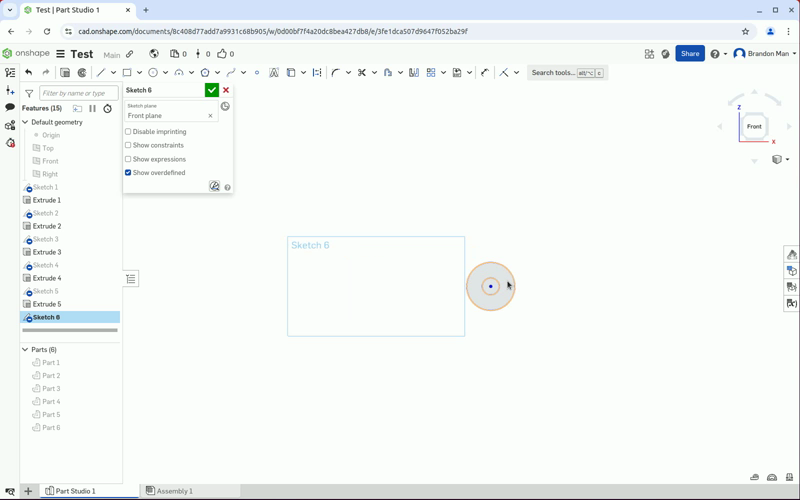
scroll(6)
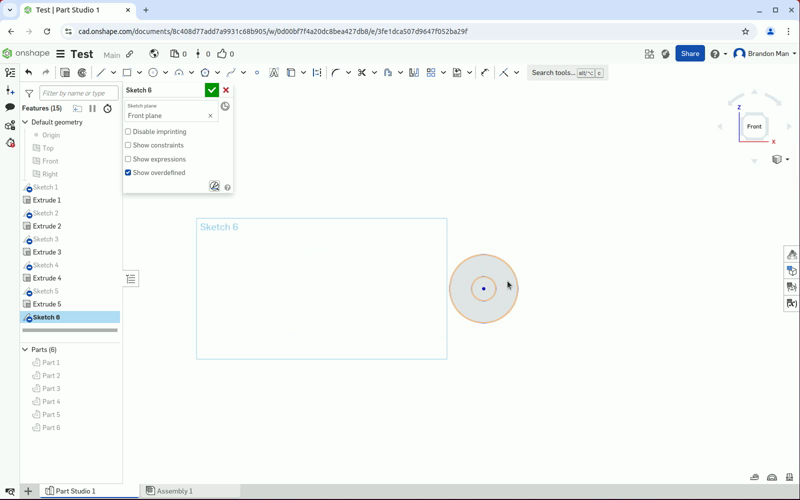
scroll(6)
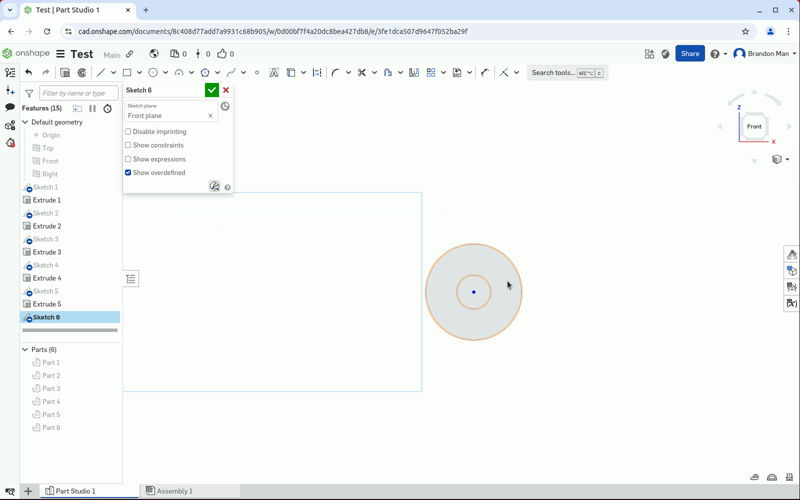
scroll(6)
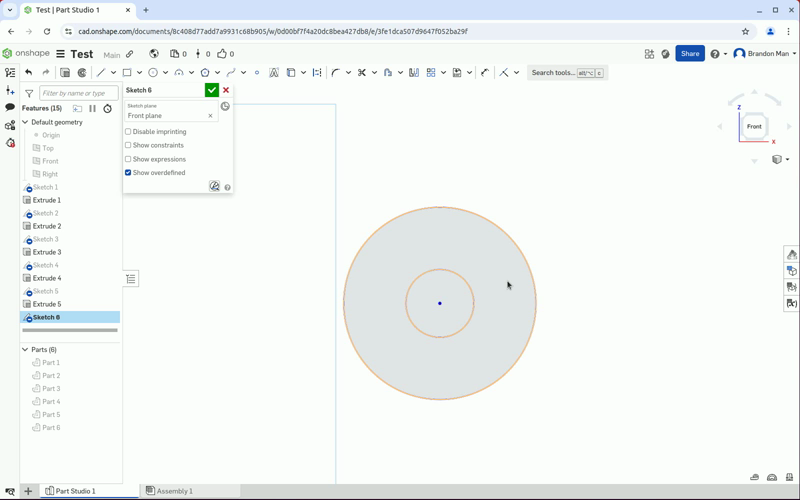
click(507, 280)
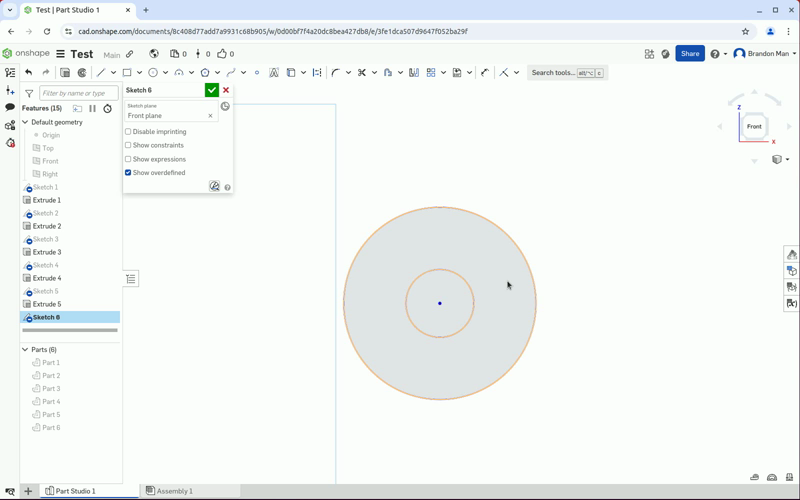
scroll(-6)
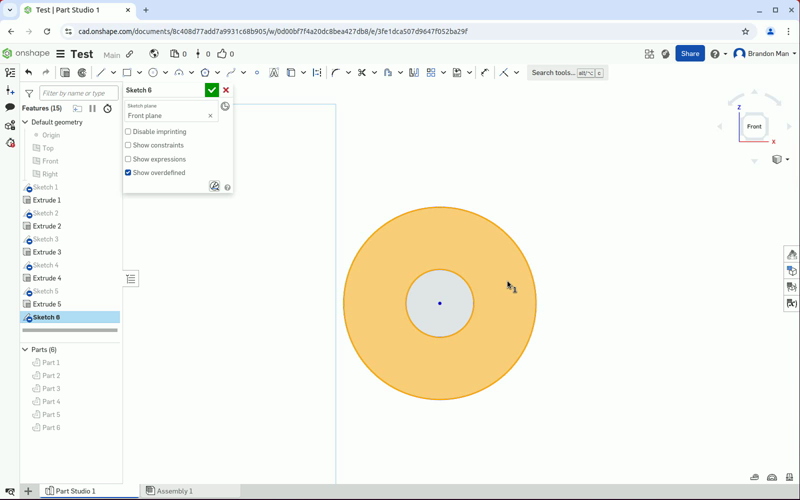
scroll(-6)
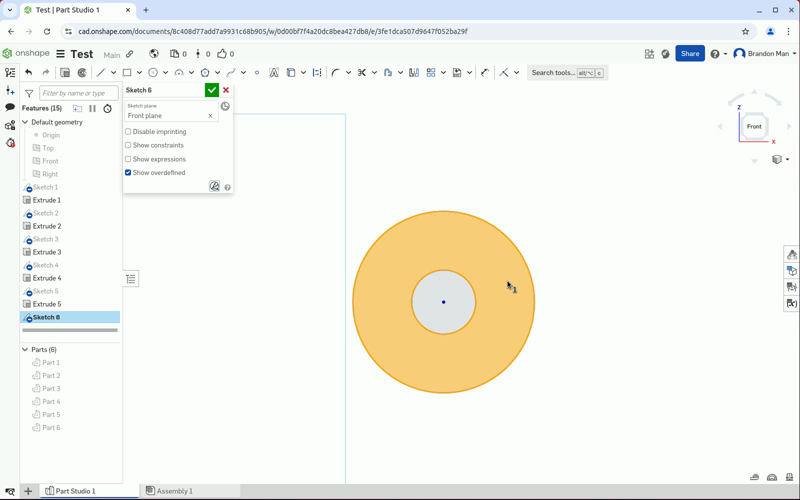
scroll(-6)
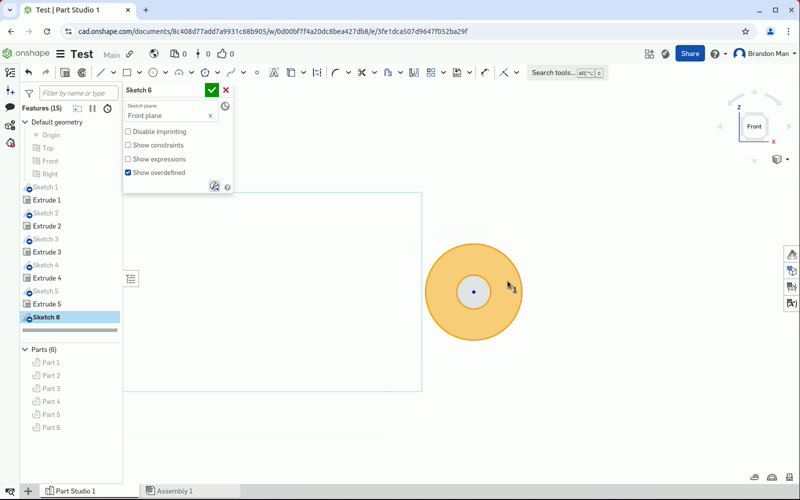
scroll(-6)
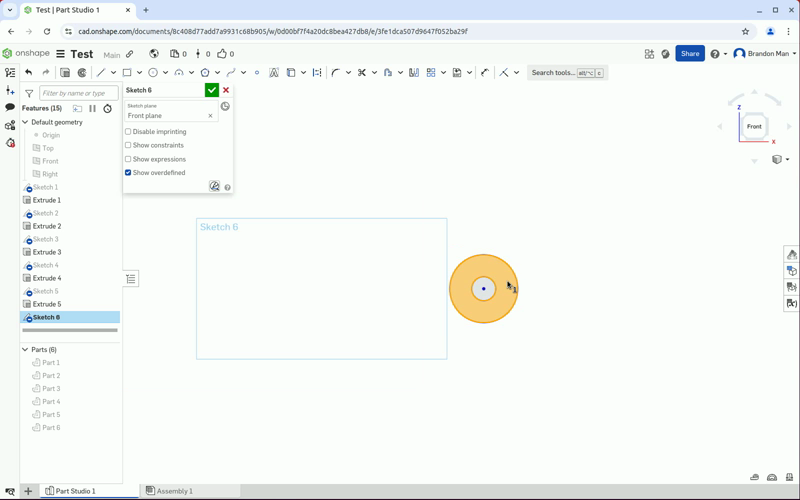
scroll(-6)
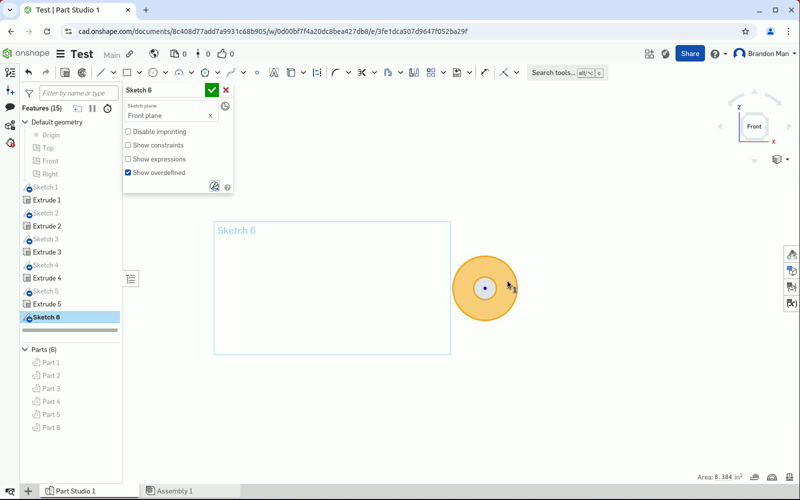
scroll(-6)
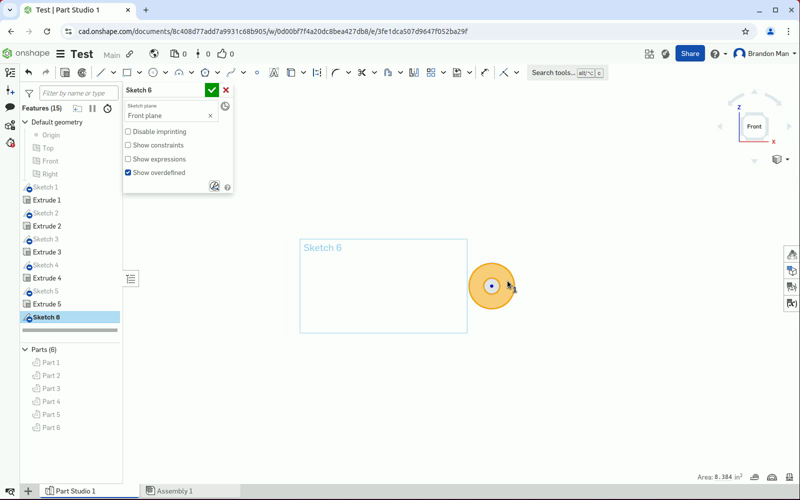
scroll(-6)
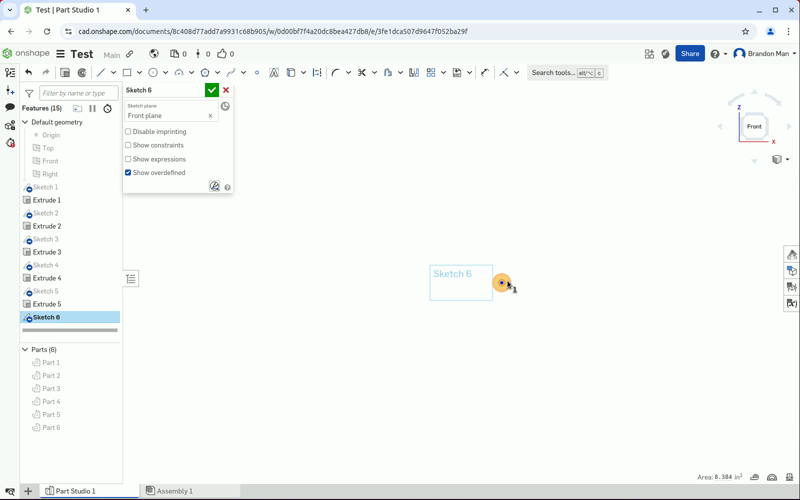
mouse_move(73, 352)
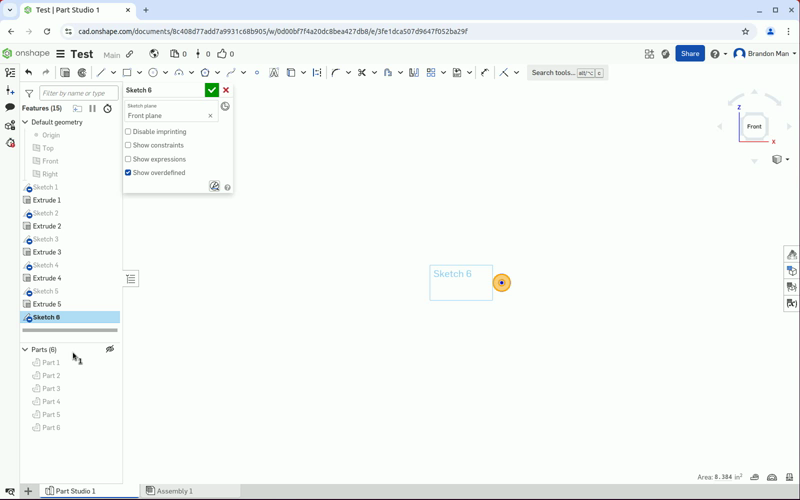
key(shift+y)
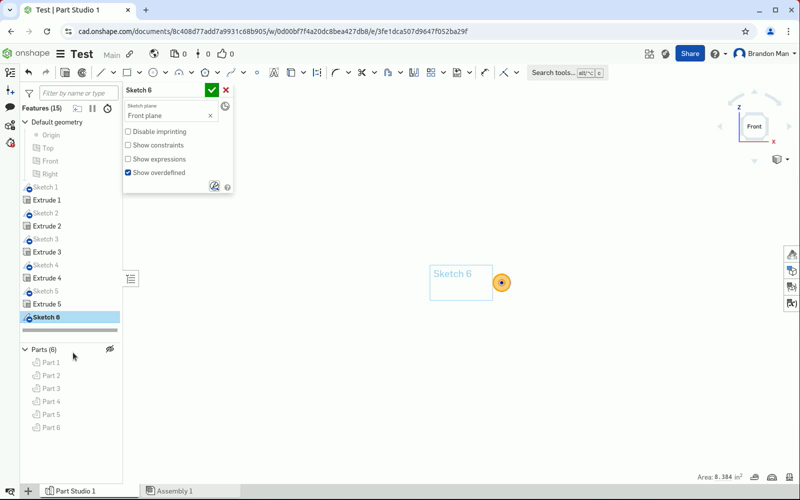
key(shift+e)
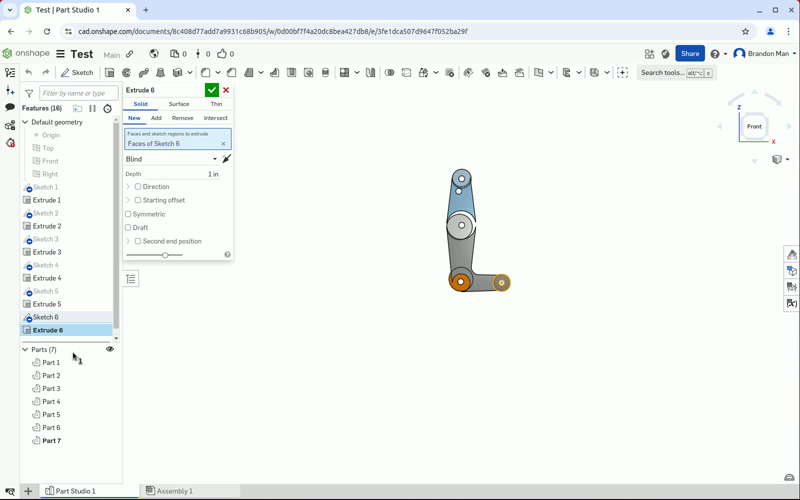
mouse_move(143, 106)
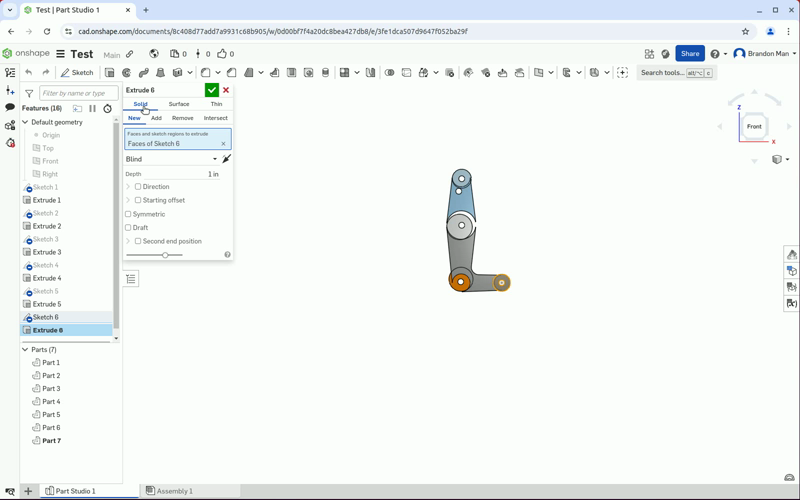
click(143, 106)
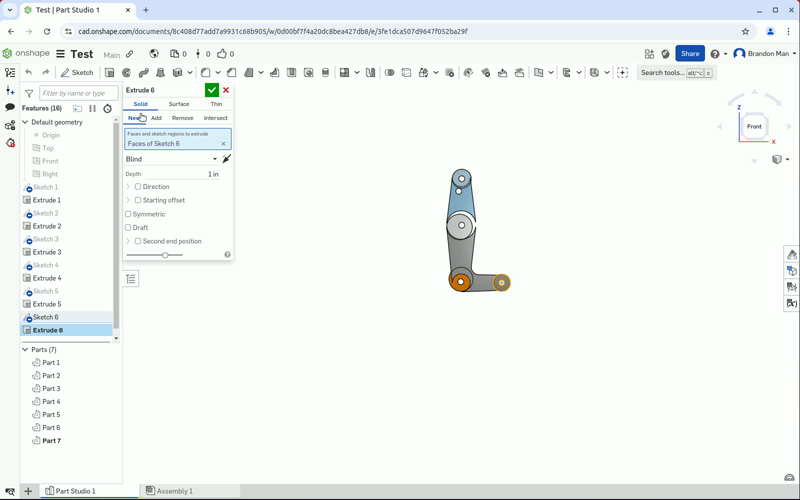
mouse_move(137, 120)
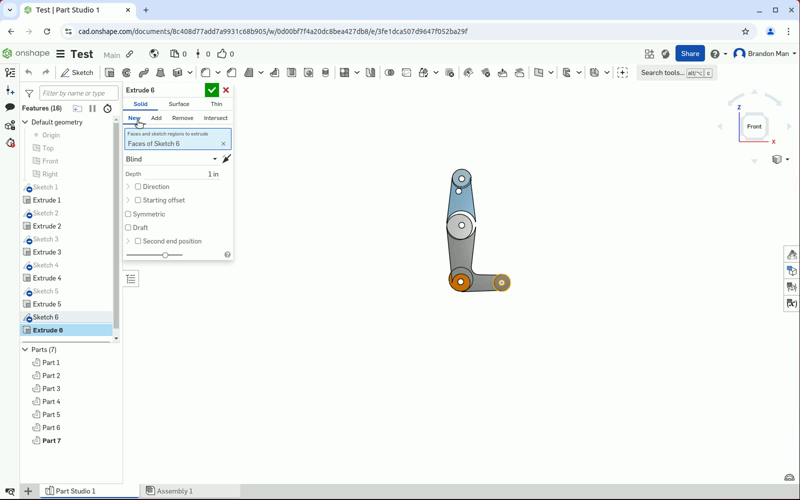
click(137, 120)
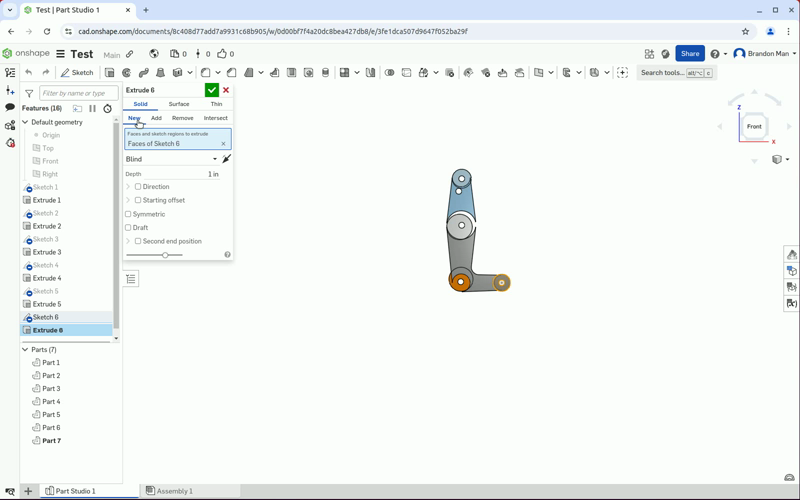
key(tab, 4)
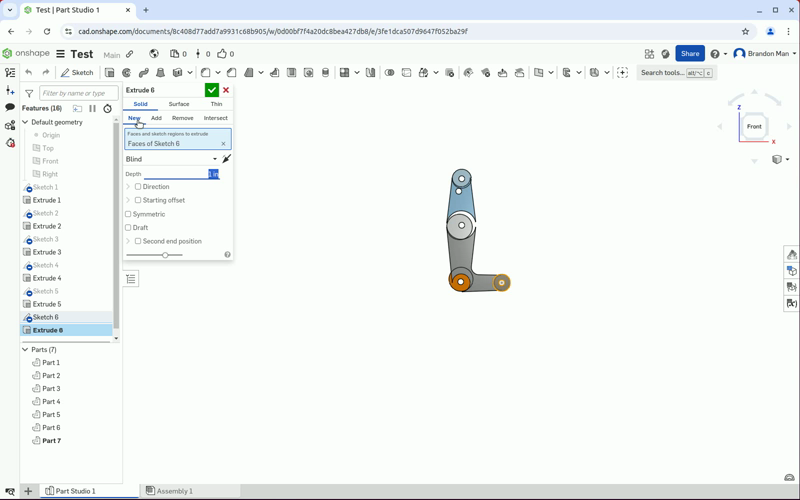
text(0.481)
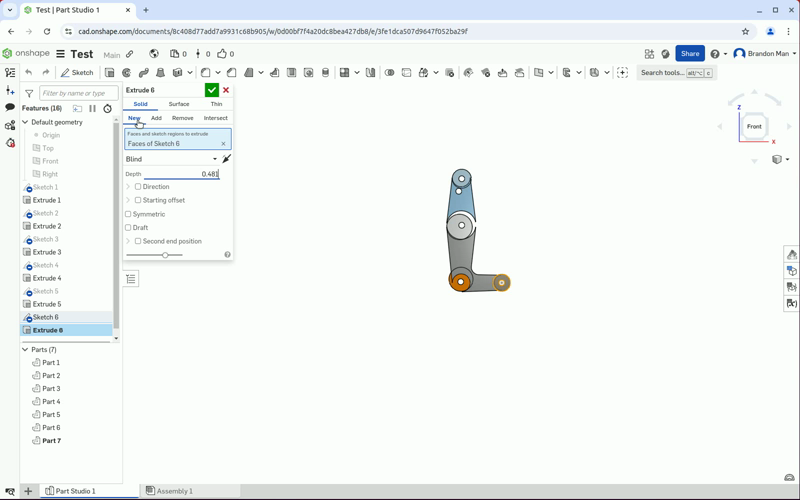
key(enter)
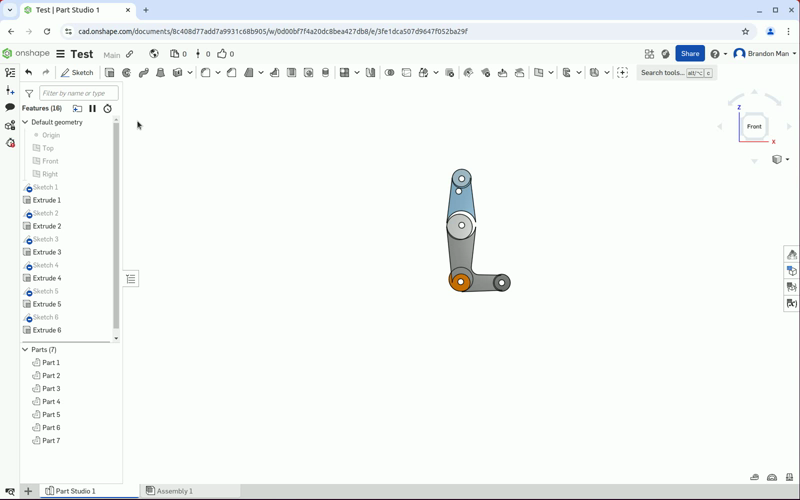
key(shift+h)
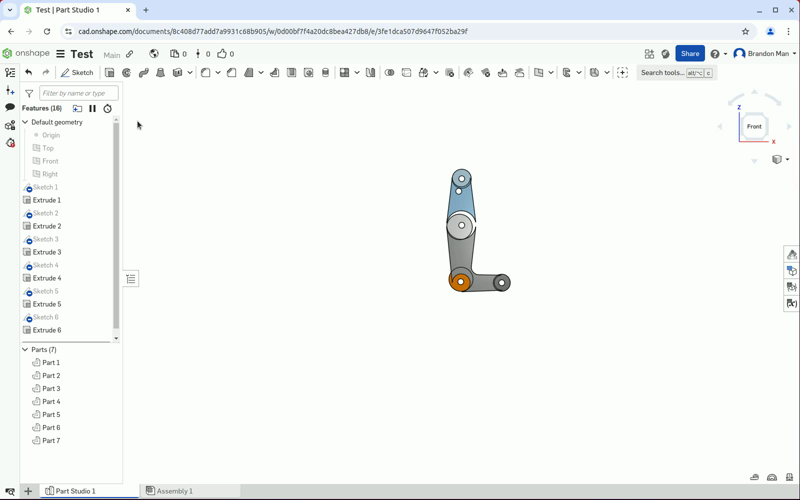
key(shift+h)
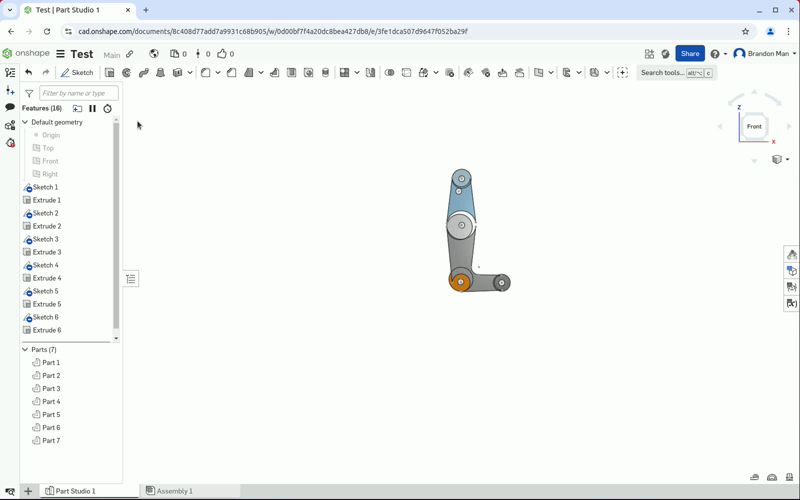
key(shift+7)
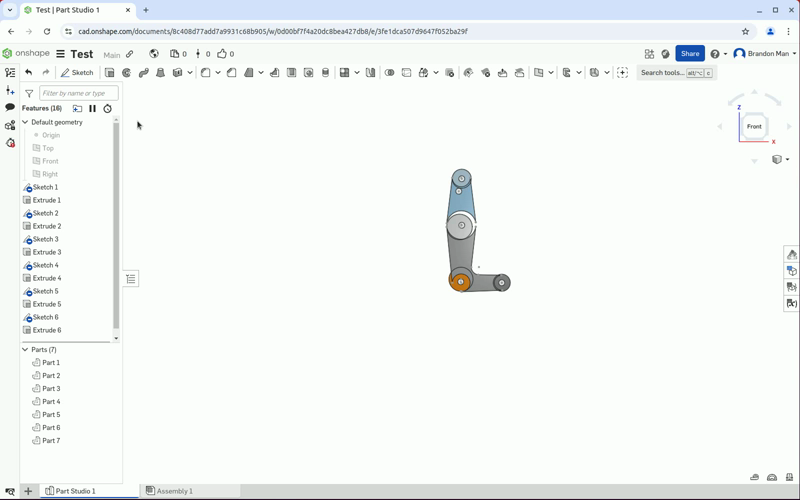
key(left, 2)
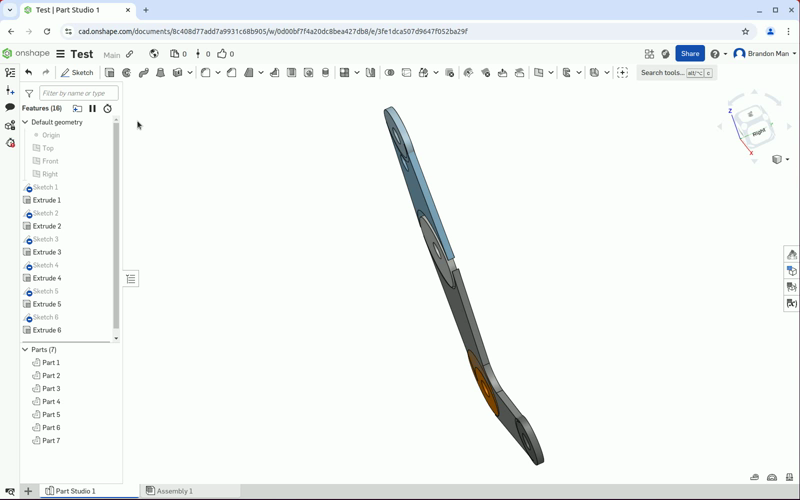
key(down, 2)
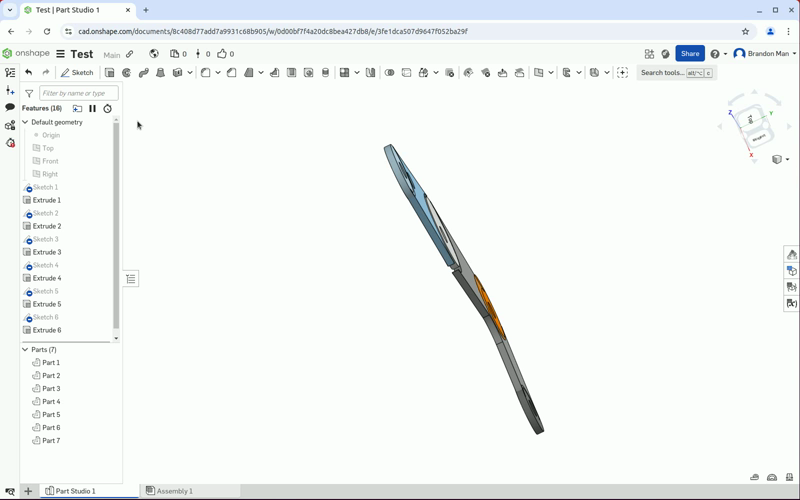
key(up, 2)
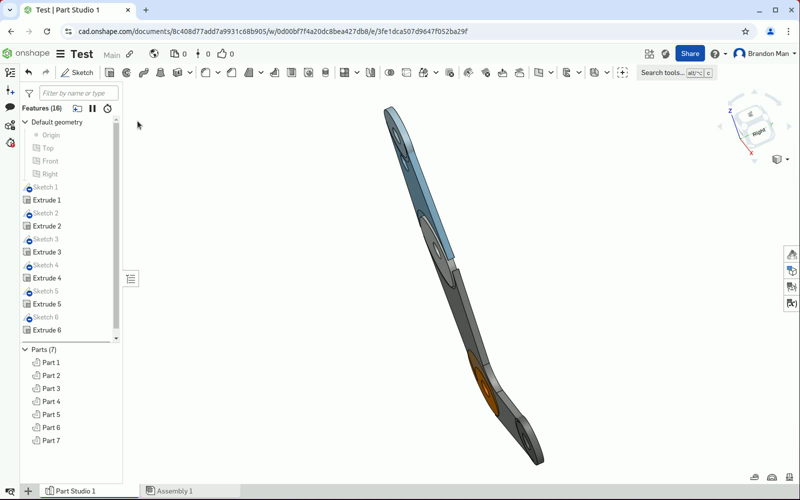
key(right, 2)
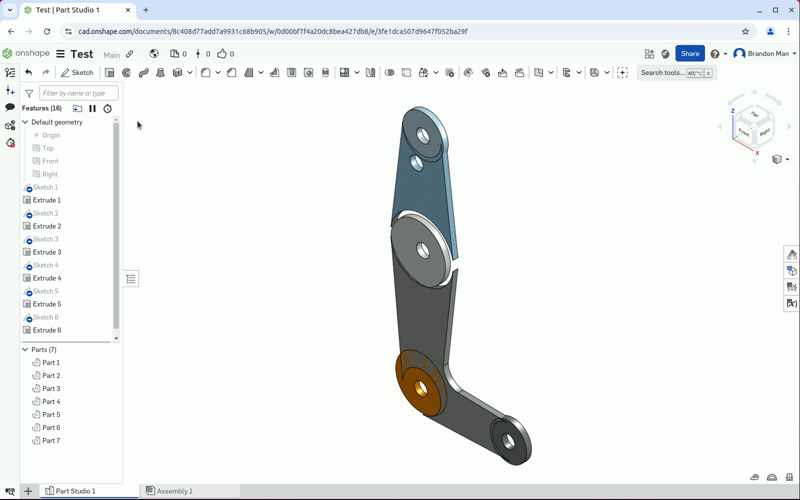
mouse_move(69, 189)
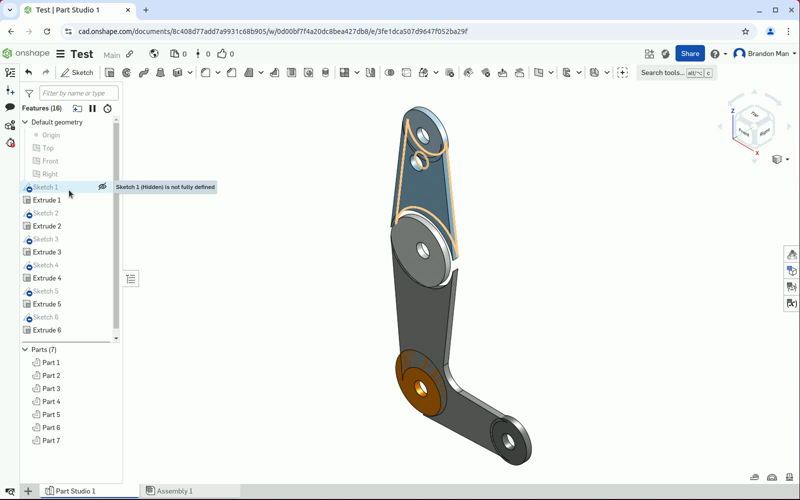
click(69, 189)